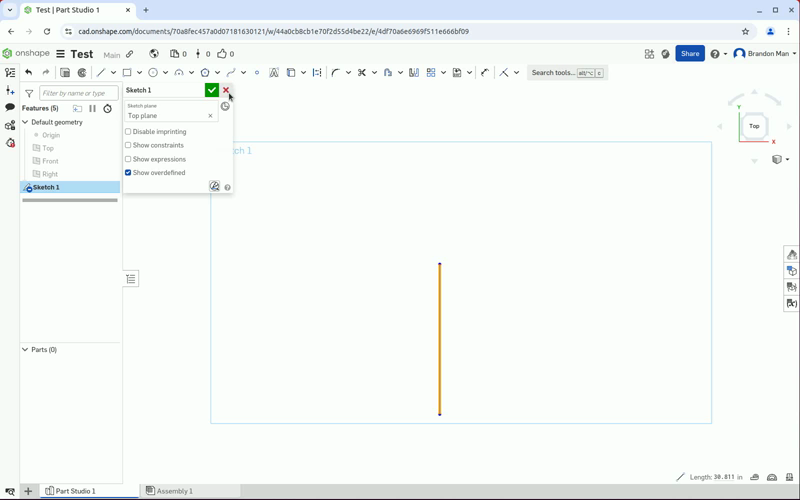
key(shift+h)
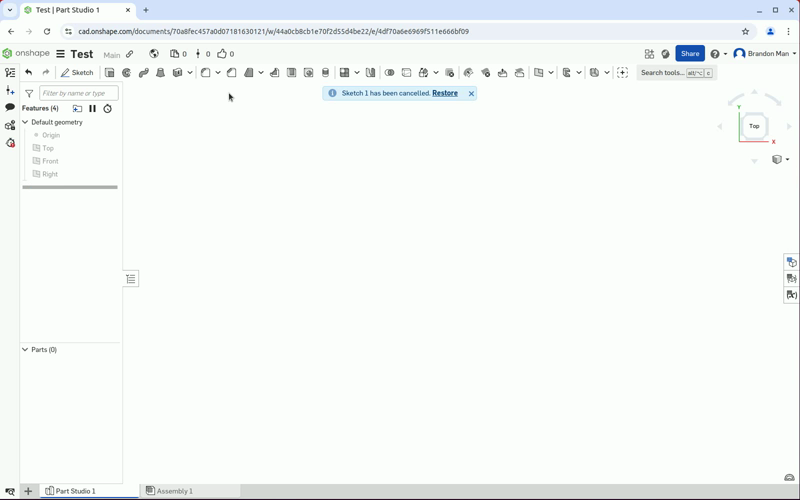
mouse_move(73, 352)
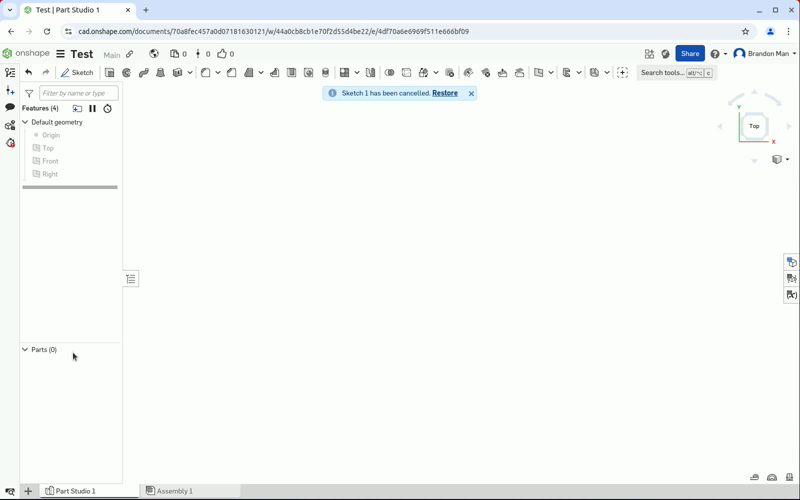
key(y)
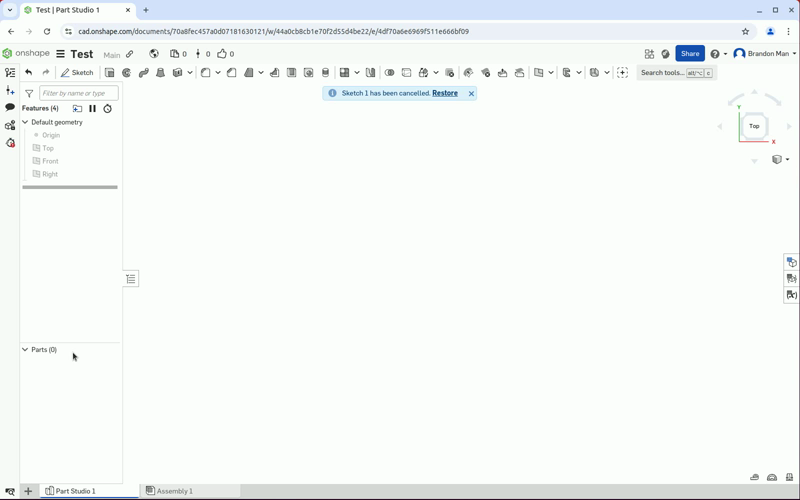
key(shift+p)
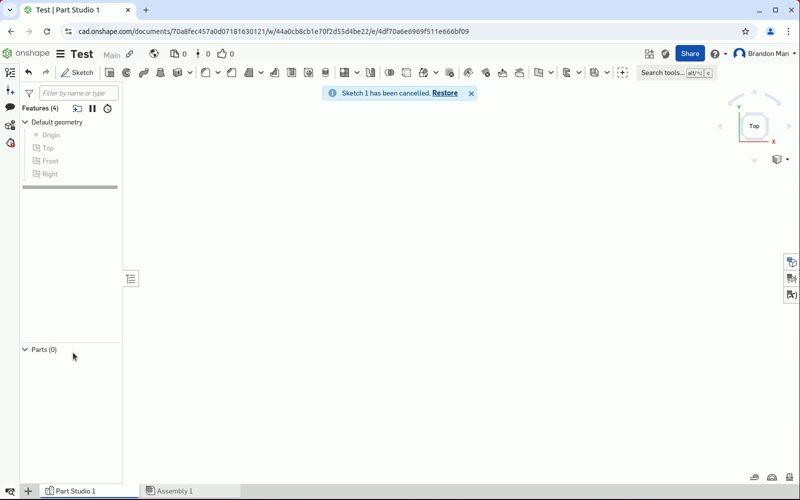
key(space)
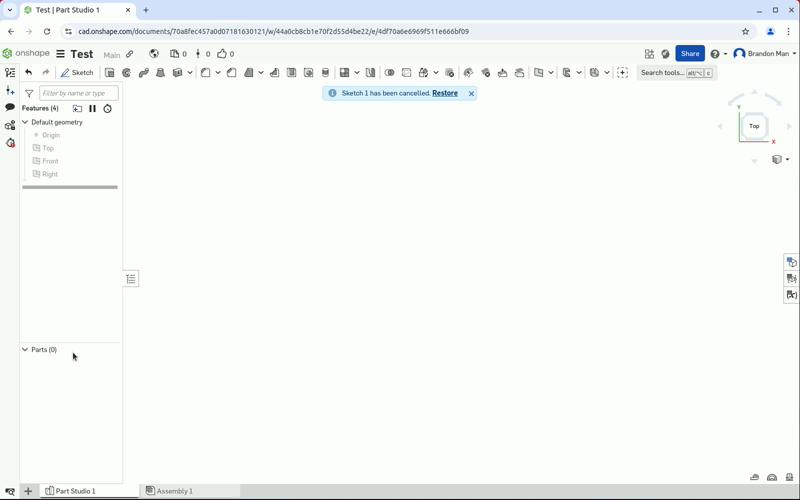
key_down(shift)
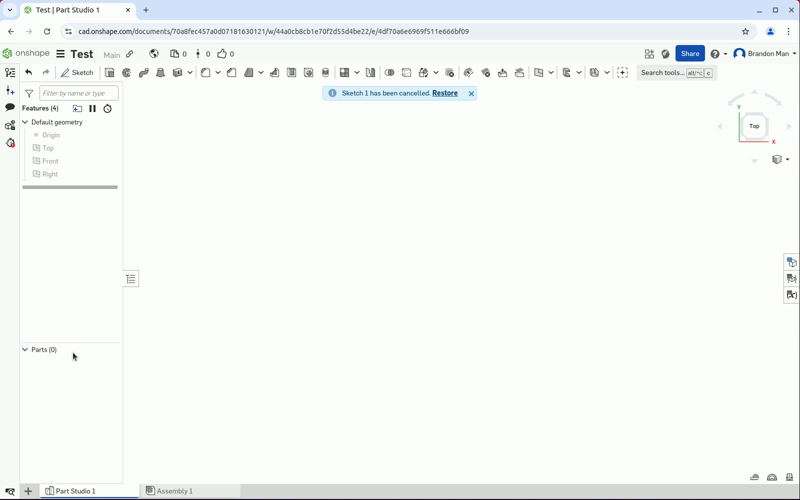
key(up)
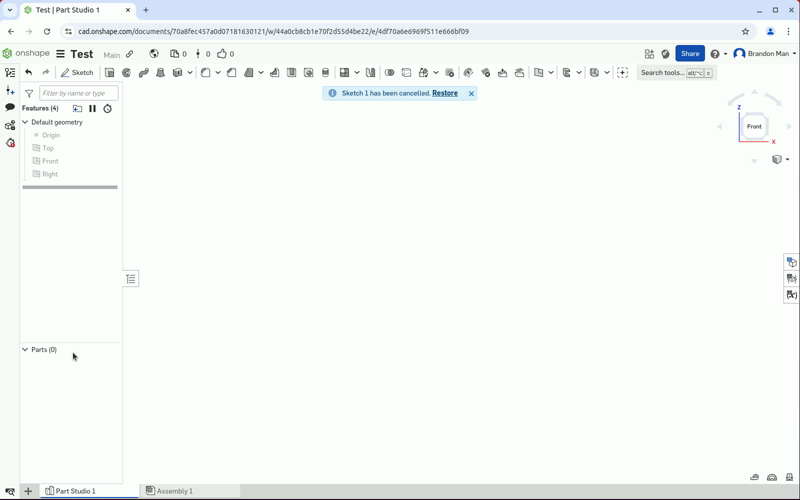
key_up(shift)
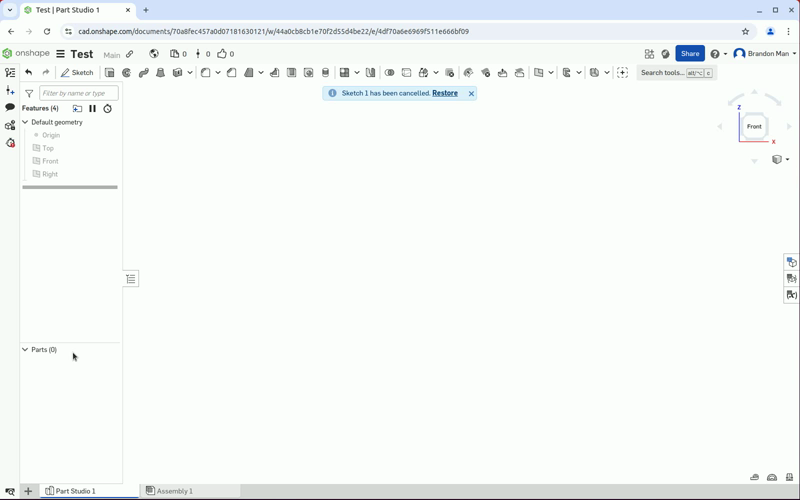
mouse_move(73, 352)
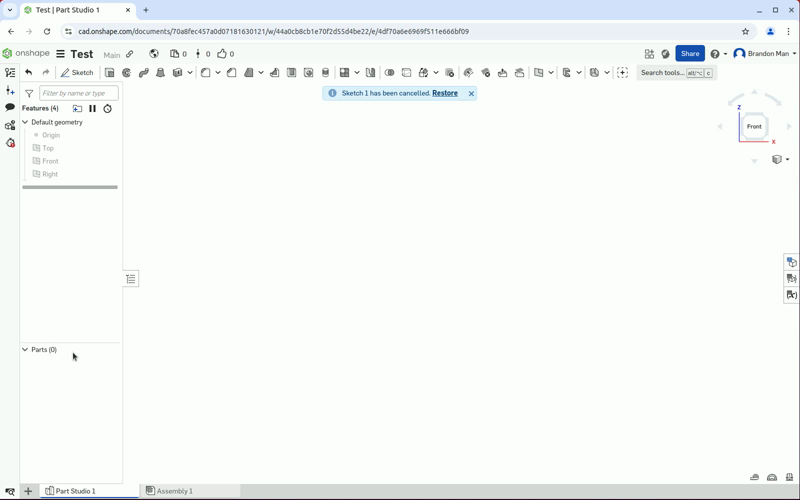
key(shift+y)
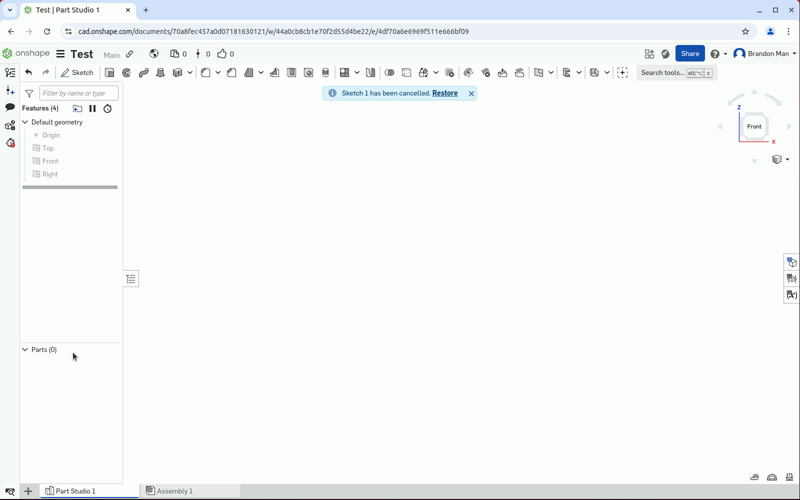
key(shift+s)
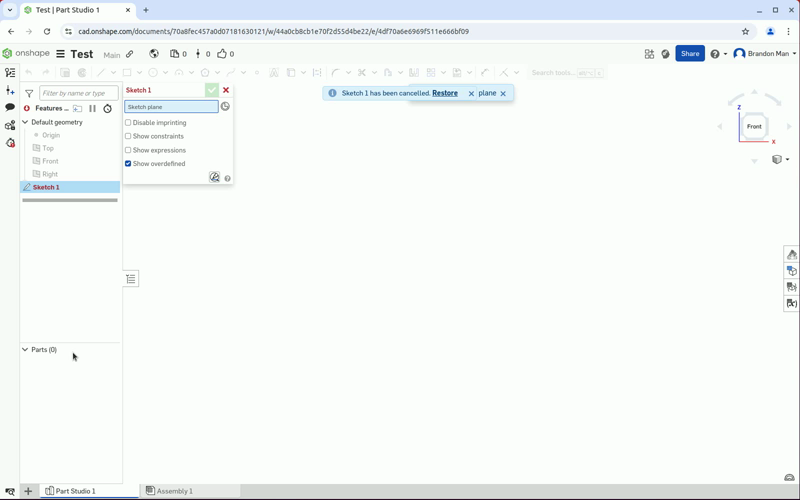
mouse_move(73, 163)
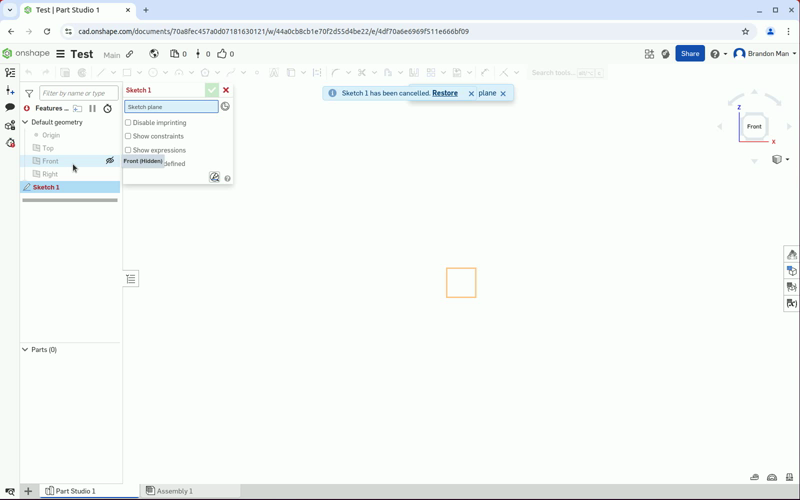
click(73, 163)
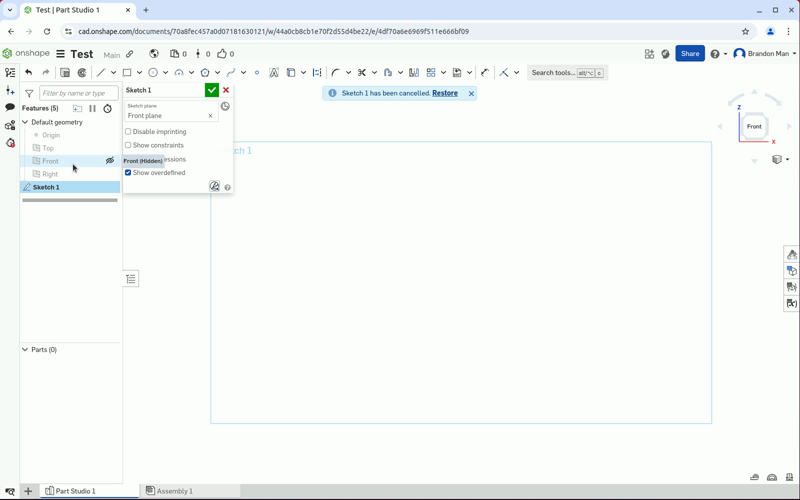
mouse_move(73, 352)
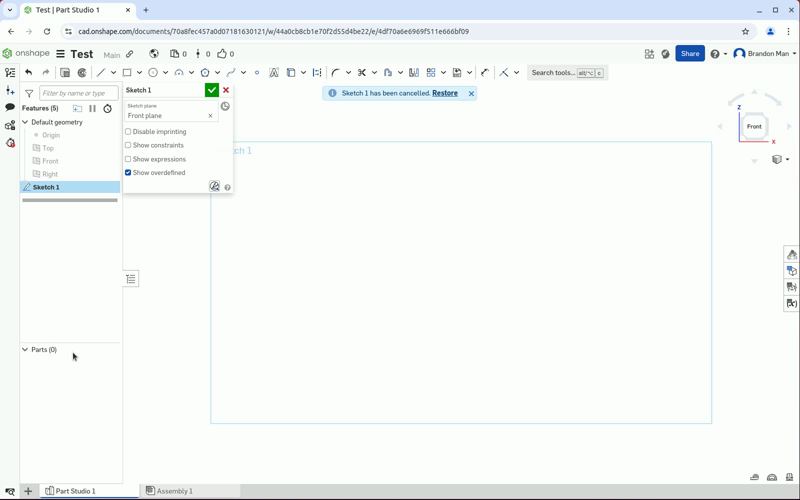
key(y)
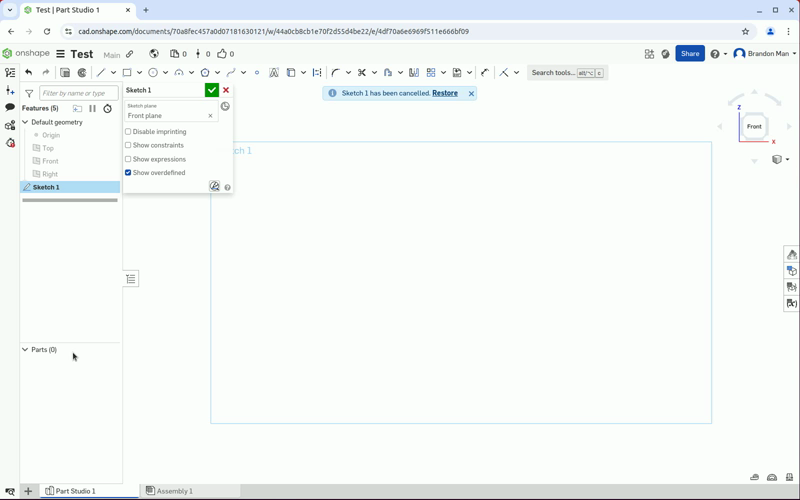
key(a)
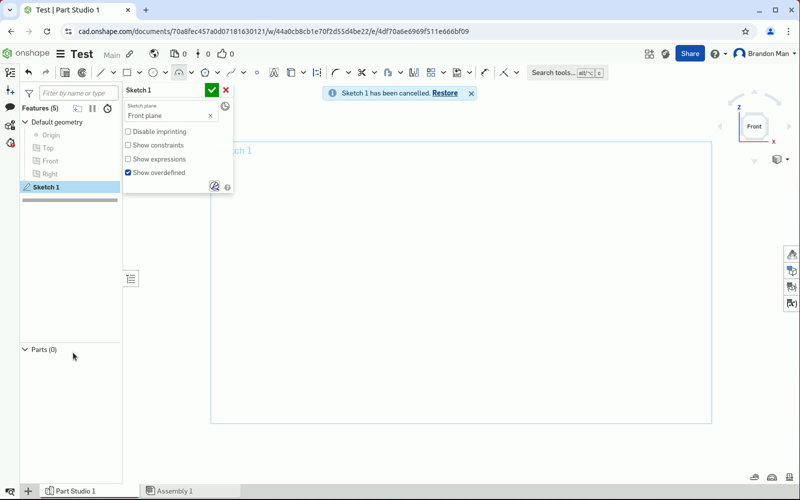
key_down(shift)
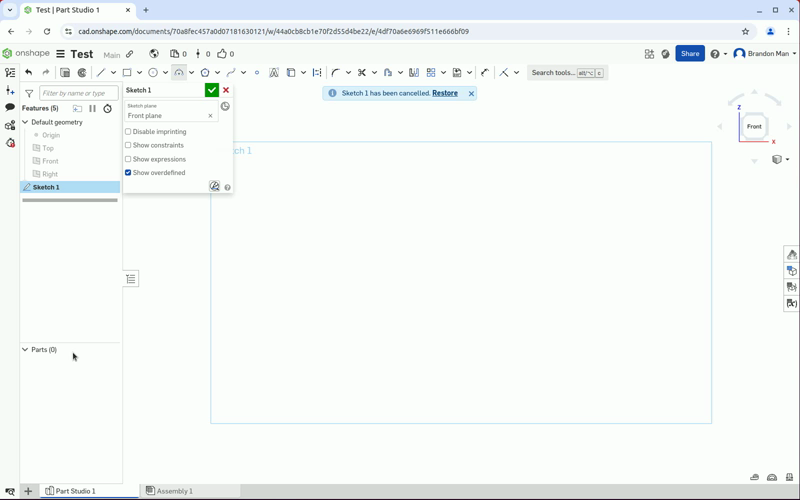
mouse_move(348, 282)
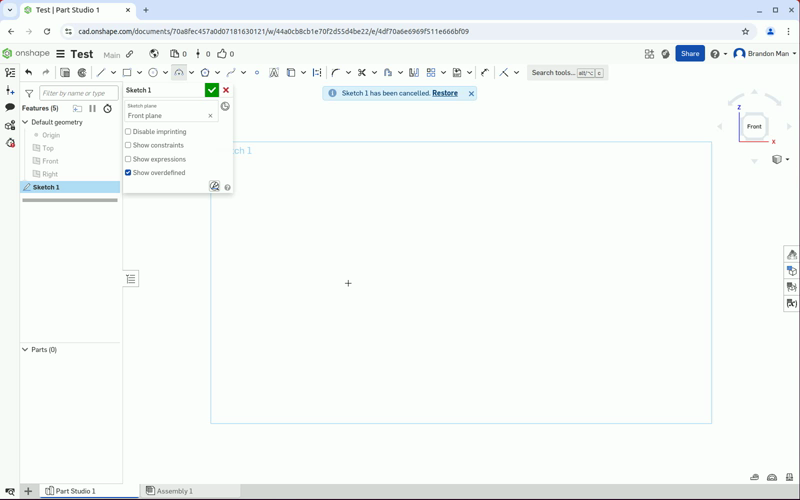
click(348, 282)
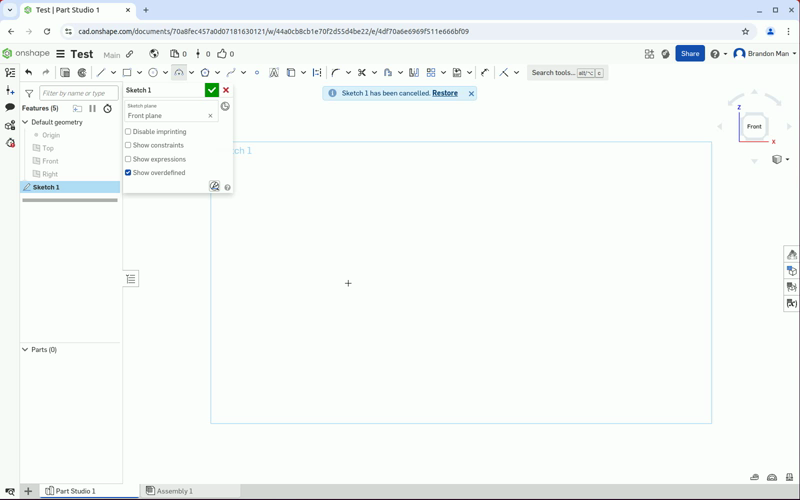
key_up(shift)
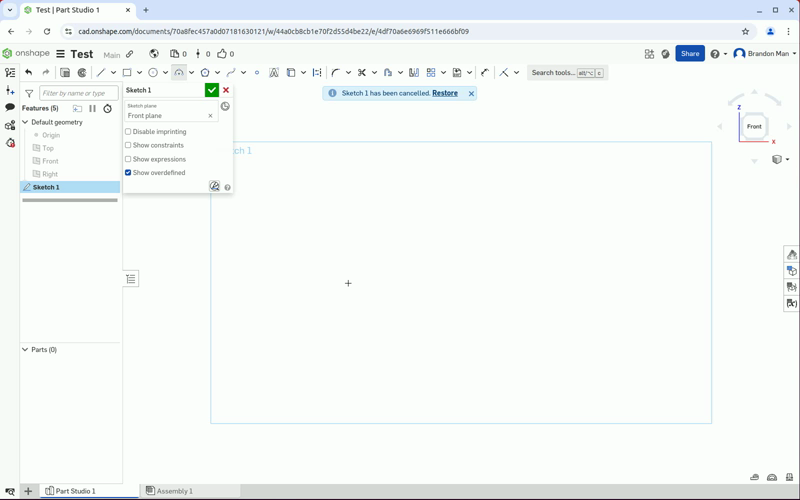
key_down(shift)
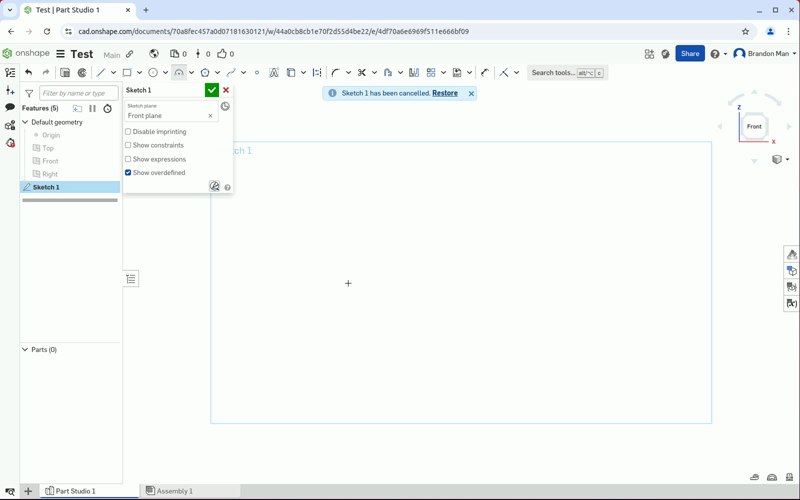
mouse_move(351, 282)
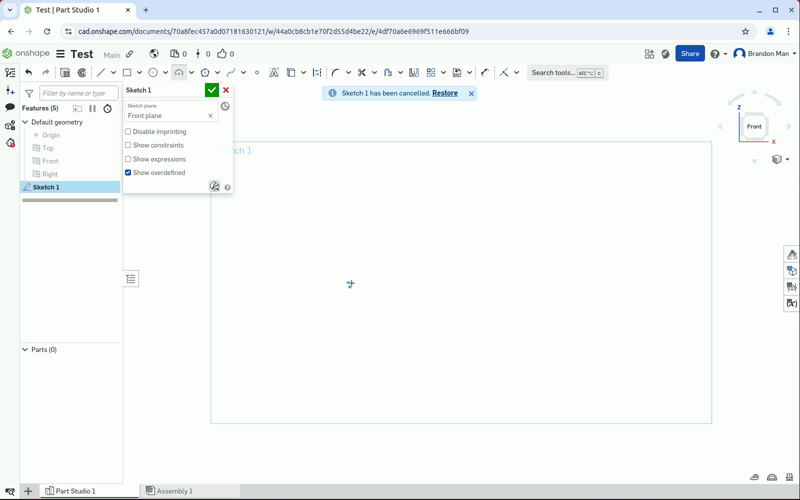
scroll(6)
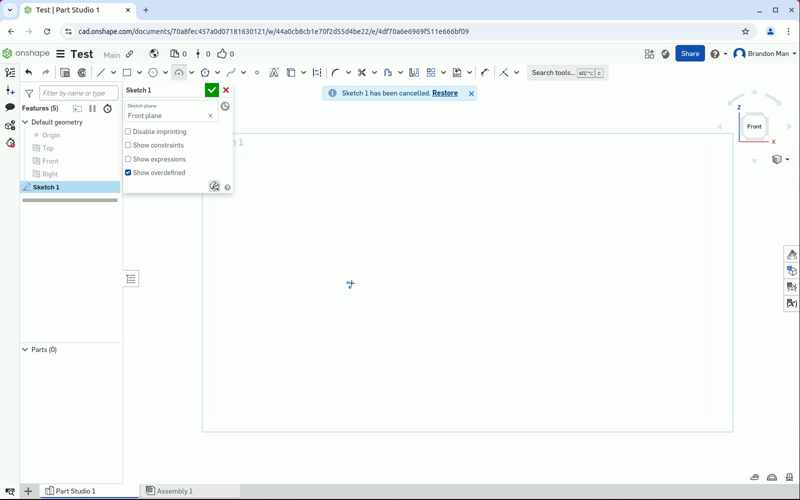
scroll(6)
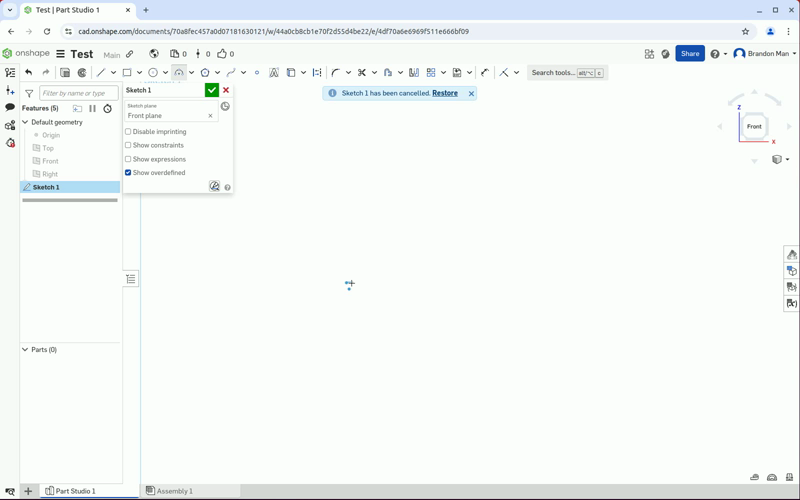
scroll(6)
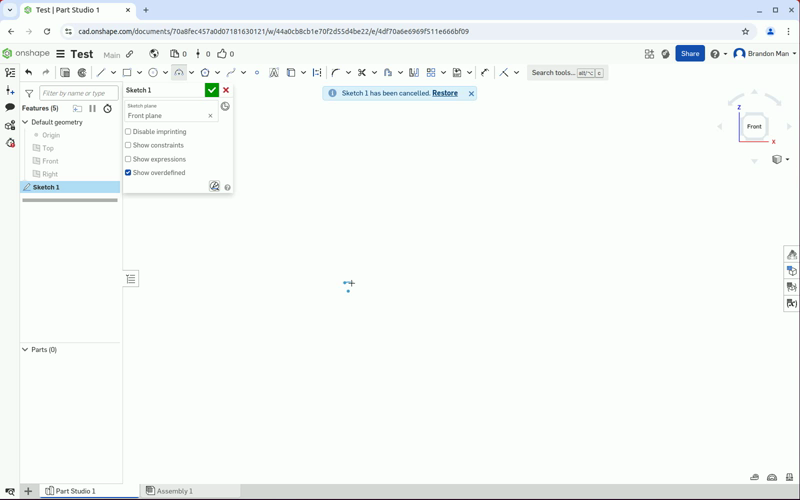
scroll(6)
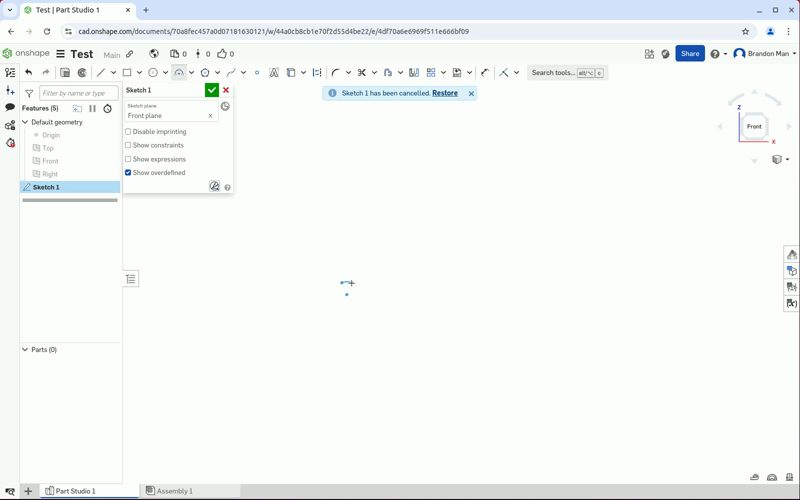
scroll(6)
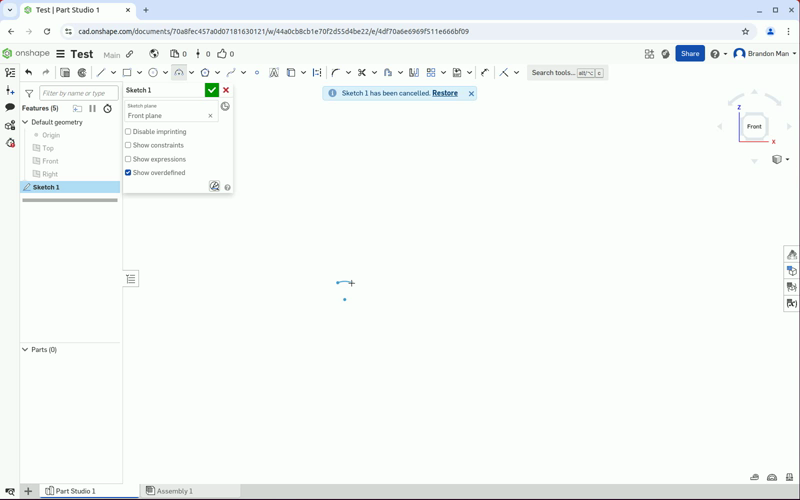
scroll(6)
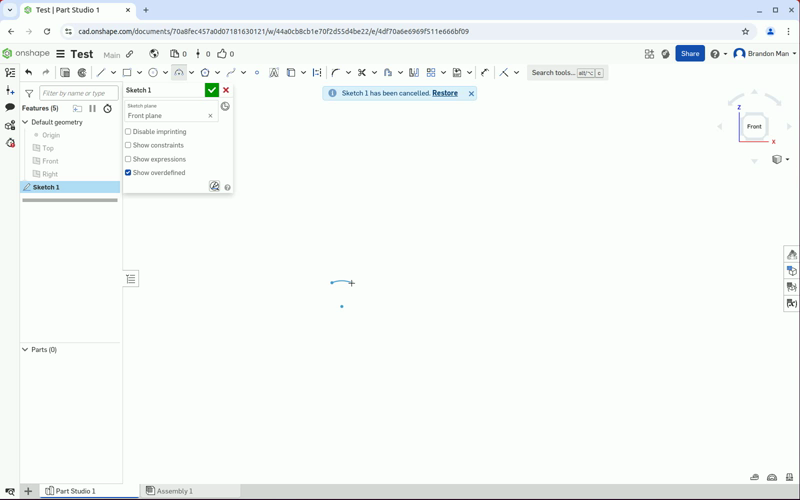
scroll(6)
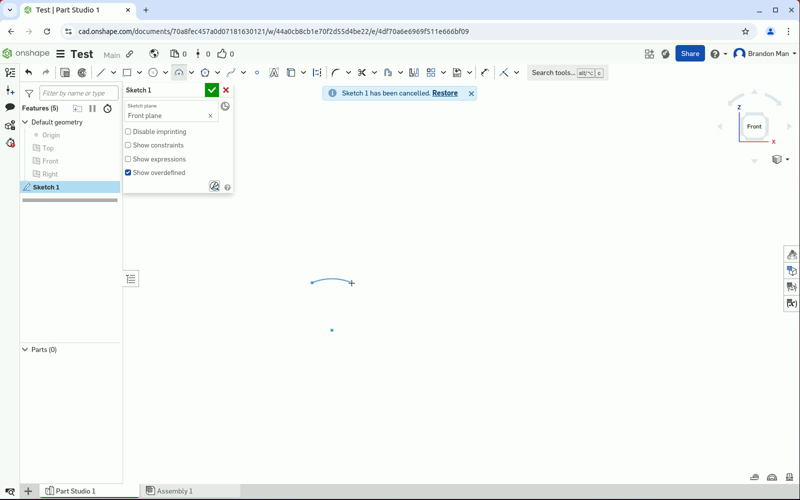
click(351, 282)
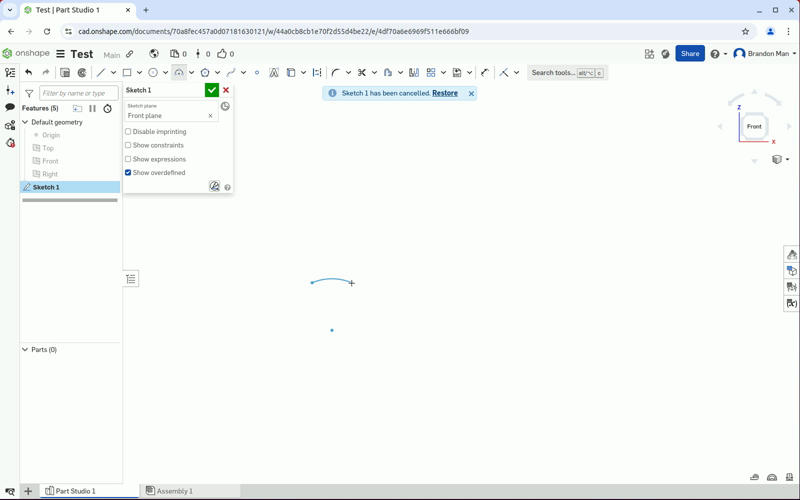
scroll(-6)
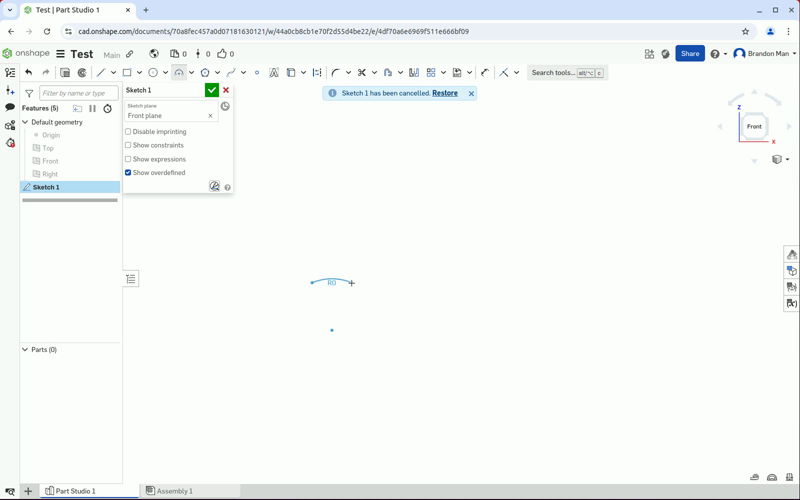
scroll(-6)
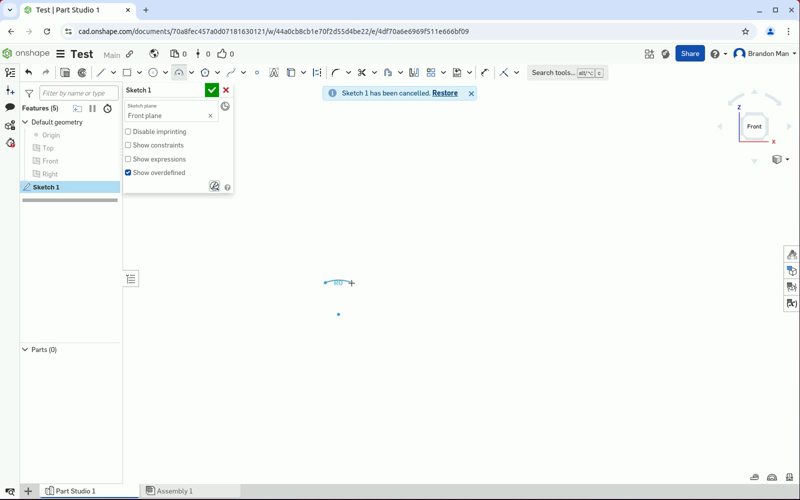
scroll(-6)
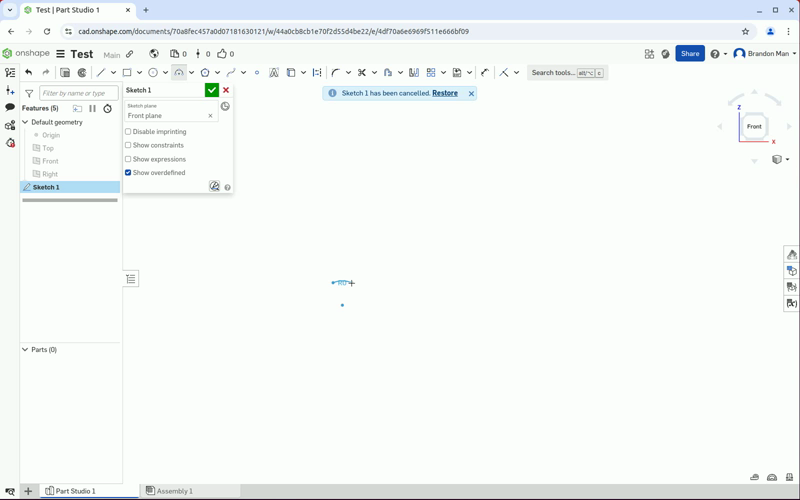
scroll(-6)
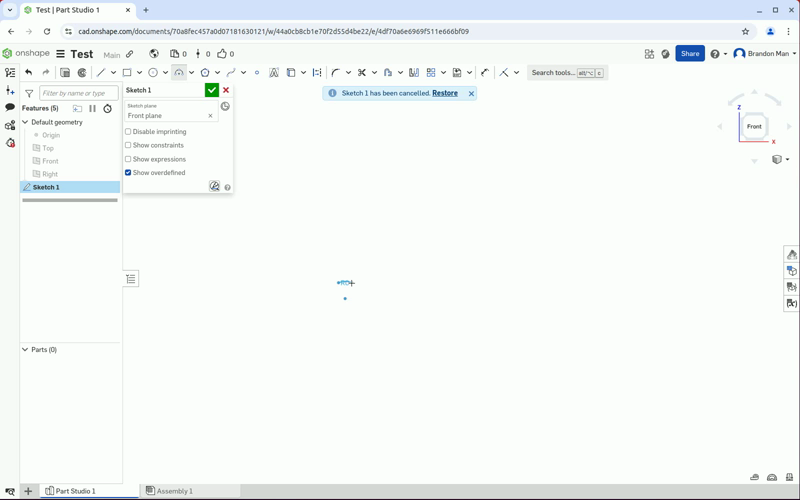
scroll(-6)
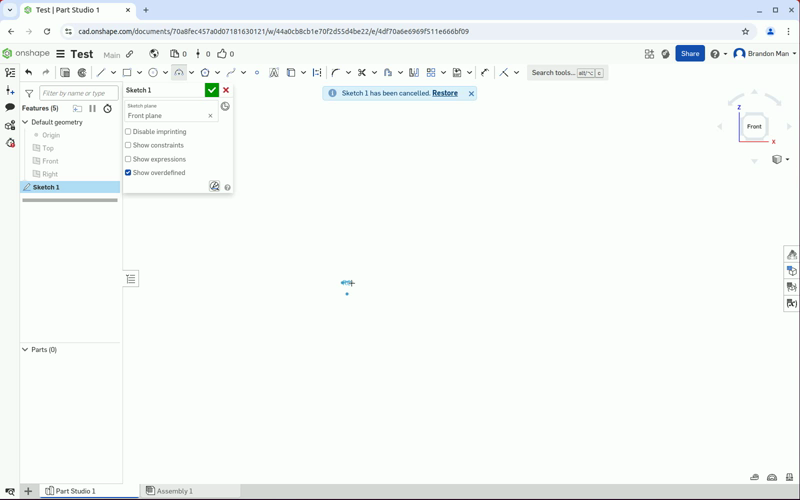
scroll(-6)
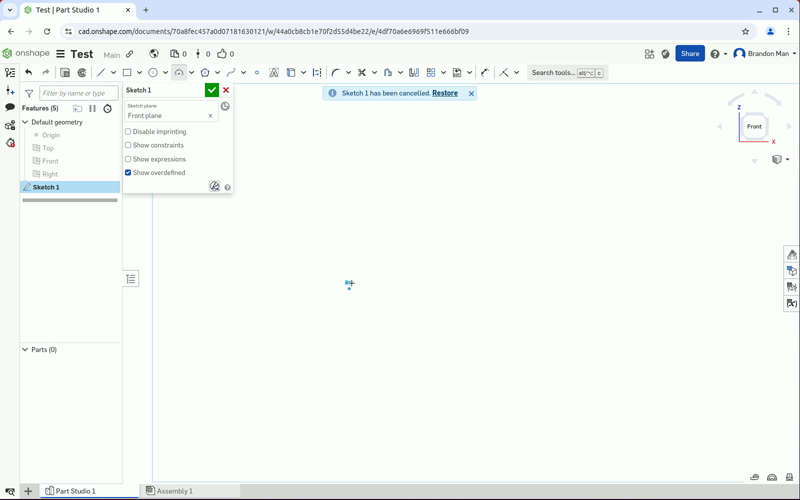
scroll(-6)
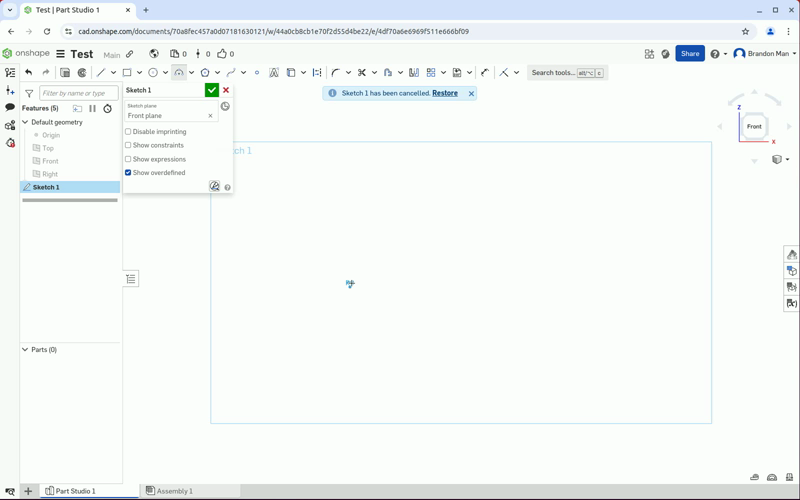
mouse_move(350, 283)
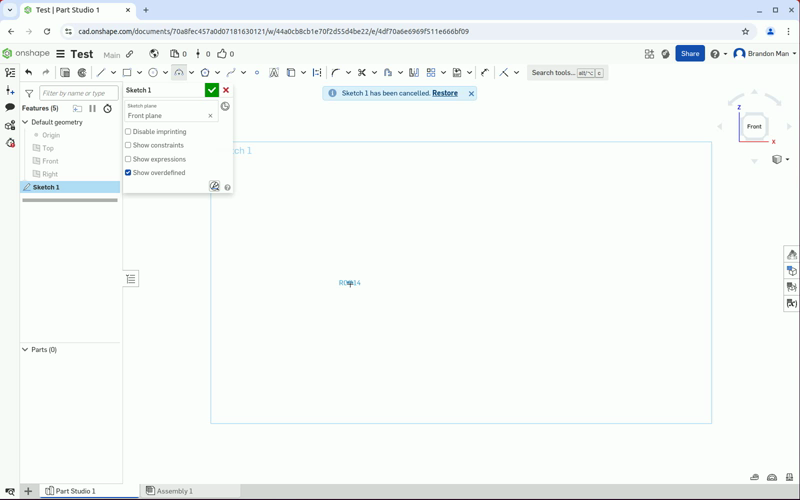
scroll(6)
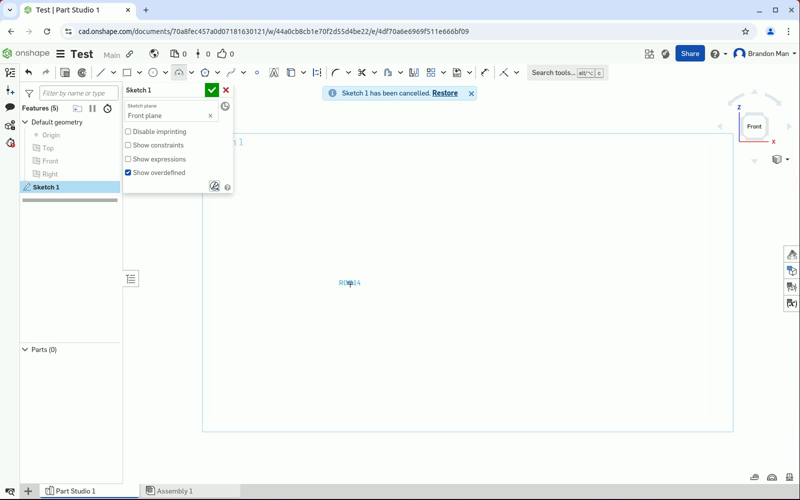
scroll(6)
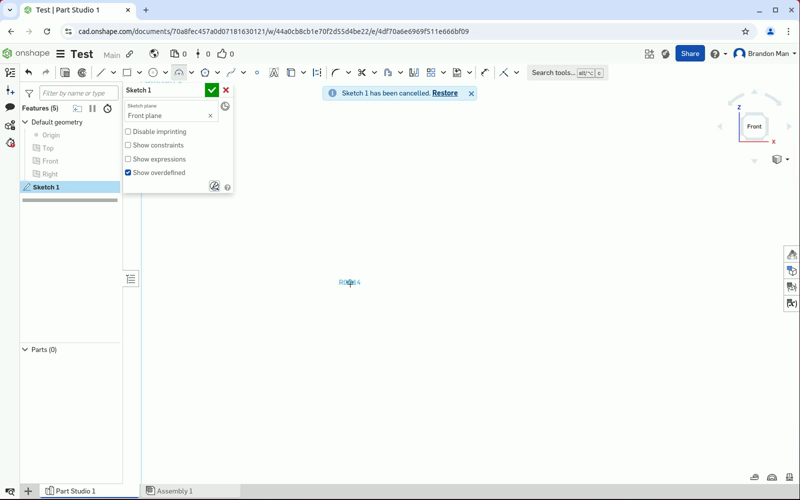
scroll(6)
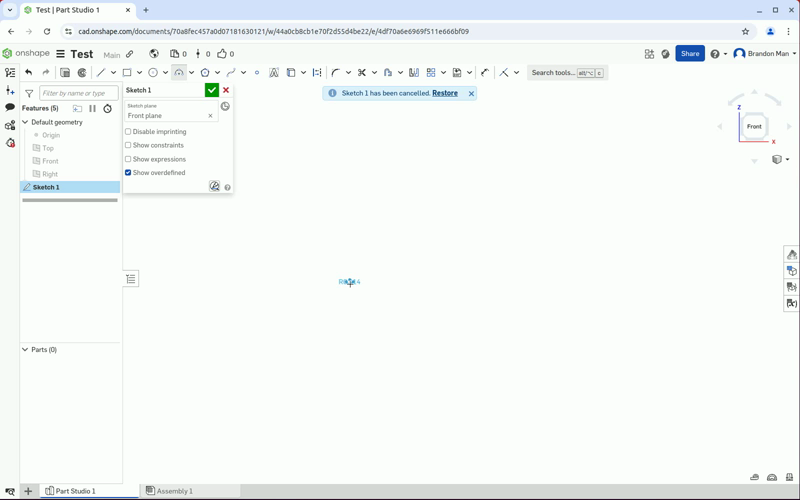
scroll(6)
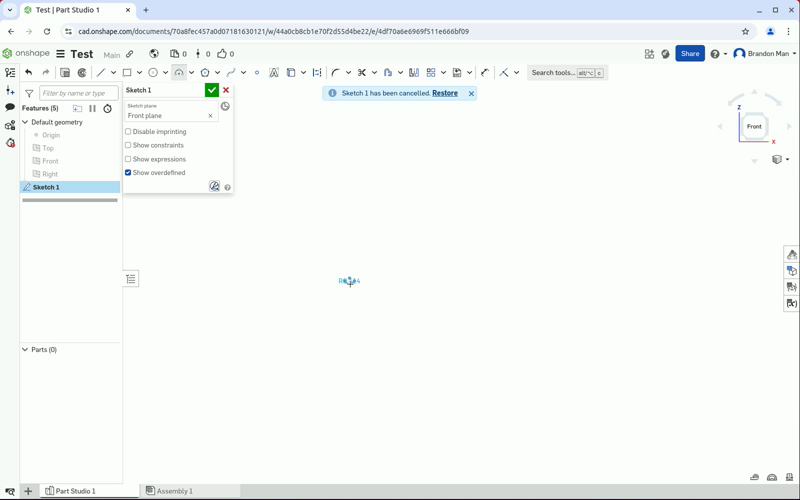
scroll(6)
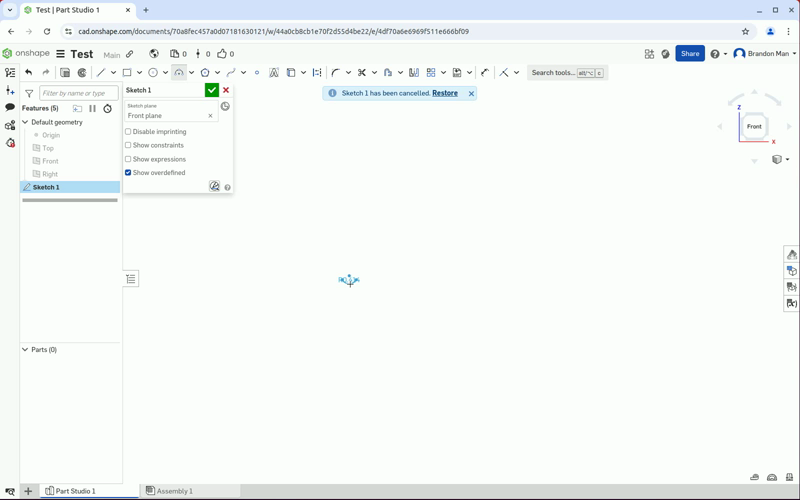
scroll(6)
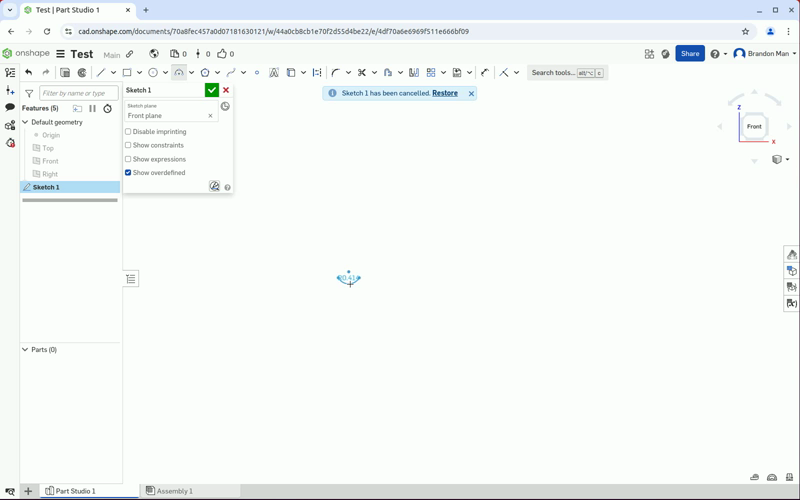
scroll(6)
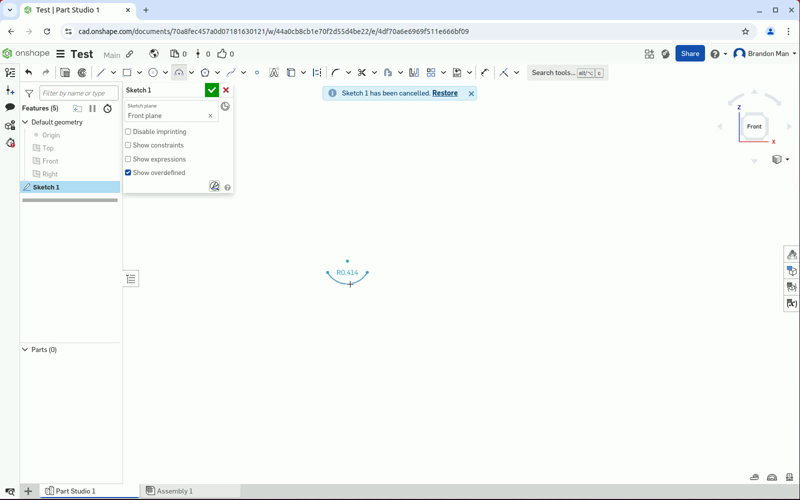
click(350, 283)
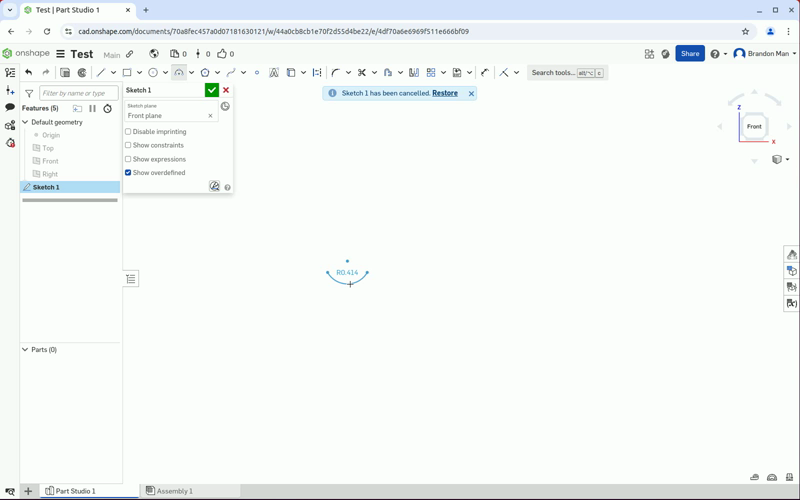
scroll(-6)
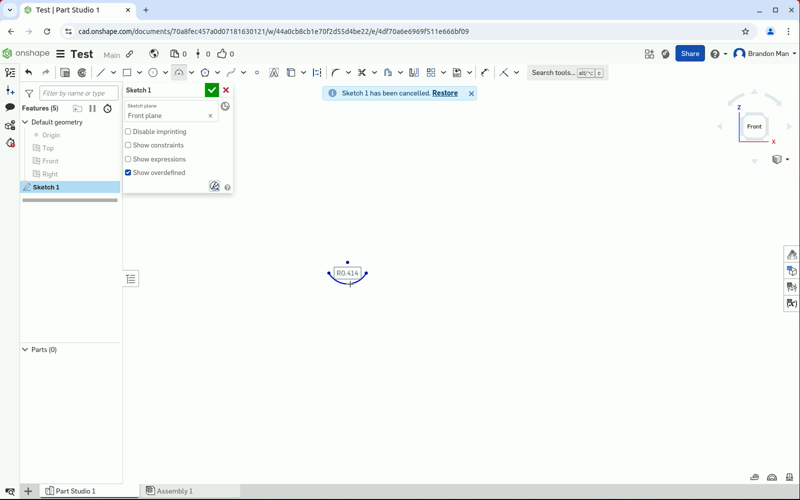
scroll(-6)
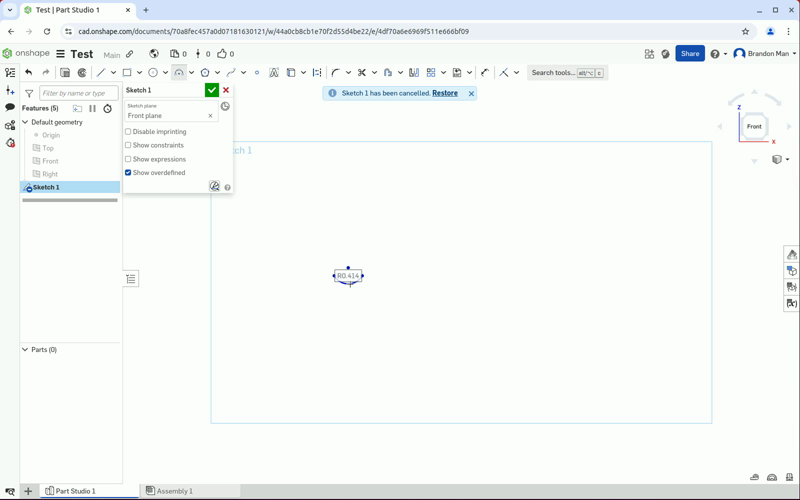
scroll(-6)
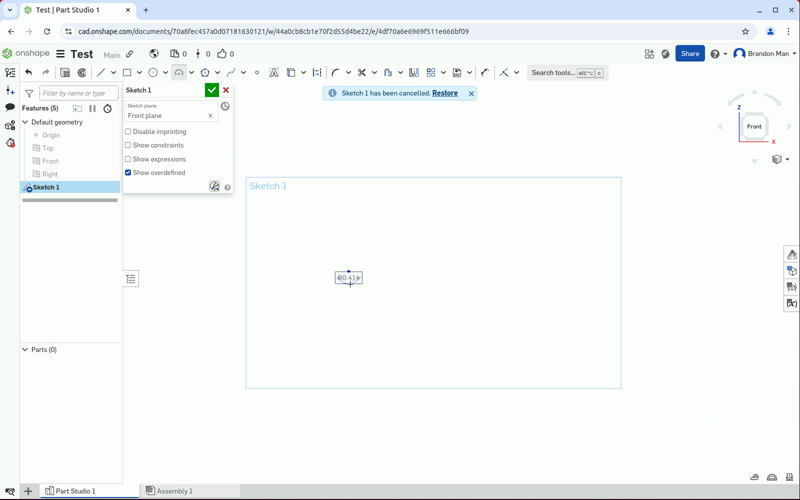
scroll(-6)
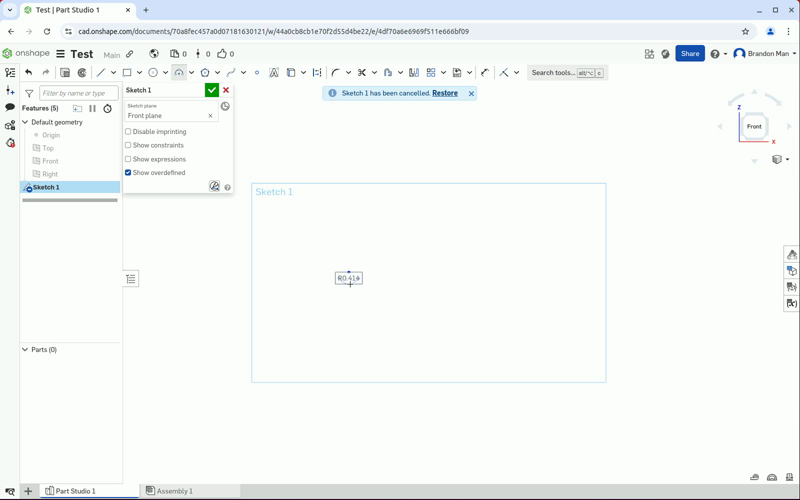
scroll(-6)
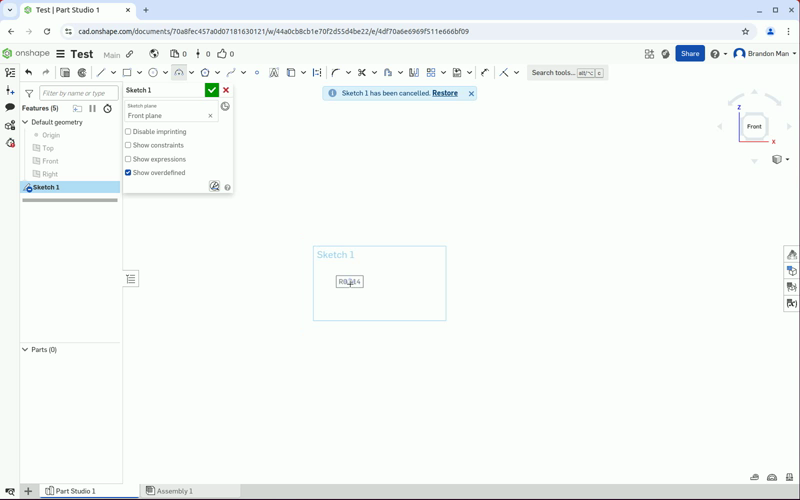
scroll(-6)
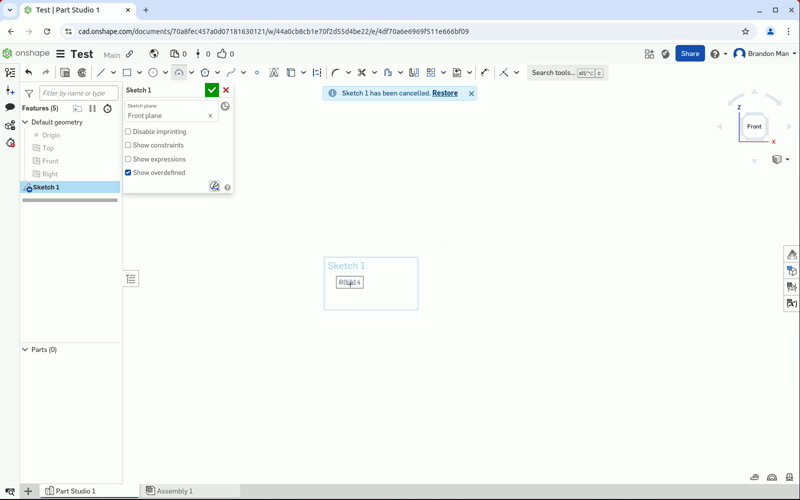
scroll(-6)
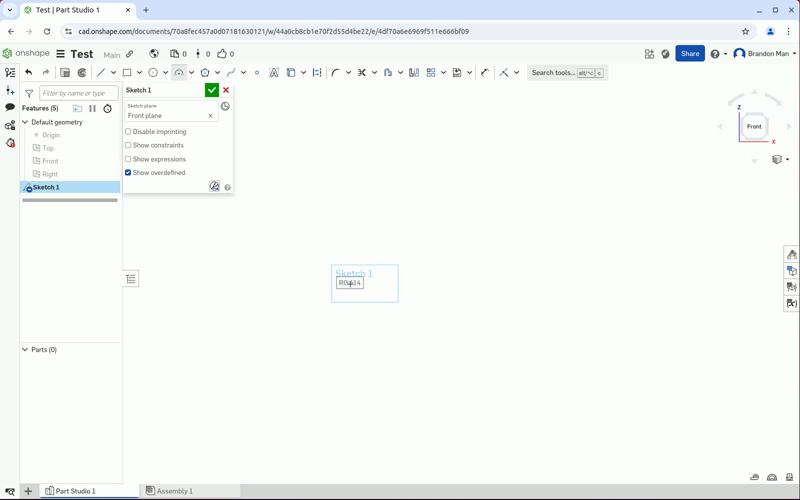
key_up(shift)
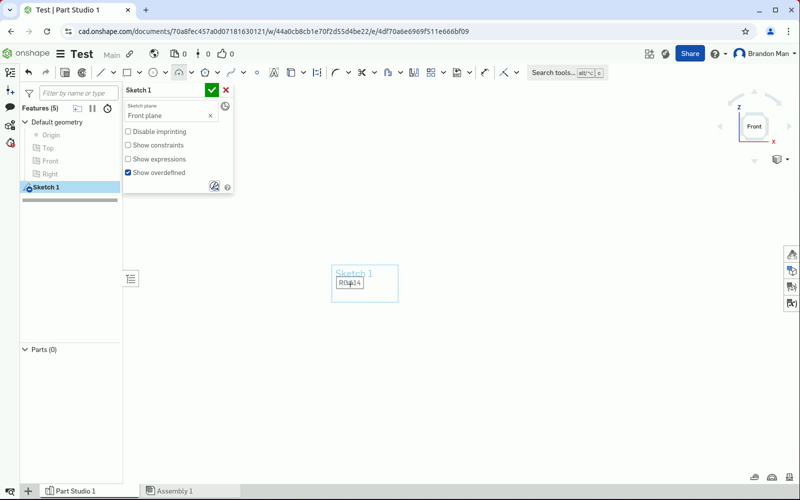
mouse_move(351, 282)
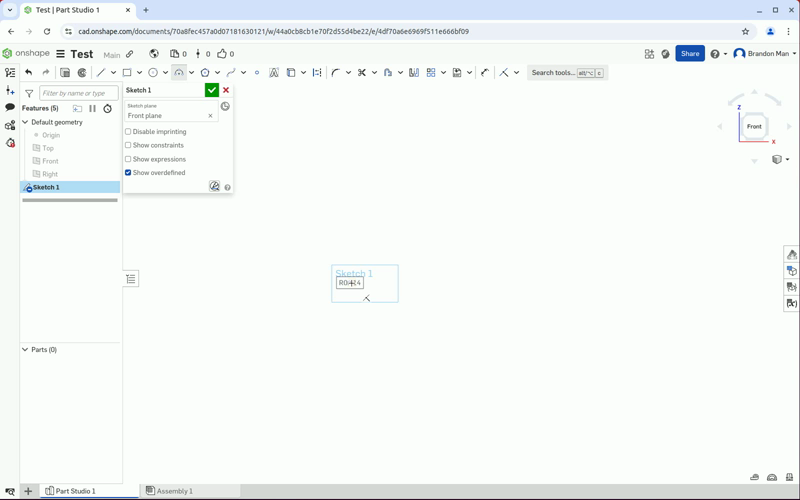
scroll(6)
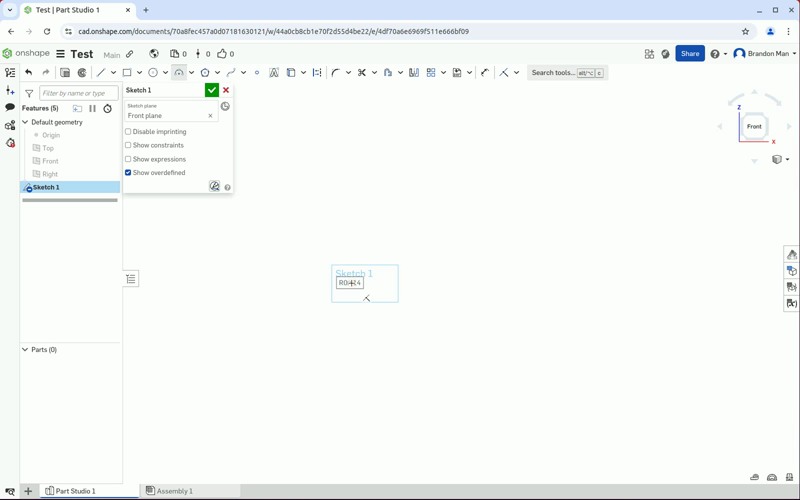
scroll(6)
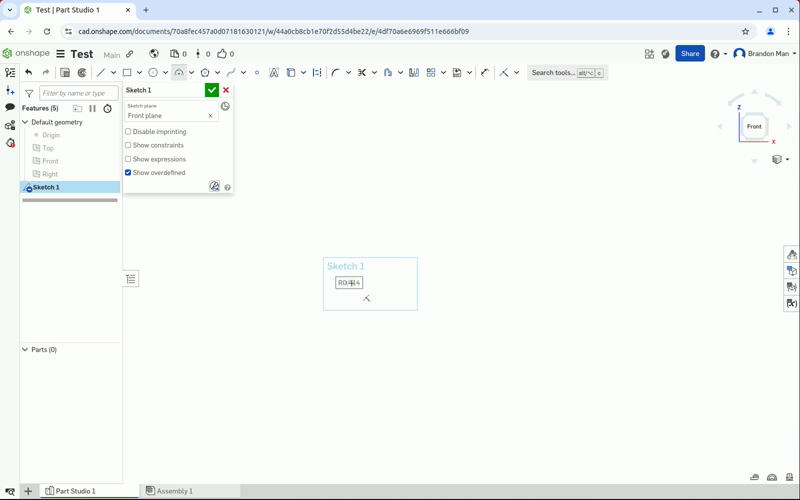
scroll(6)
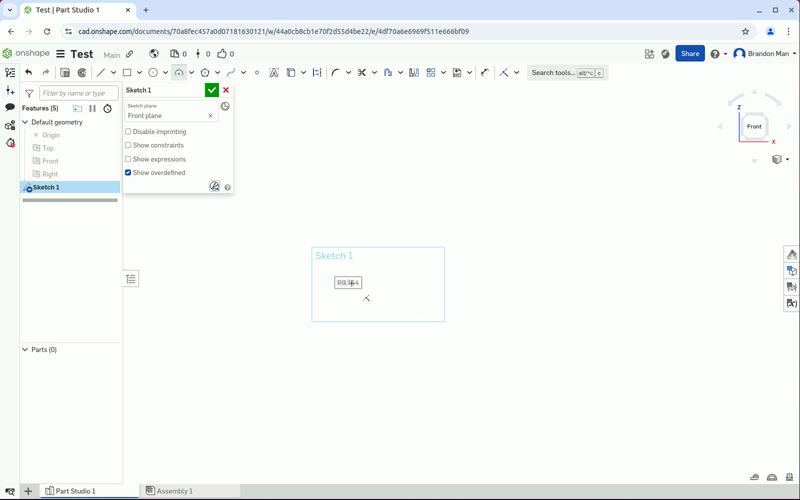
scroll(6)
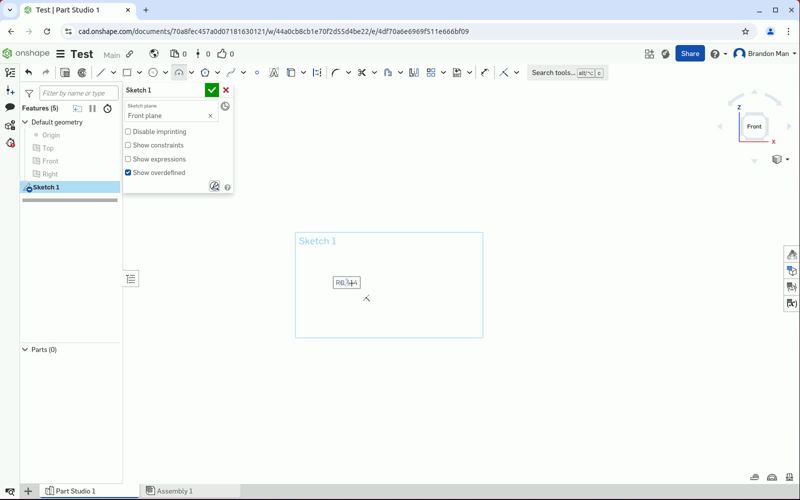
scroll(6)
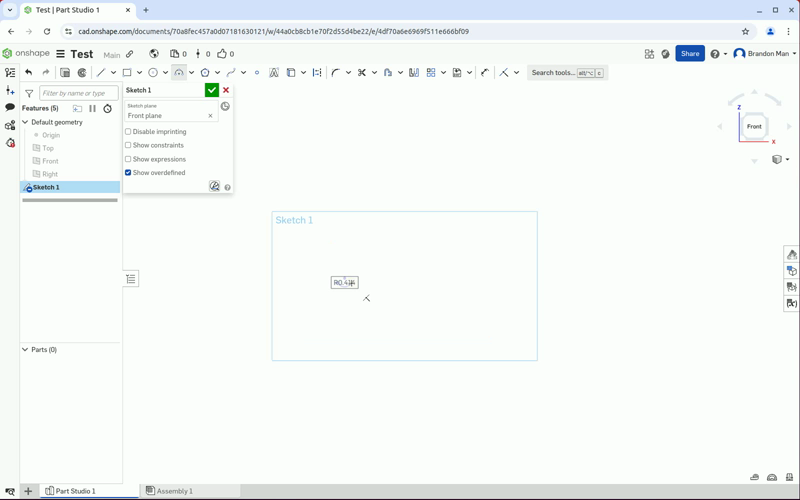
scroll(6)
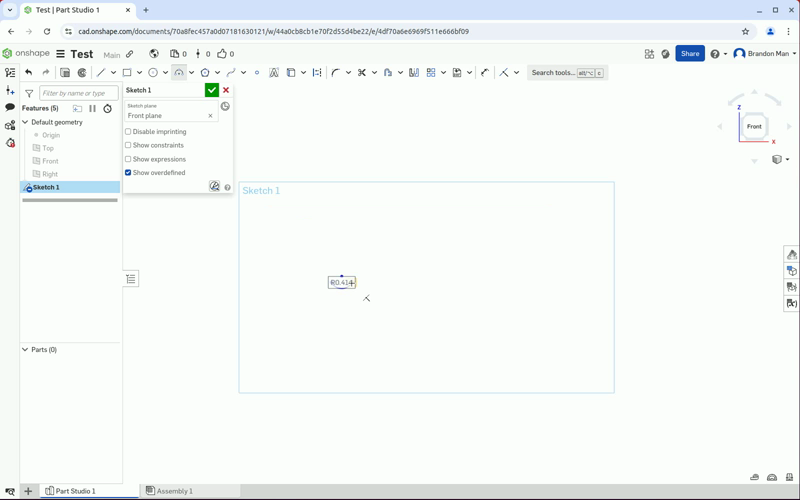
scroll(6)
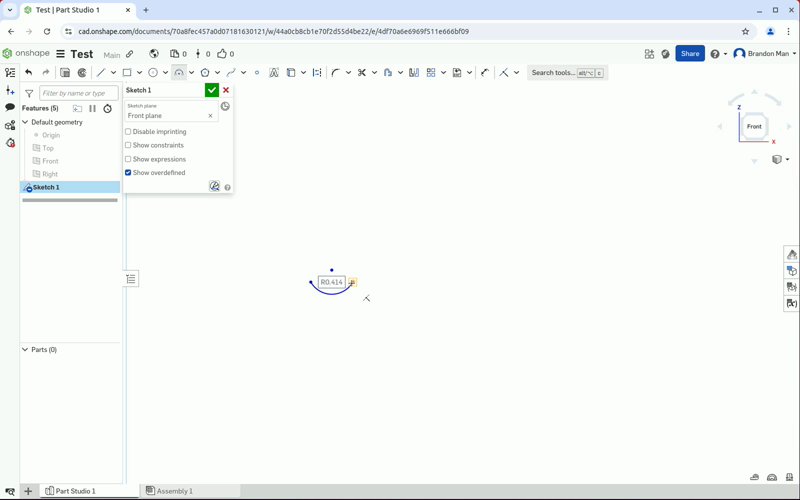
click(351, 282)
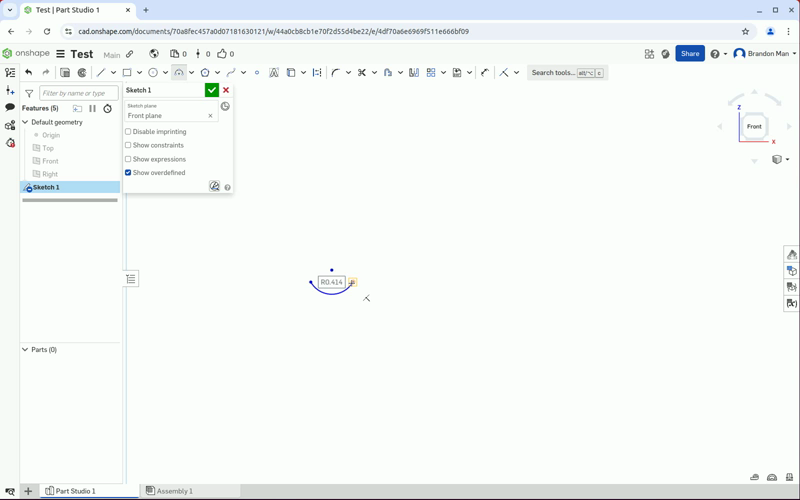
scroll(-6)
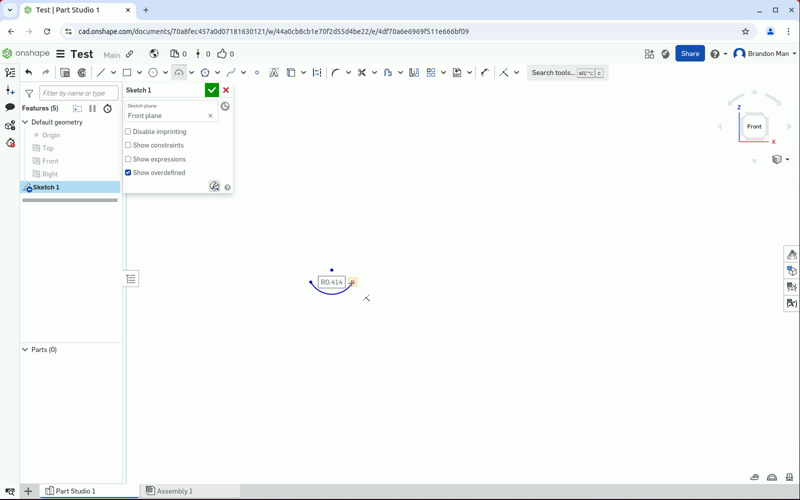
scroll(-6)
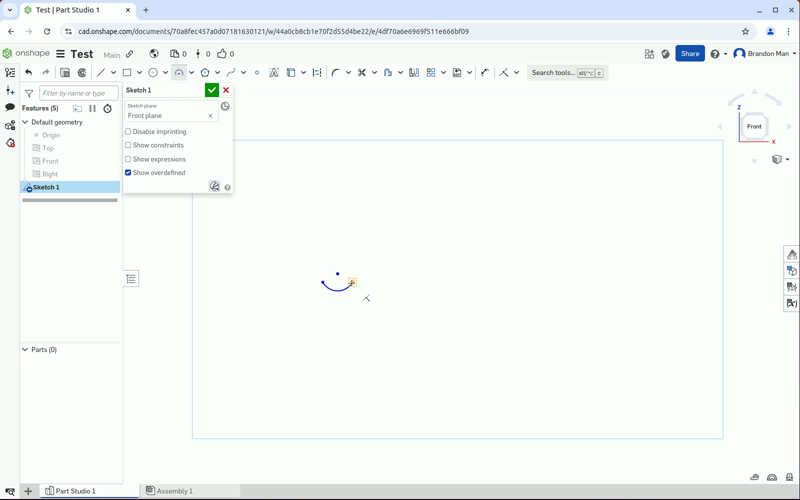
scroll(-6)
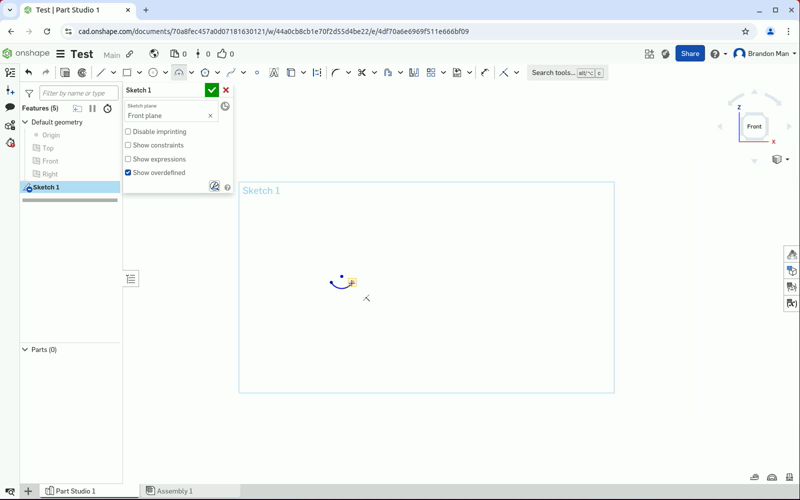
scroll(-6)
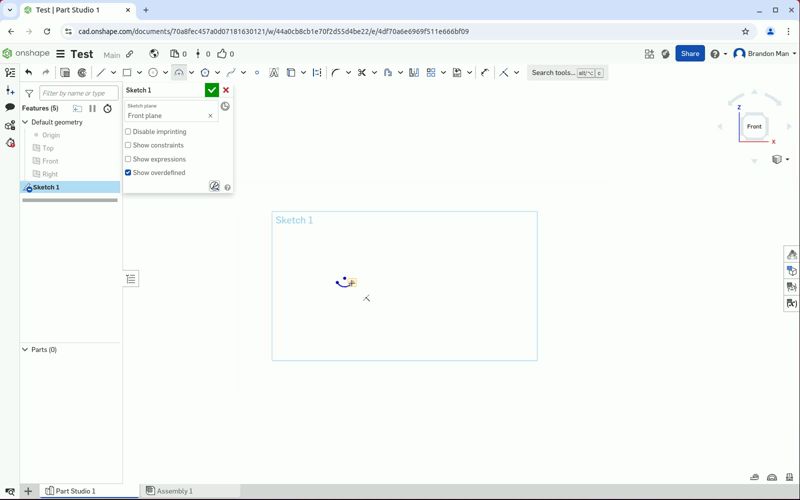
scroll(-6)
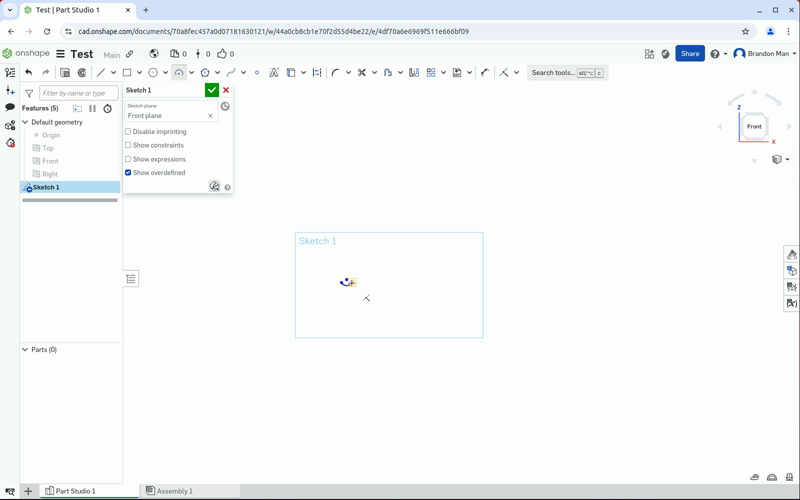
scroll(-6)
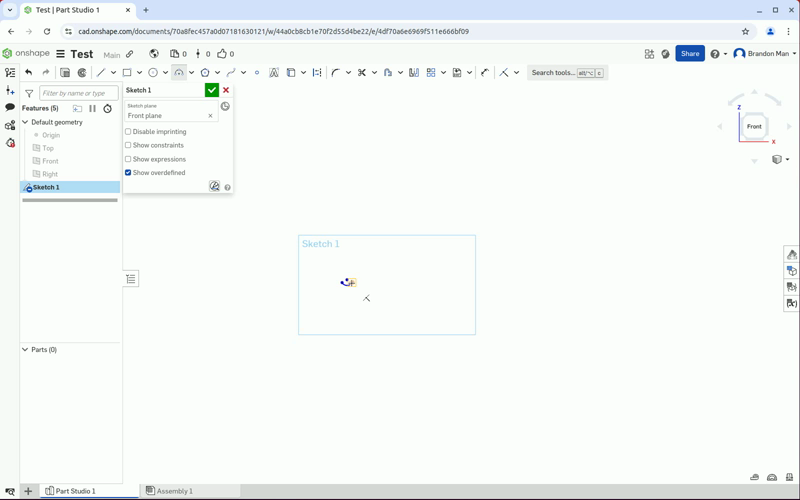
scroll(-6)
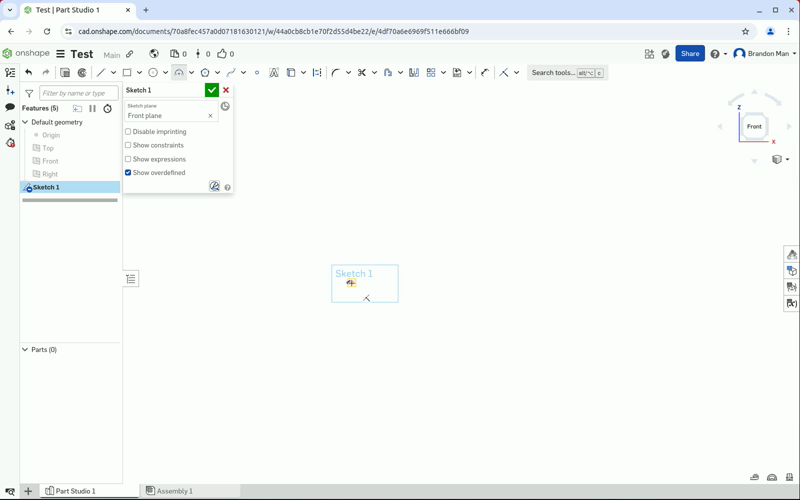
key_down(shift)
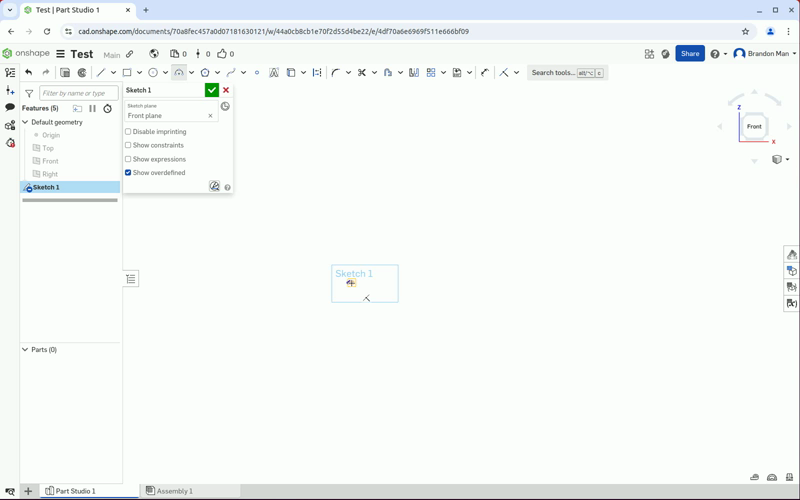
mouse_move(387, 282)
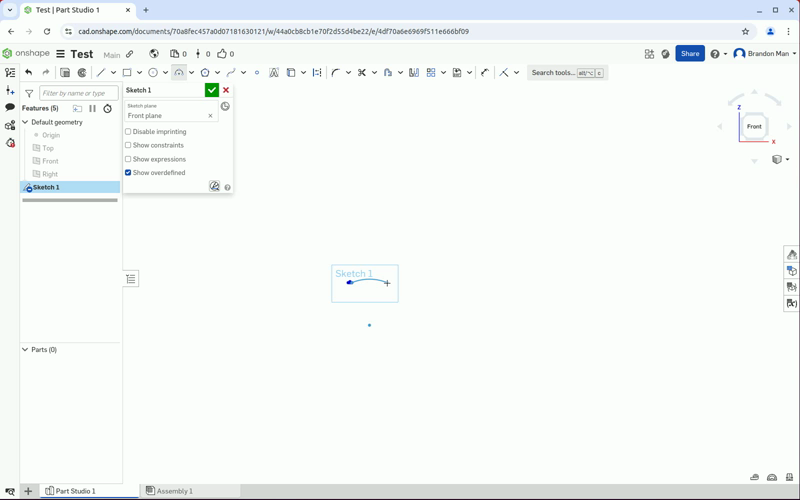
click(387, 282)
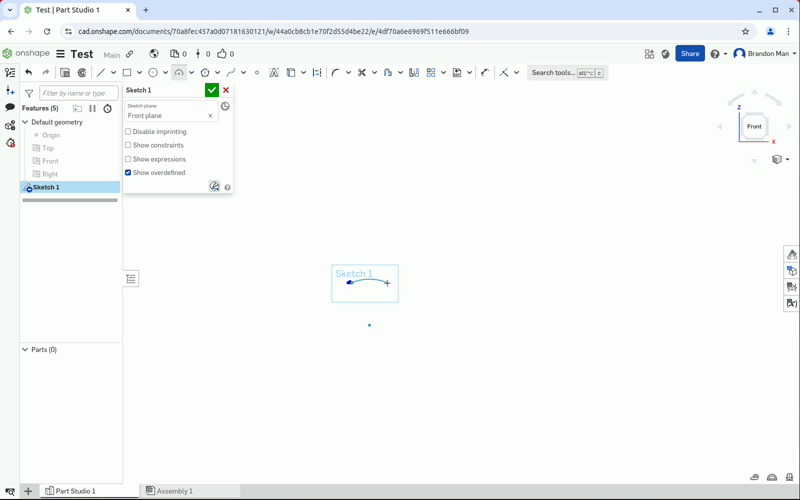
mouse_move(369, 270)
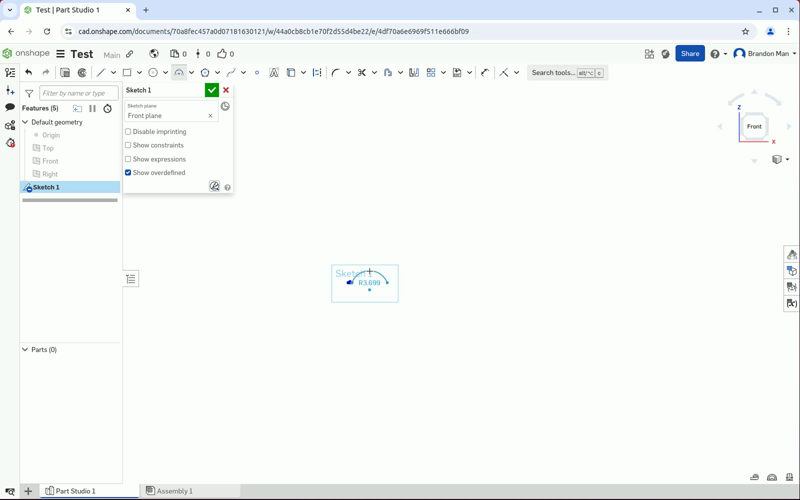
click(369, 270)
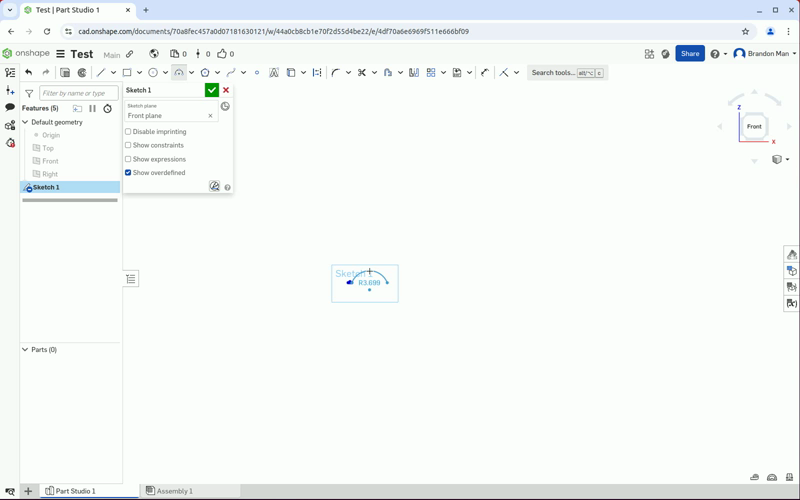
key_up(shift)
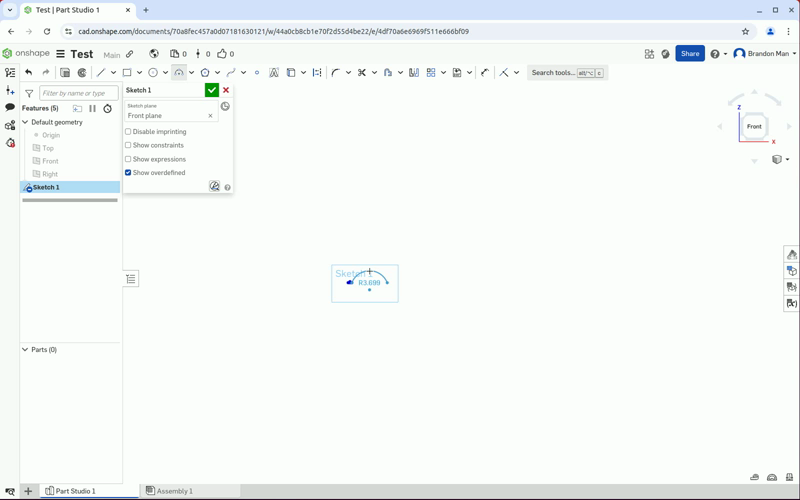
key(esc)
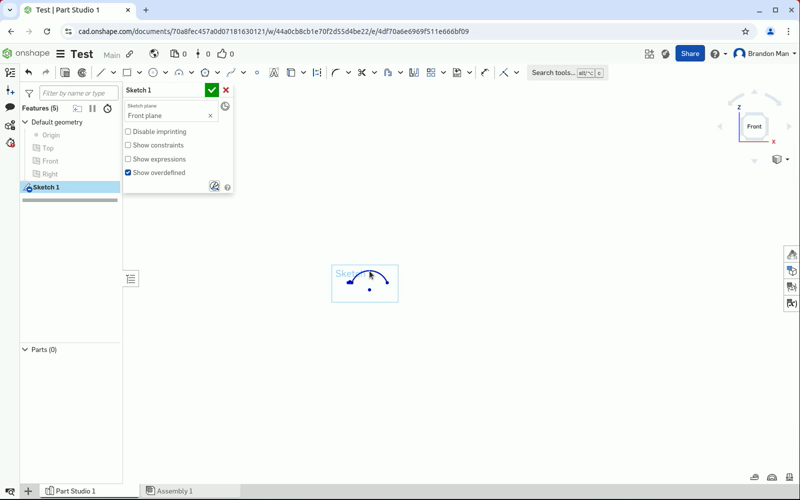
key(l)
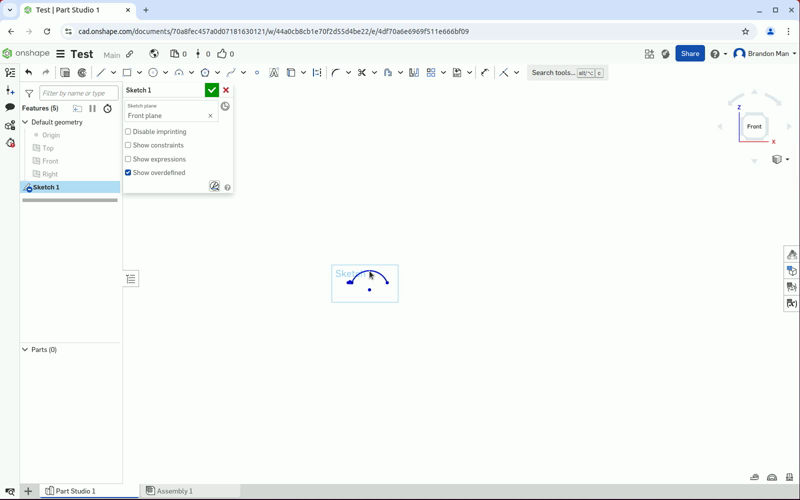
mouse_move(387, 282)
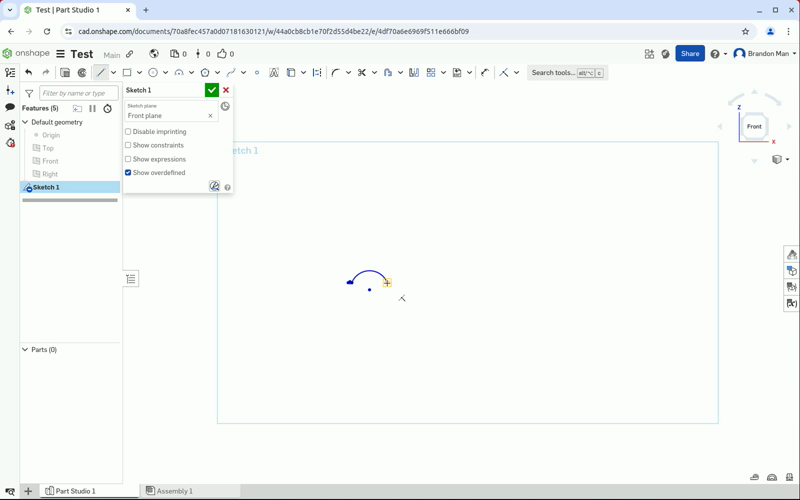
click(387, 282)
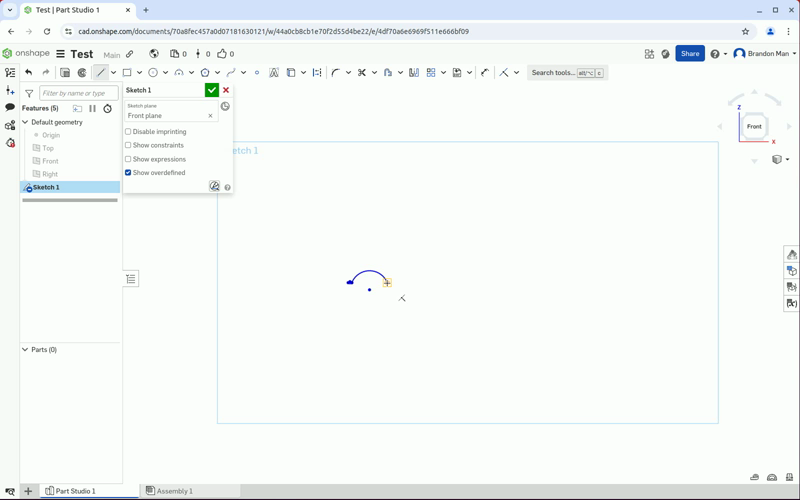
key_down(shift)
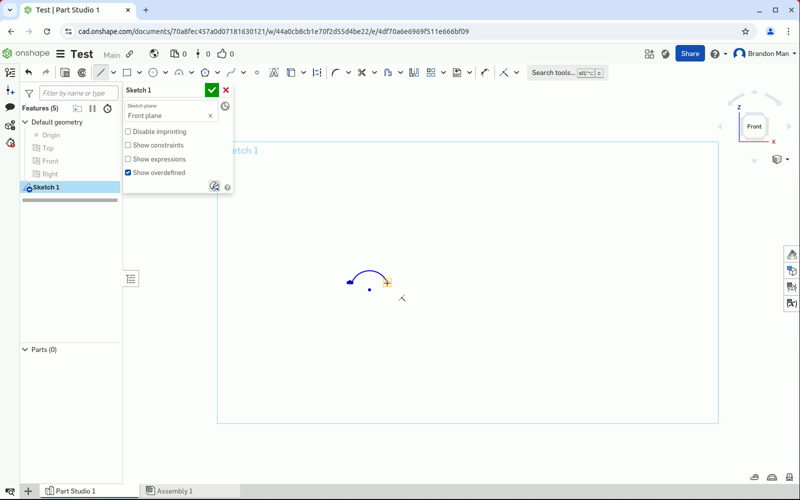
mouse_move(417, 282)
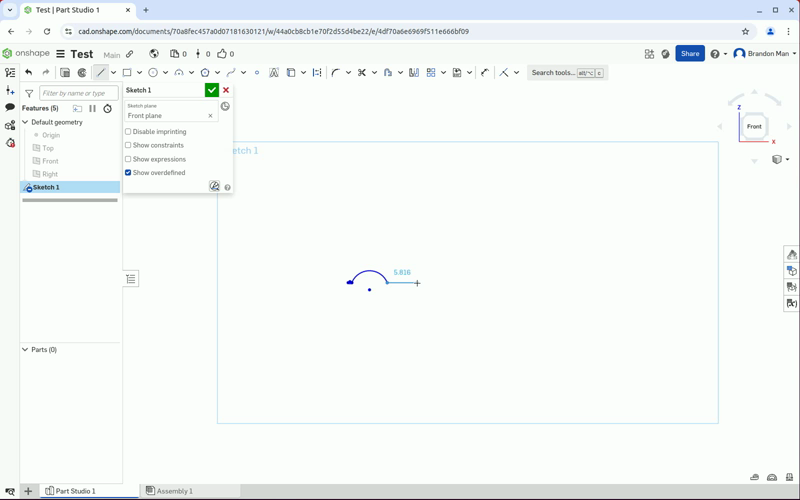
mouse_move(404, 282)
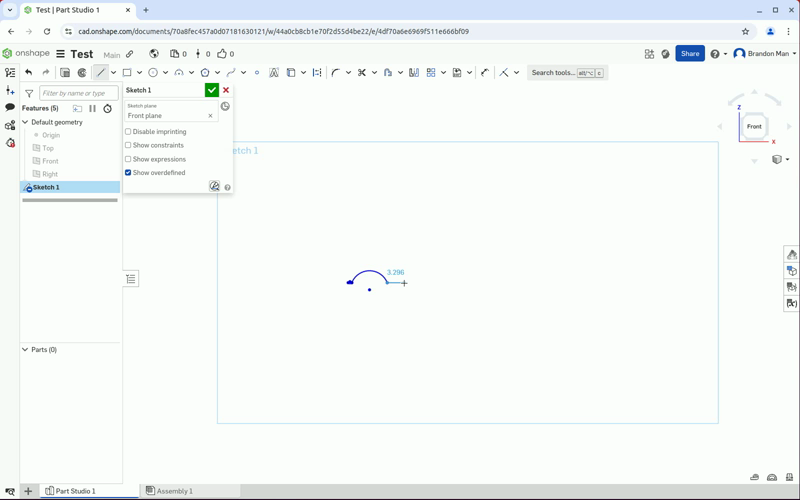
click(404, 282)
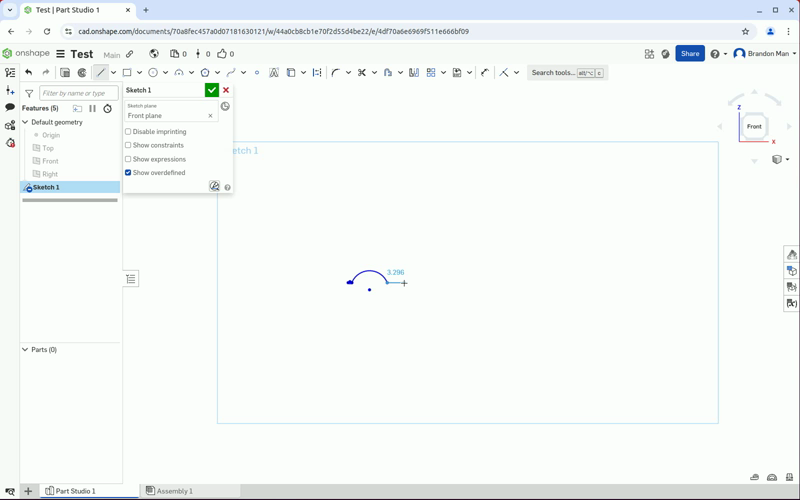
key_up(shift)
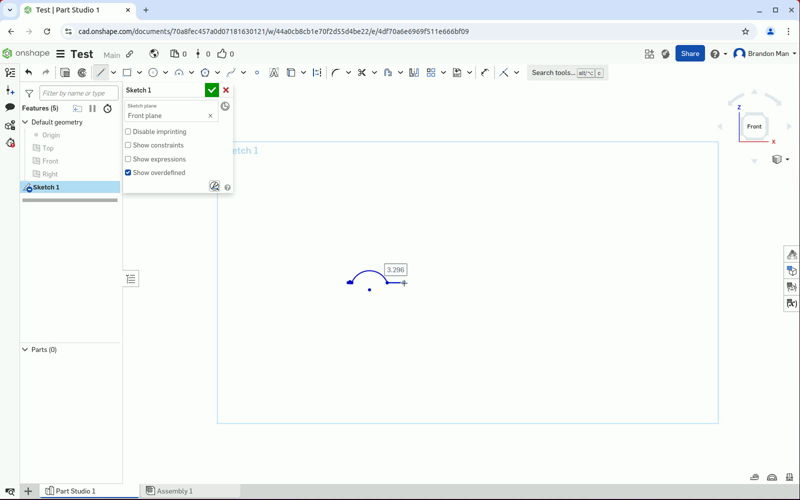
key_down(shift)
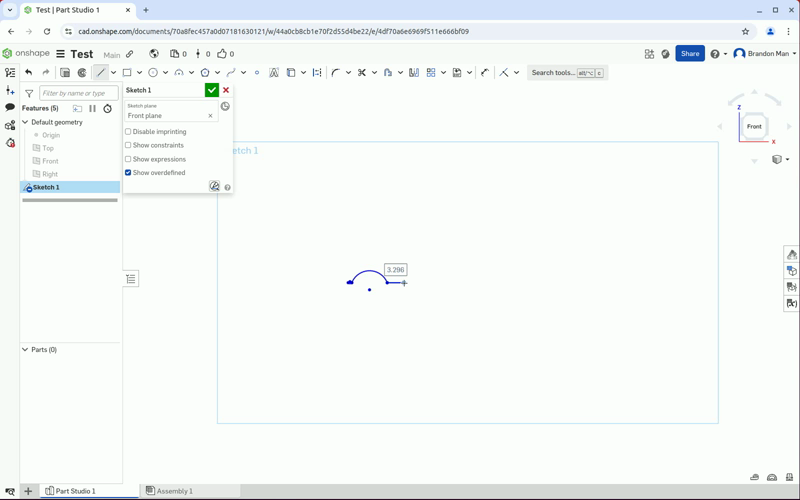
mouse_move(434, 282)
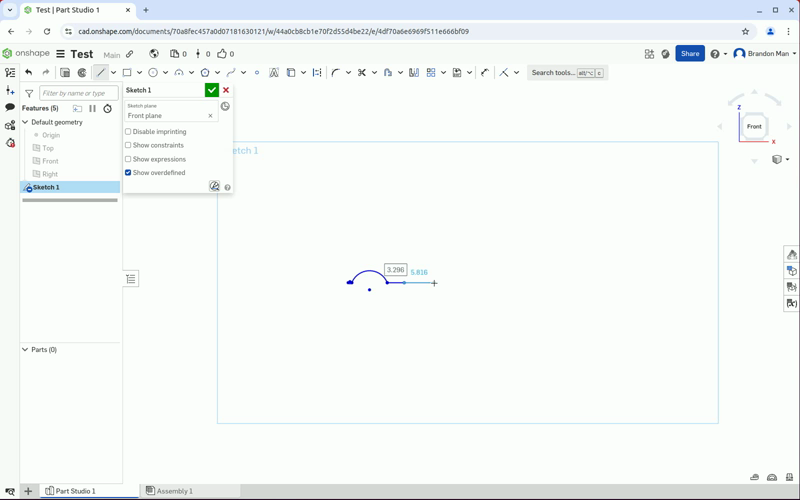
mouse_move(421, 282)
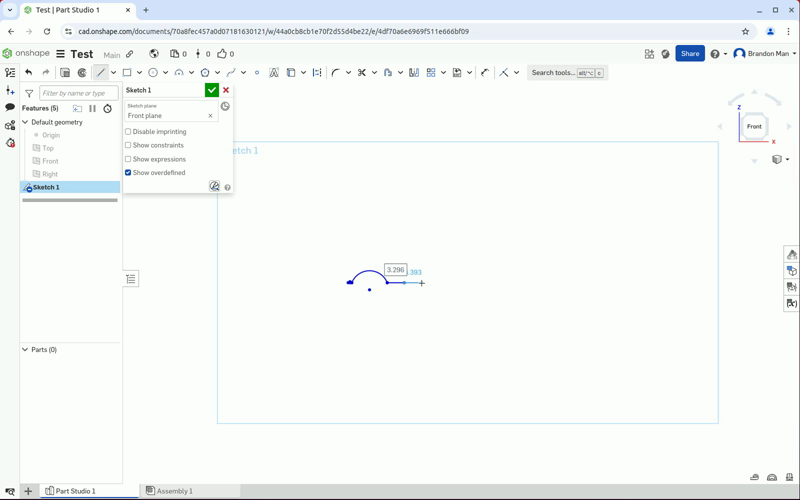
click(421, 282)
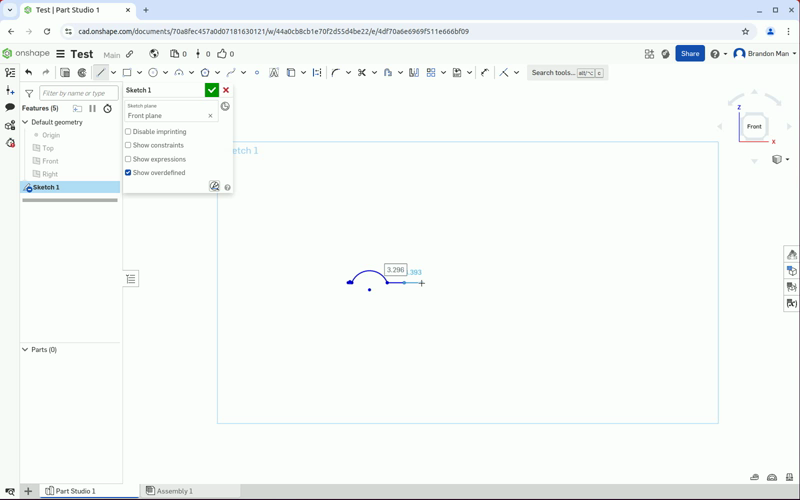
key_up(shift)
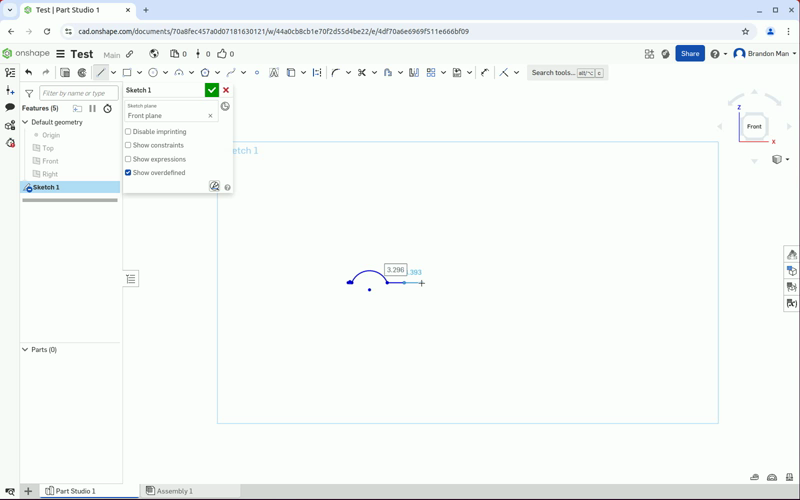
key(esc)
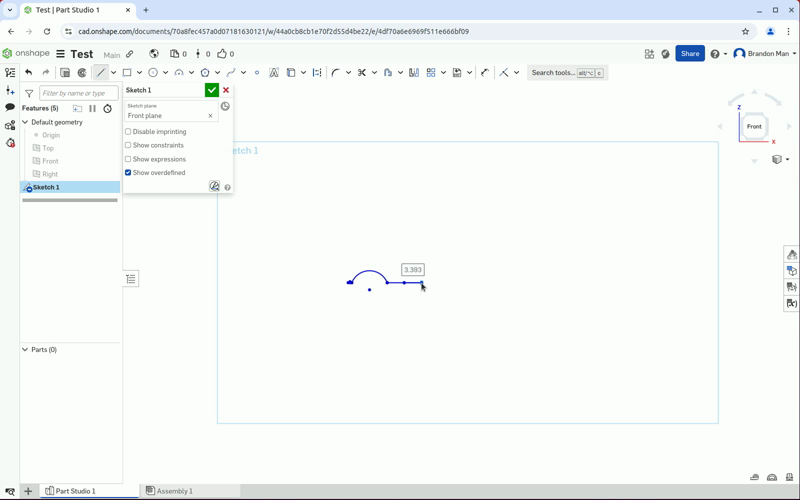
key(a)
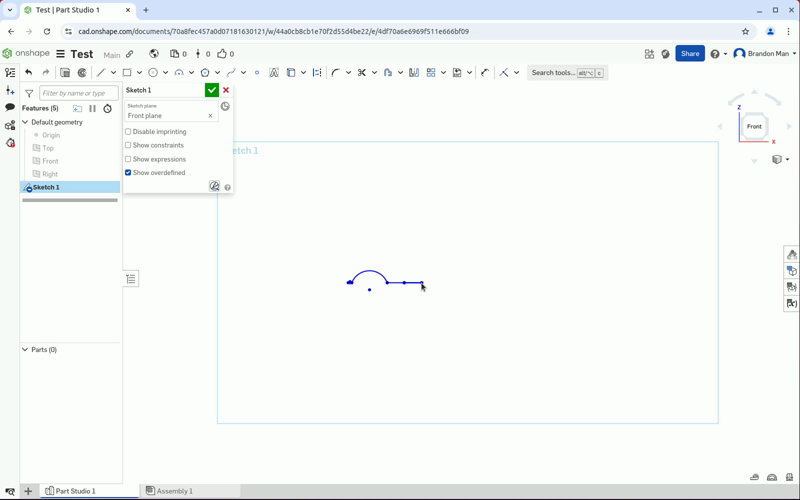
mouse_move(421, 282)
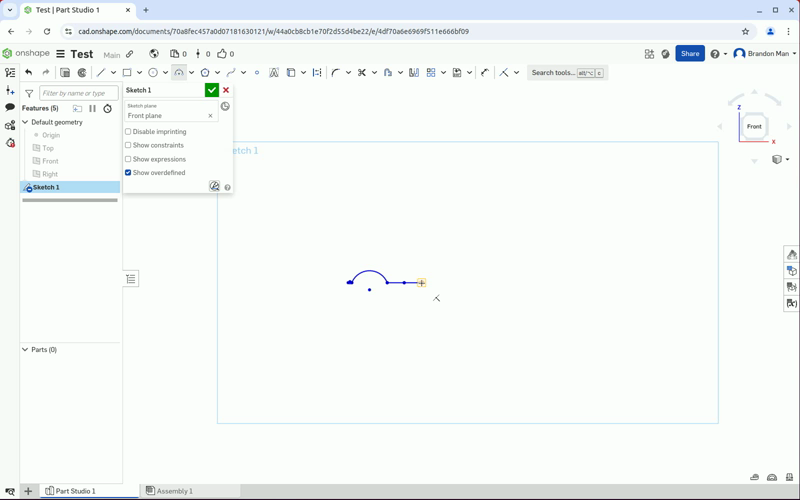
click(421, 282)
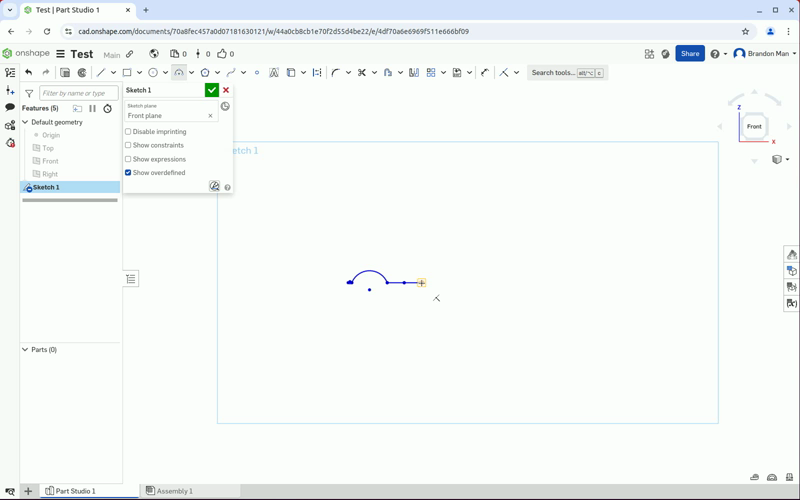
key_down(shift)
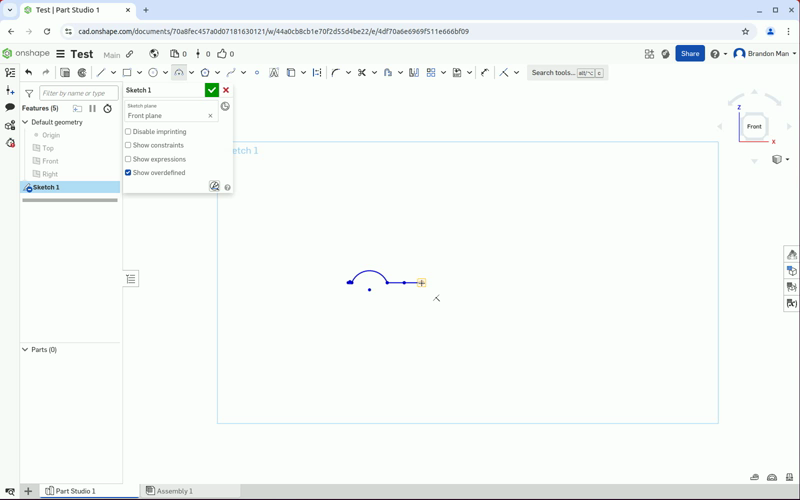
mouse_move(457, 282)
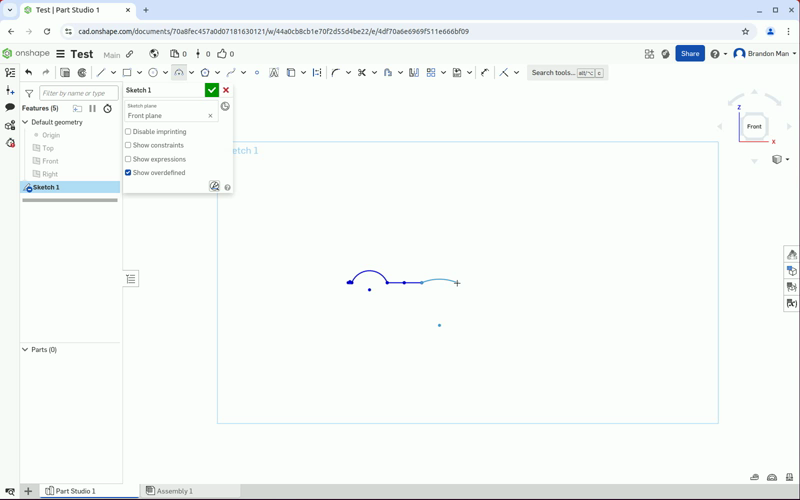
click(457, 282)
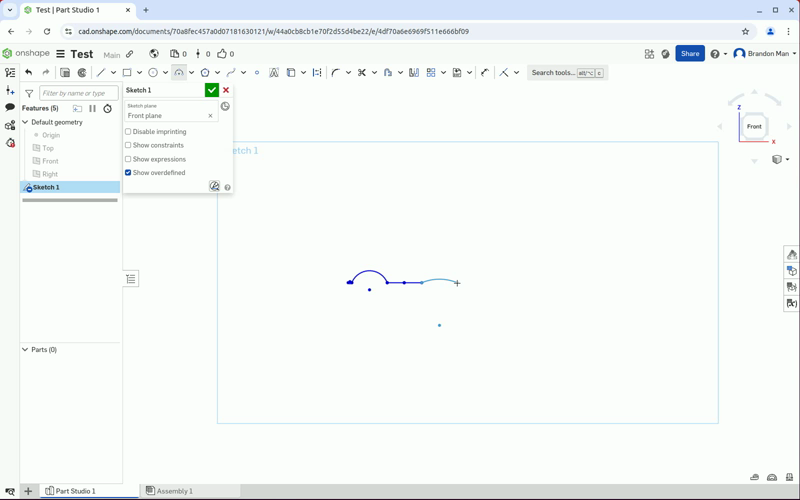
mouse_move(439, 270)
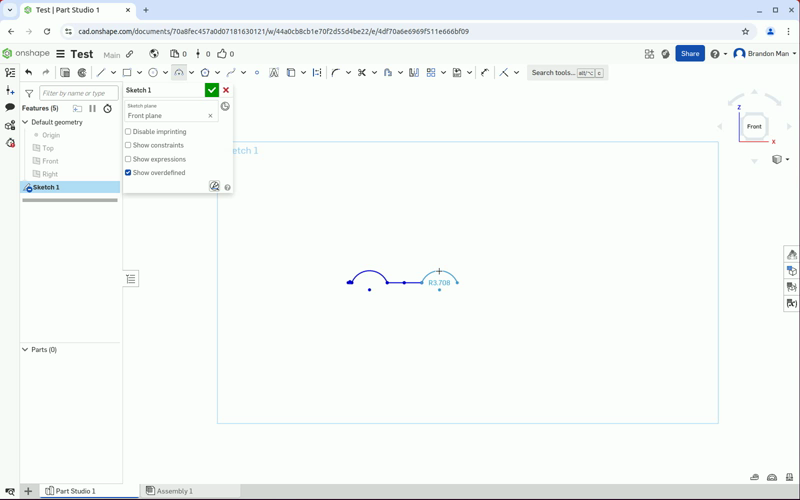
click(439, 270)
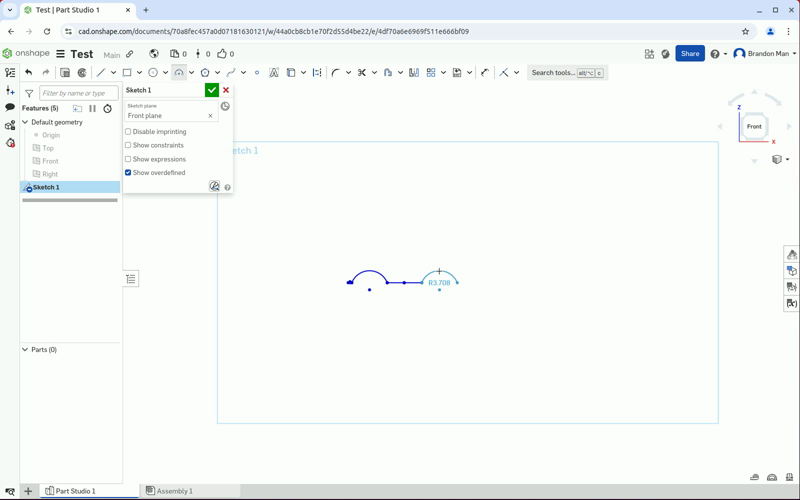
key_up(shift)
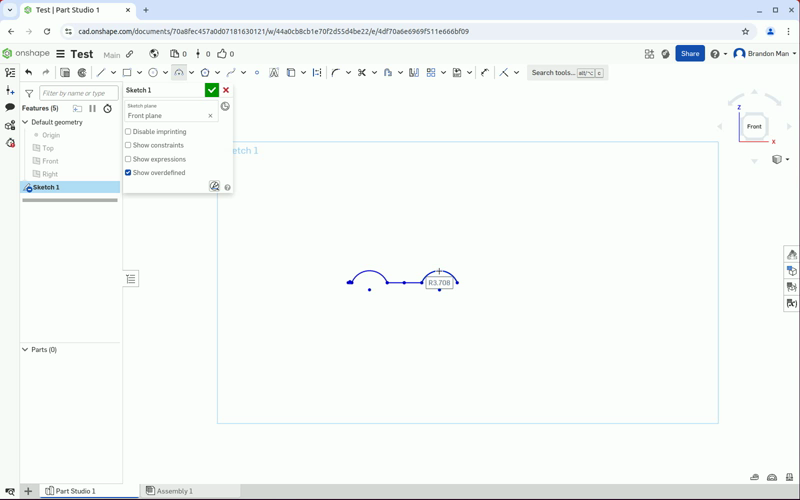
mouse_move(457, 282)
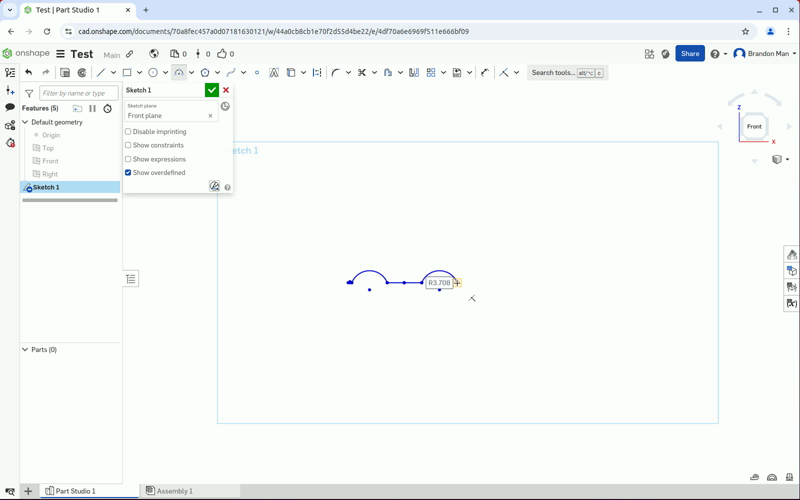
click(457, 282)
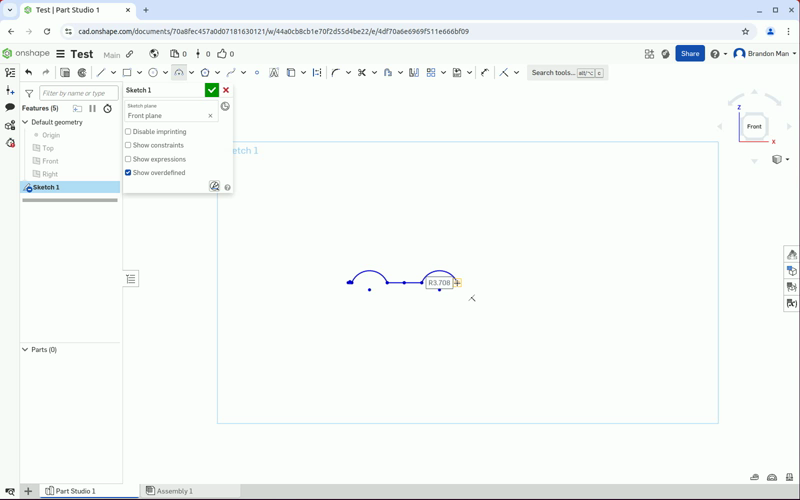
key_down(shift)
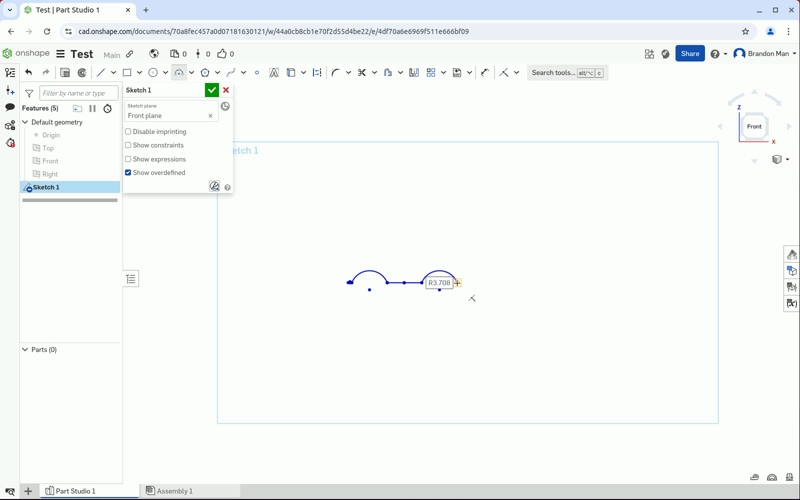
mouse_move(460, 282)
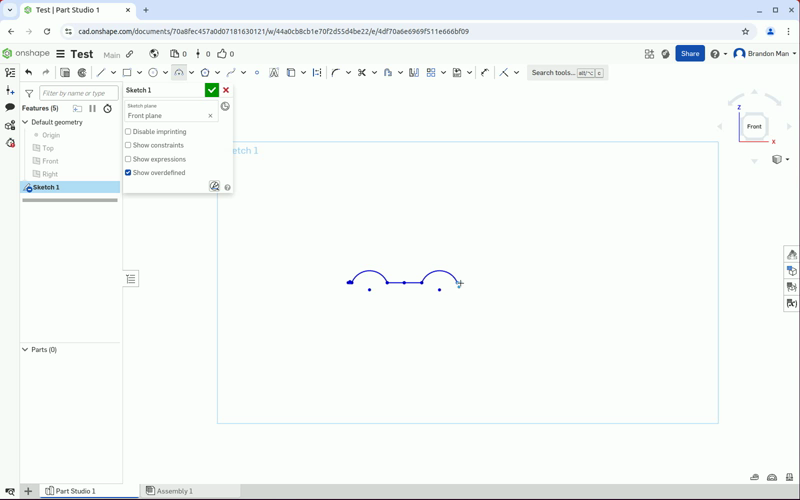
scroll(6)
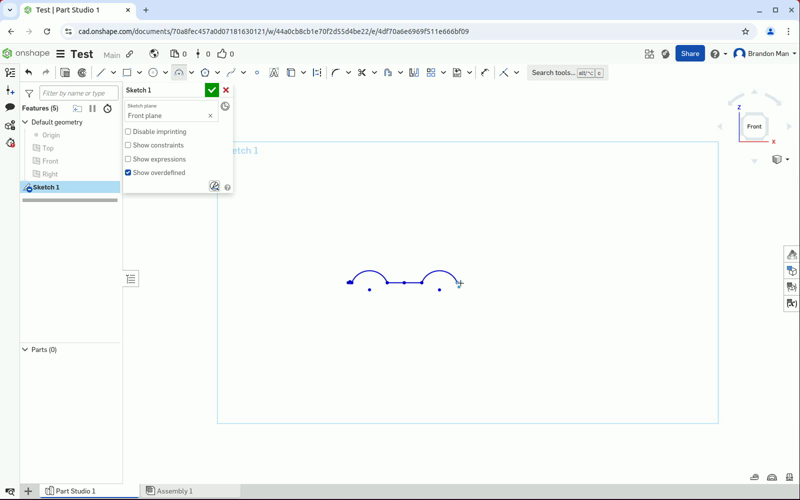
scroll(6)
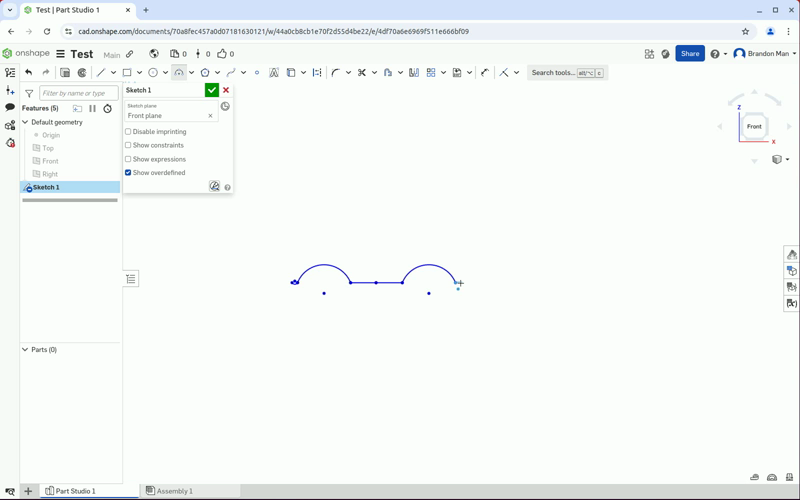
scroll(6)
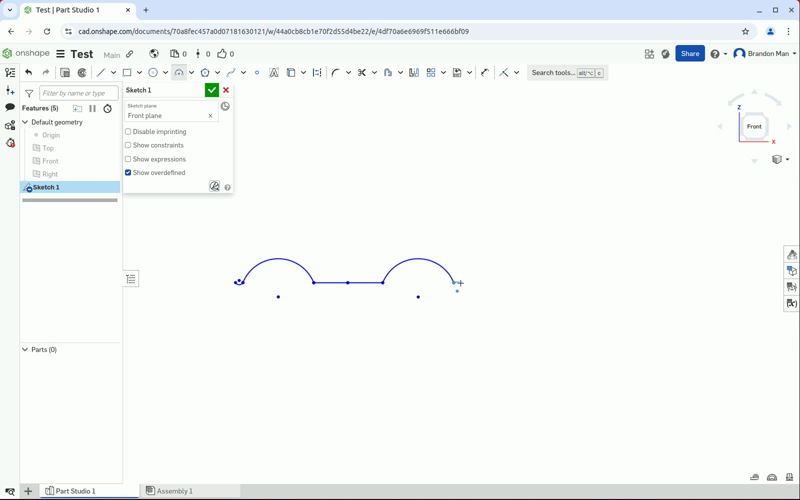
scroll(6)
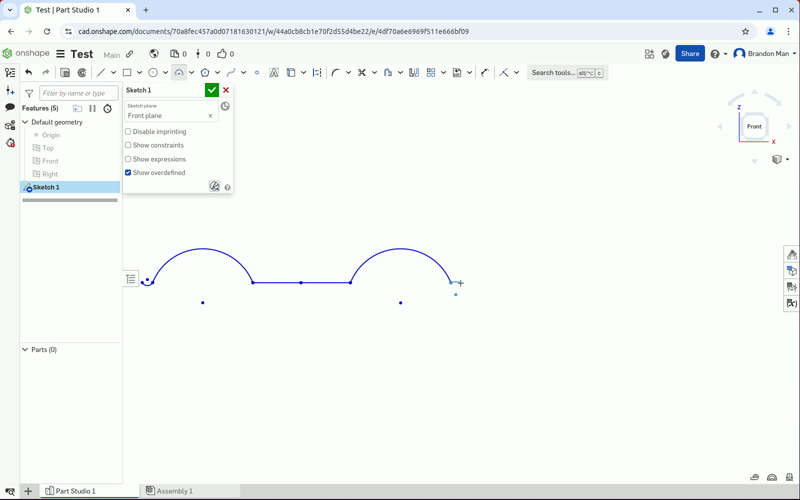
scroll(6)
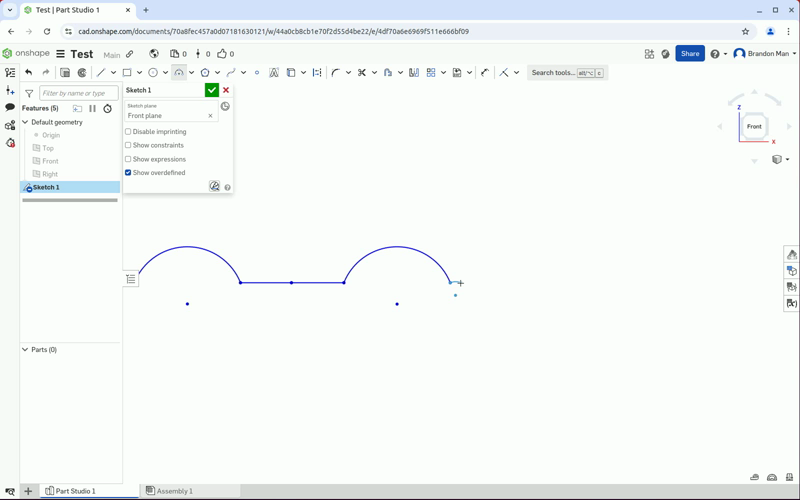
scroll(6)
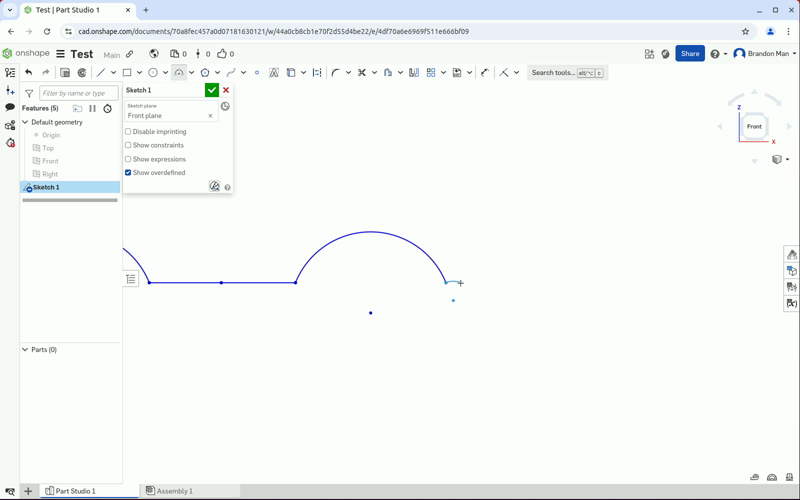
scroll(6)
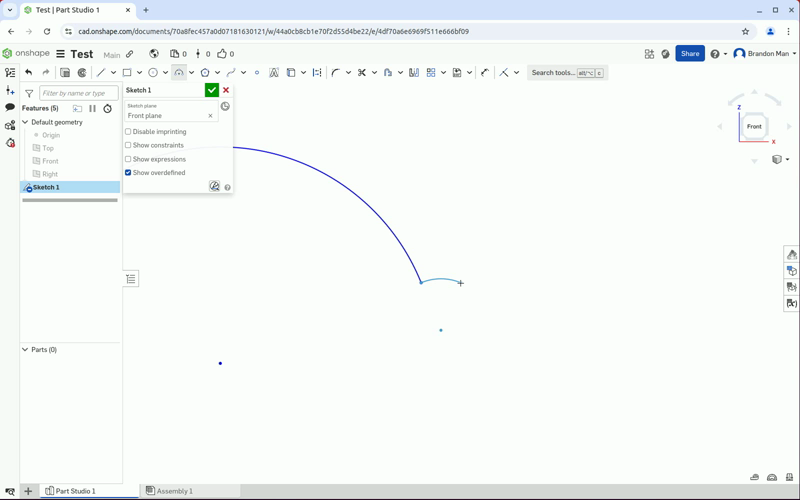
click(460, 282)
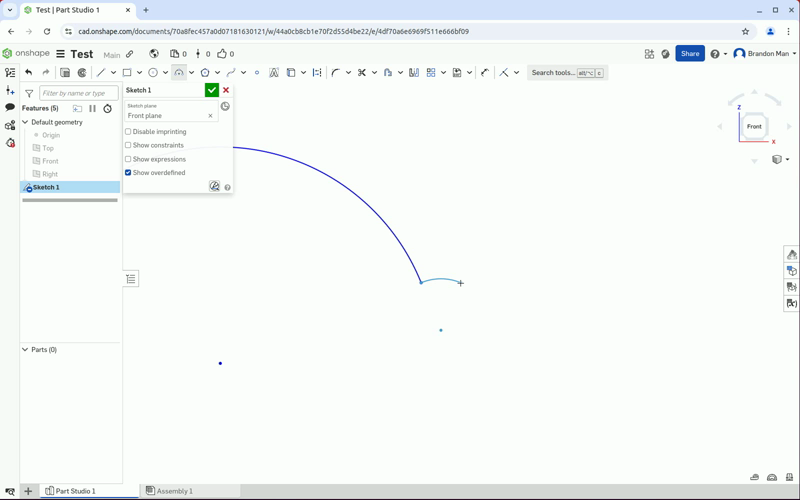
scroll(-6)
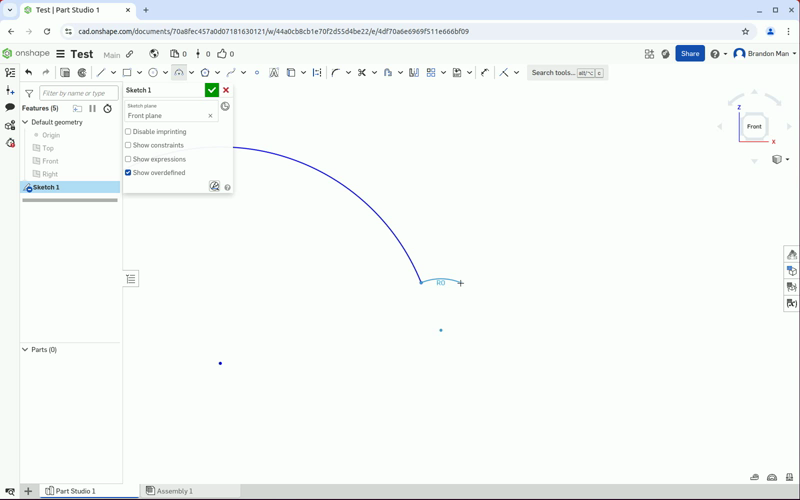
scroll(-6)
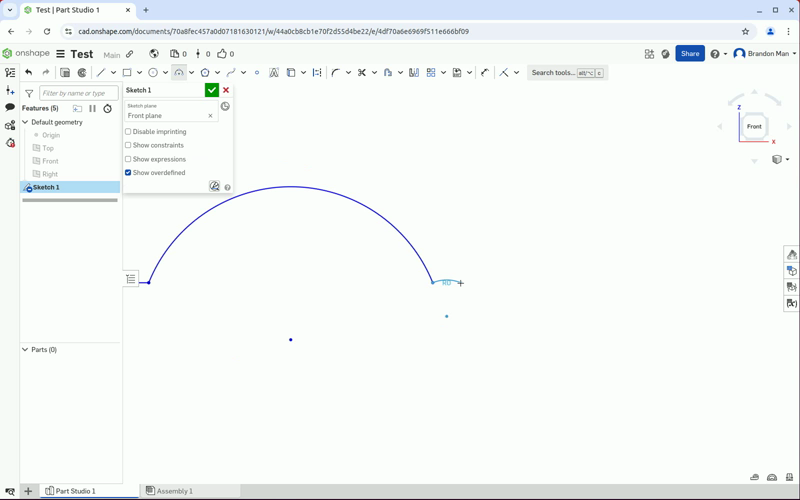
scroll(-6)
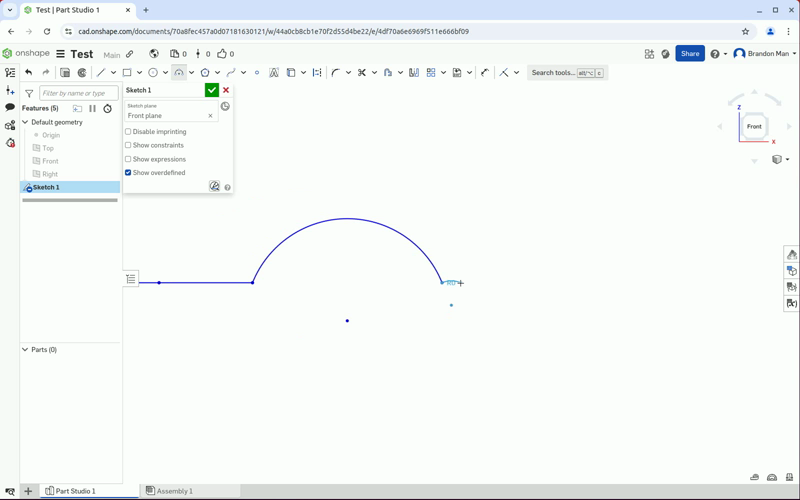
scroll(-6)
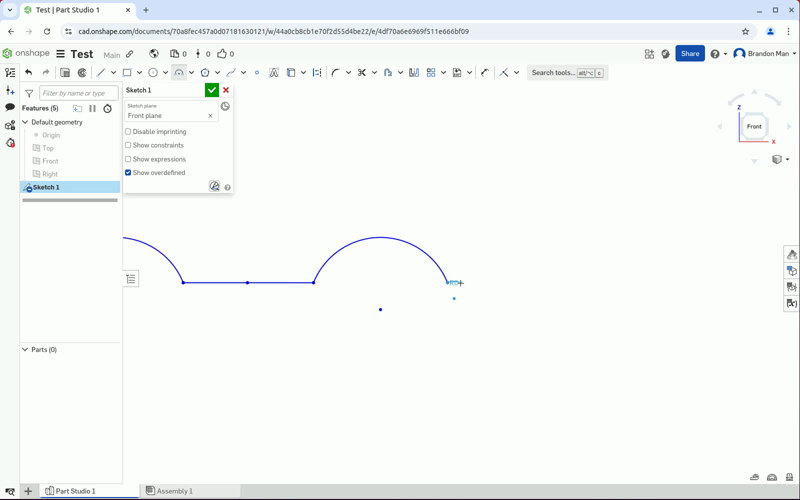
scroll(-6)
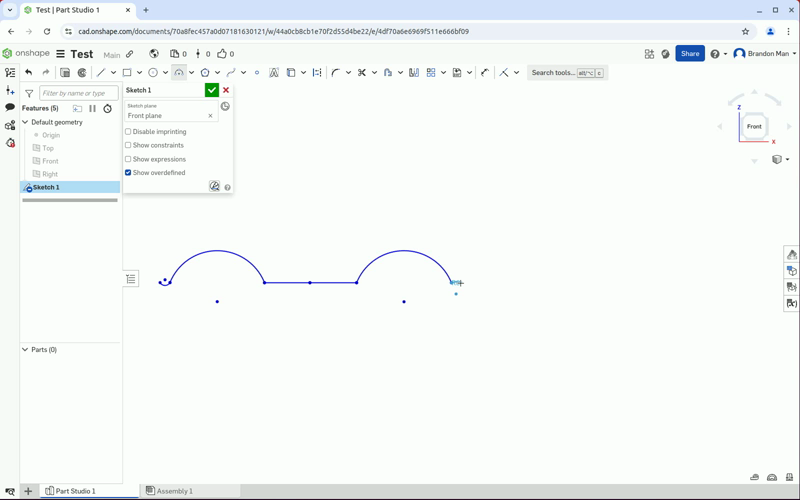
scroll(-6)
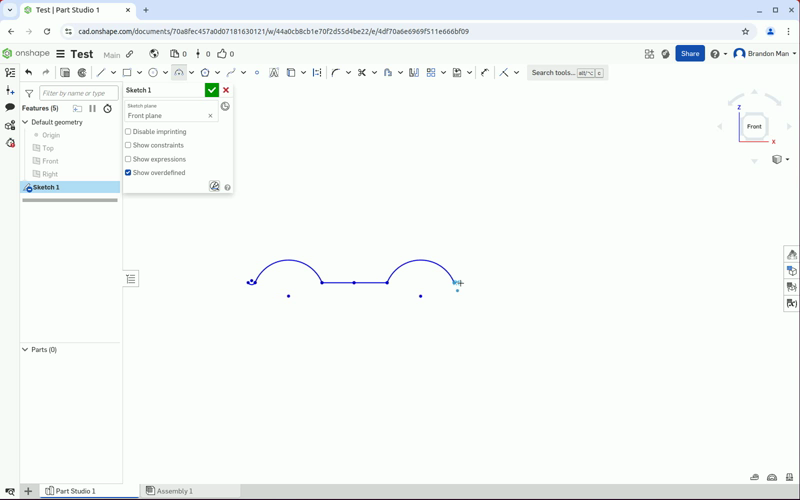
scroll(-6)
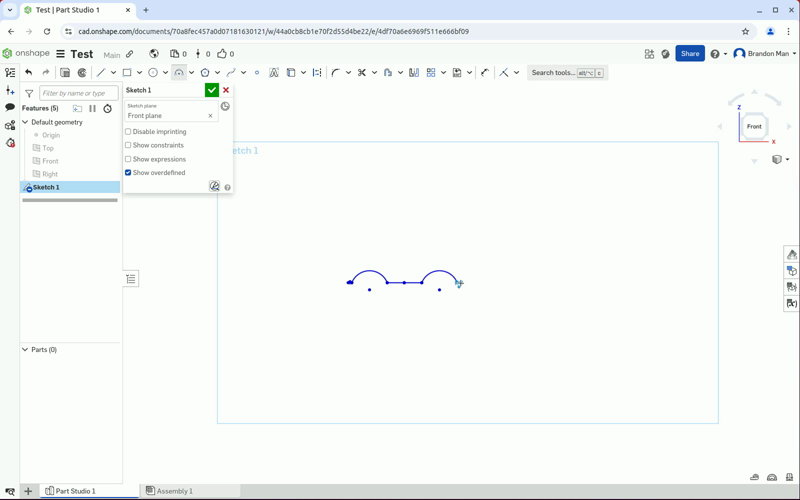
mouse_move(458, 283)
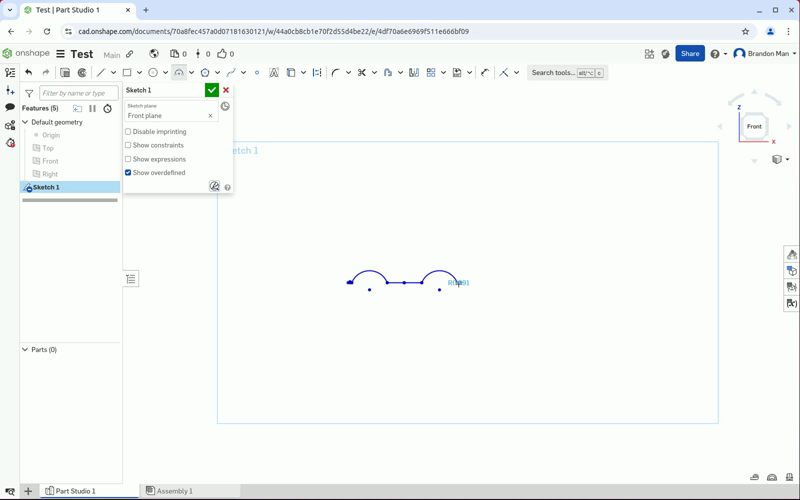
scroll(6)
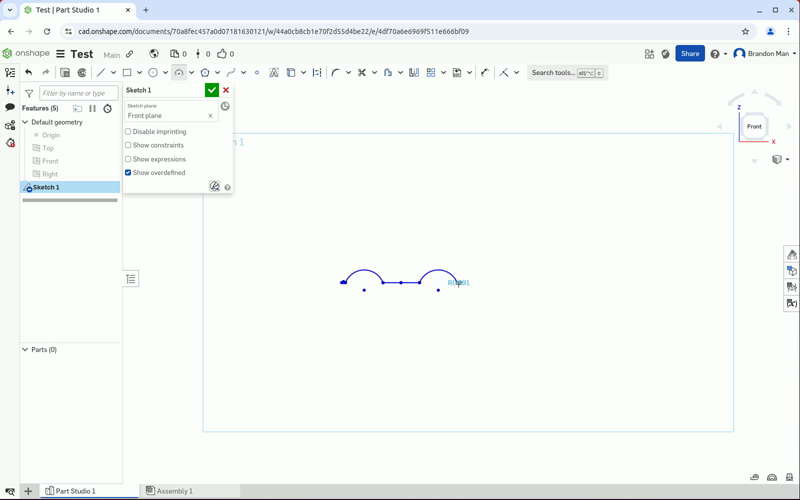
scroll(6)
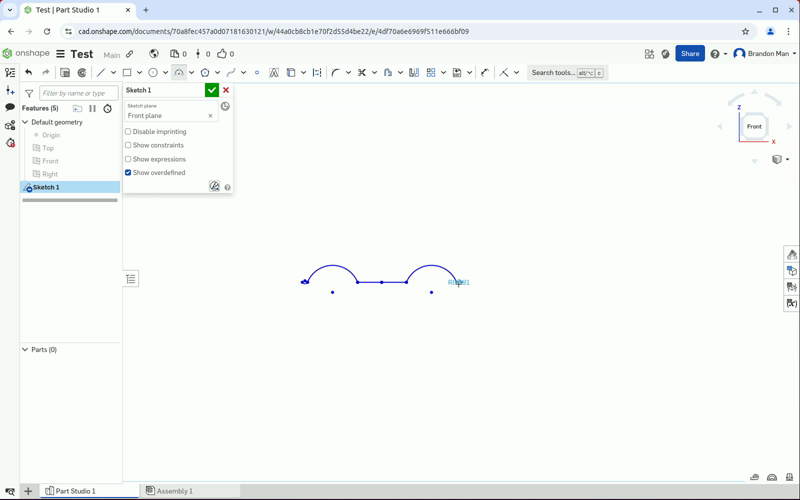
scroll(6)
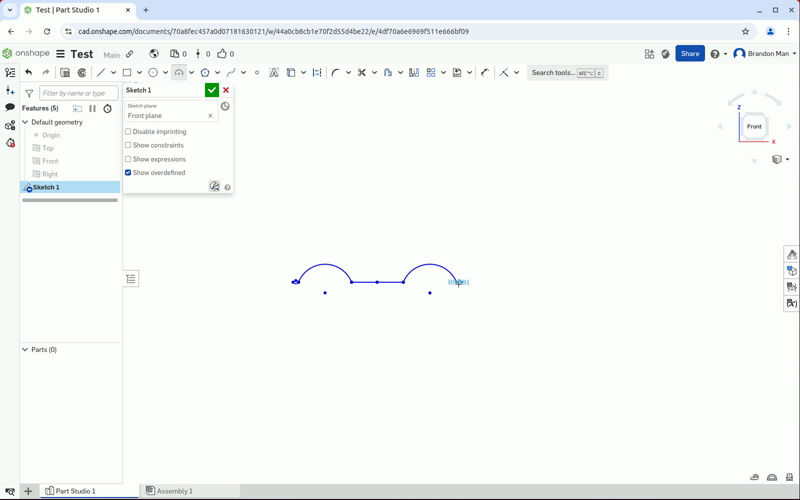
scroll(6)
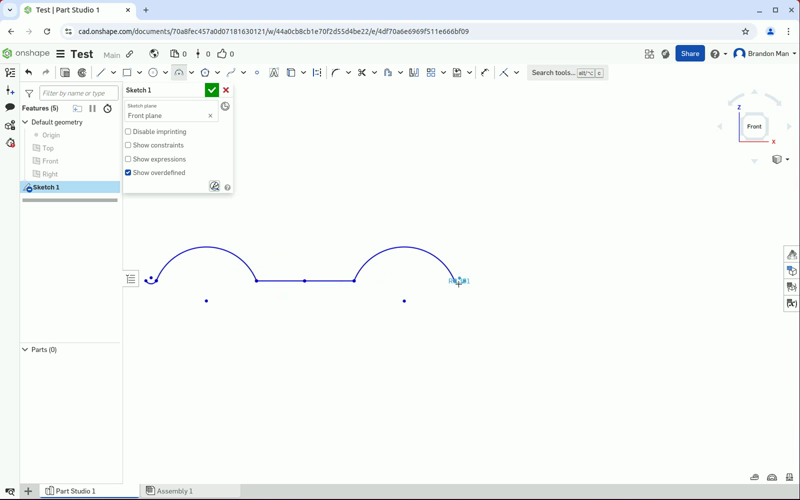
scroll(6)
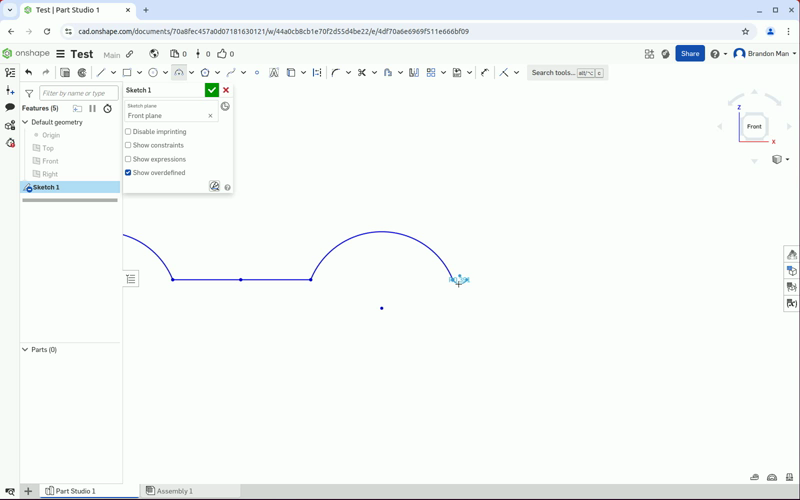
scroll(6)
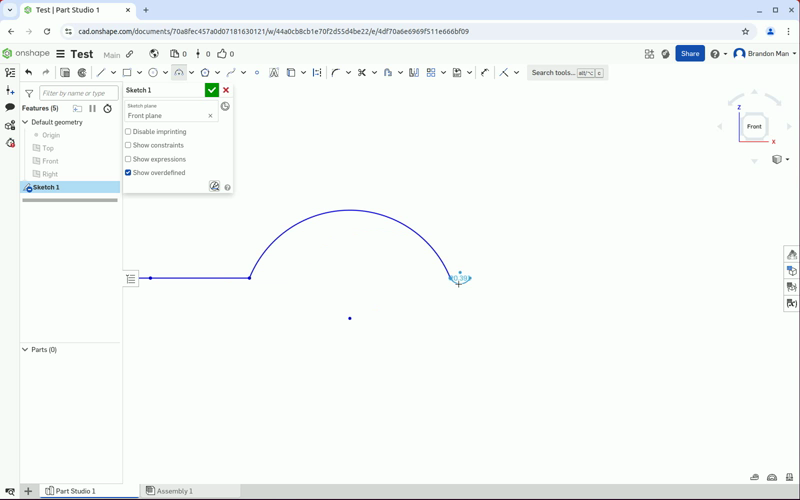
scroll(6)
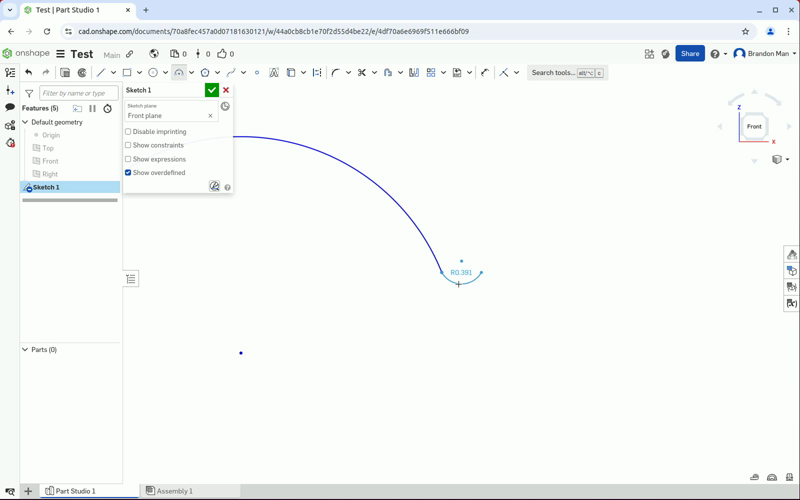
click(458, 283)
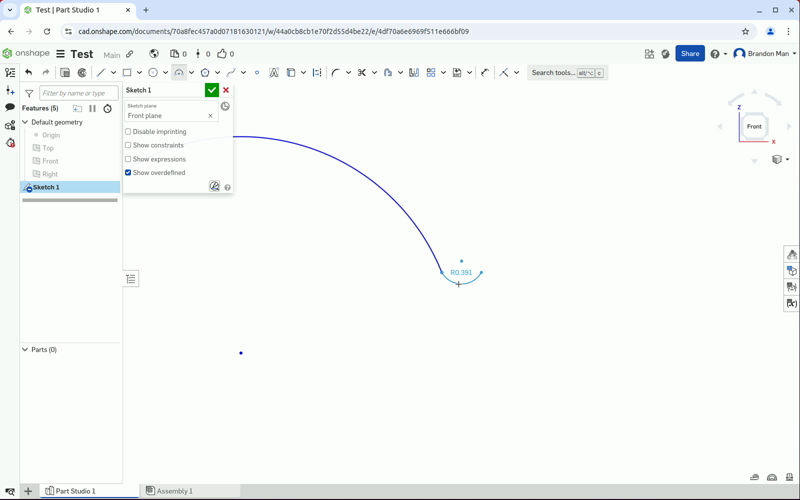
scroll(-6)
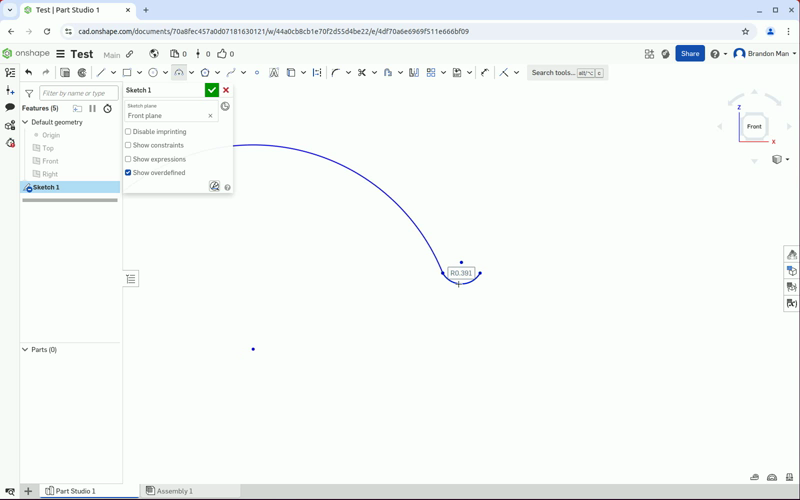
scroll(-6)
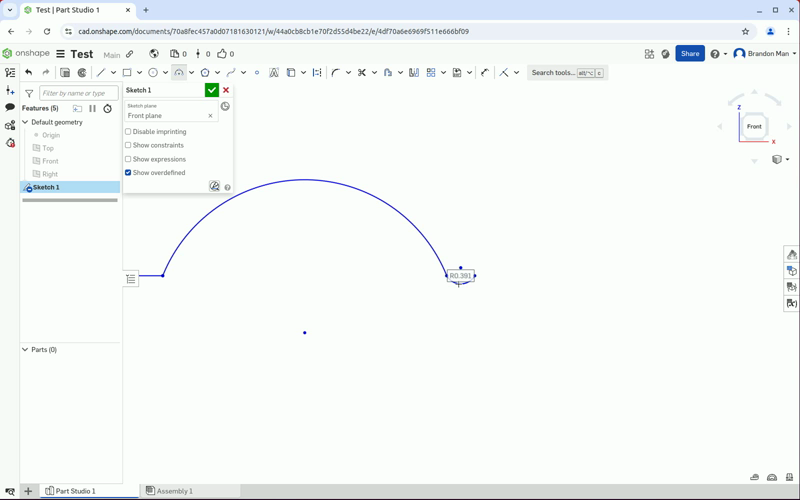
scroll(-6)
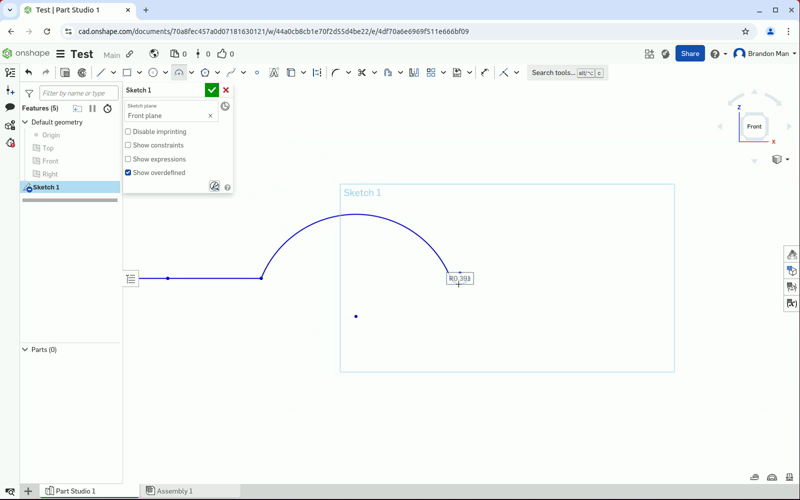
scroll(-6)
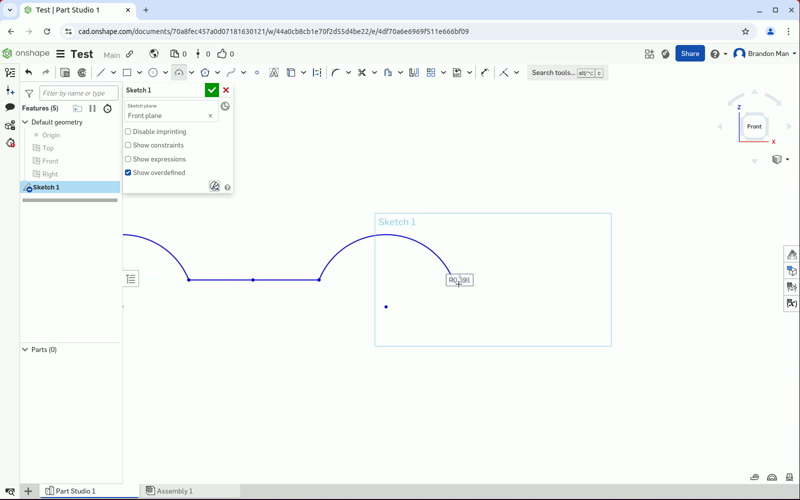
scroll(-6)
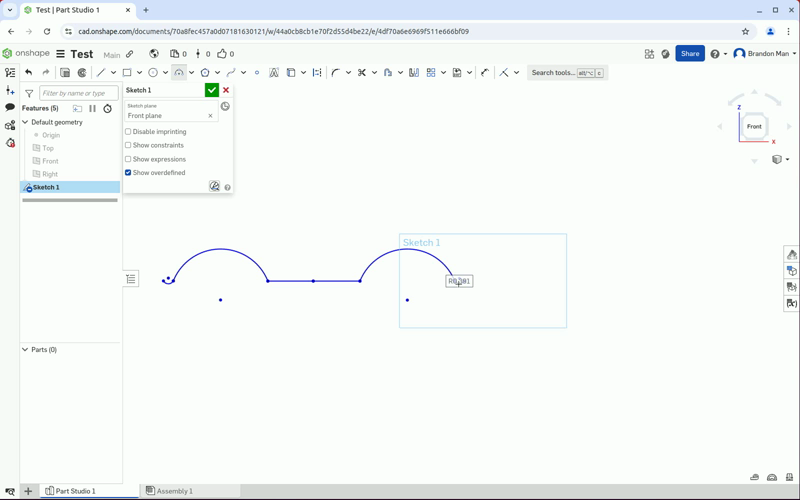
scroll(-6)
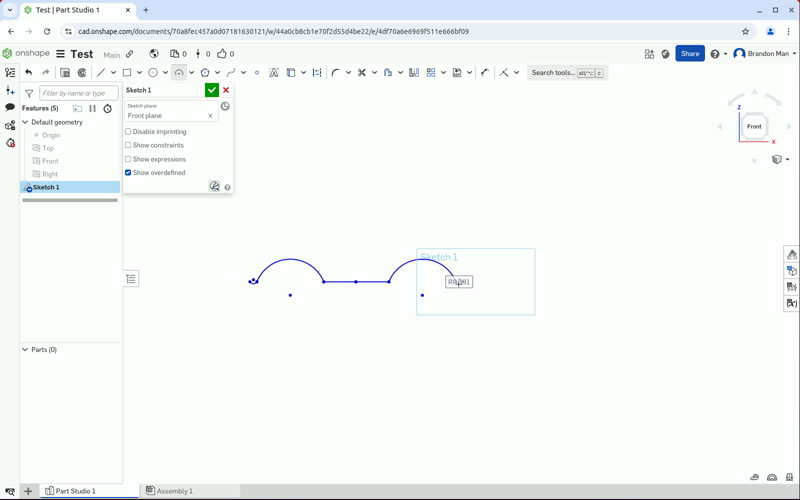
scroll(-6)
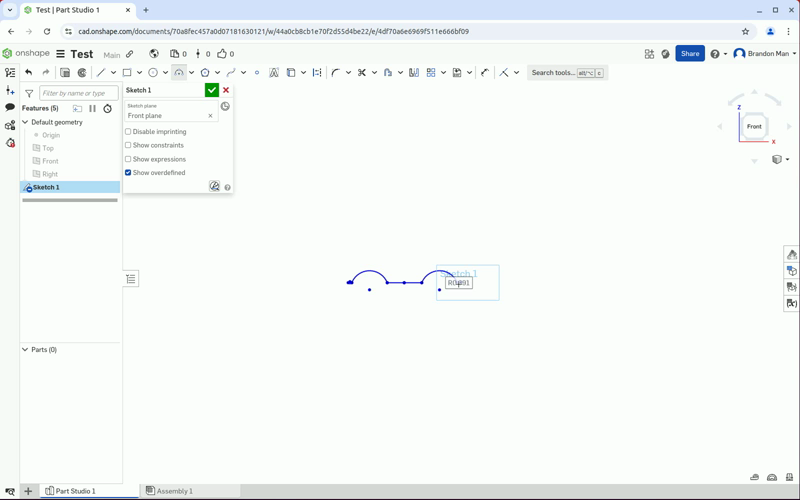
key_up(shift)
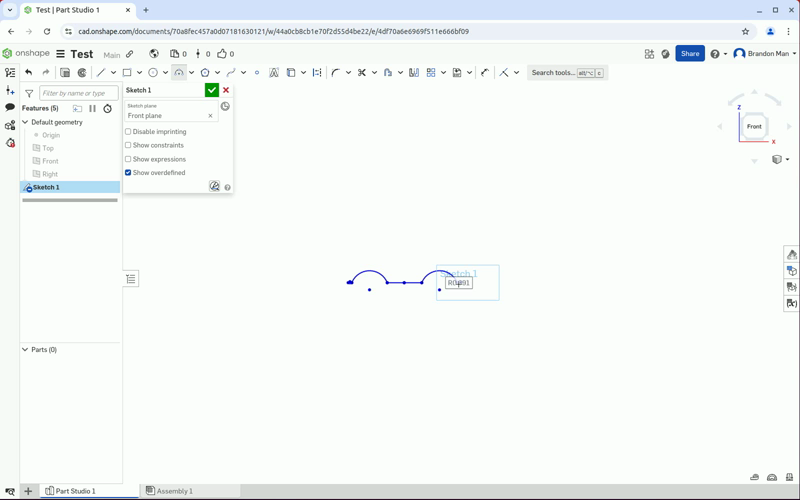
mouse_move(460, 282)
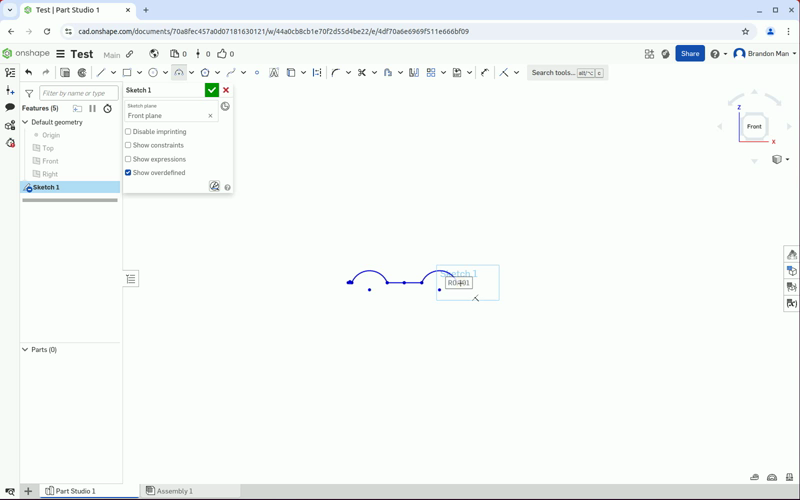
scroll(6)
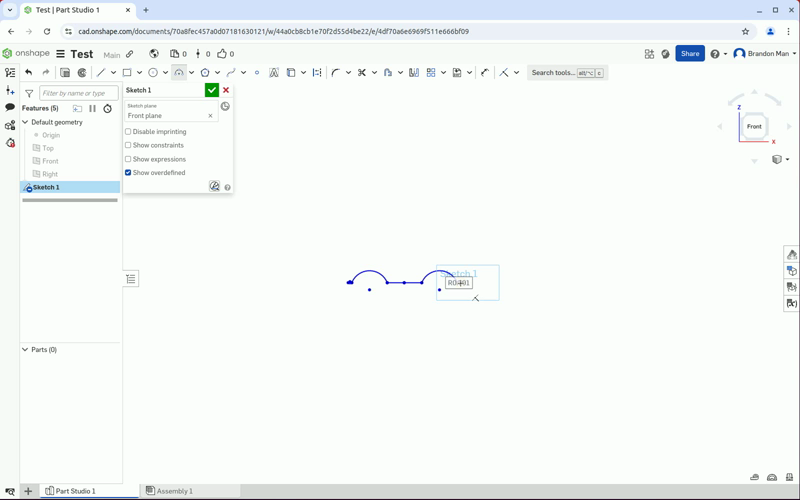
scroll(6)
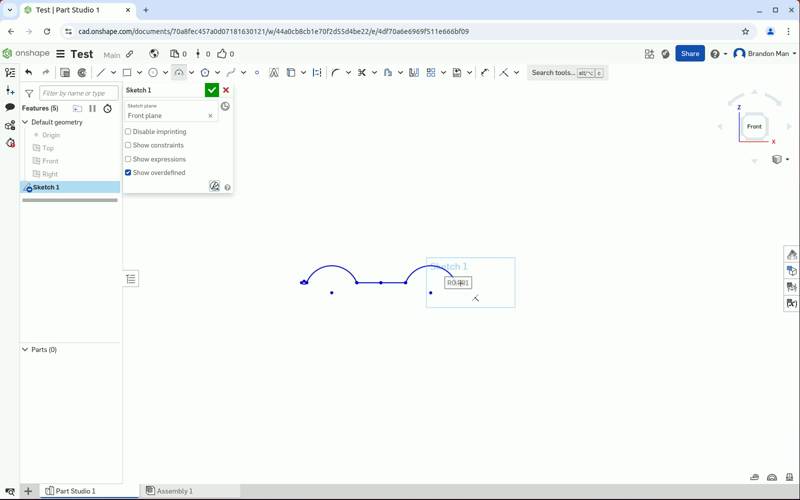
scroll(6)
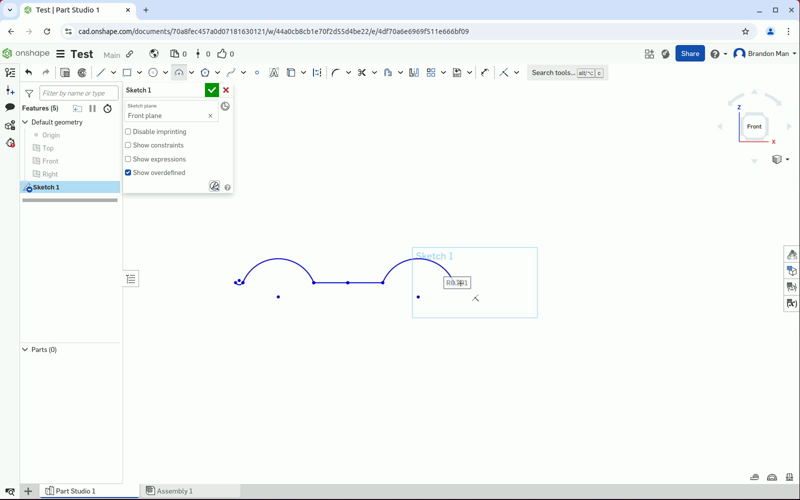
scroll(6)
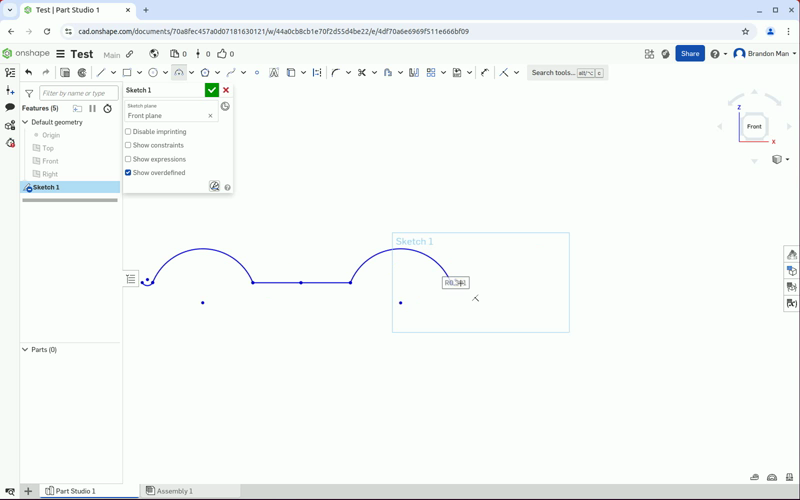
scroll(6)
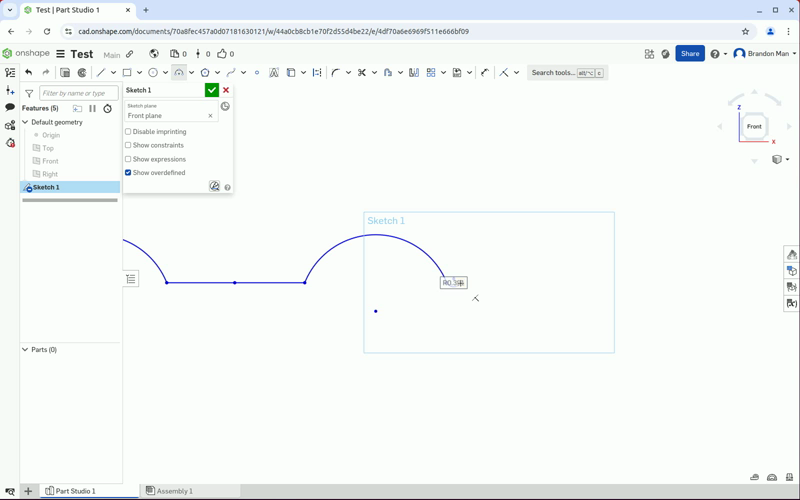
scroll(6)
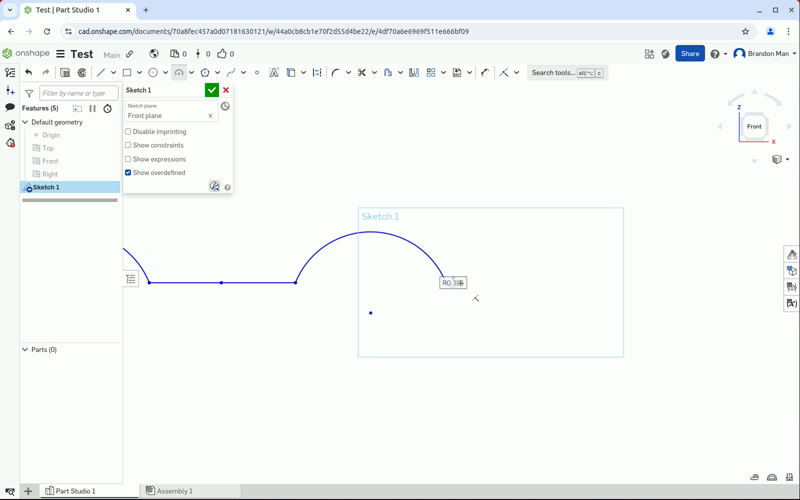
scroll(6)
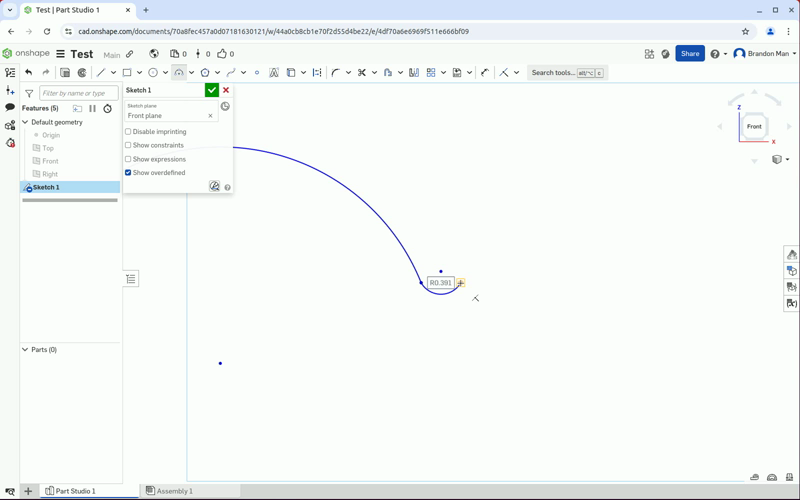
click(460, 282)
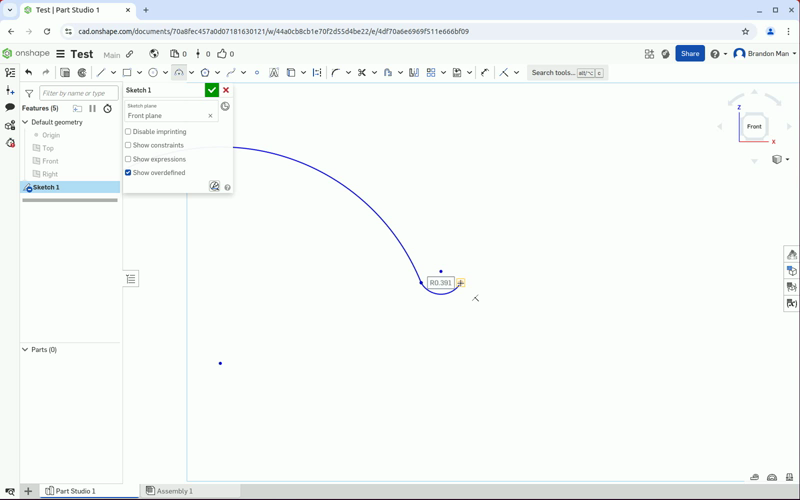
scroll(-6)
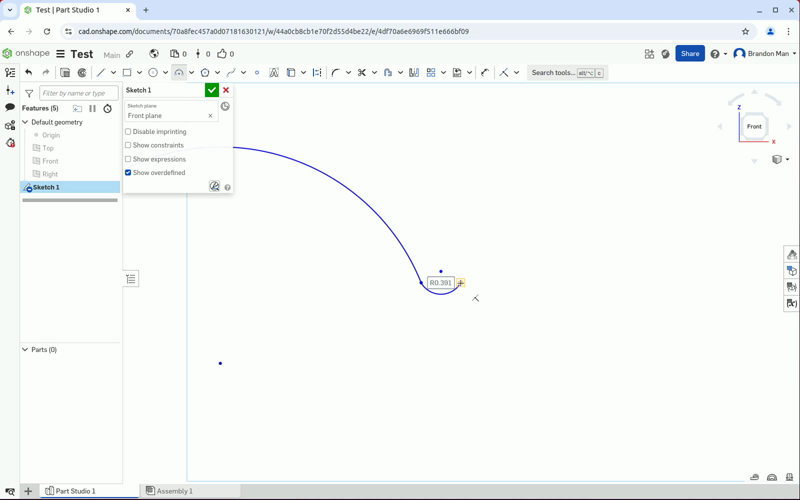
scroll(-6)
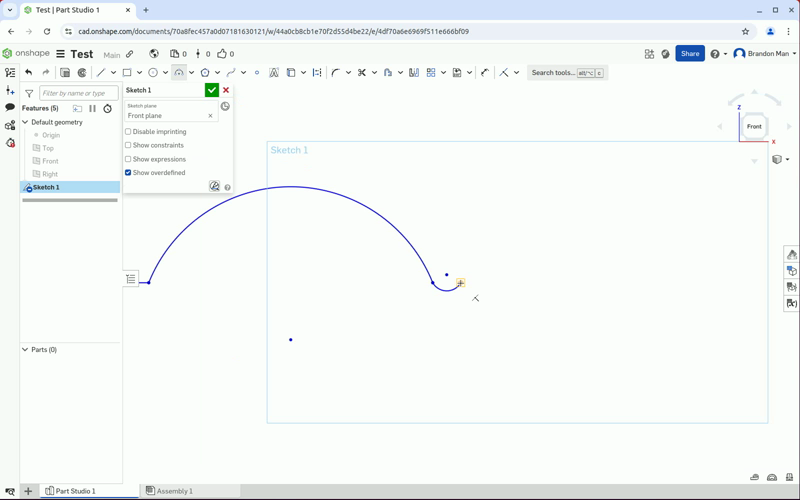
scroll(-6)
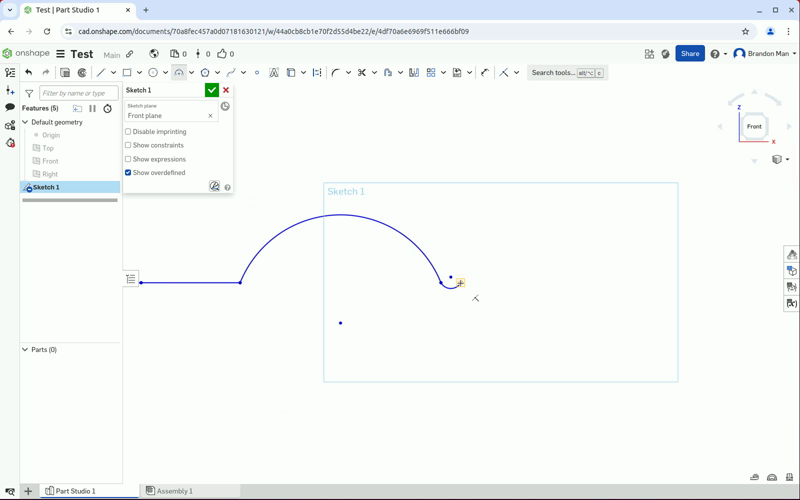
scroll(-6)
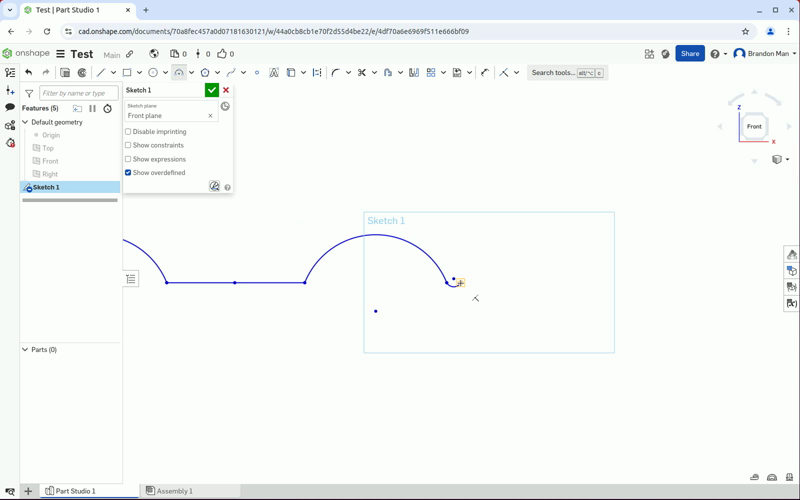
scroll(-6)
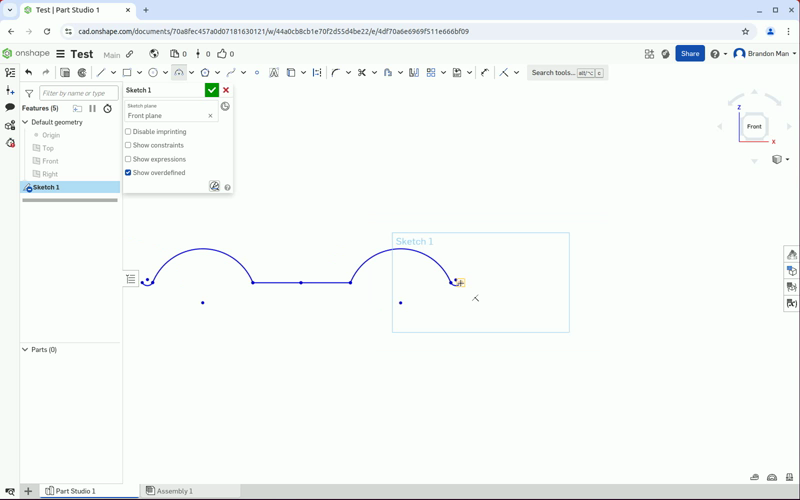
scroll(-6)
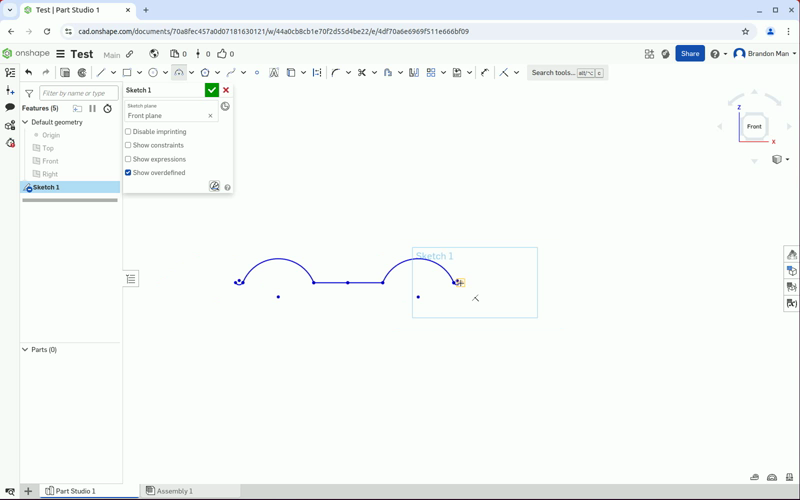
scroll(-6)
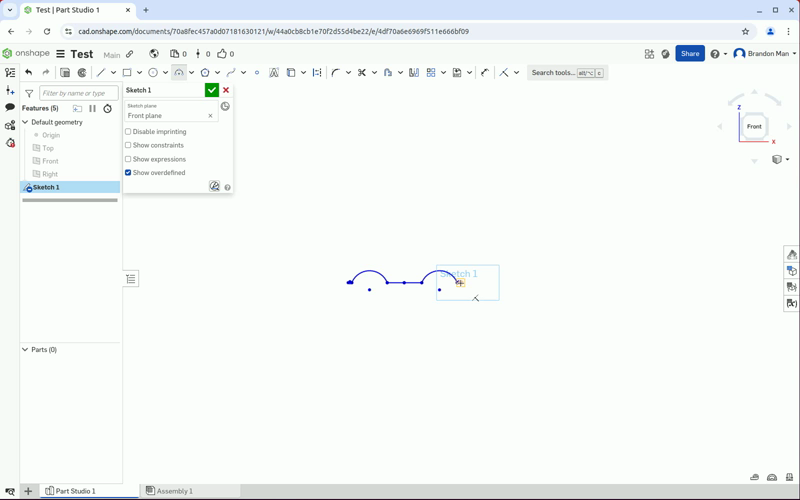
key_down(shift)
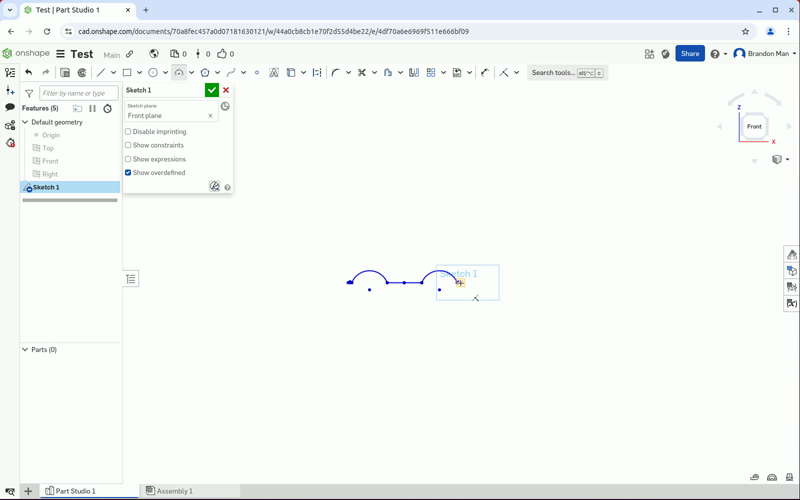
mouse_move(443, 260)
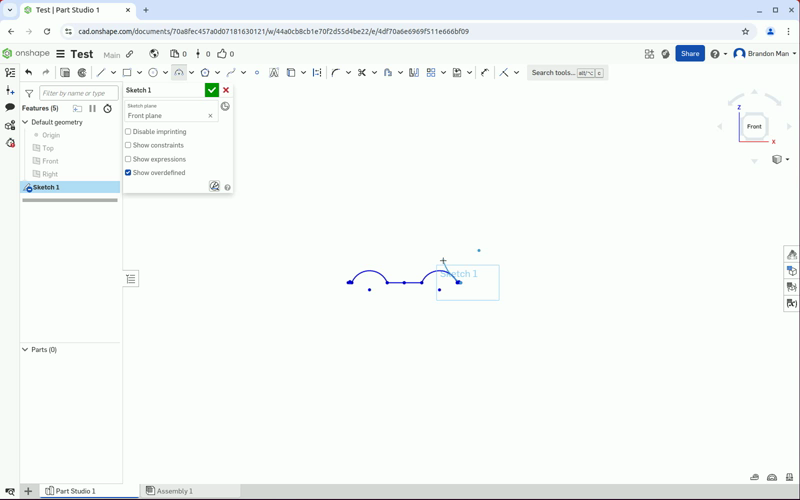
click(443, 260)
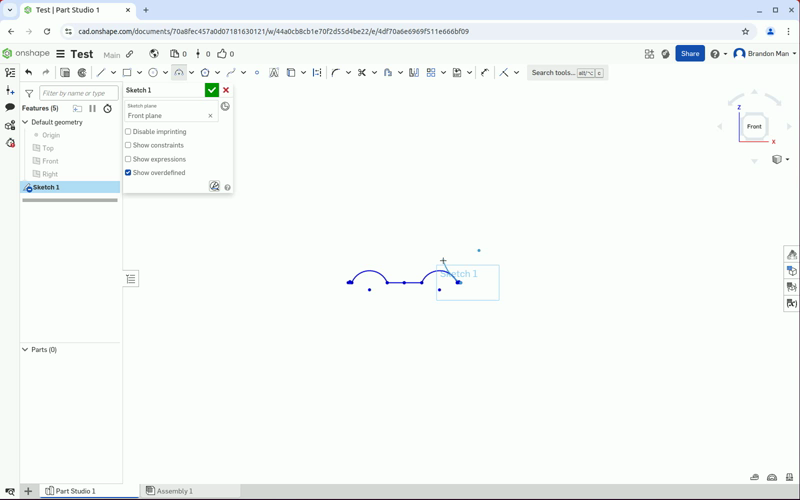
mouse_move(456, 267)
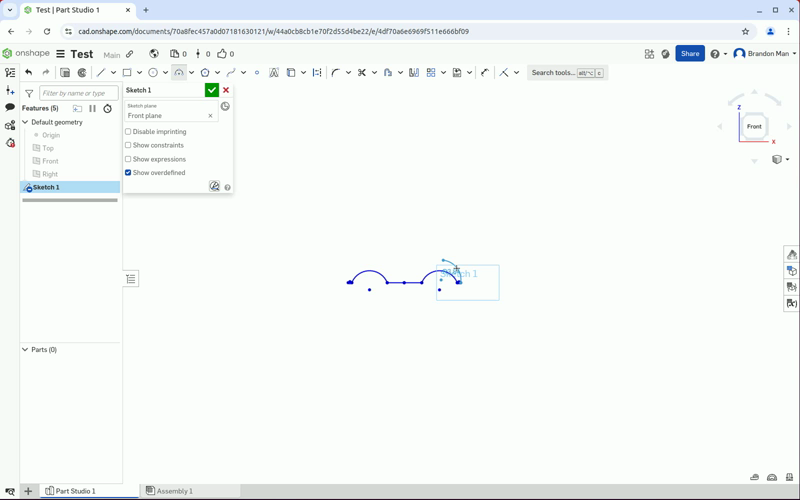
click(456, 267)
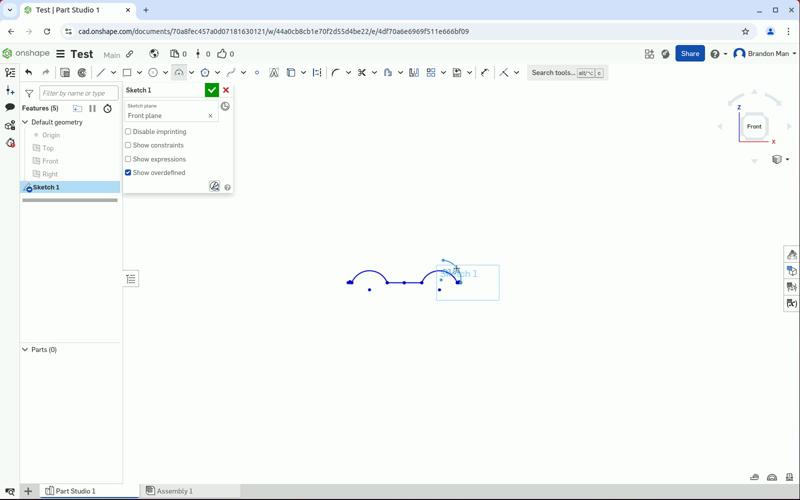
key_up(shift)
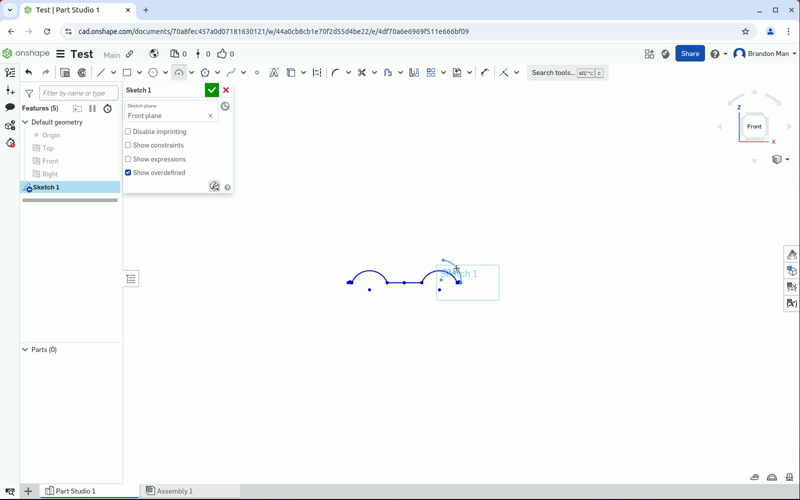
key(esc)
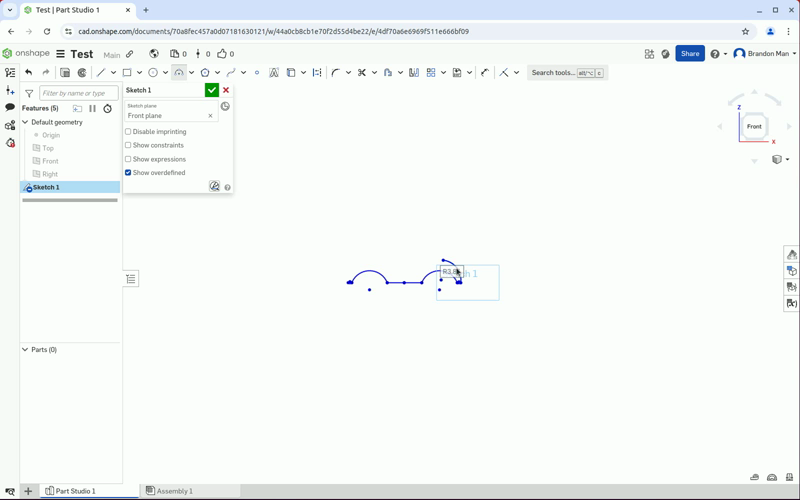
key(l)
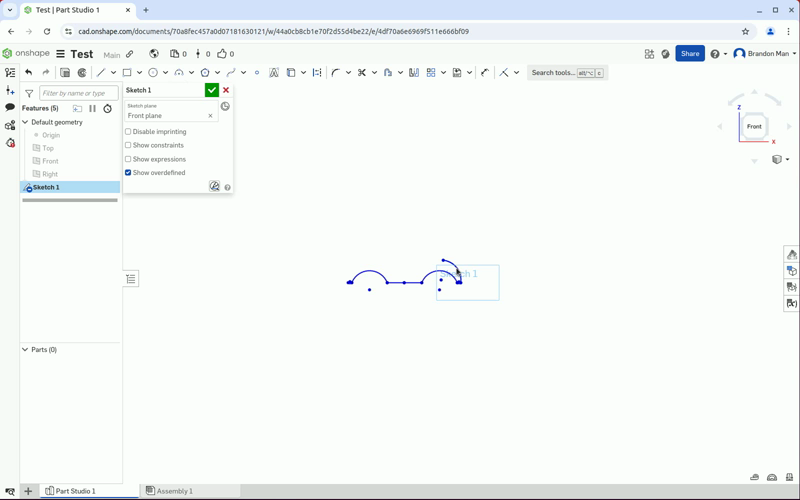
mouse_move(443, 260)
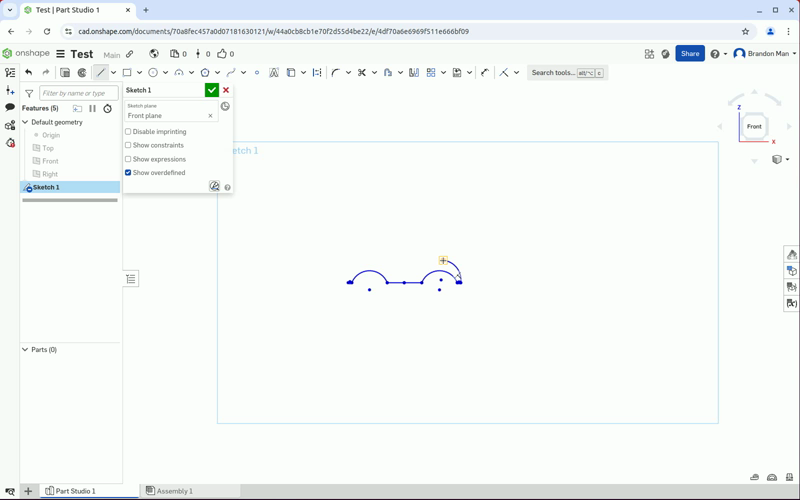
click(443, 260)
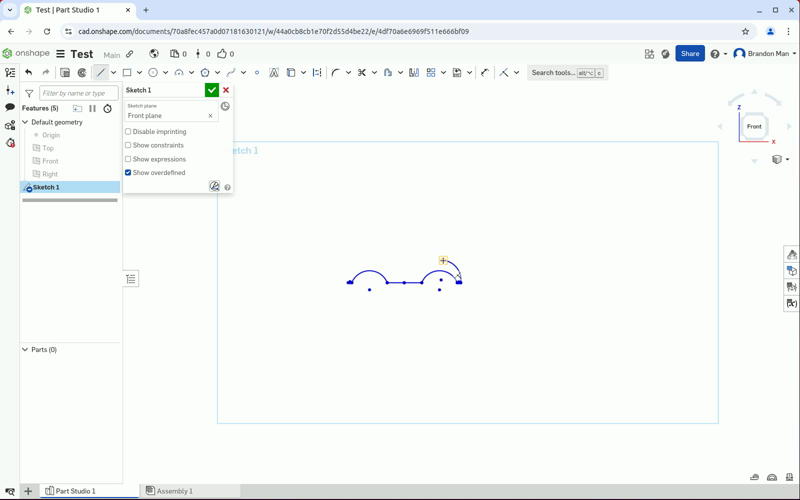
key_down(shift)
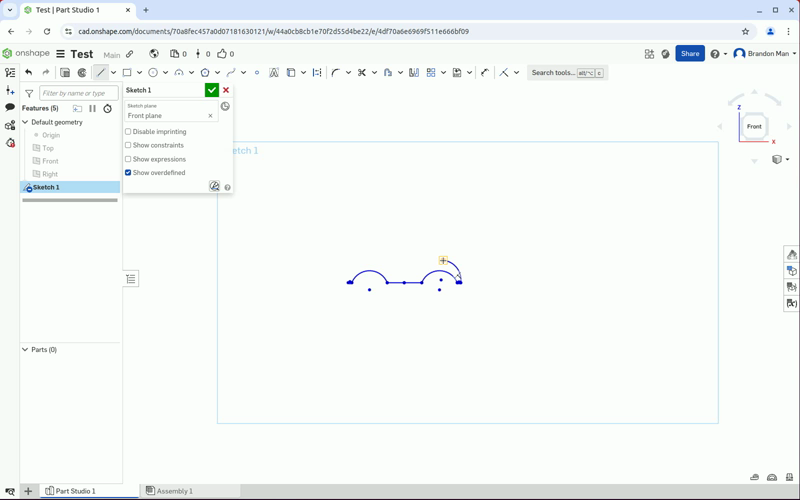
mouse_move(473, 260)
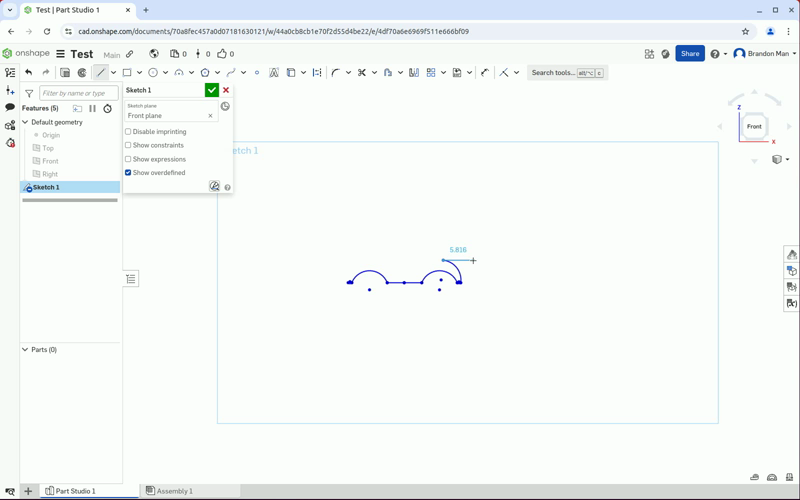
mouse_move(439, 260)
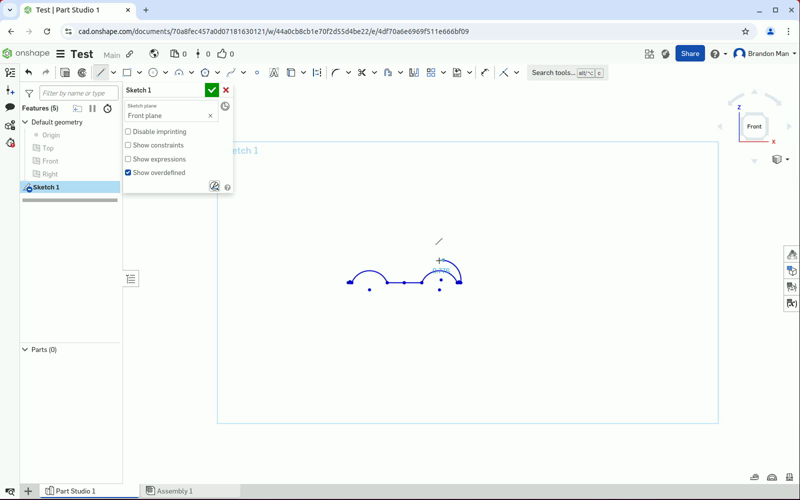
scroll(6)
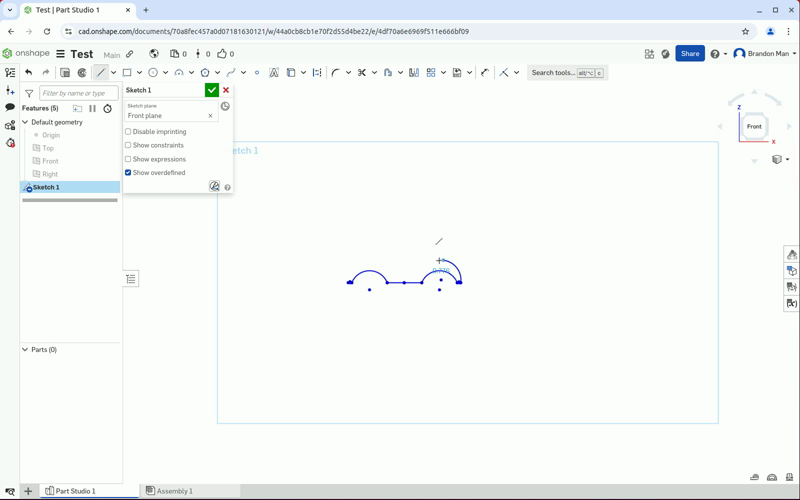
scroll(6)
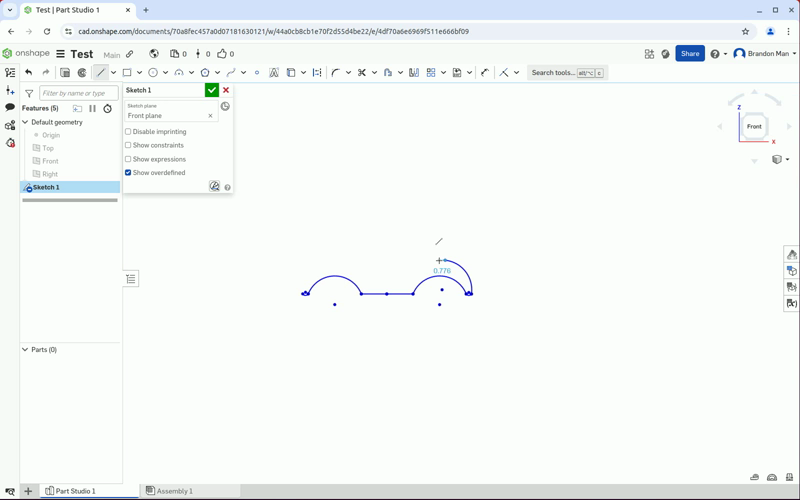
scroll(6)
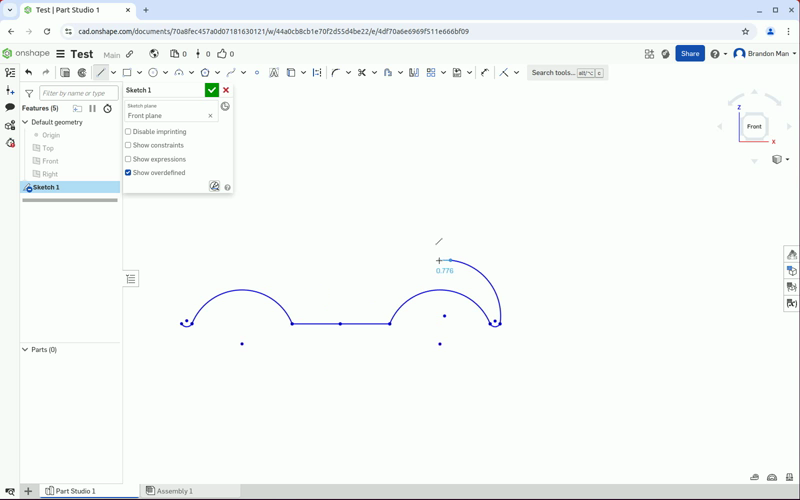
scroll(6)
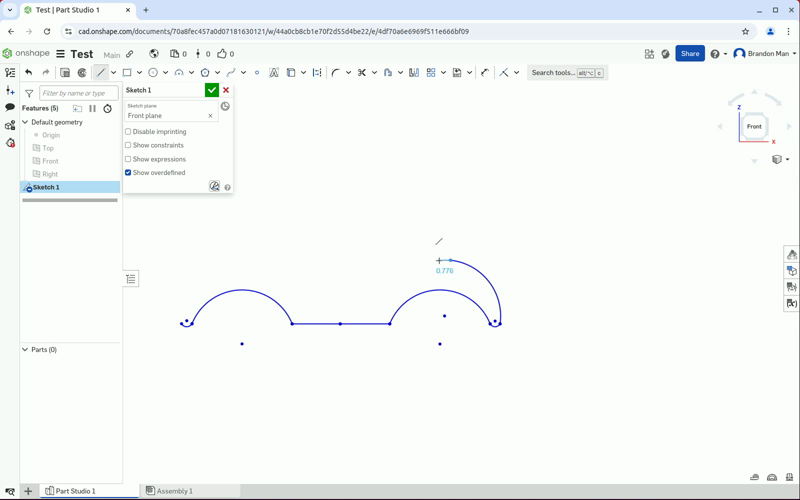
scroll(6)
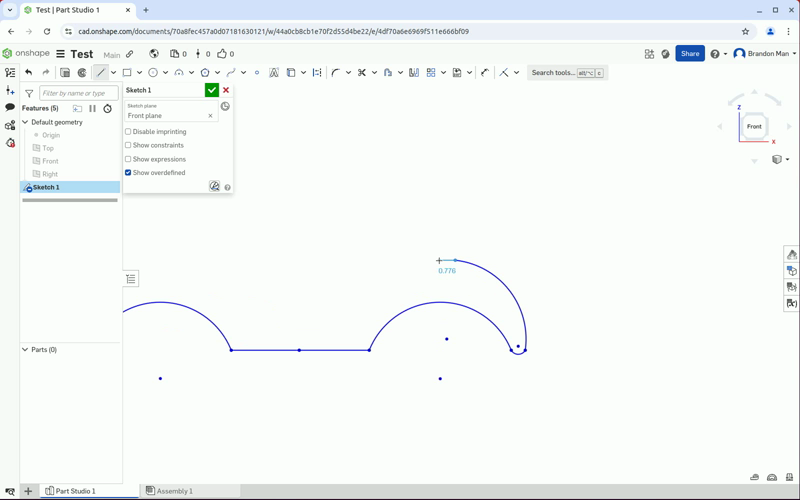
scroll(6)
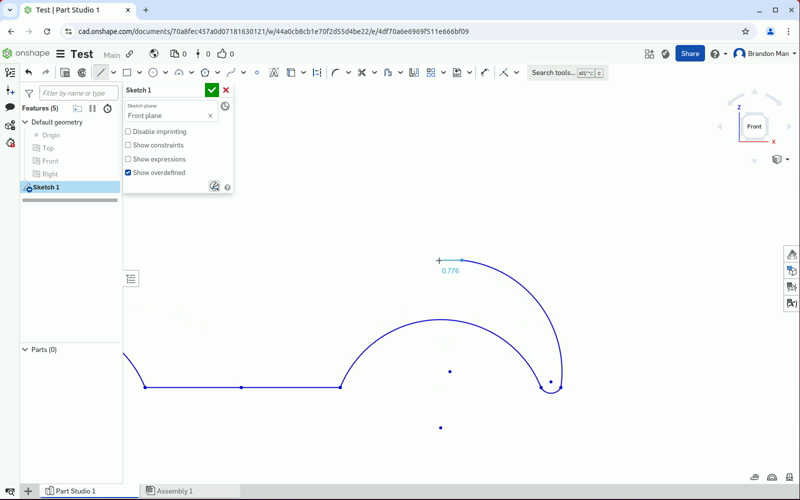
scroll(6)
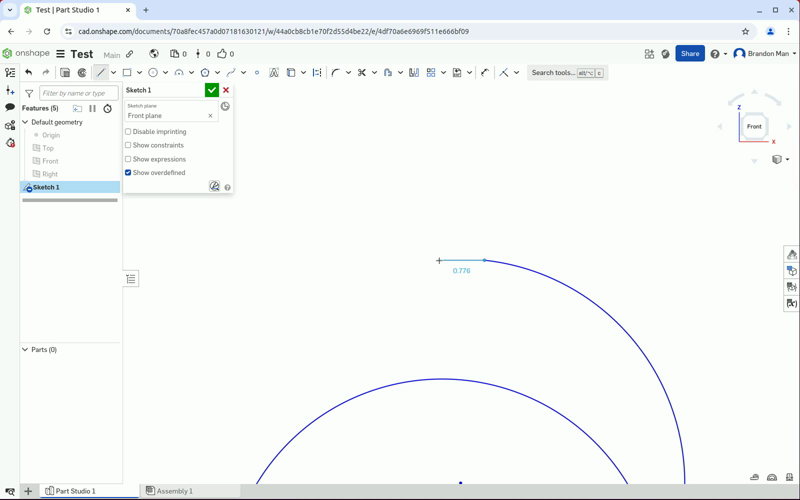
click(439, 260)
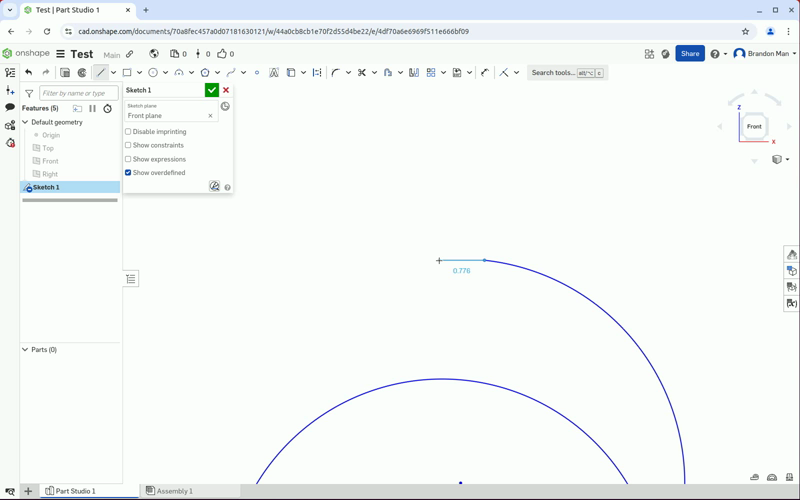
scroll(-6)
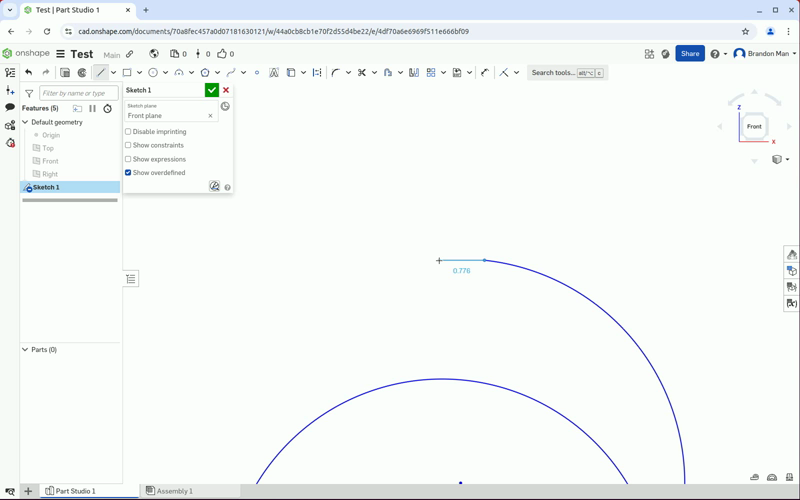
scroll(-6)
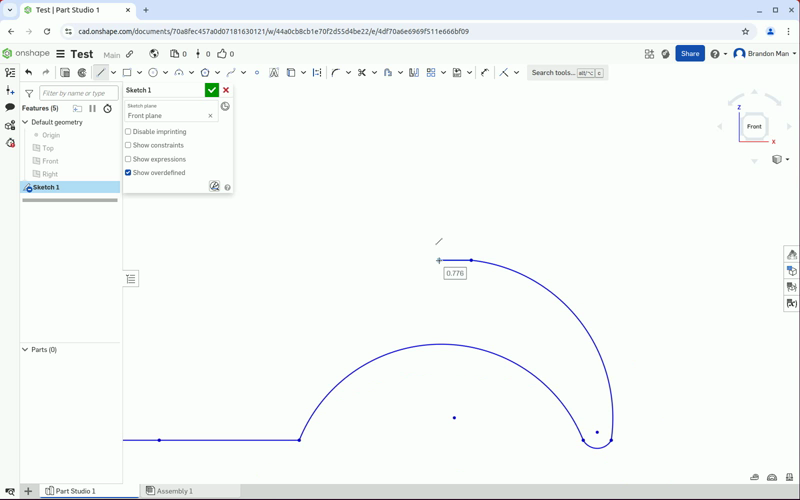
scroll(-6)
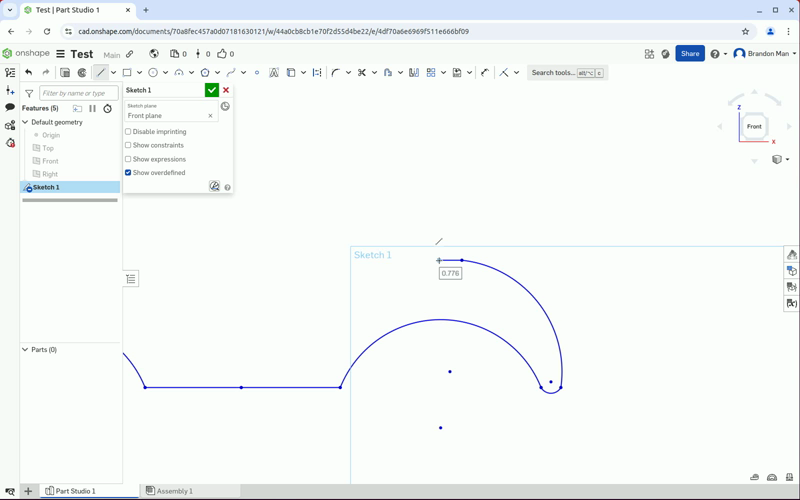
scroll(-6)
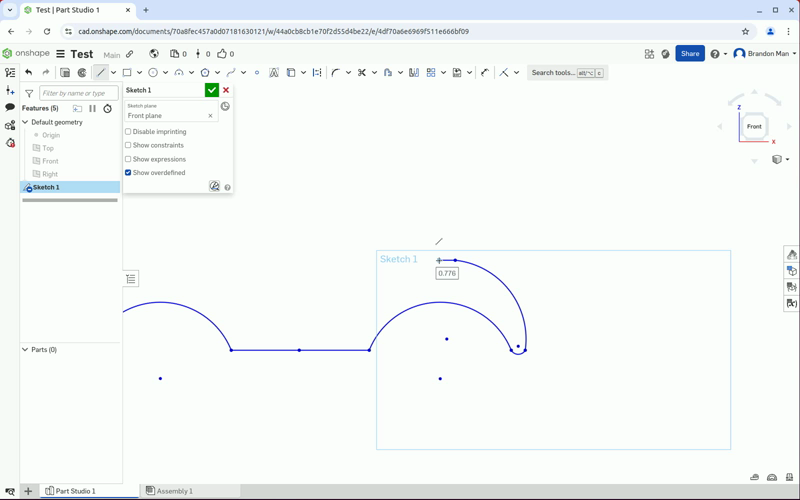
scroll(-6)
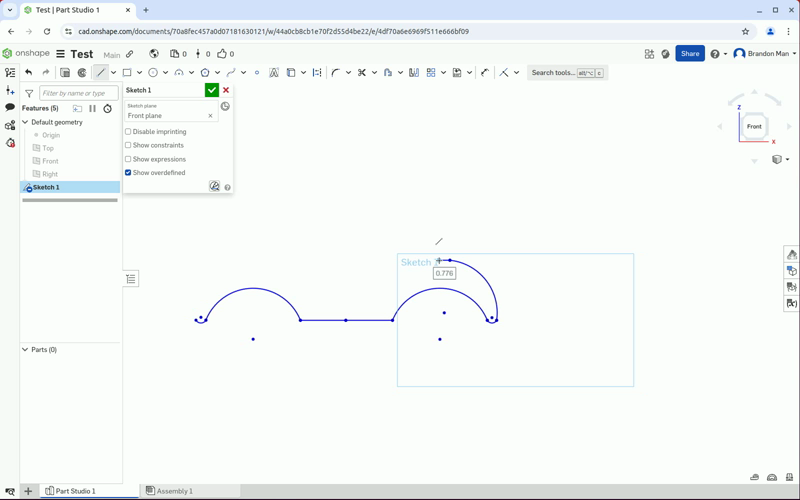
scroll(-6)
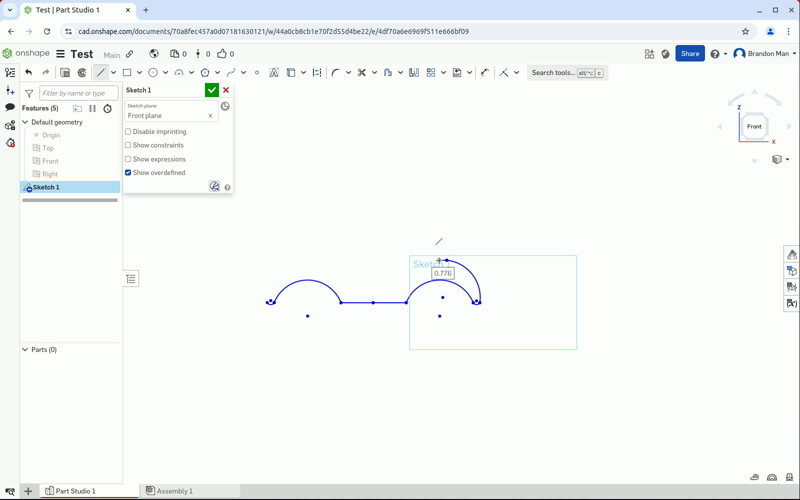
scroll(-6)
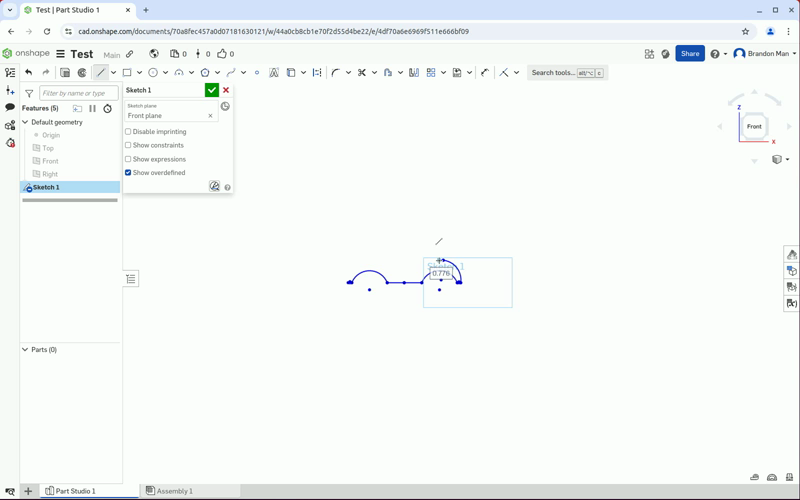
key_up(shift)
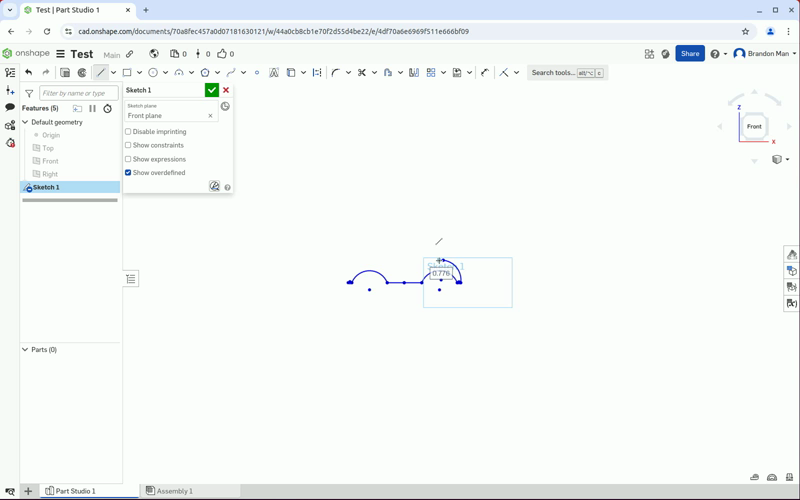
key_down(shift)
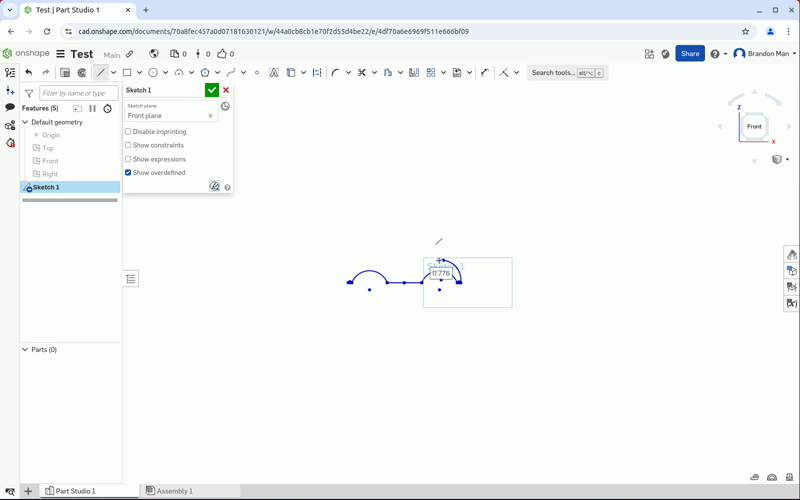
mouse_move(369, 260)
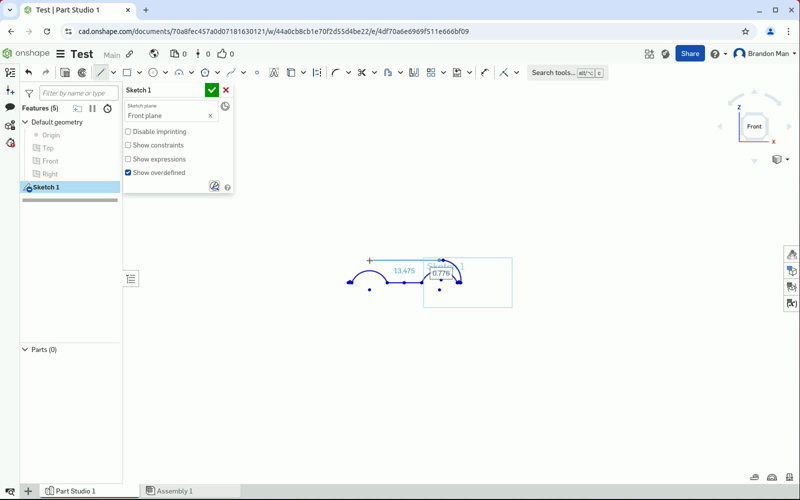
click(369, 260)
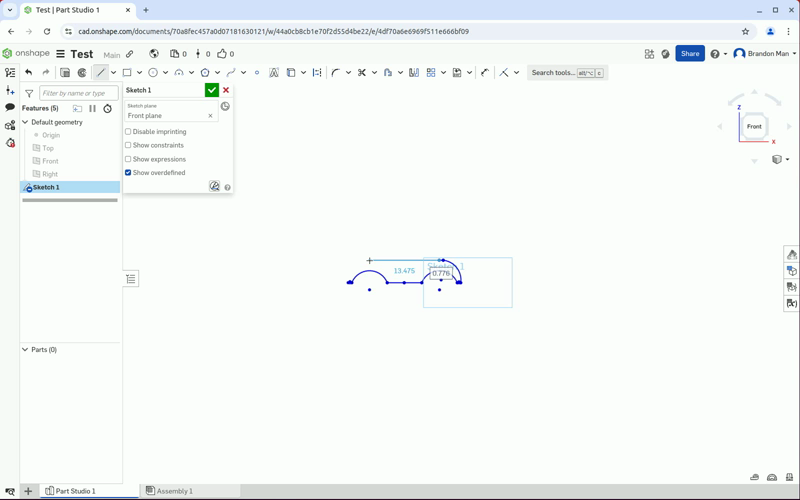
key_up(shift)
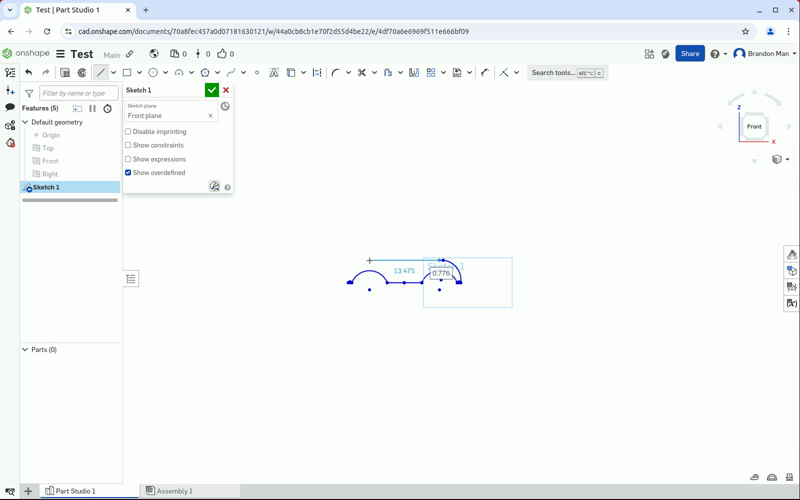
key_down(shift)
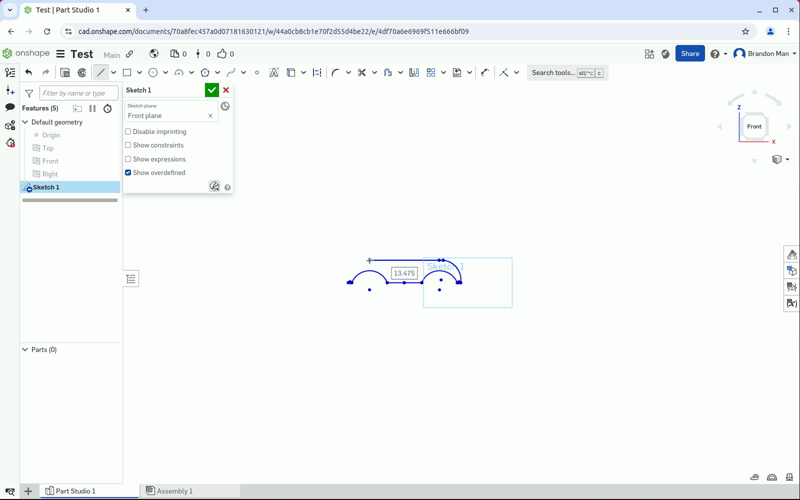
mouse_move(399, 260)
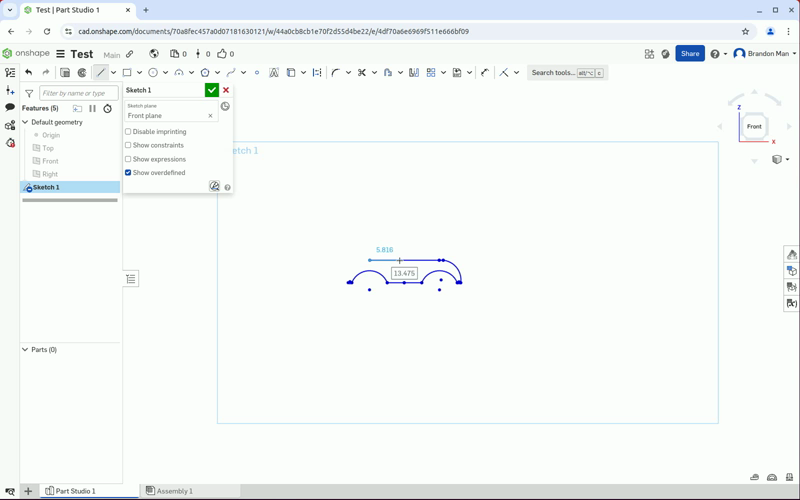
mouse_move(365, 260)
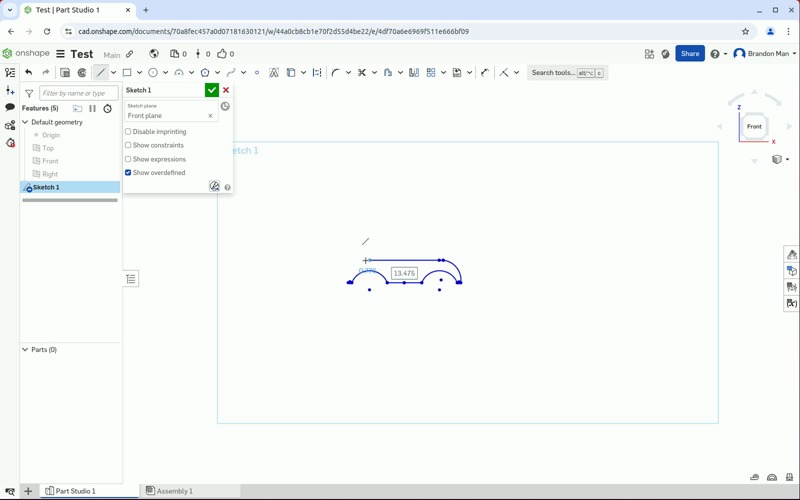
scroll(6)
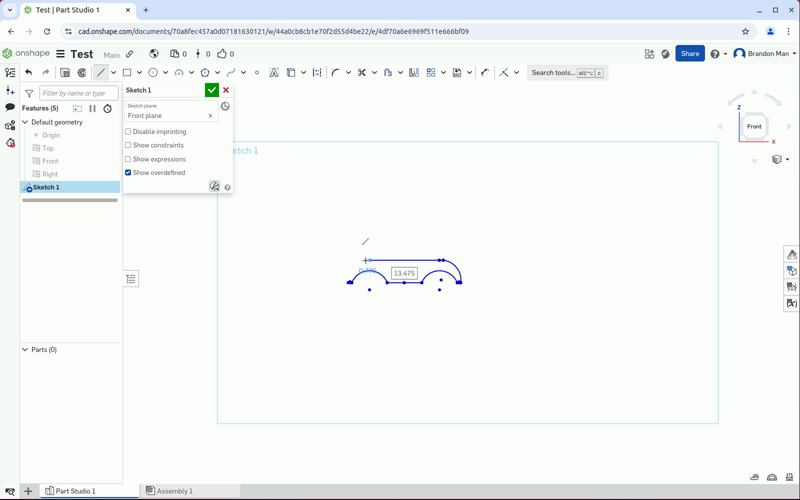
scroll(6)
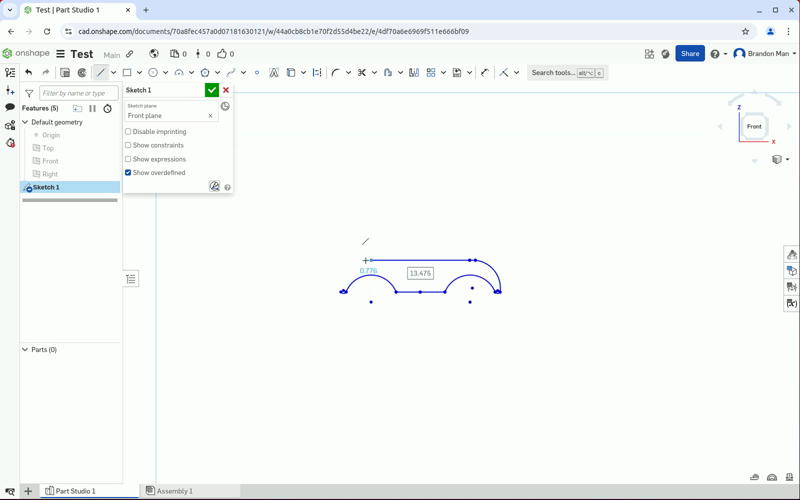
scroll(6)
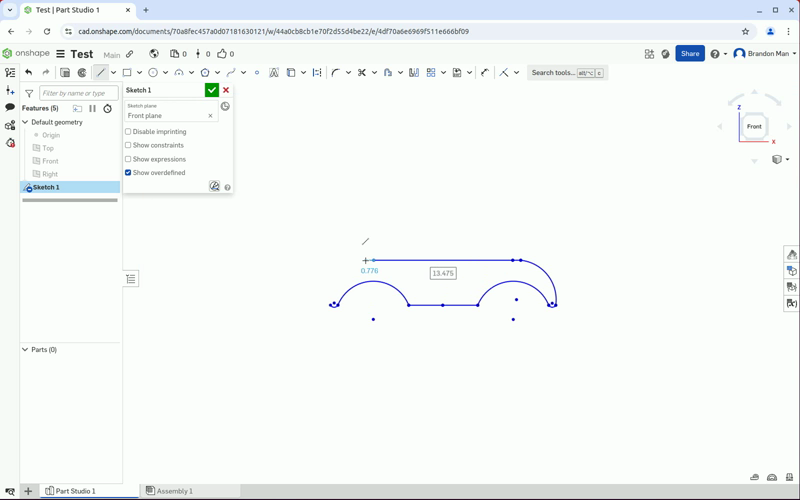
scroll(6)
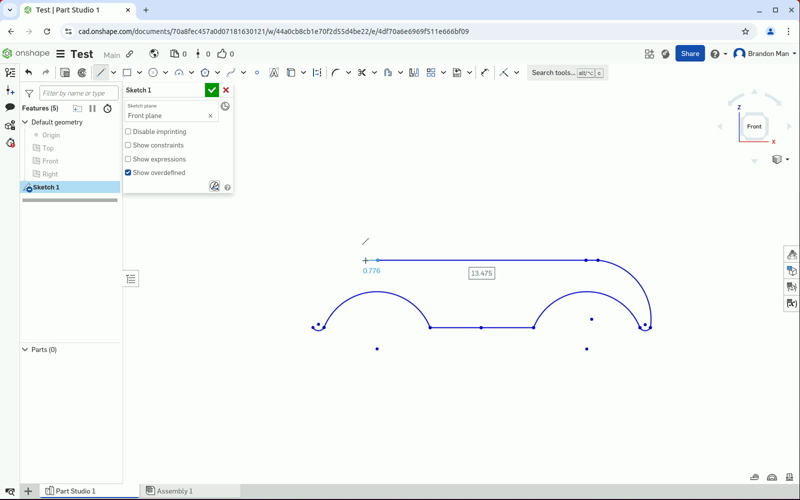
scroll(6)
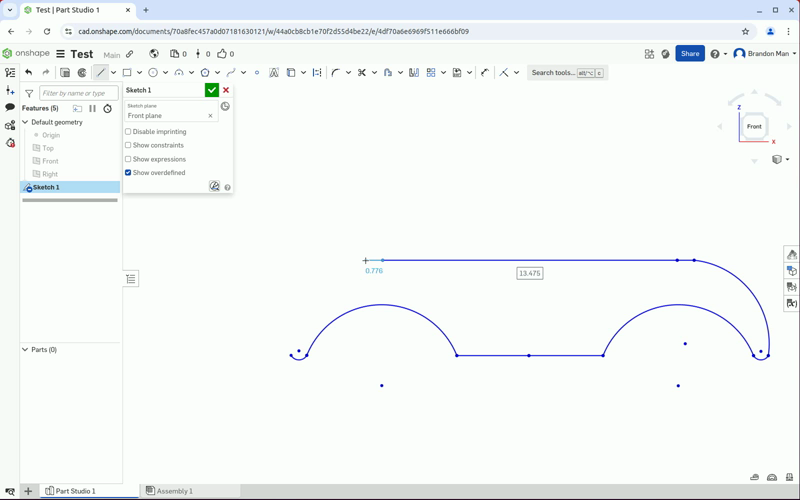
scroll(6)
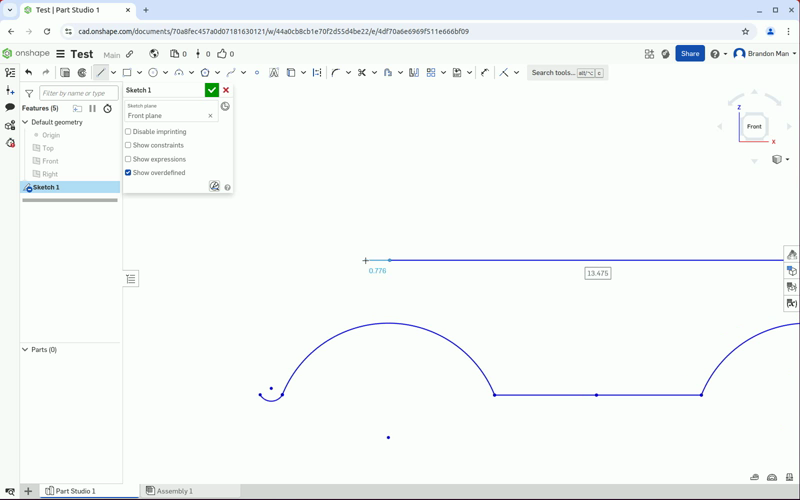
scroll(6)
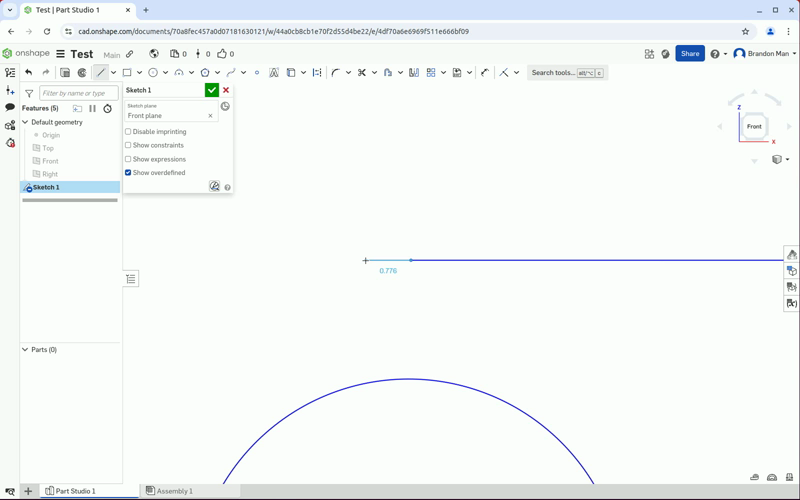
click(365, 260)
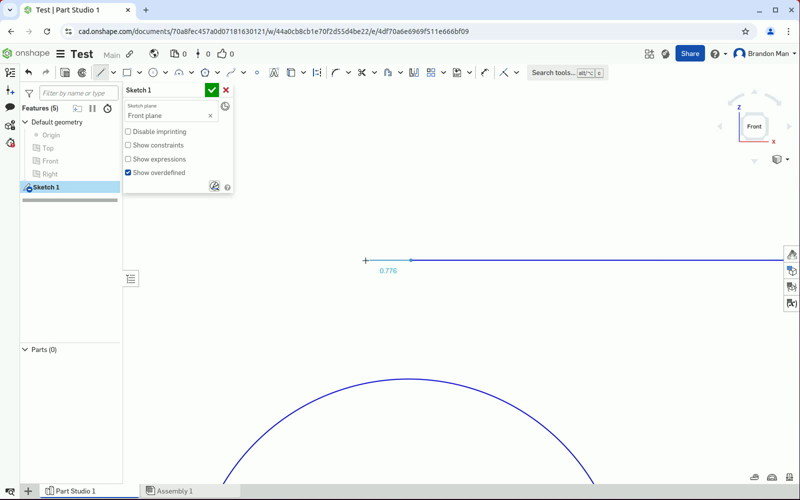
scroll(-6)
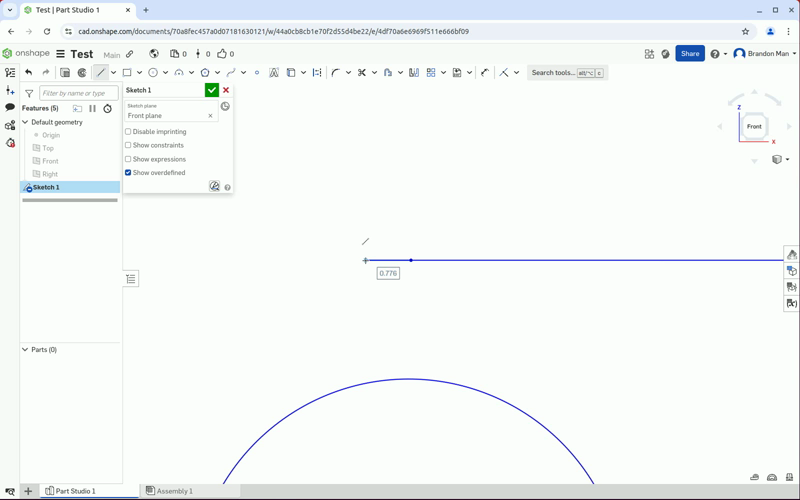
scroll(-6)
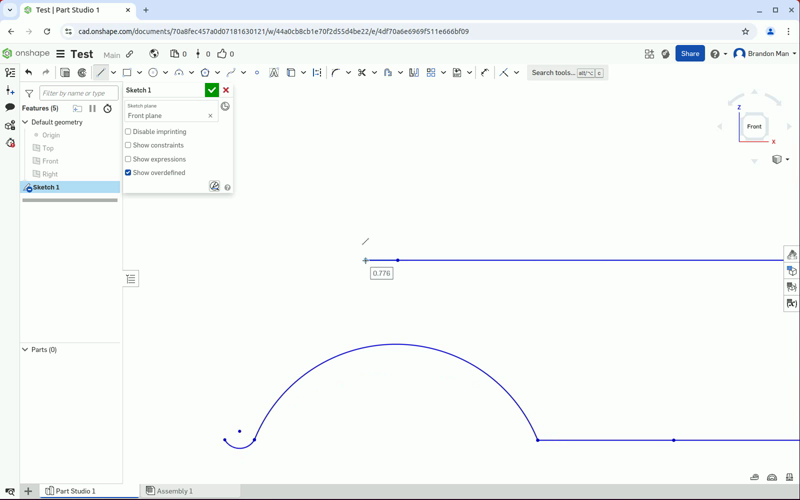
scroll(-6)
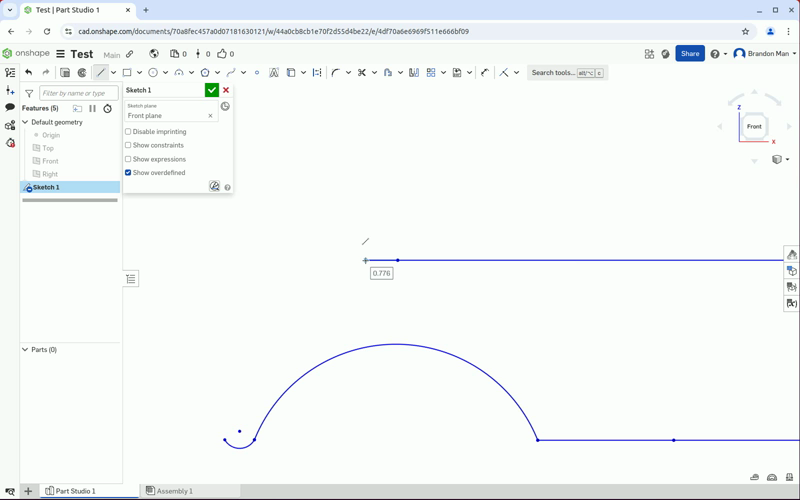
scroll(-6)
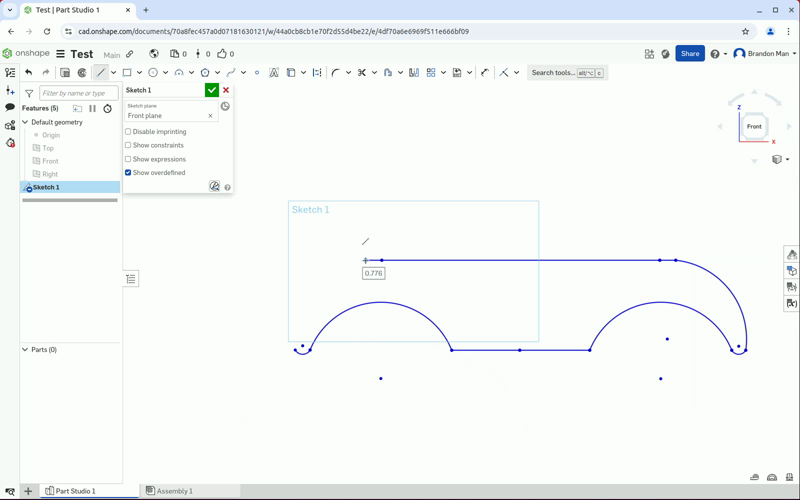
scroll(-6)
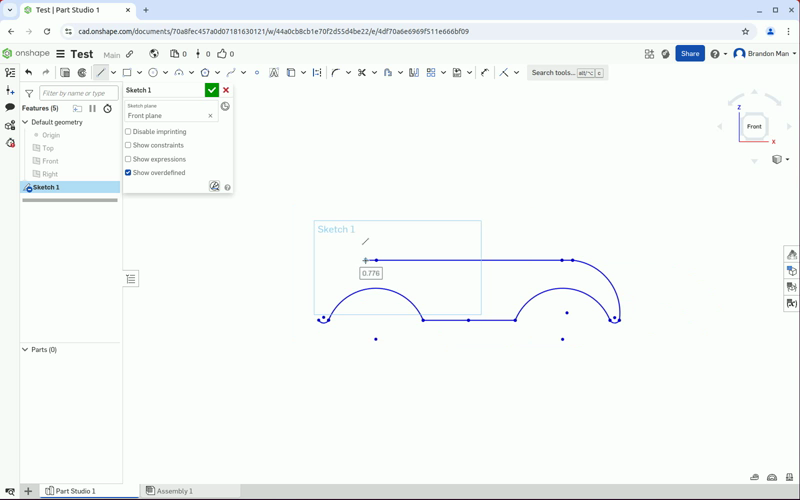
scroll(-6)
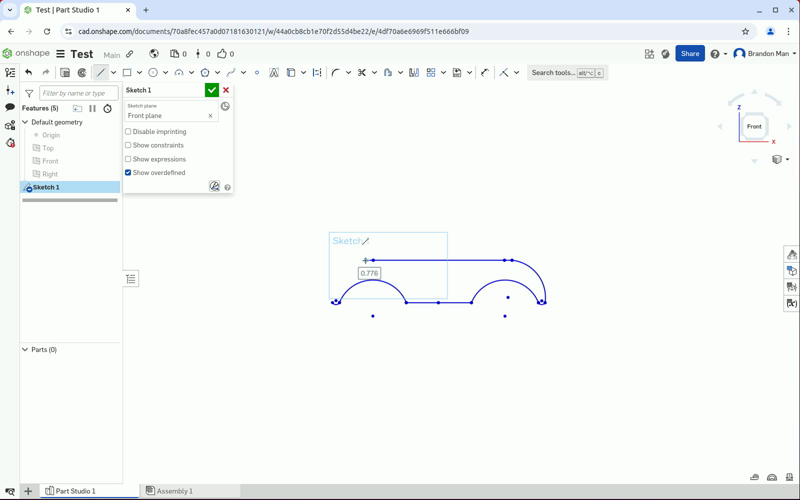
scroll(-6)
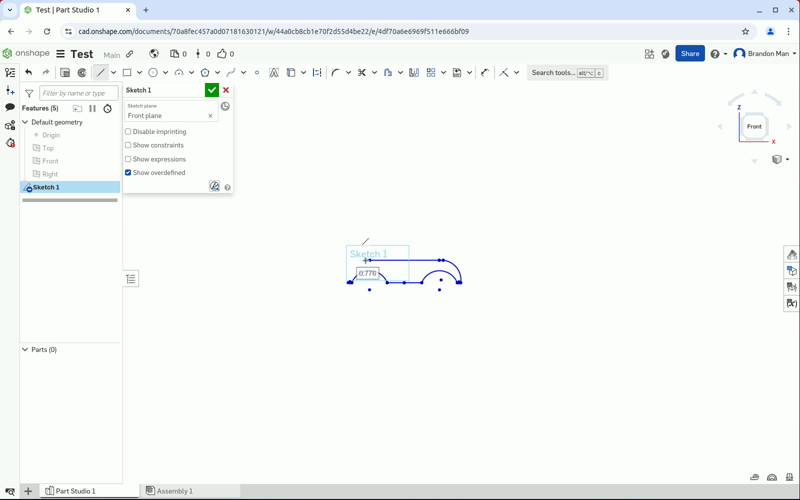
key_up(shift)
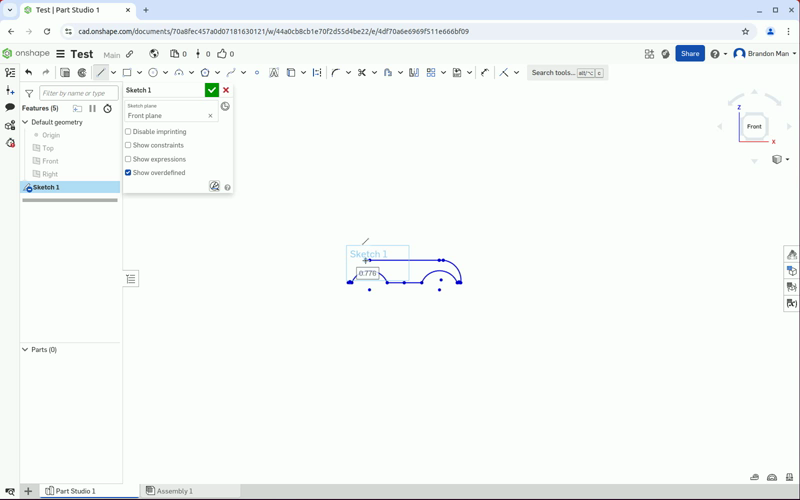
key(esc)
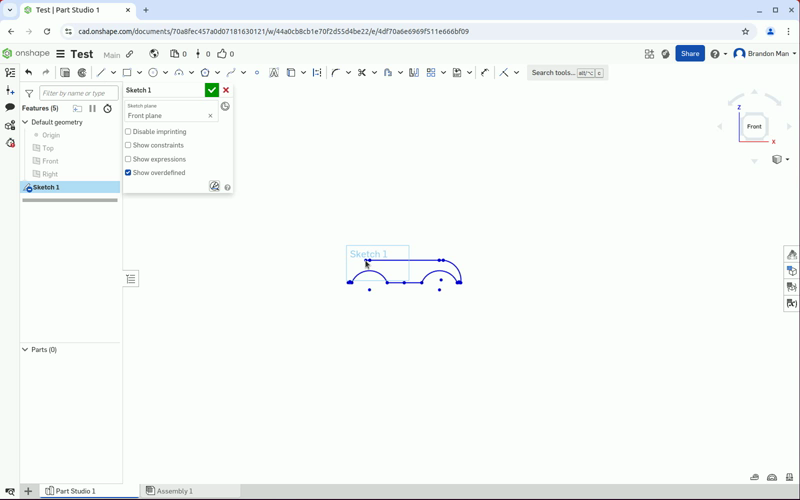
key(a)
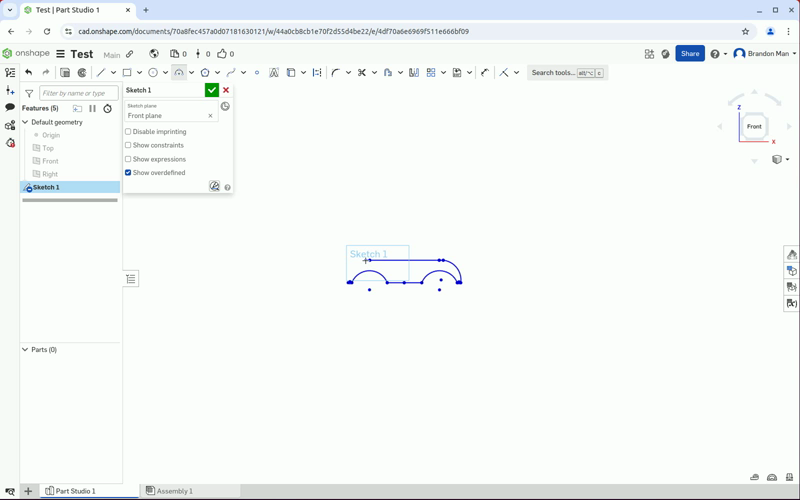
mouse_move(365, 260)
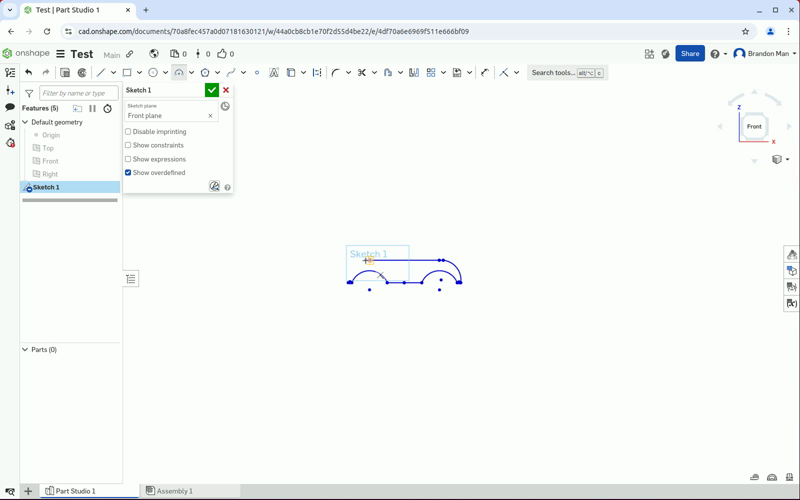
scroll(6)
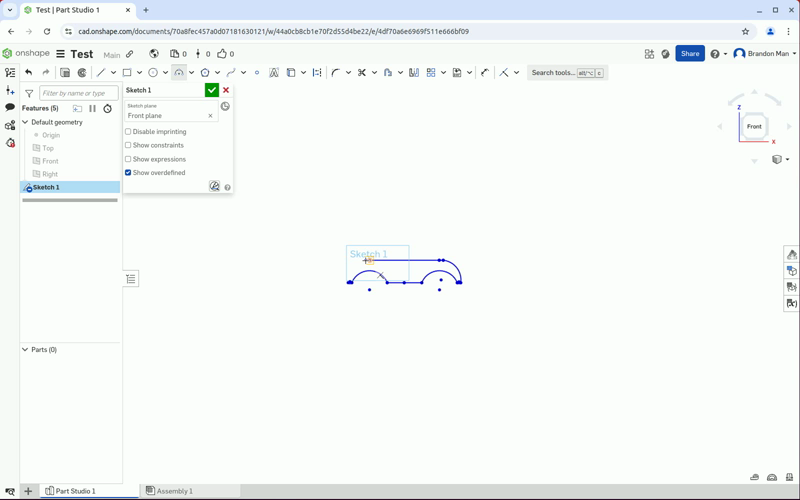
scroll(6)
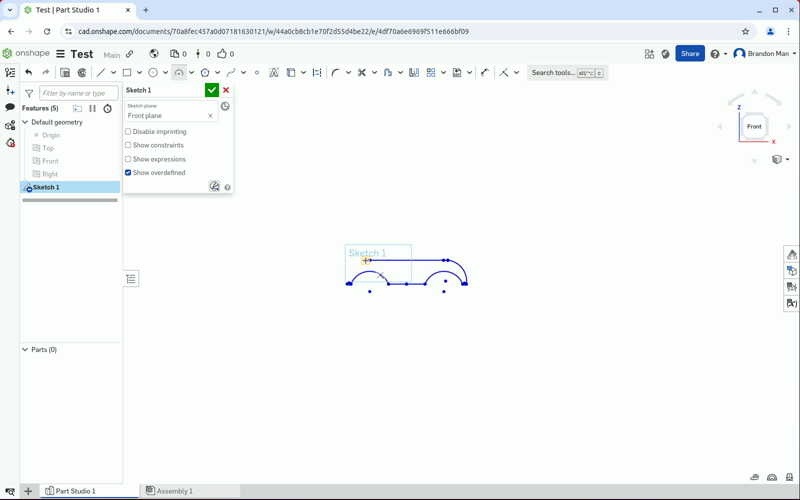
scroll(6)
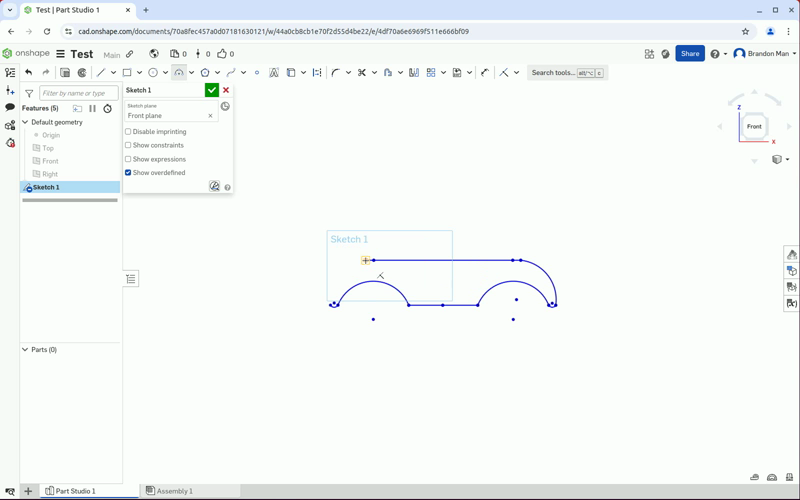
scroll(6)
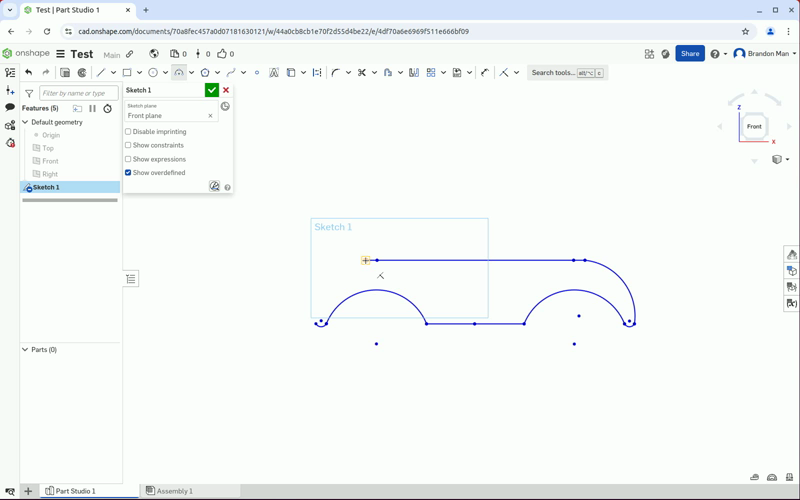
scroll(6)
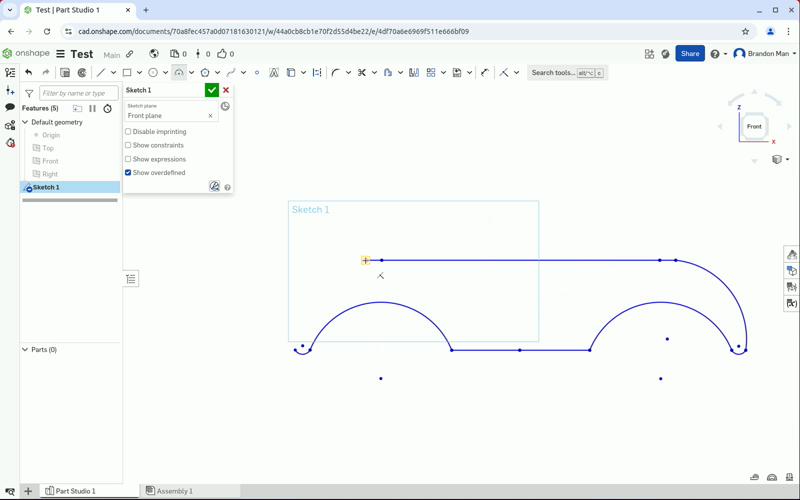
scroll(6)
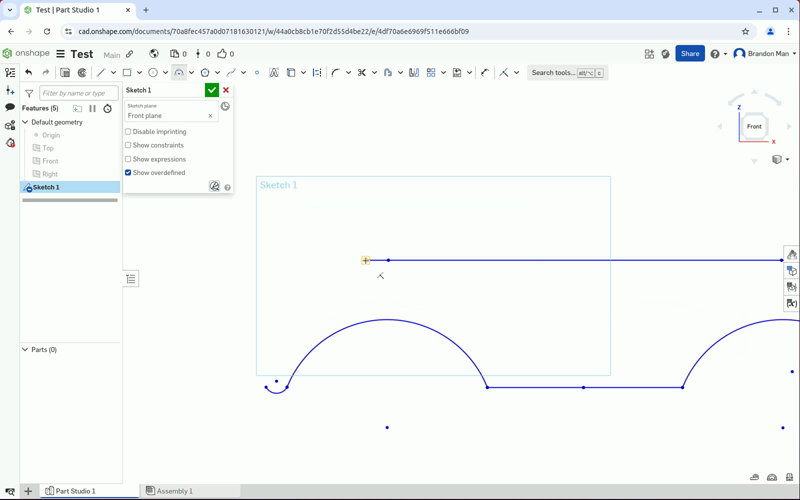
scroll(6)
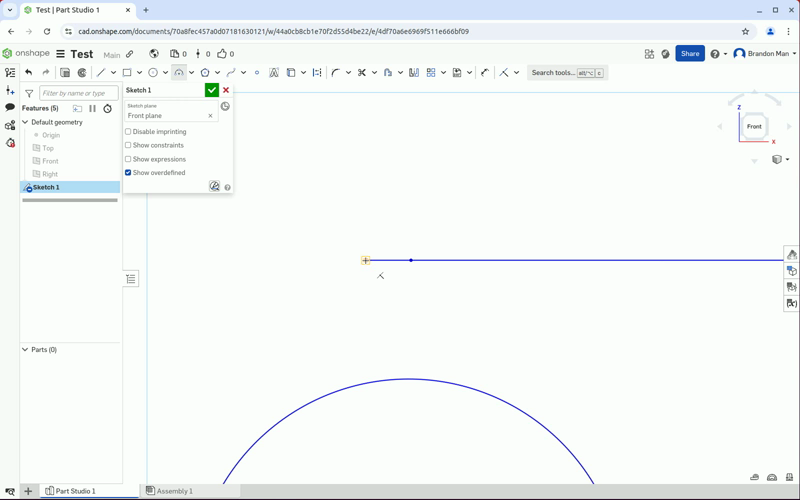
click(365, 260)
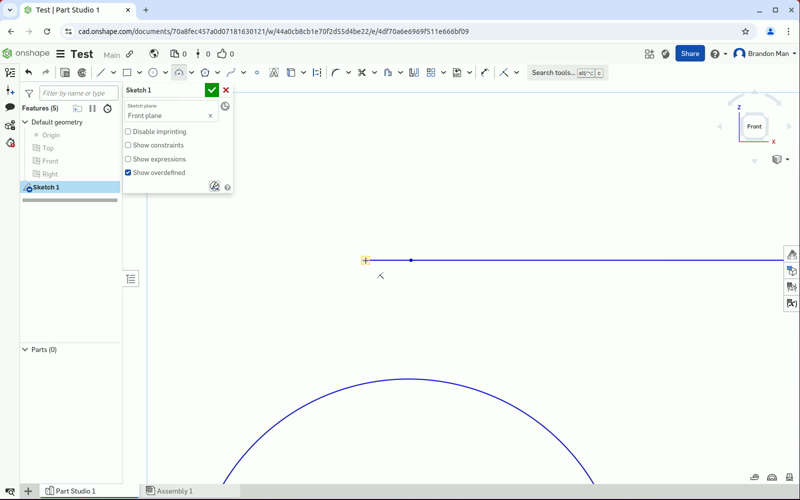
scroll(-6)
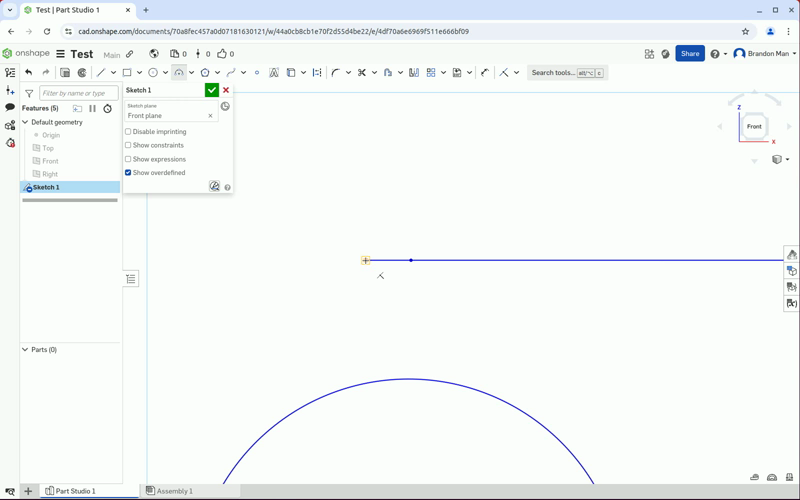
scroll(-6)
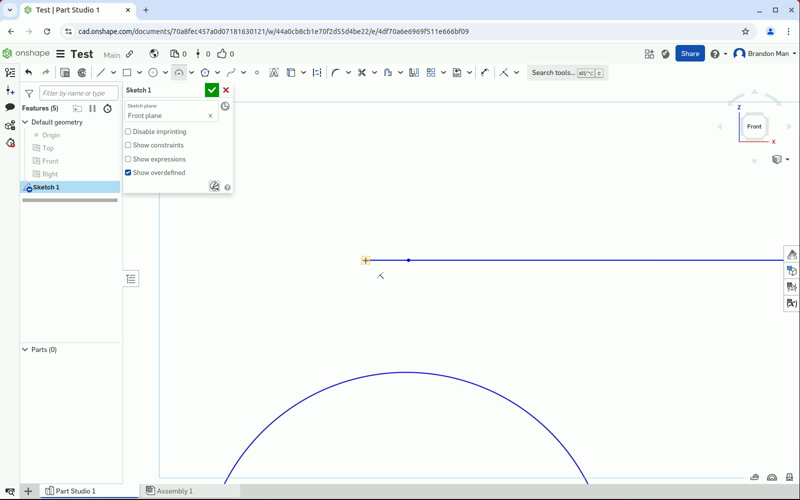
scroll(-6)
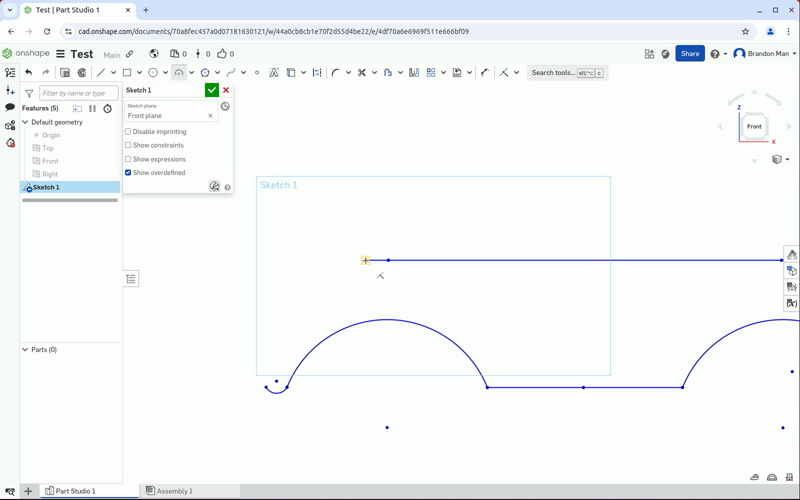
scroll(-6)
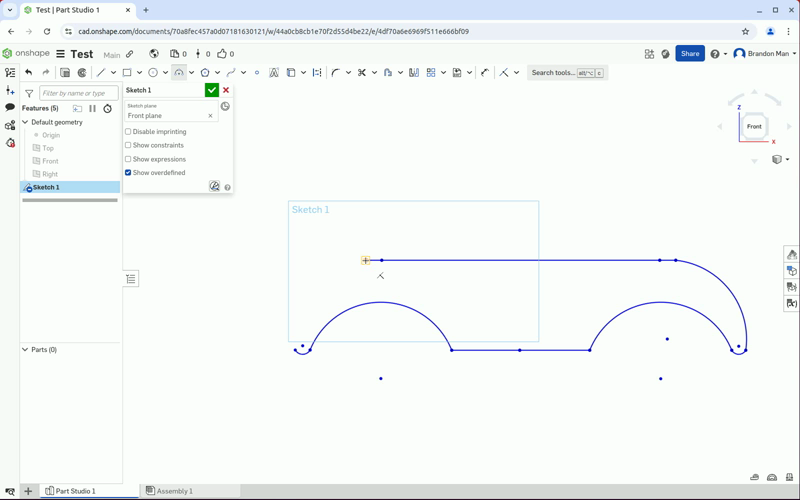
scroll(-6)
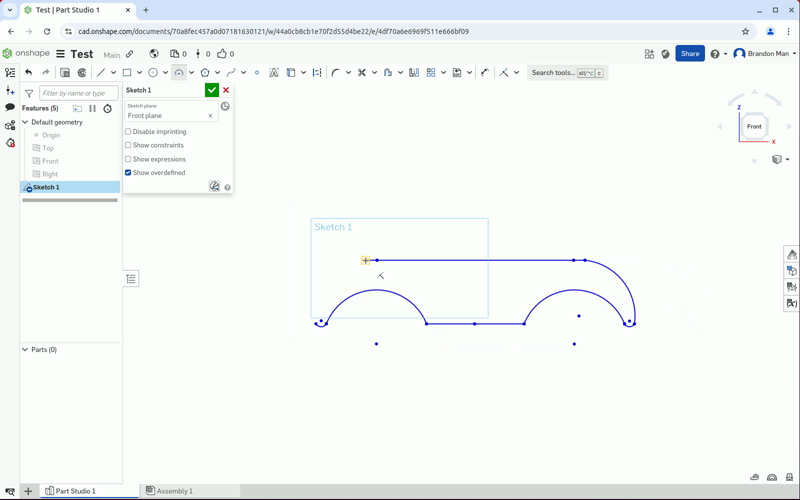
scroll(-6)
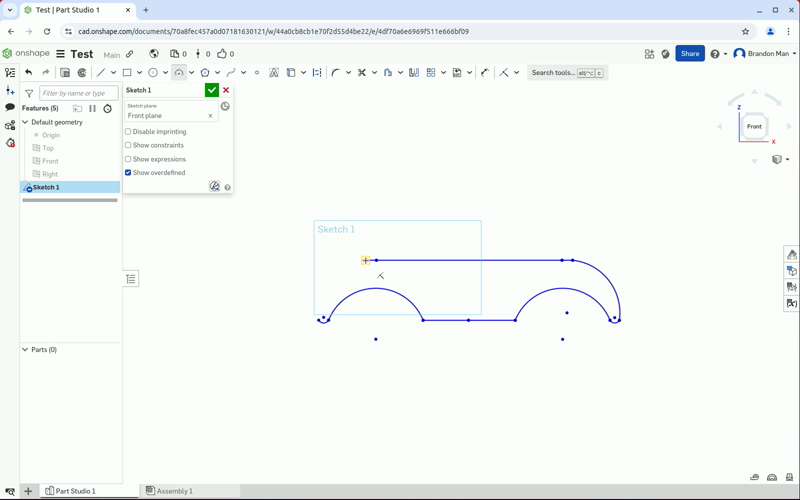
scroll(-6)
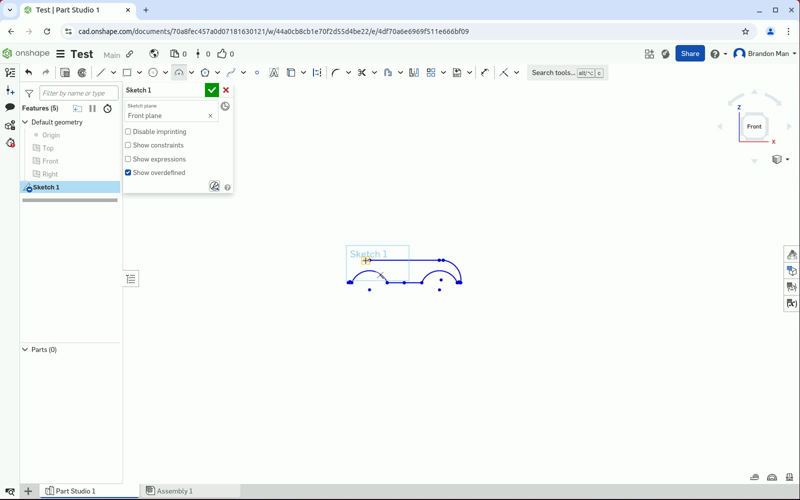
mouse_move(348, 282)
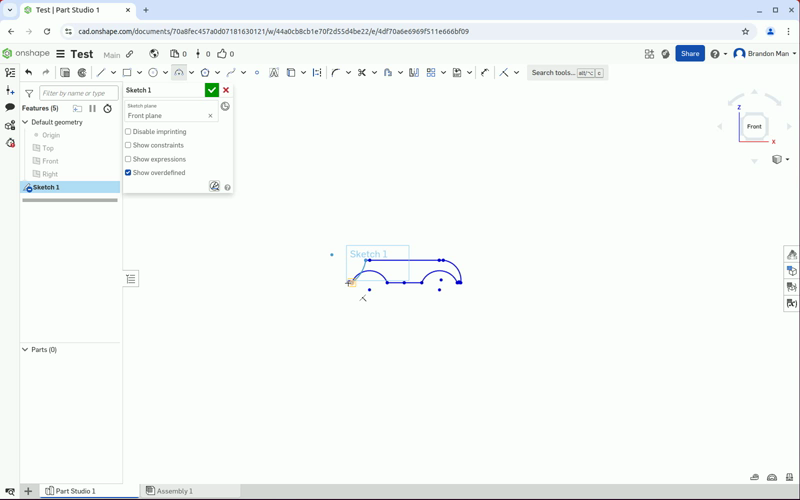
scroll(6)
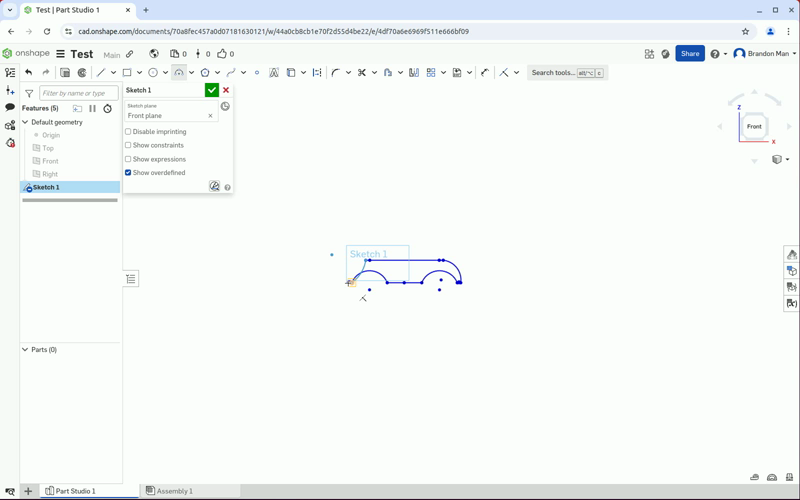
scroll(6)
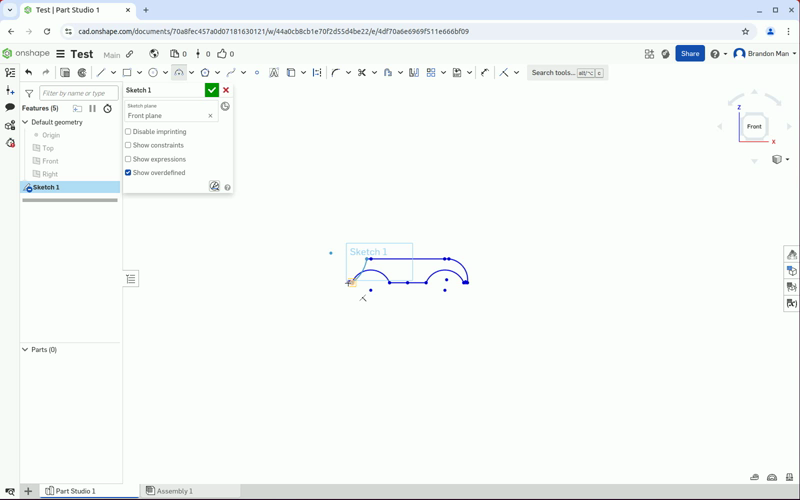
scroll(6)
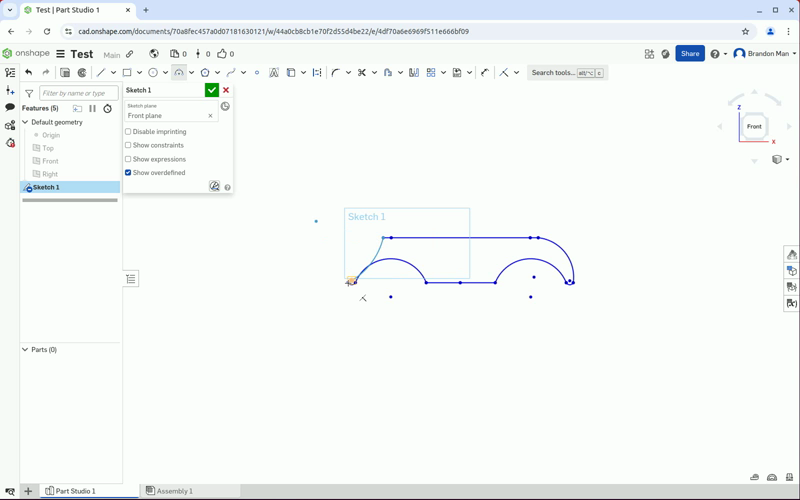
scroll(6)
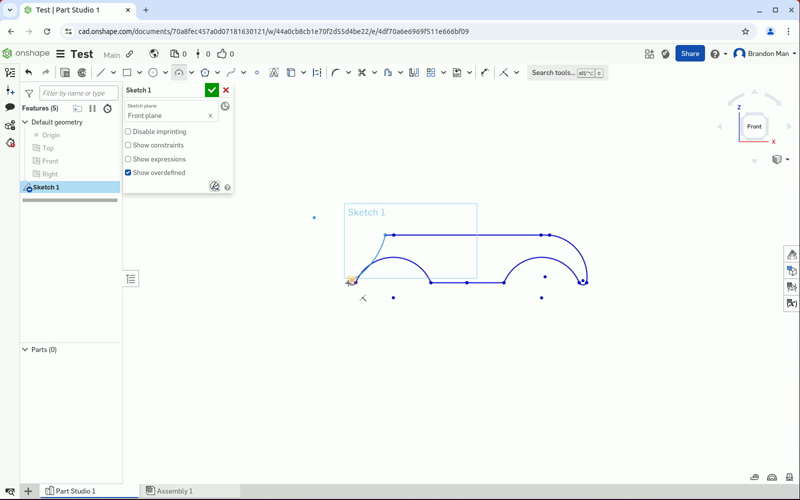
scroll(6)
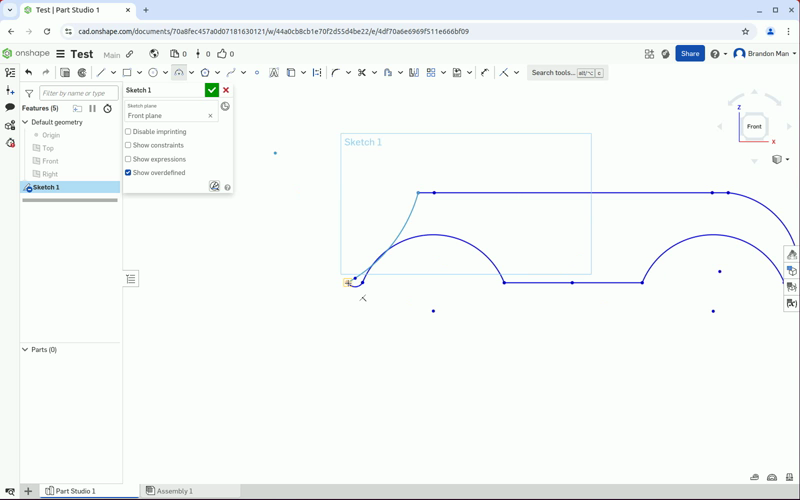
scroll(6)
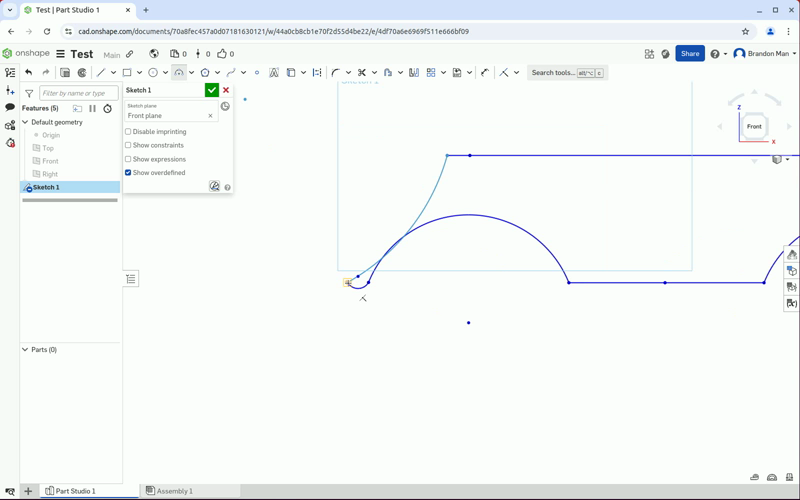
scroll(6)
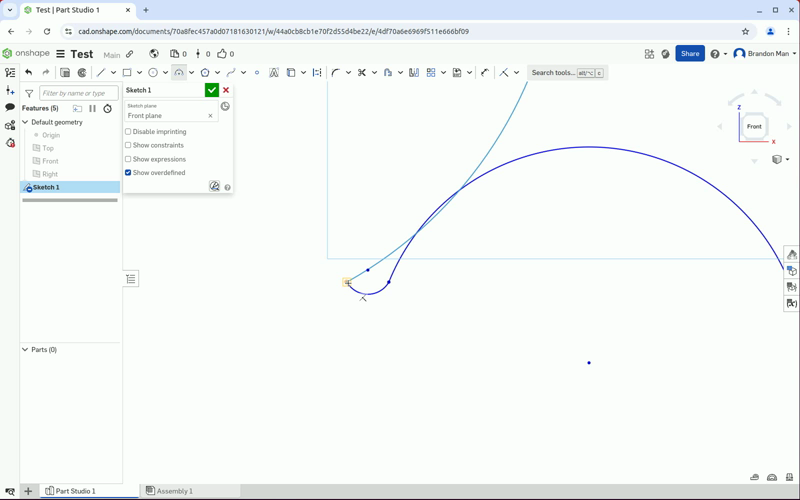
click(348, 282)
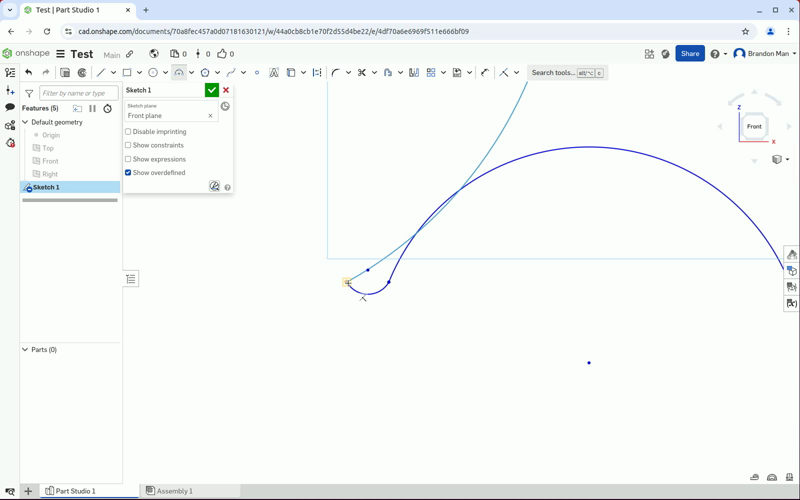
scroll(-6)
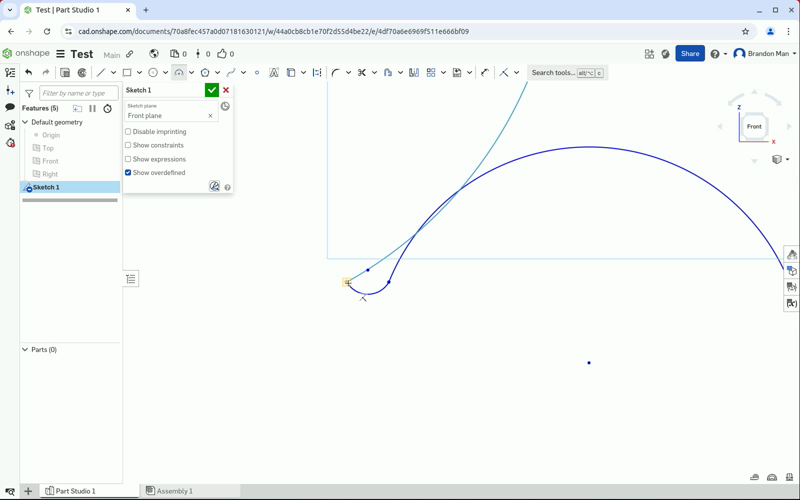
scroll(-6)
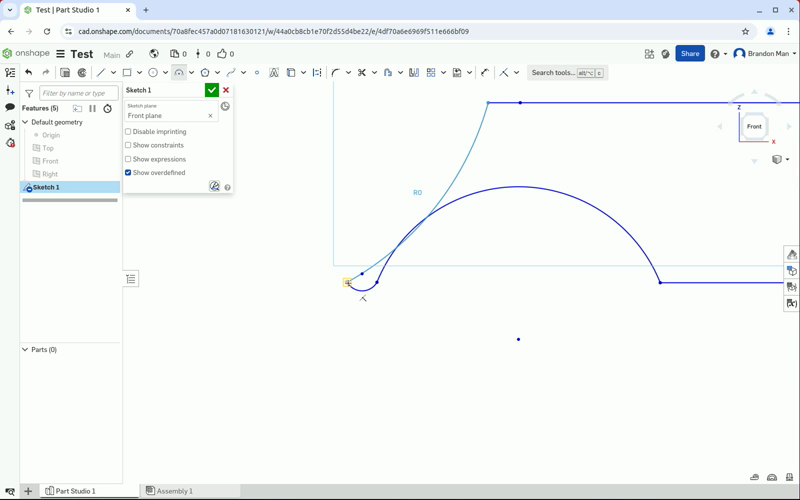
scroll(-6)
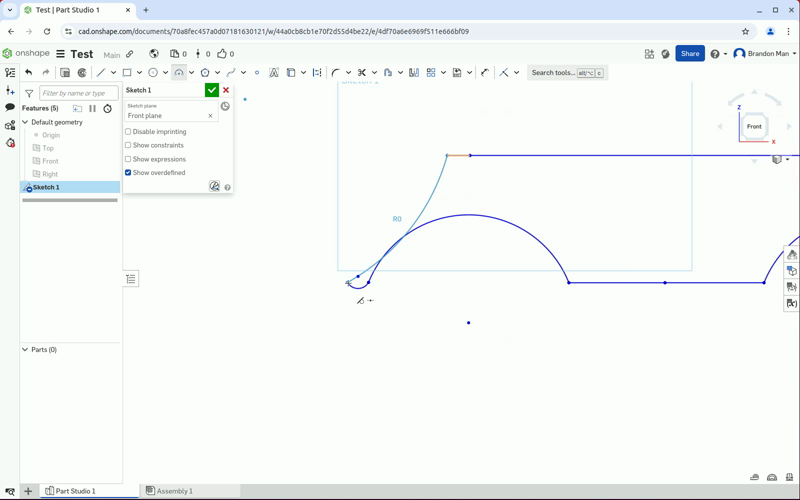
scroll(-6)
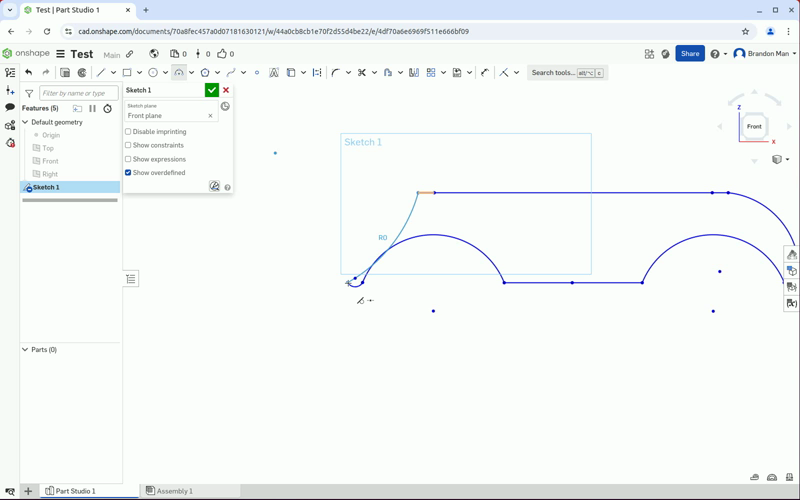
scroll(-6)
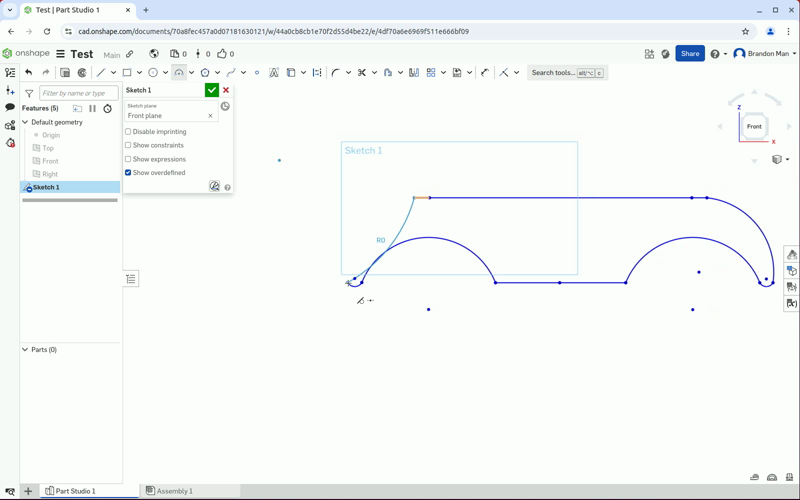
scroll(-6)
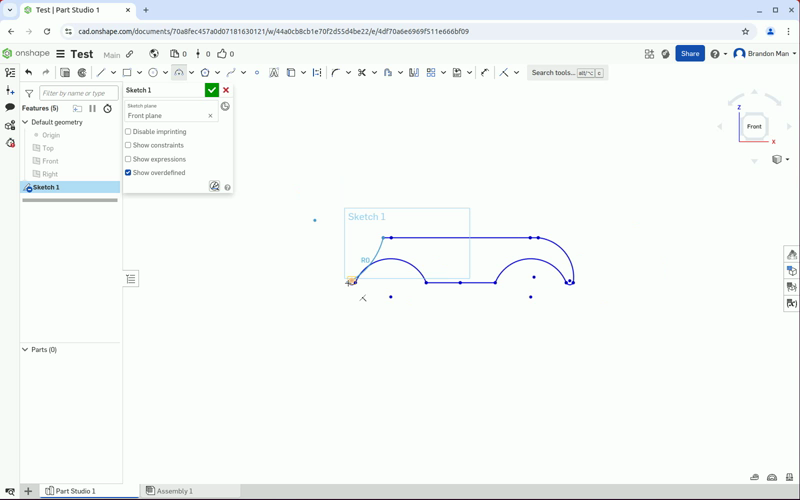
scroll(-6)
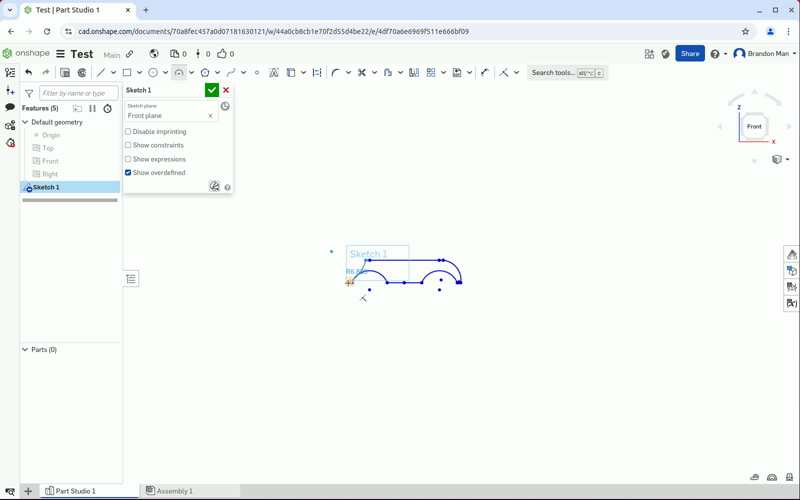
key_down(shift)
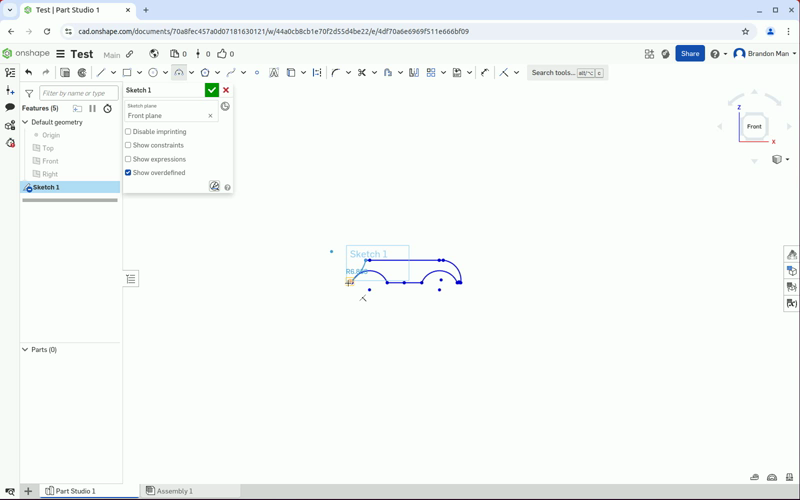
mouse_move(352, 267)
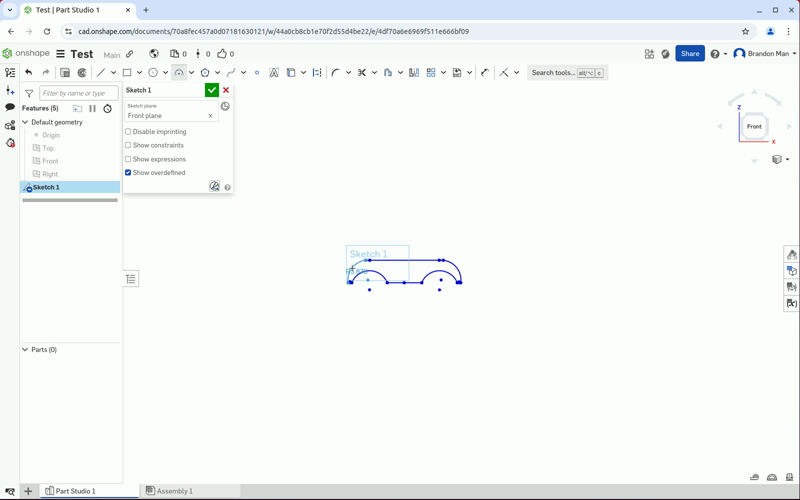
click(352, 267)
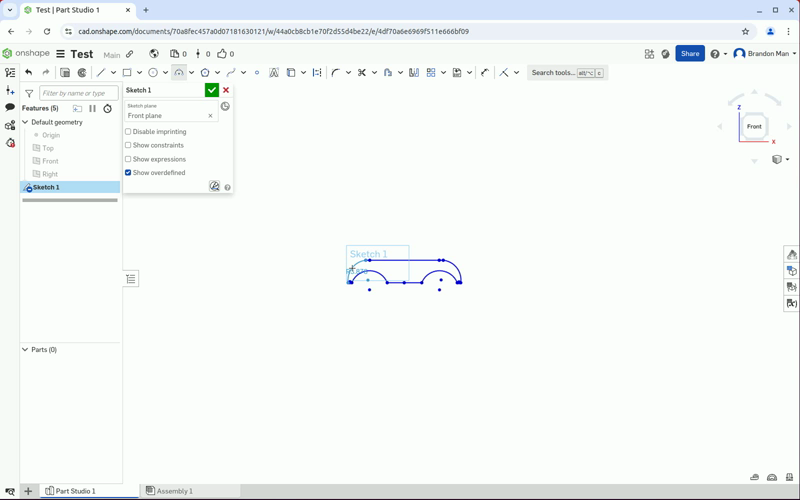
key_up(shift)
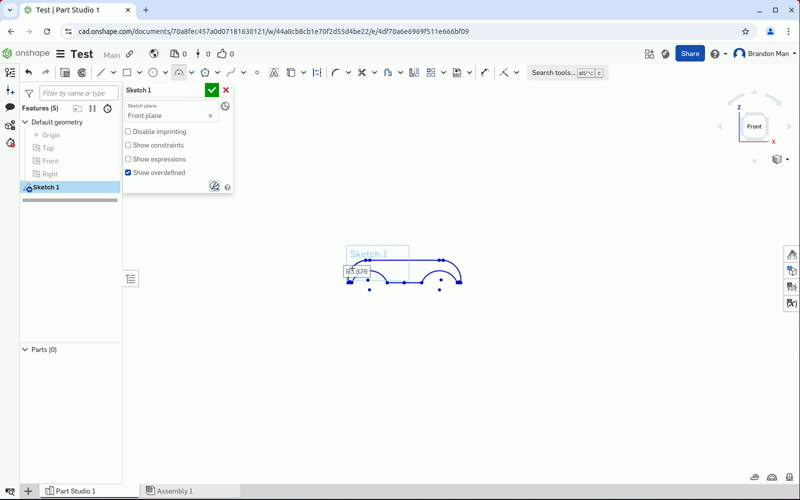
key(esc)
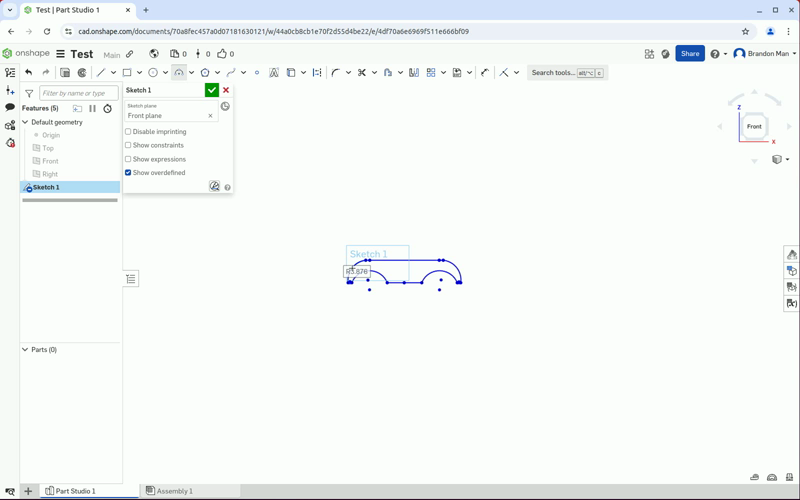
mouse_move(429, 270)
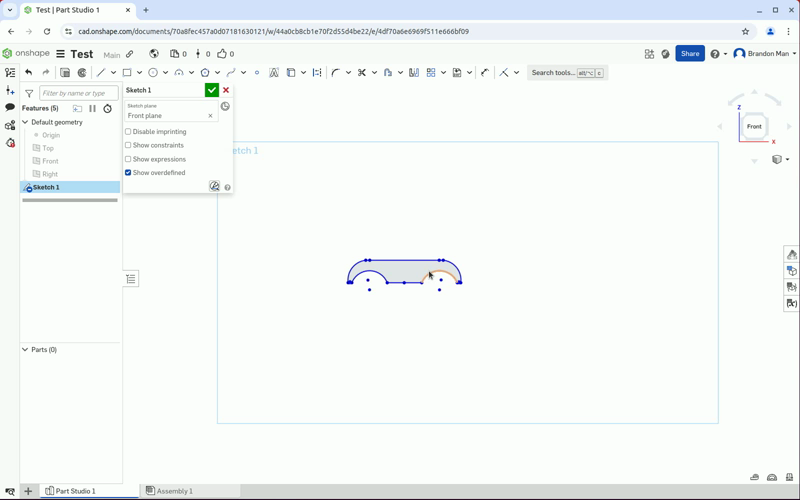
scroll(6)
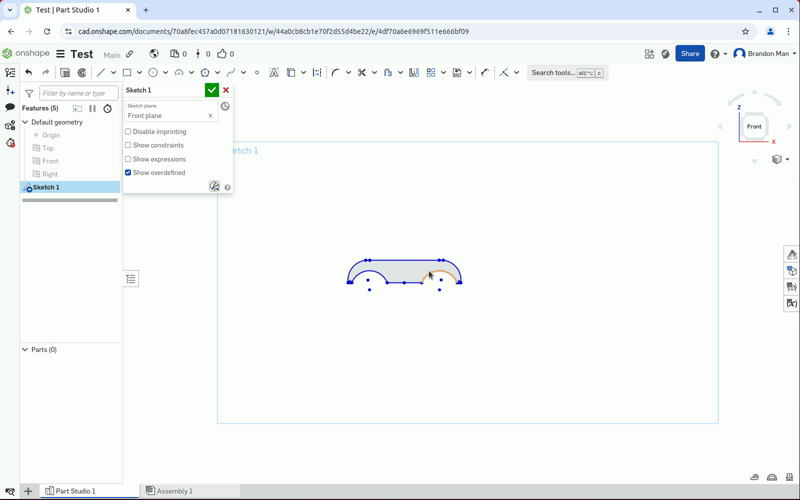
scroll(6)
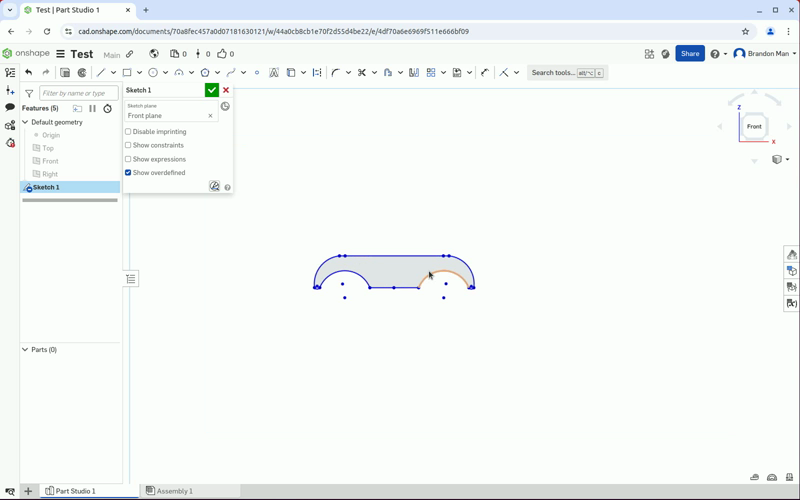
scroll(6)
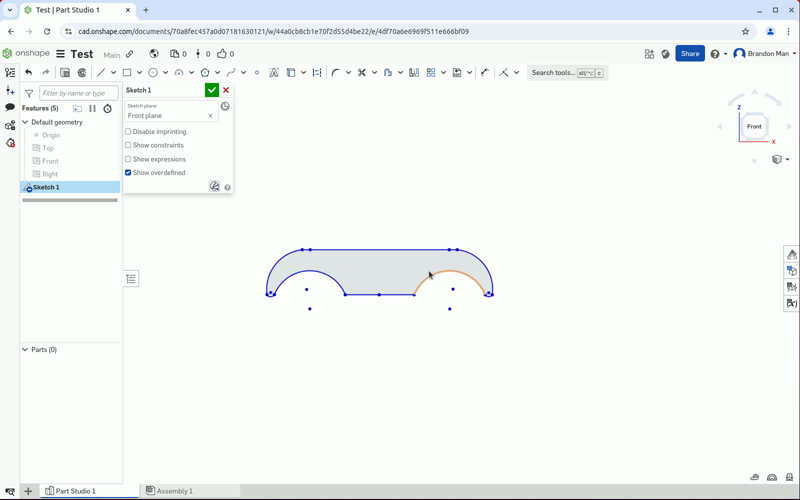
scroll(6)
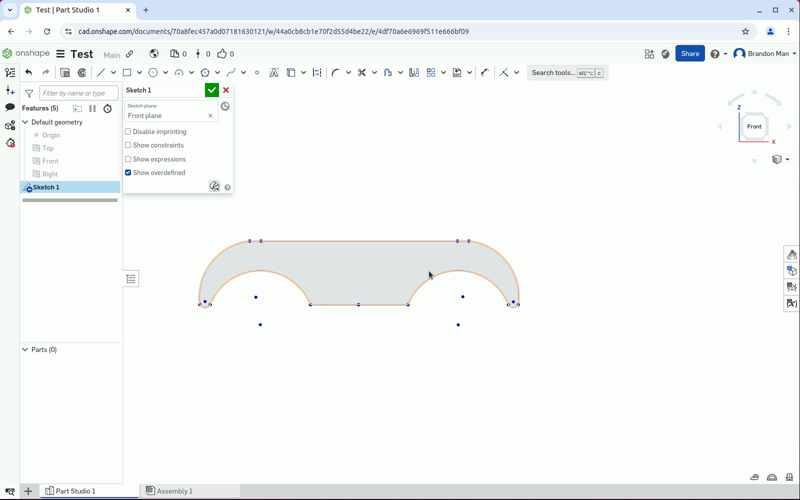
scroll(6)
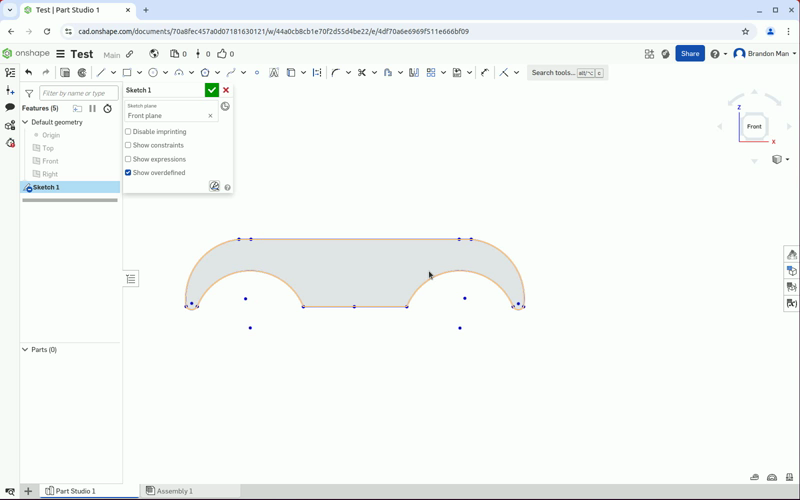
scroll(6)
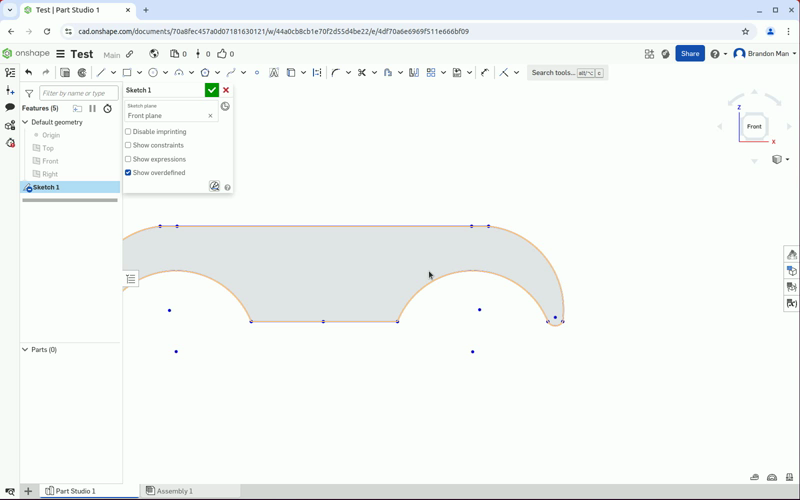
scroll(6)
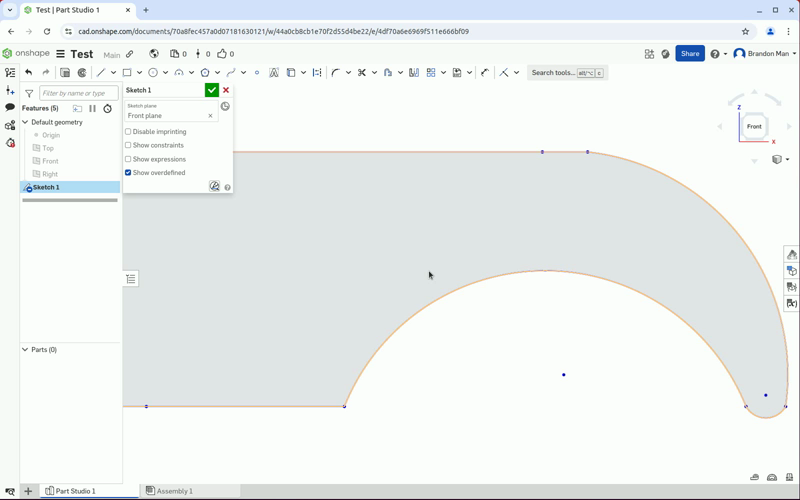
click(429, 270)
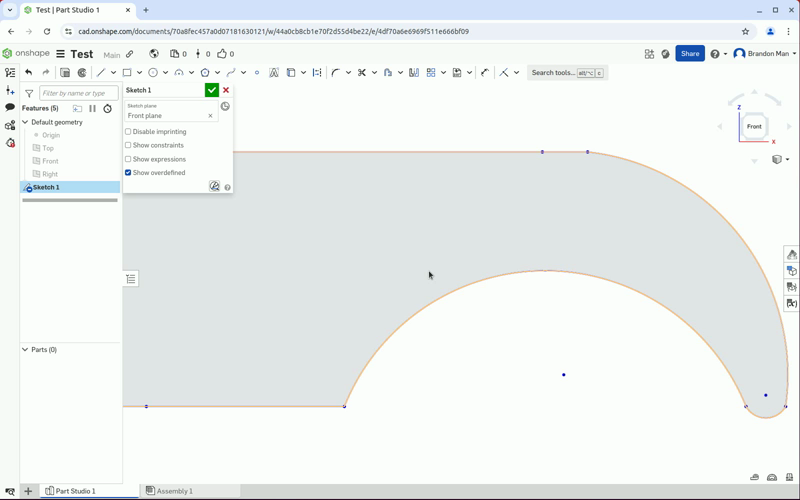
scroll(-6)
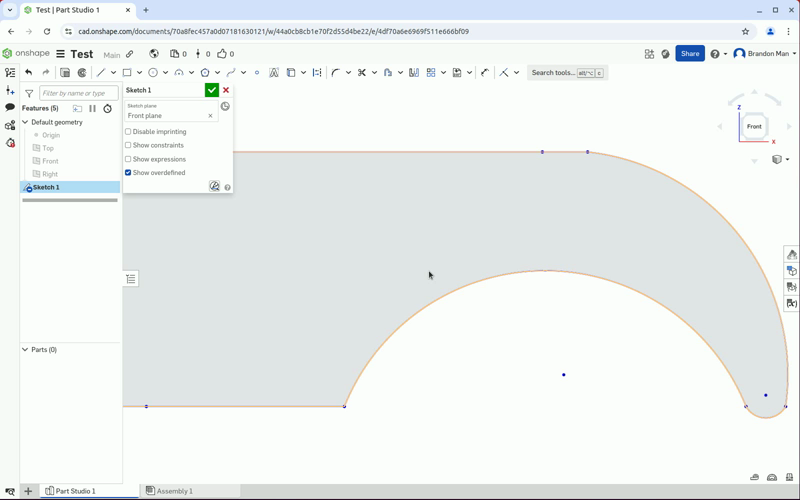
scroll(-6)
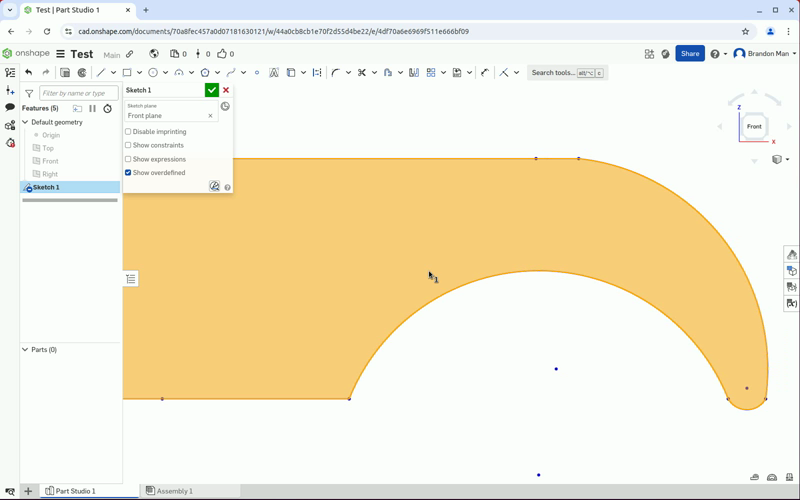
scroll(-6)
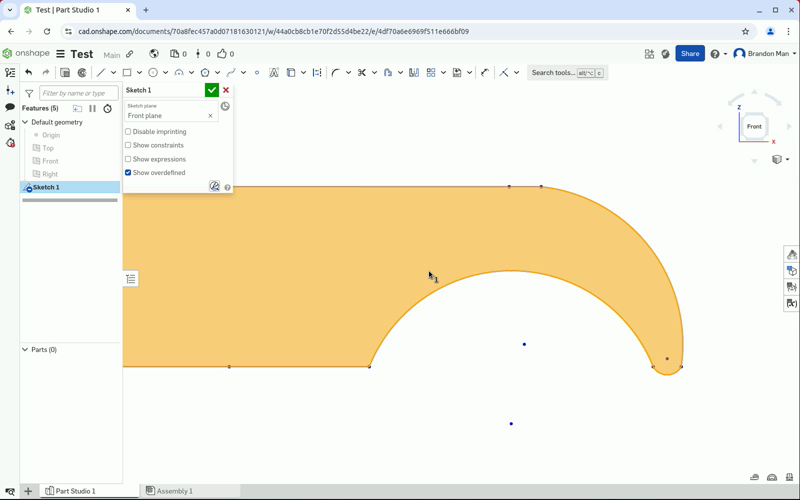
scroll(-6)
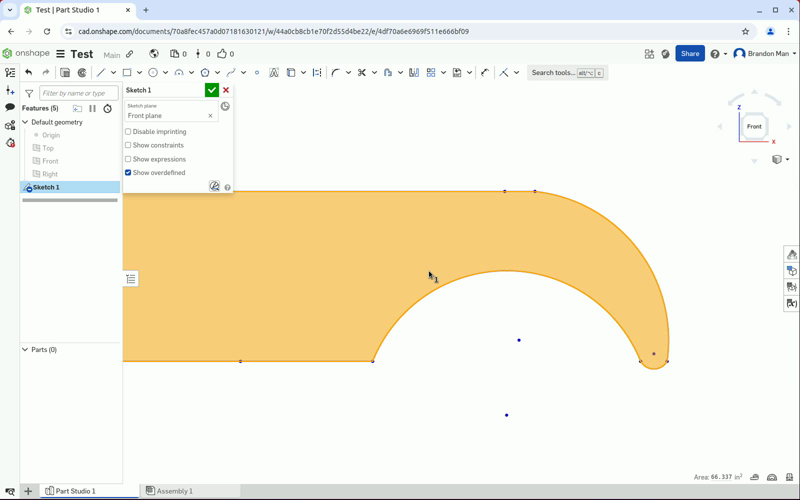
scroll(-6)
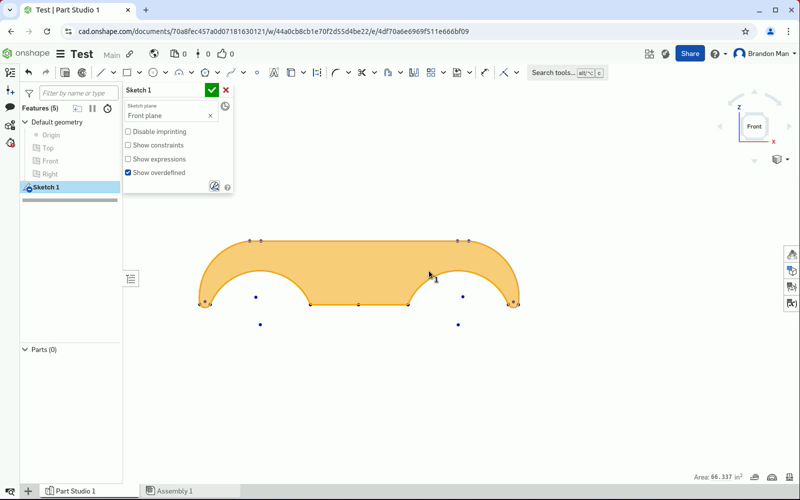
scroll(-6)
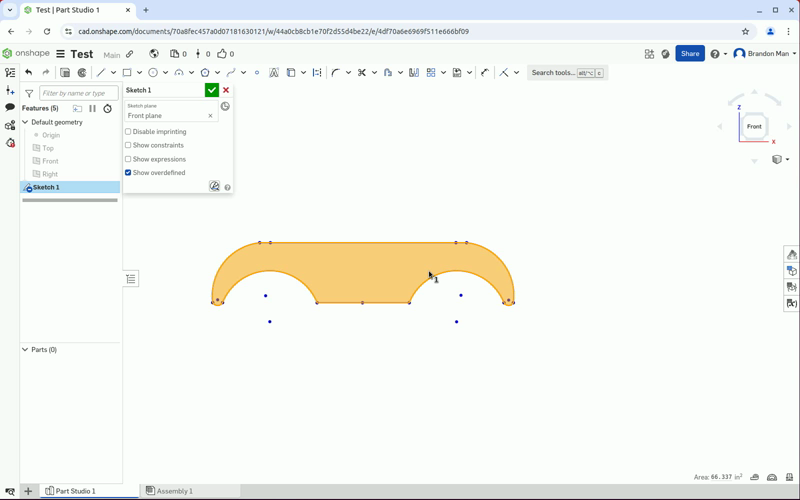
scroll(-6)
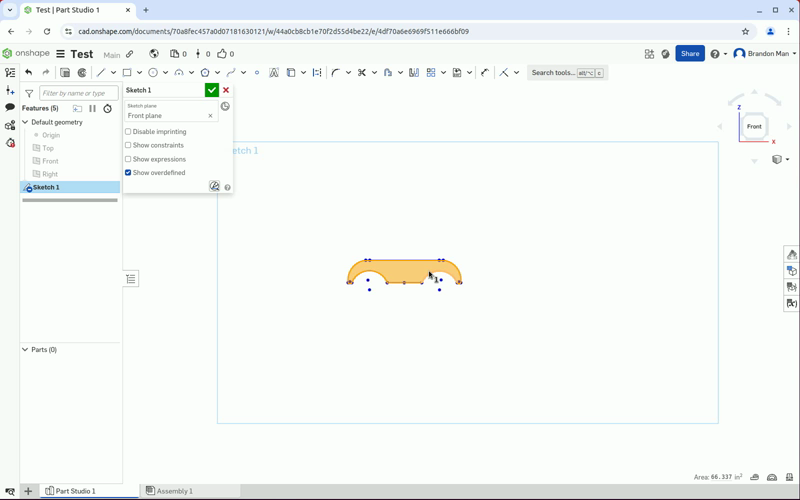
mouse_move(73, 352)
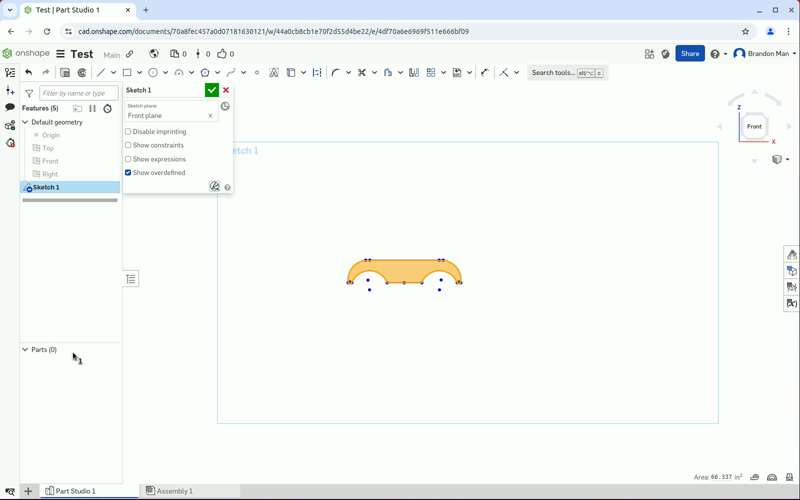
key(shift+y)
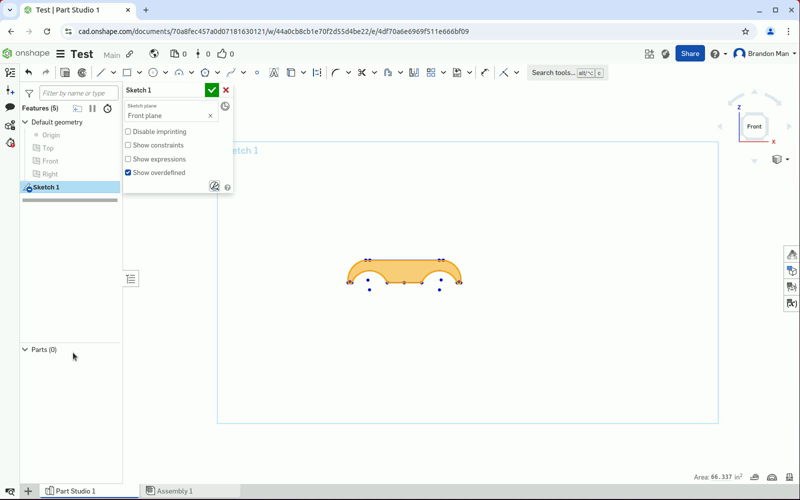
key(shift+e)
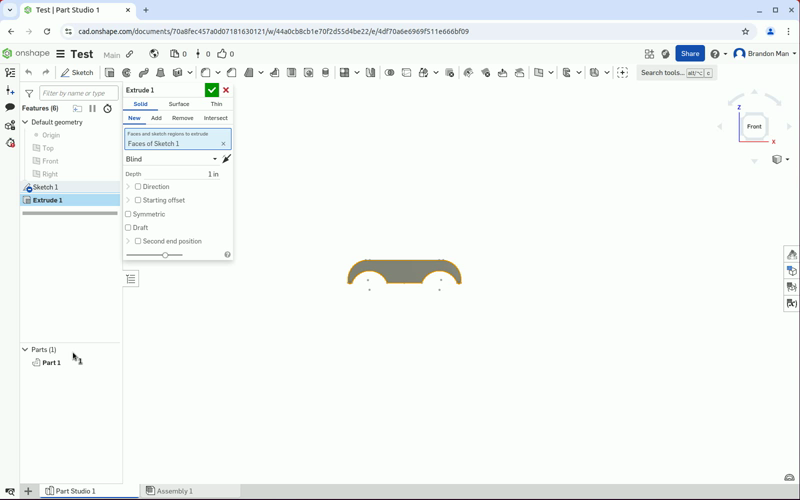
mouse_move(143, 106)
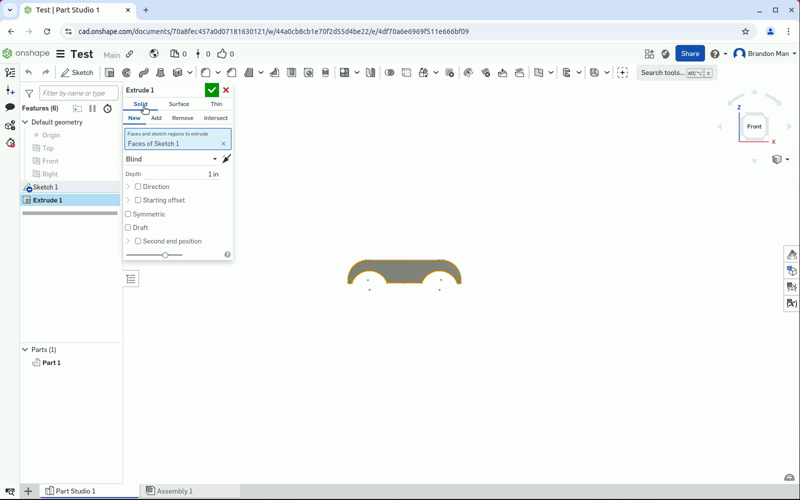
click(143, 106)
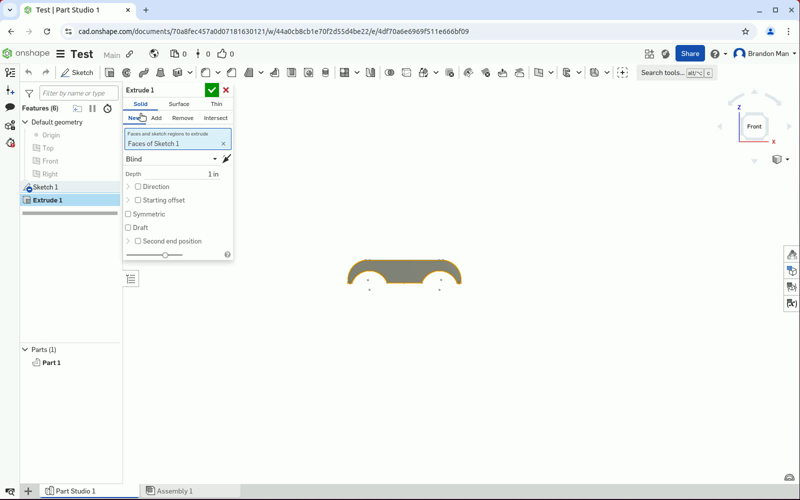
mouse_move(137, 120)
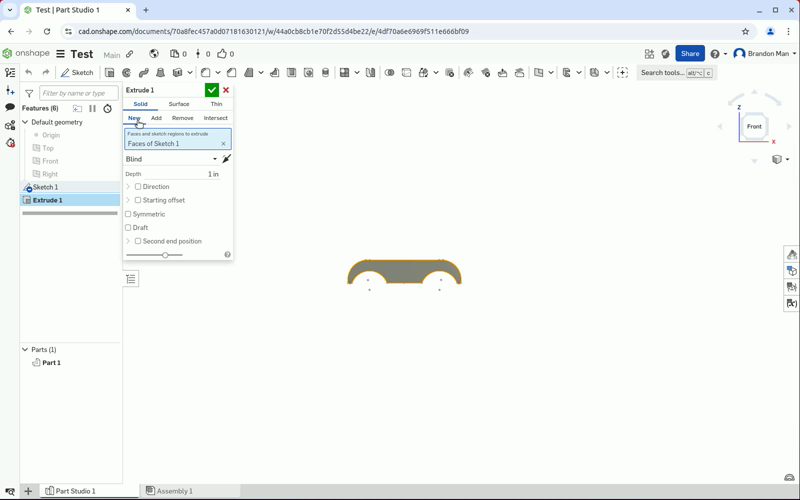
click(137, 120)
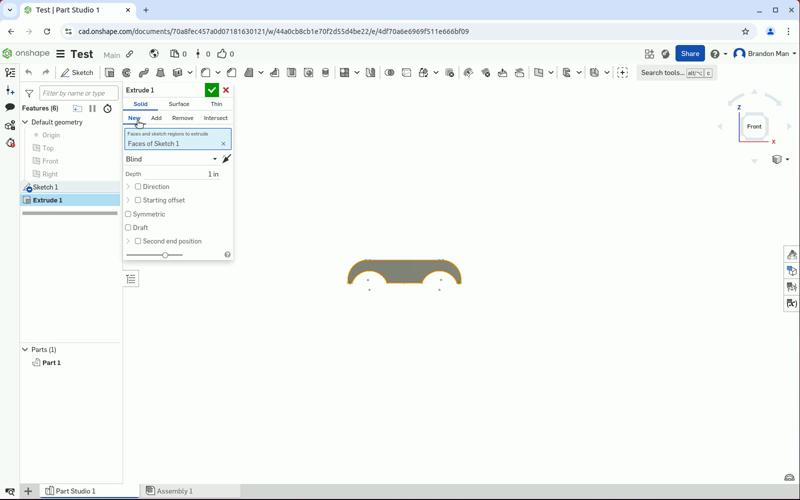
key(tab, 4)
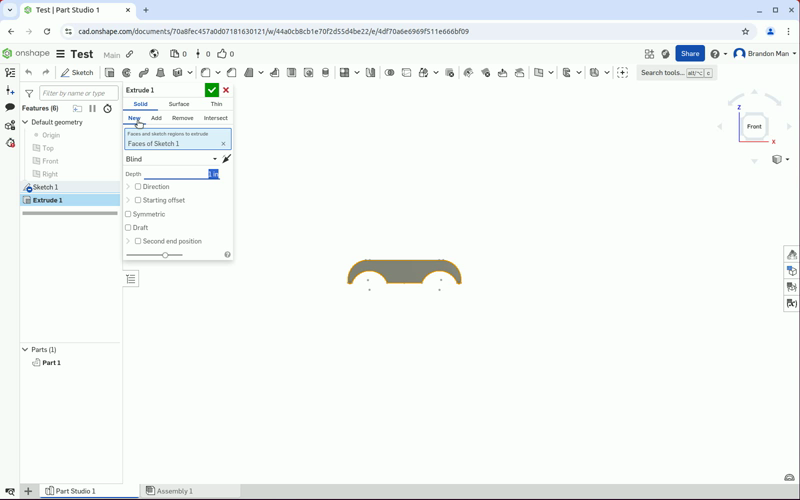
text(21.664)
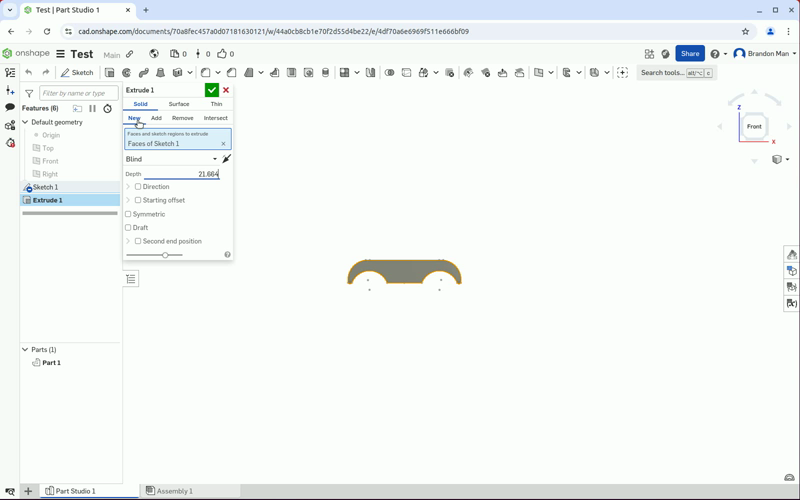
key(enter)
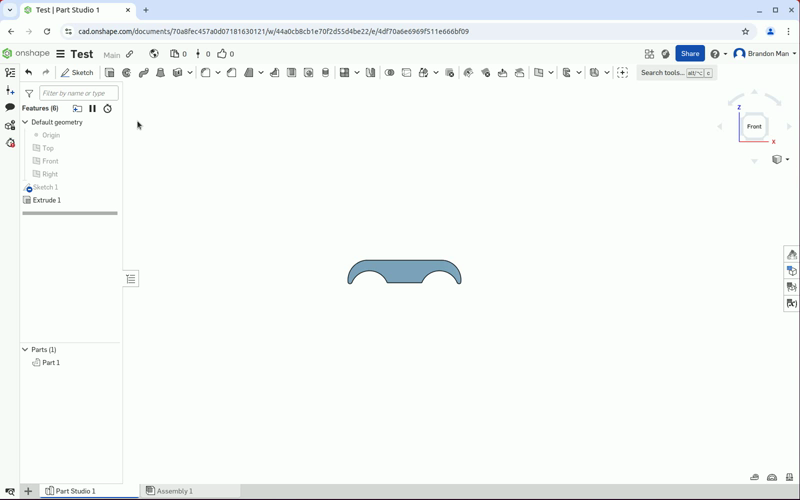
key(shift+h)
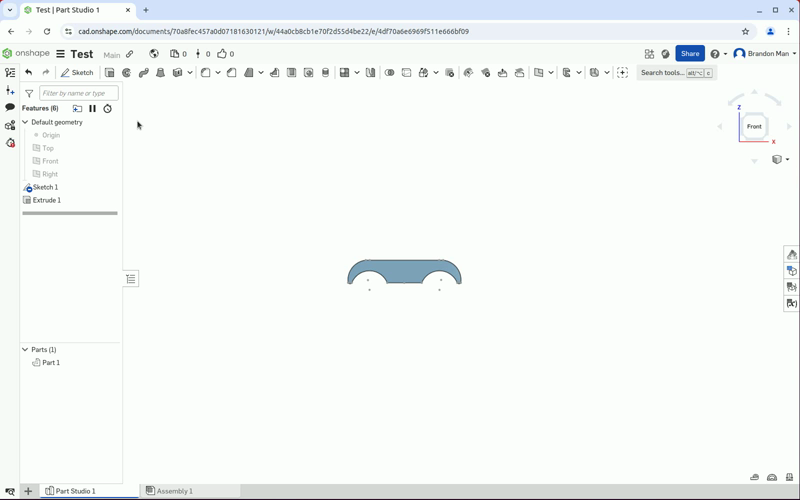
key(shift+h)
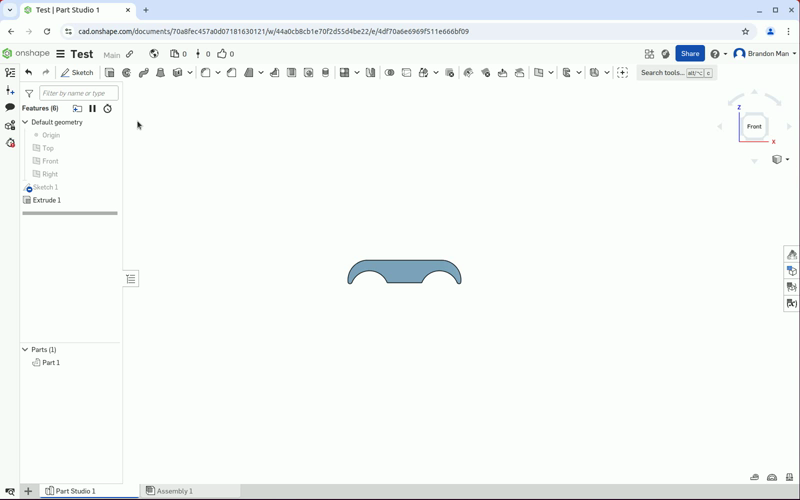
mouse_move(73, 189)
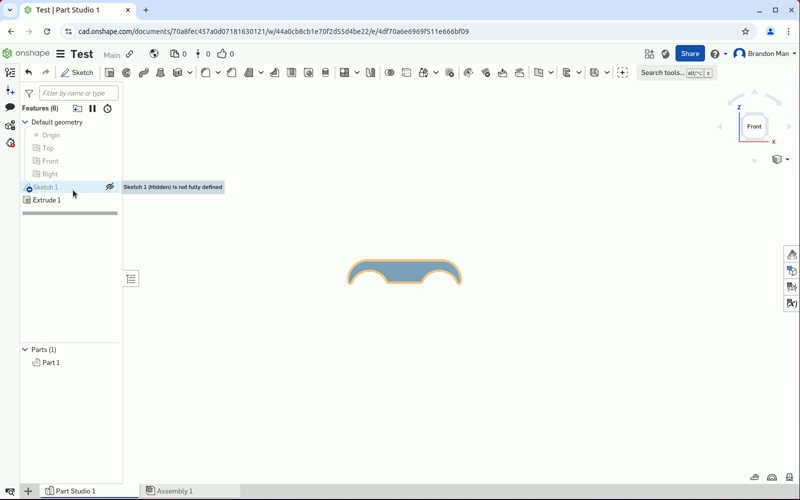
click(73, 189)
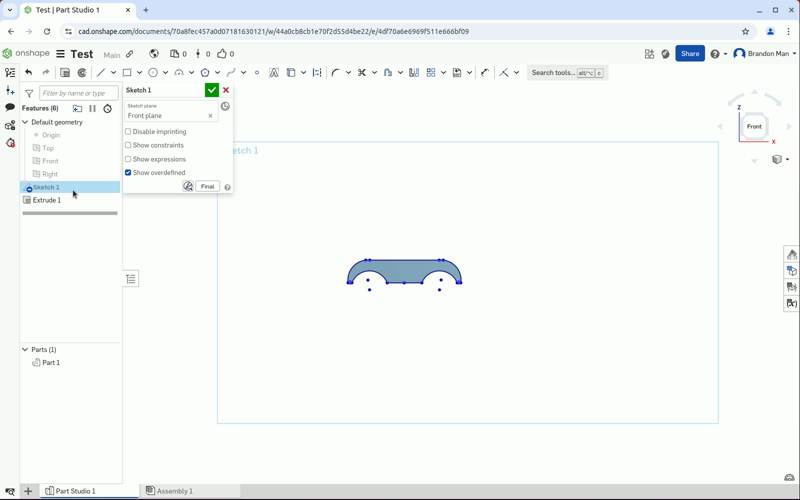
mouse_move(229, 92)
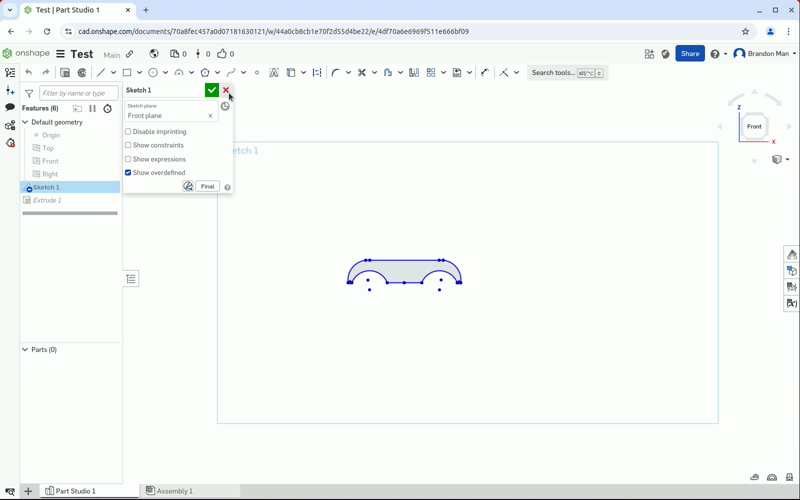
click(229, 92)
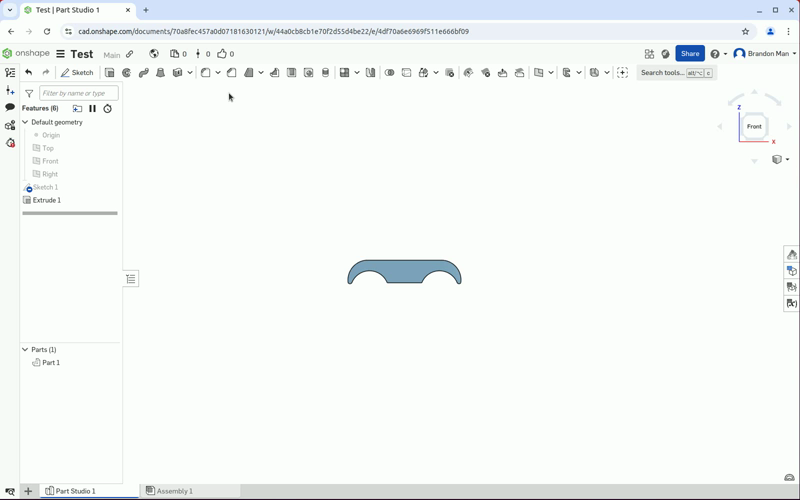
mouse_move(73, 352)
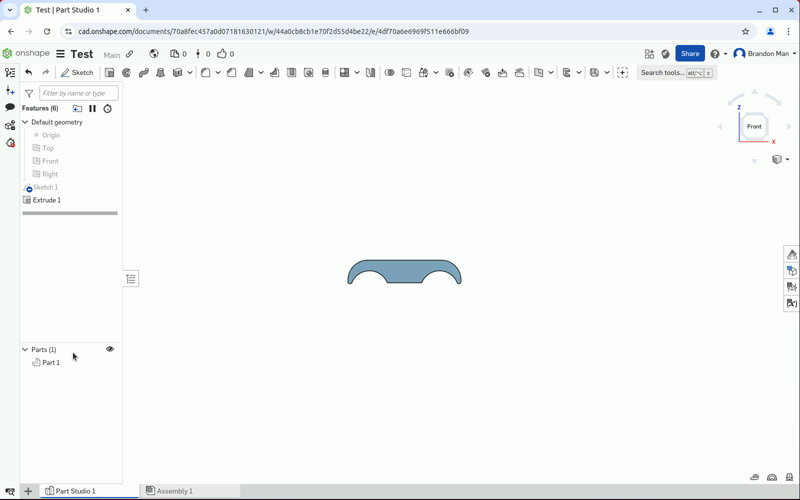
key(y)
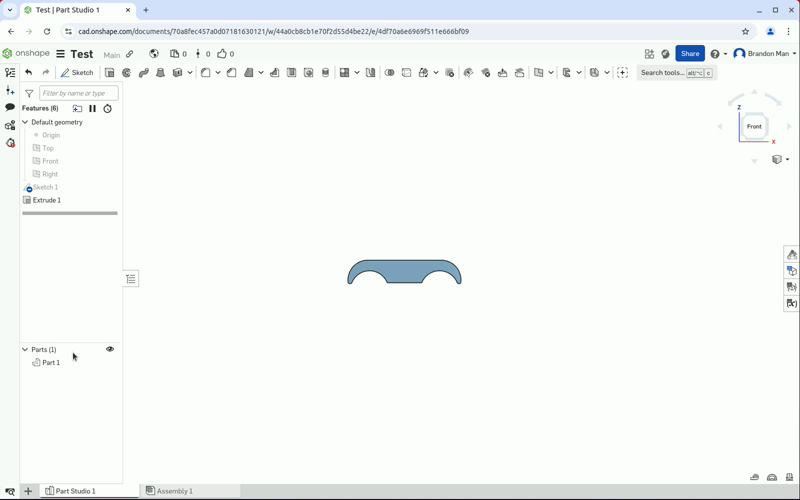
key(shift+p)
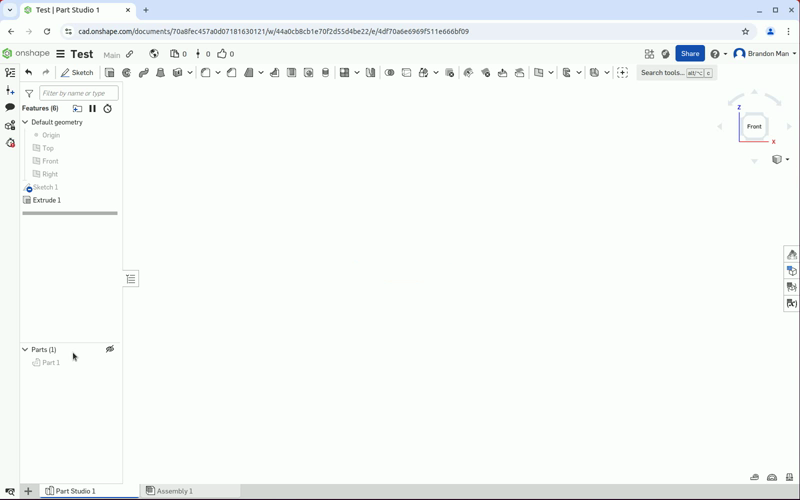
key(space)
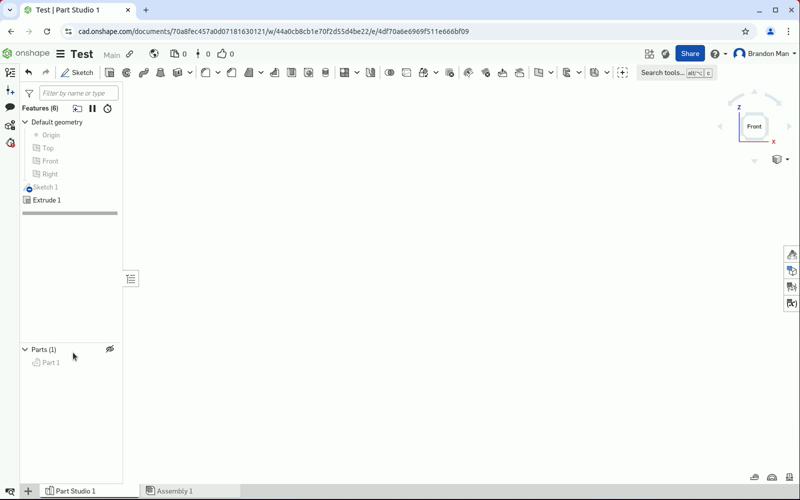
key_down(shift)
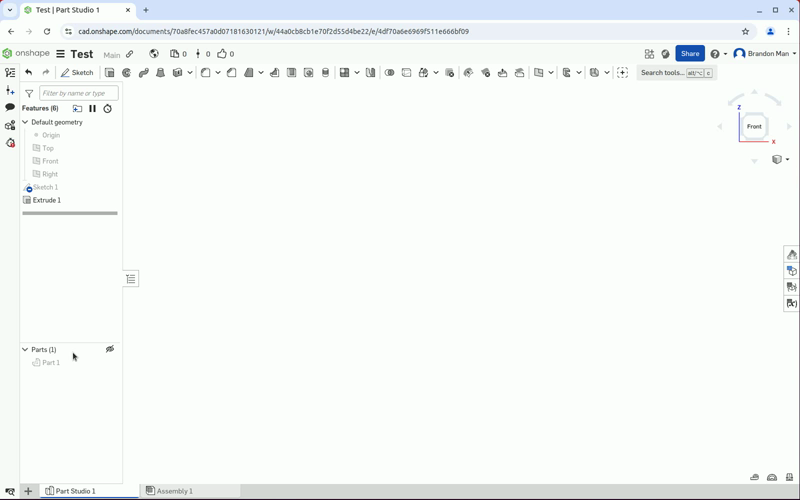
key(down)
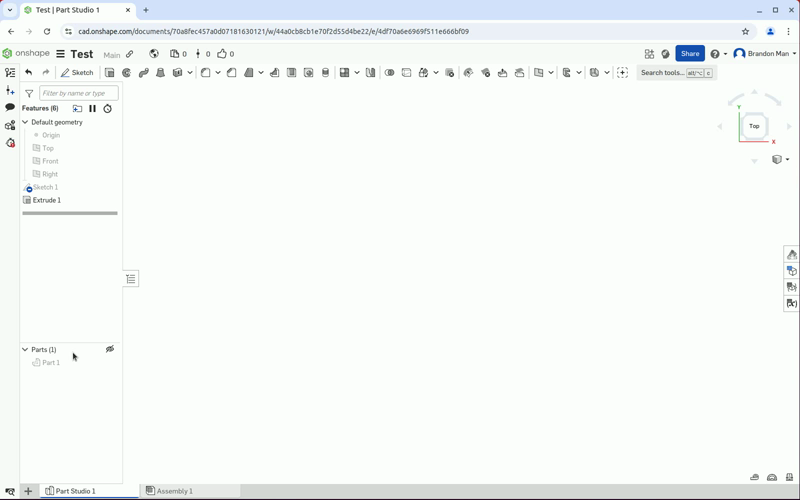
key_up(shift)
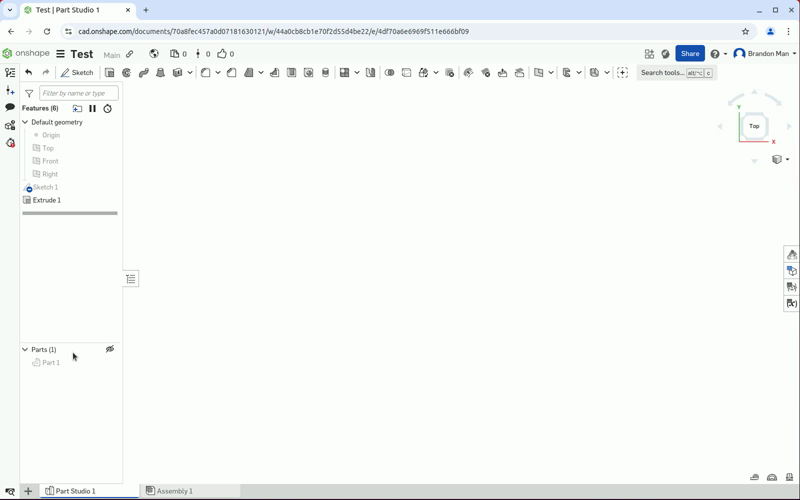
mouse_move(73, 352)
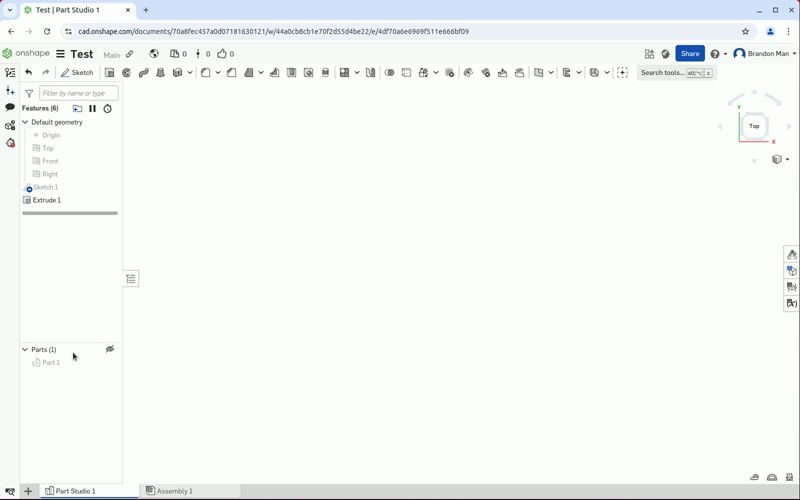
key(shift+y)
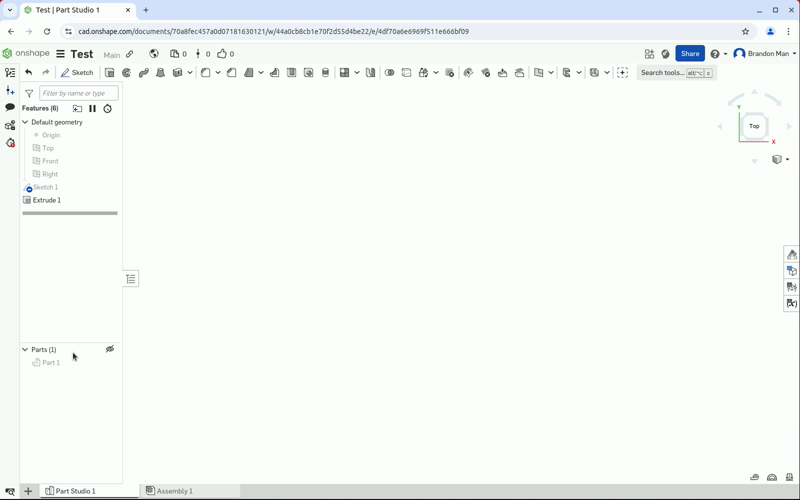
key(shift+s)
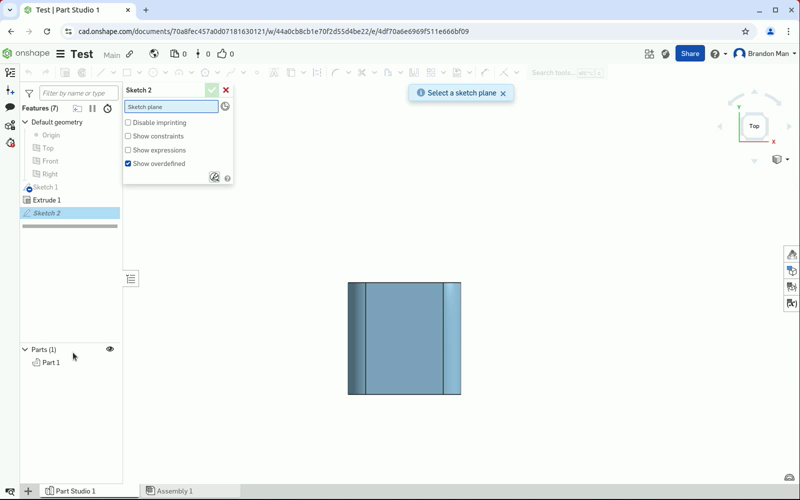
mouse_move(73, 150)
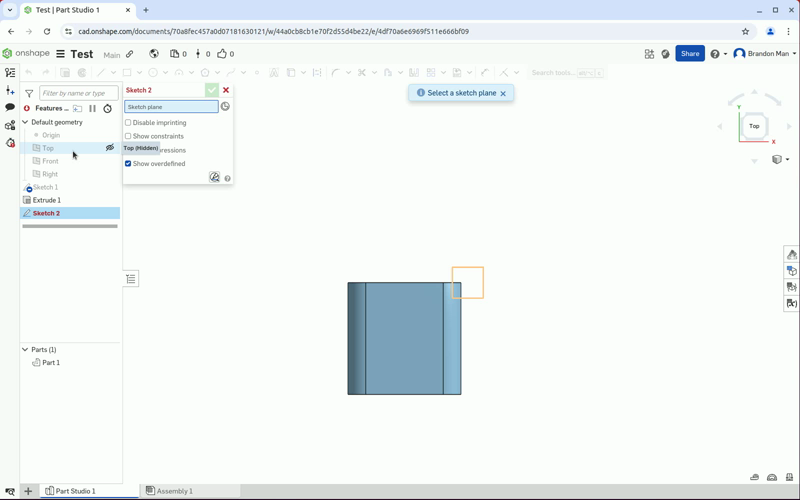
click(73, 150)
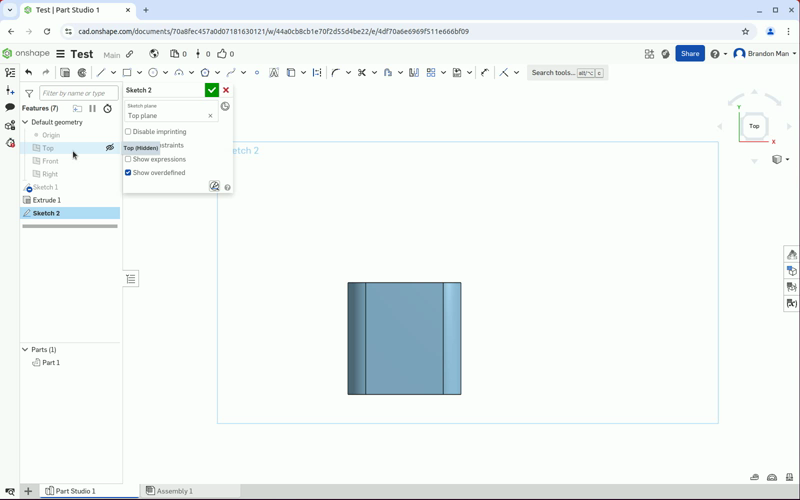
mouse_move(73, 352)
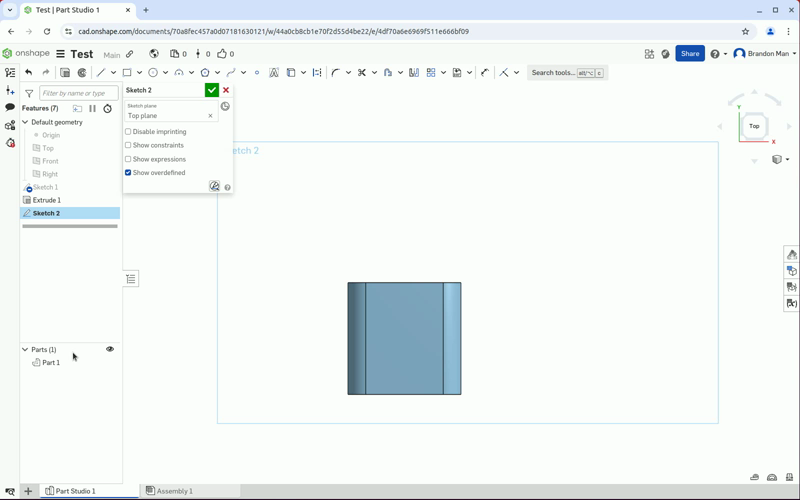
key(y)
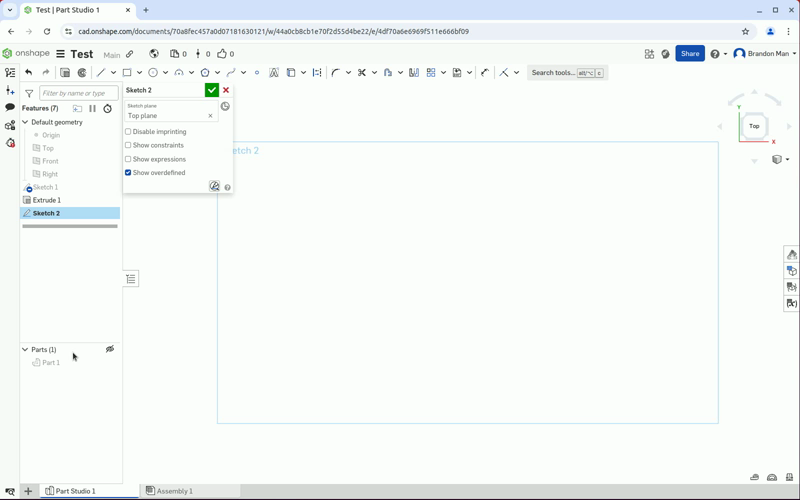
key(c)
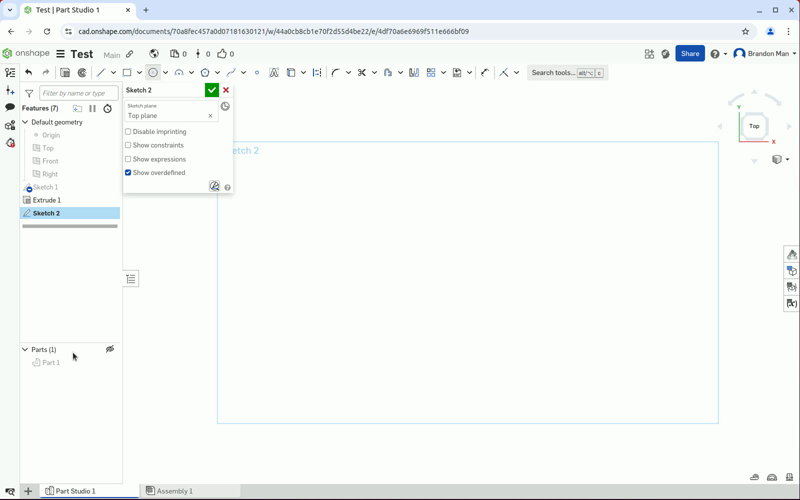
key_down(shift)
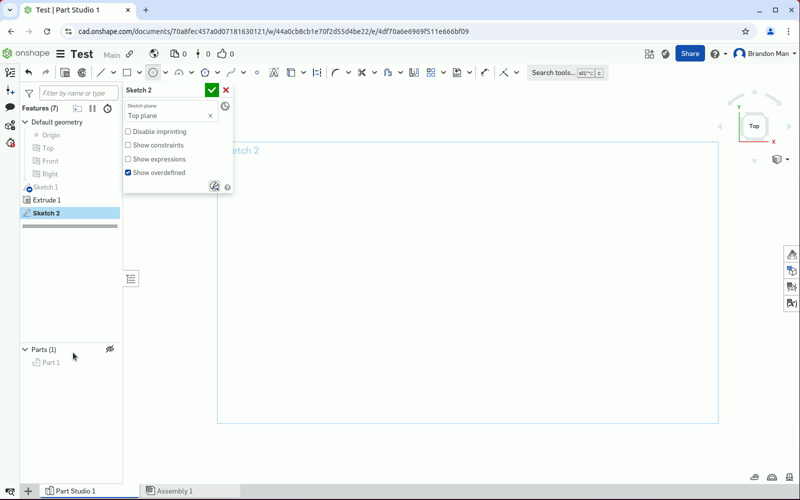
mouse_move(405, 362)
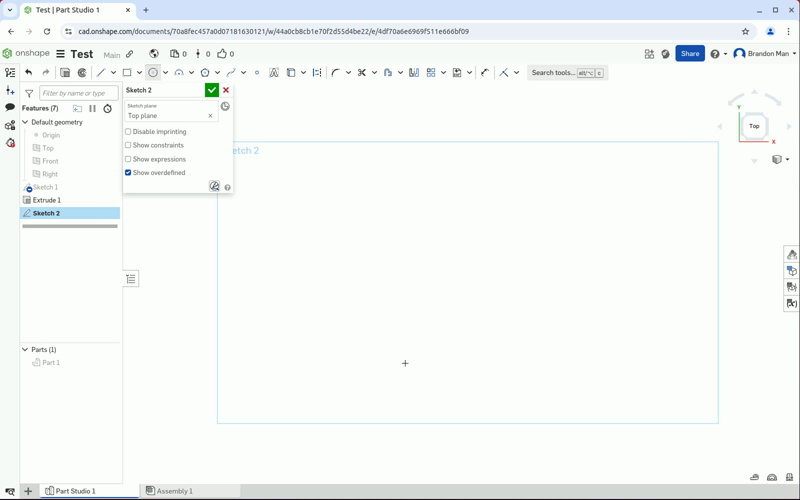
click(405, 362)
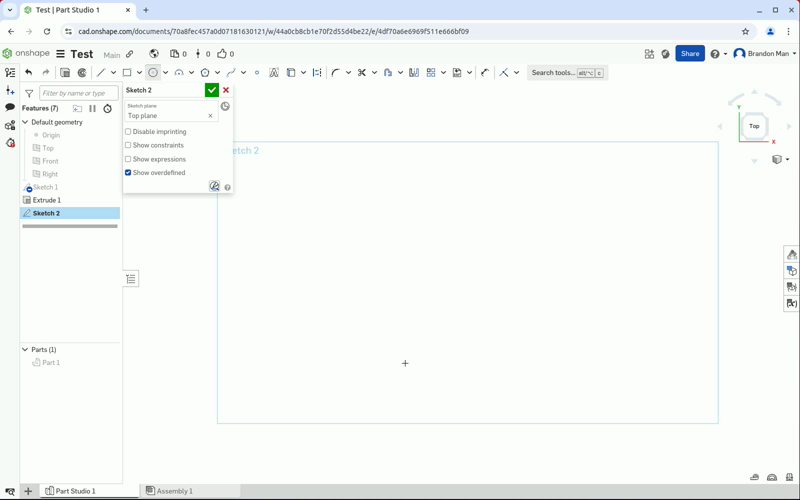
key_up(shift)
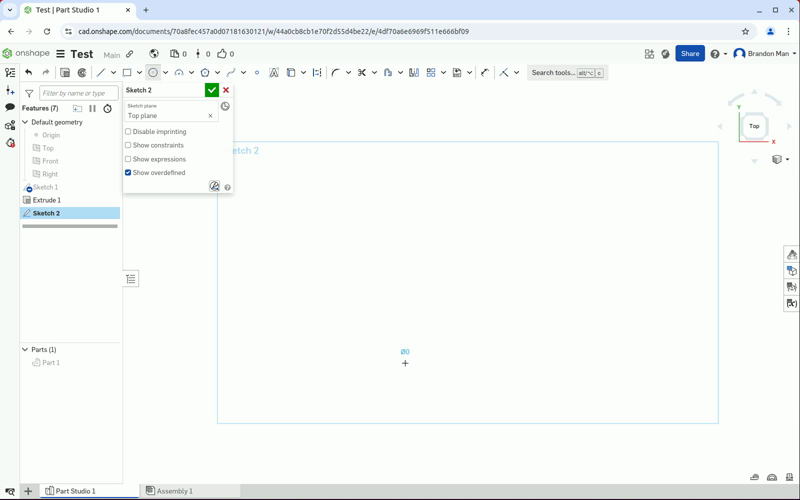
mouse_move(417, 362)
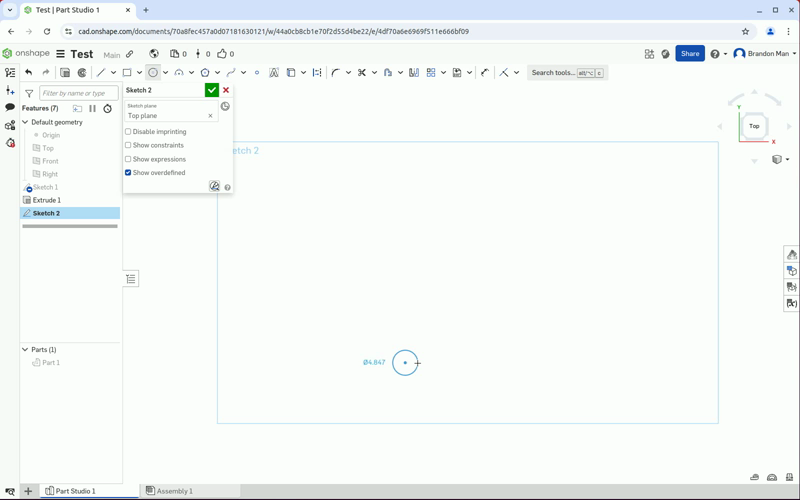
click(417, 362)
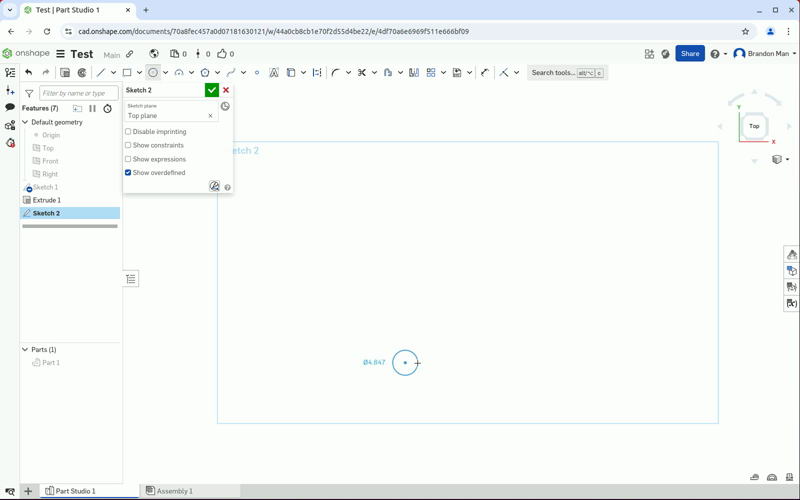
key(esc)
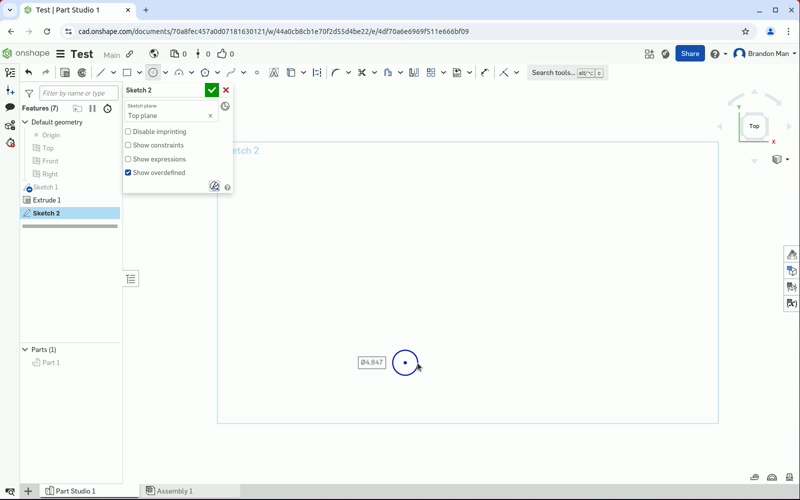
mouse_move(403, 351)
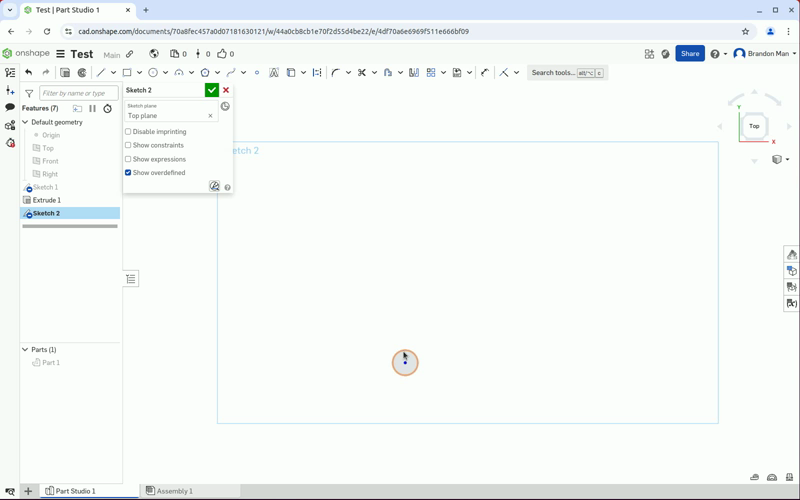
scroll(6)
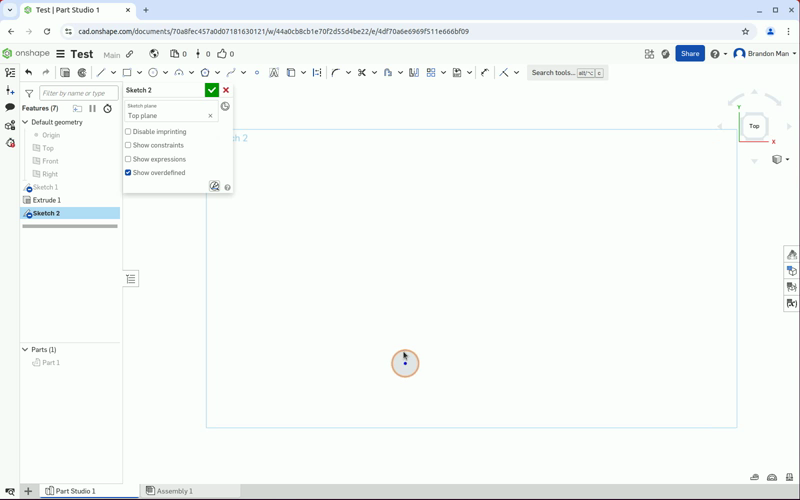
scroll(6)
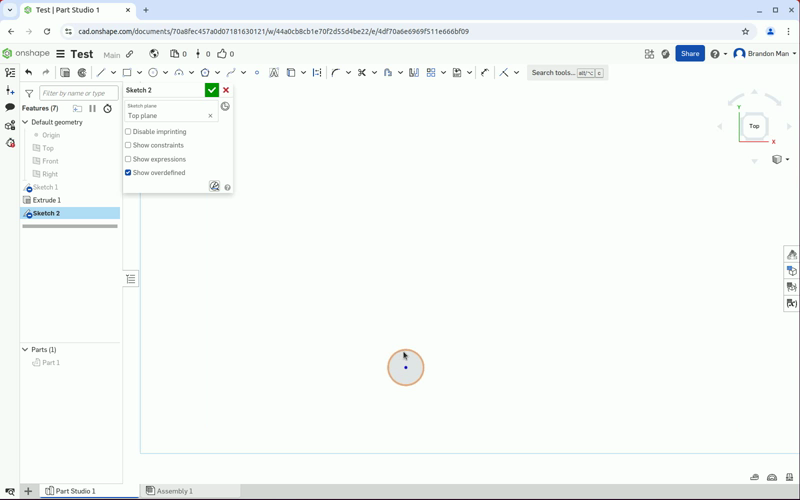
scroll(6)
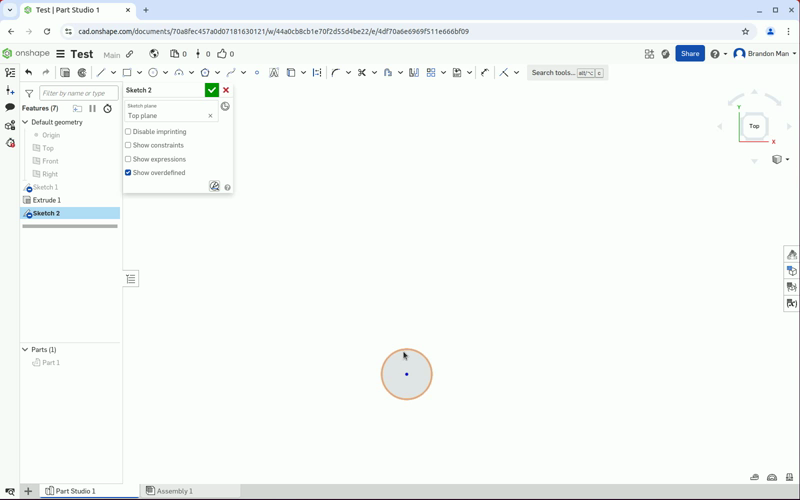
scroll(6)
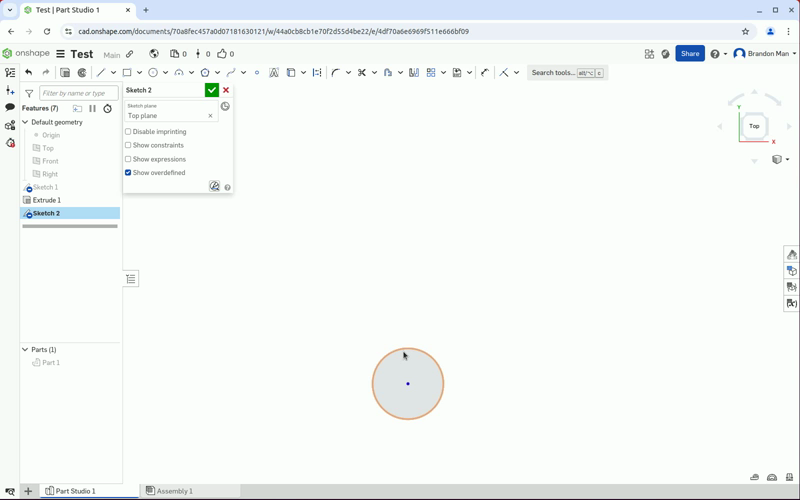
scroll(6)
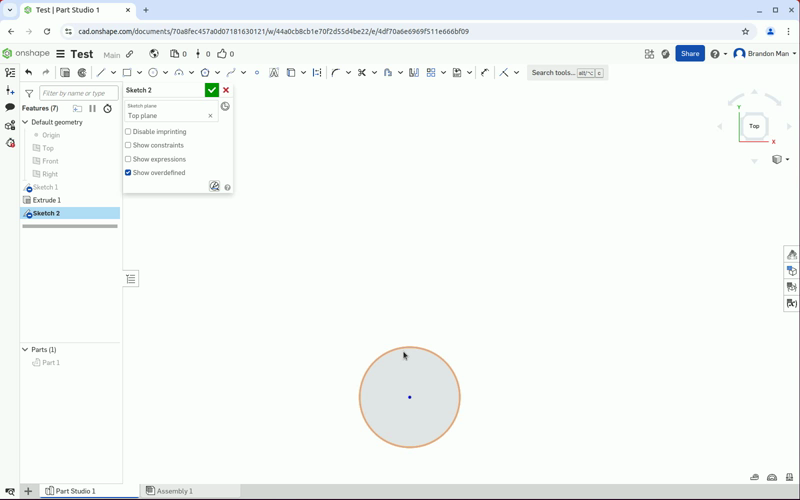
scroll(6)
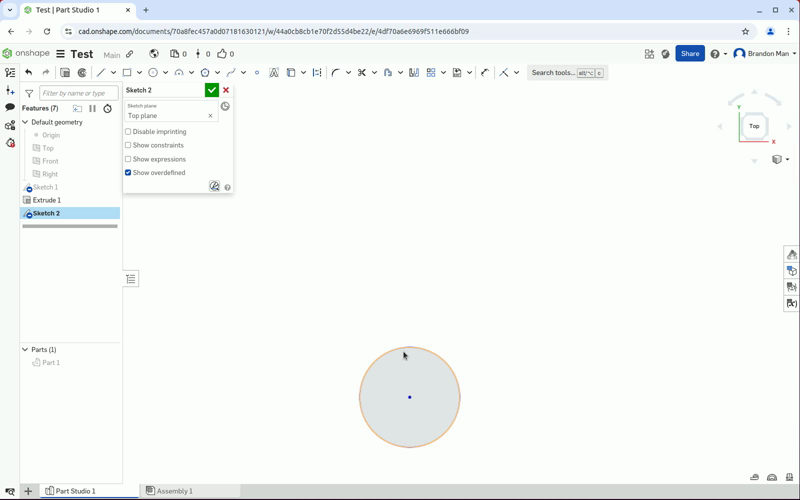
scroll(6)
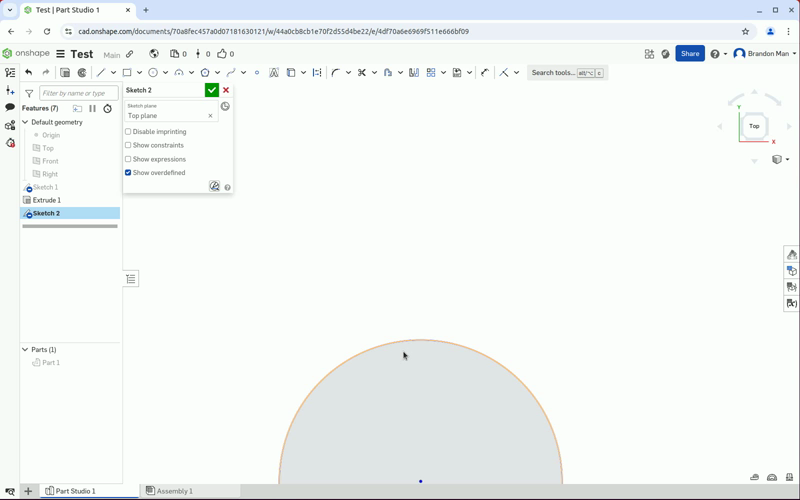
click(403, 351)
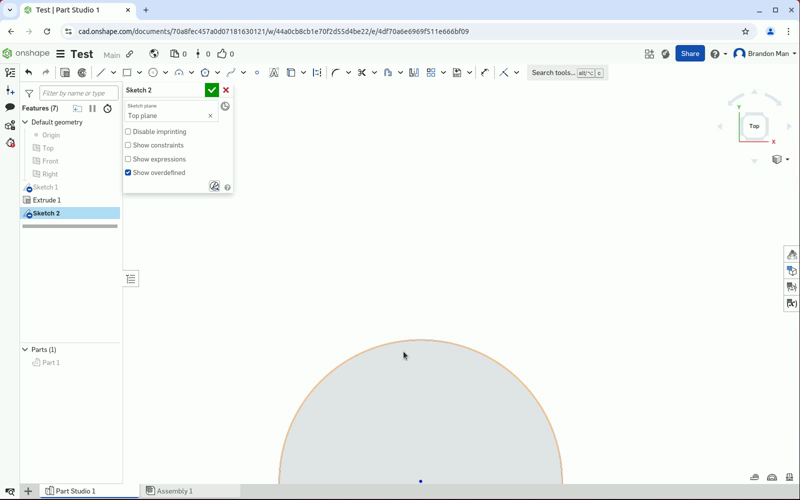
scroll(-6)
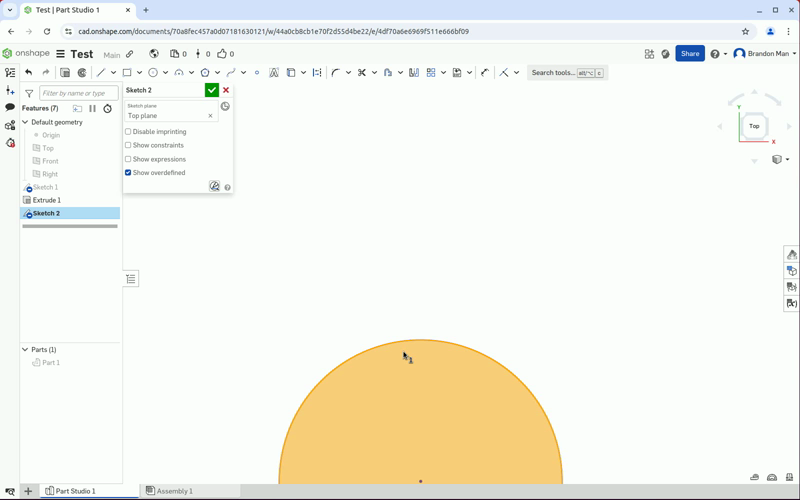
scroll(-6)
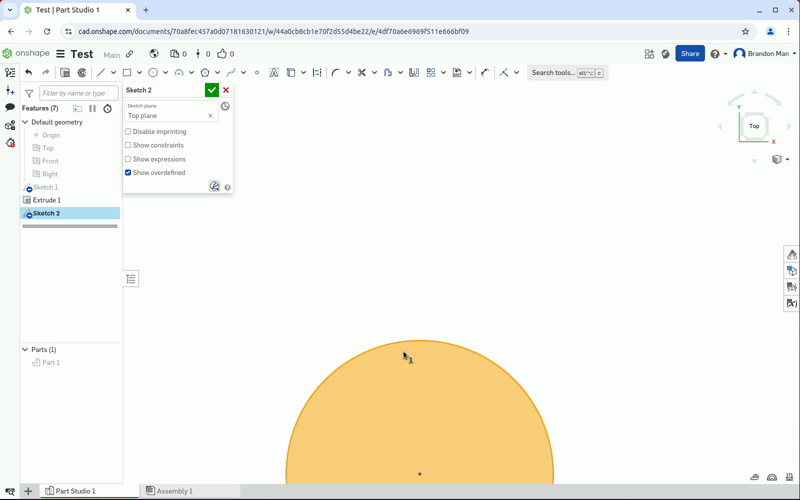
scroll(-6)
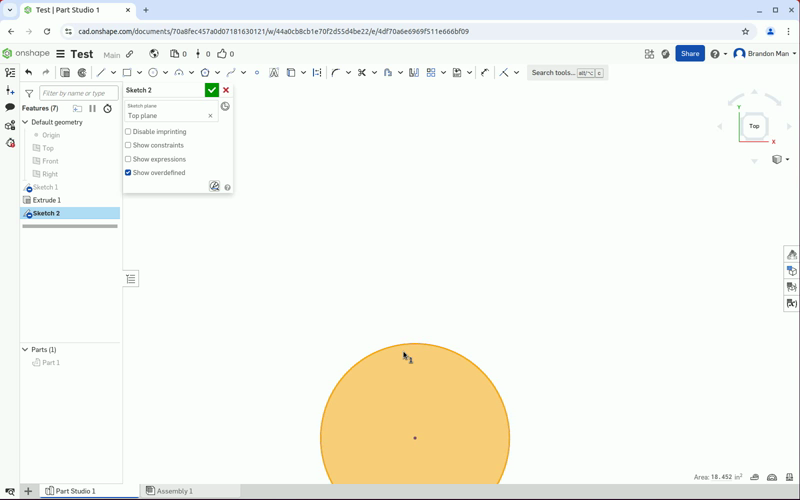
scroll(-6)
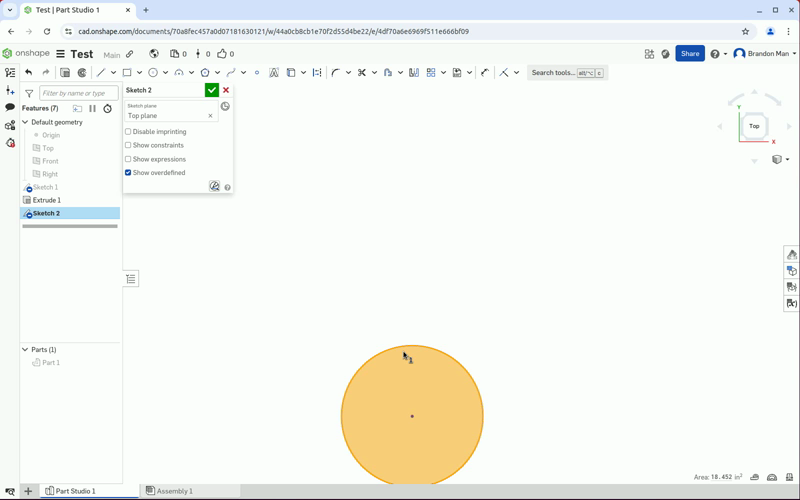
scroll(-6)
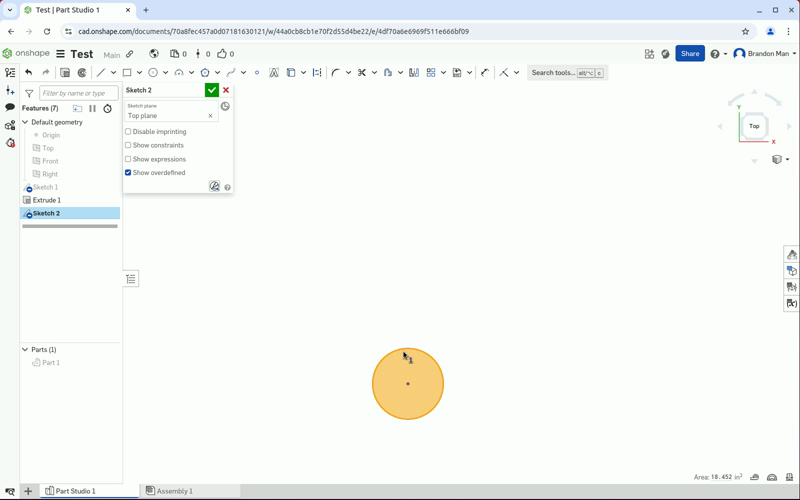
scroll(-6)
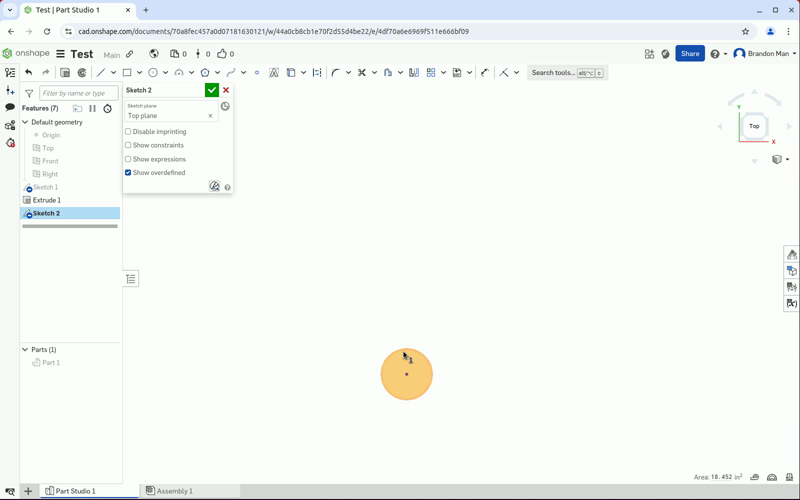
scroll(-6)
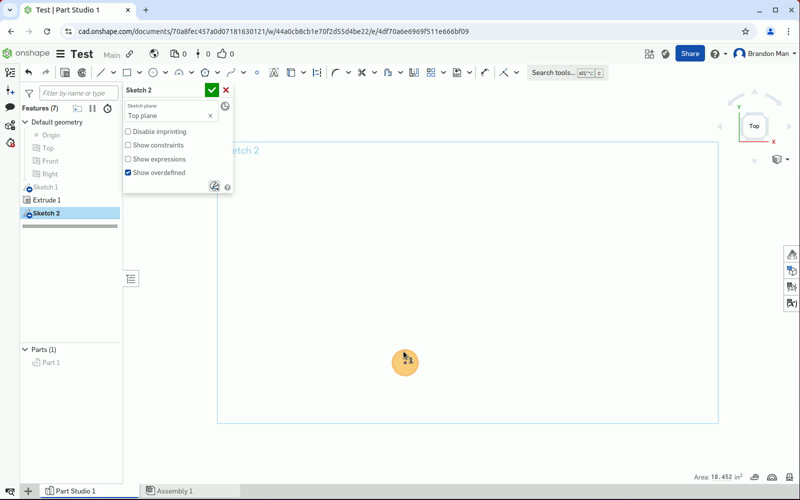
mouse_move(73, 352)
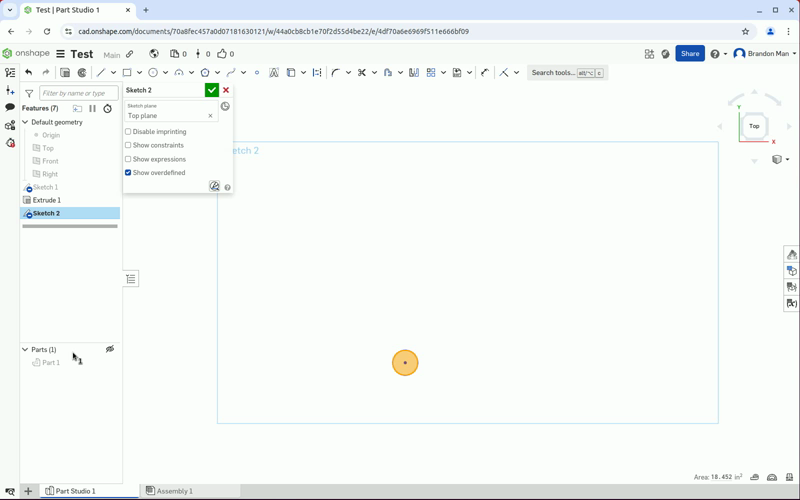
key(shift+y)
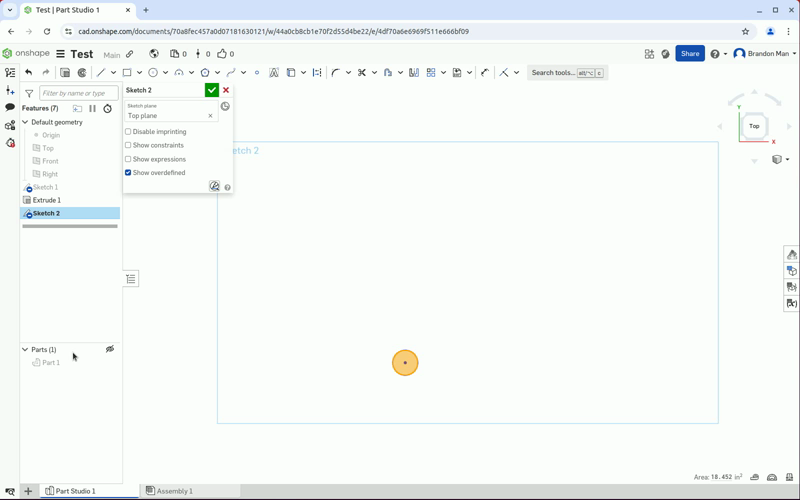
key(shift+e)
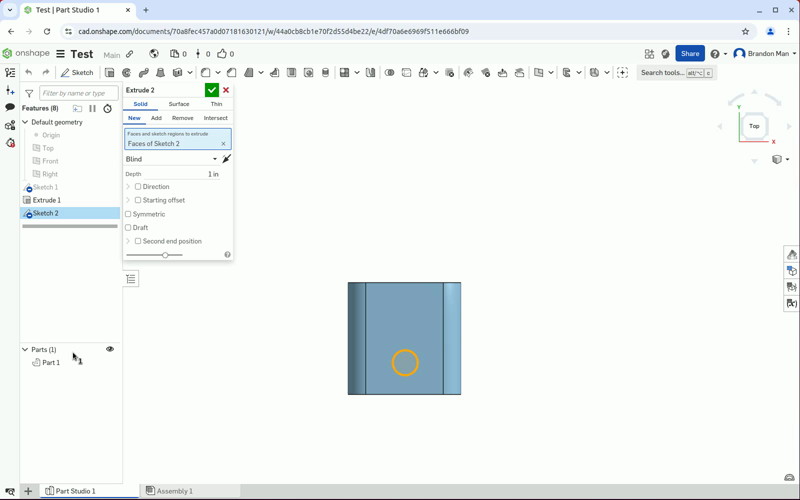
mouse_move(143, 106)
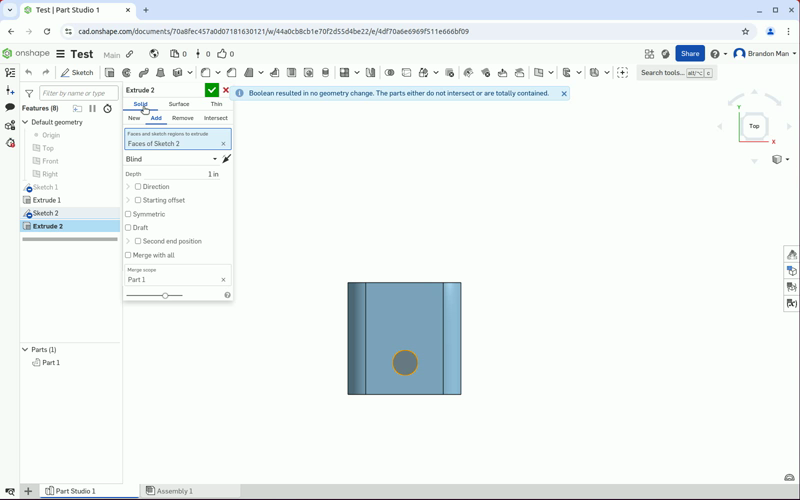
click(143, 106)
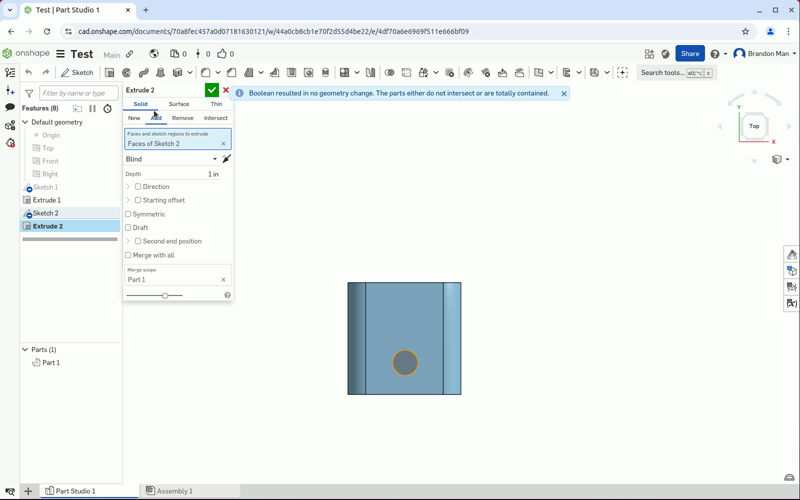
mouse_move(186, 120)
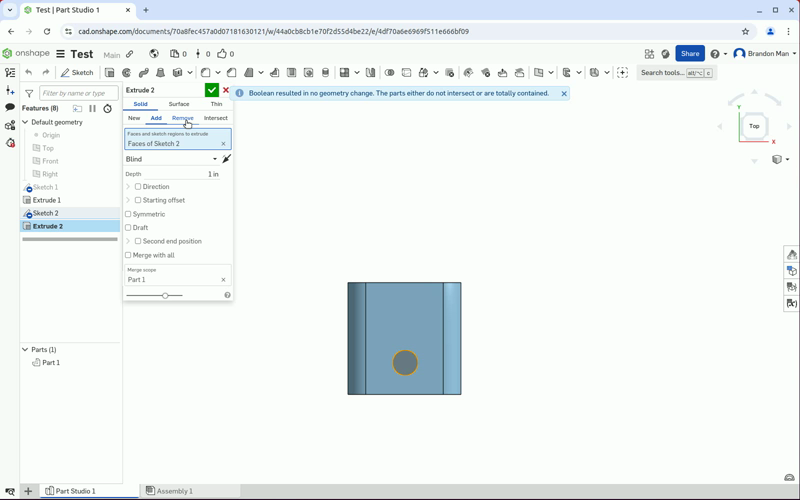
click(186, 120)
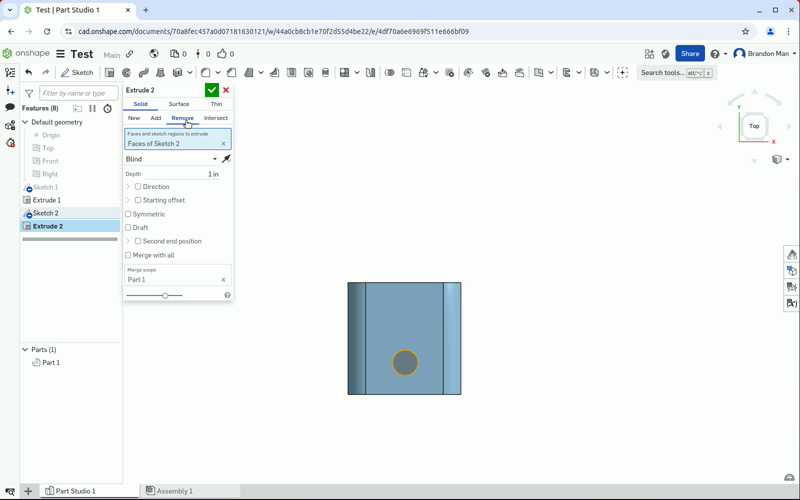
key(tab, 4)
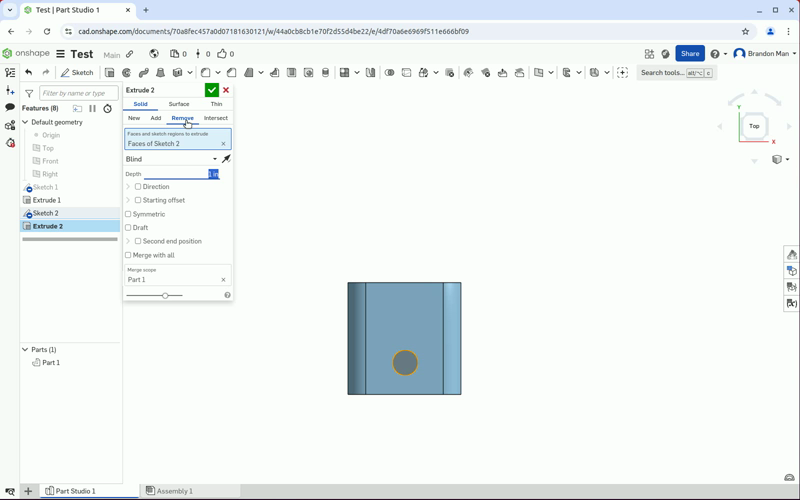
text(-4.814)
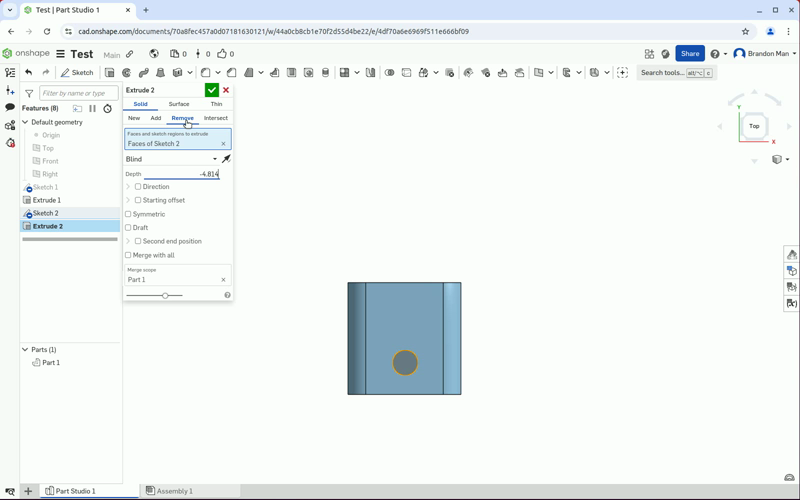
key(tab, 6)
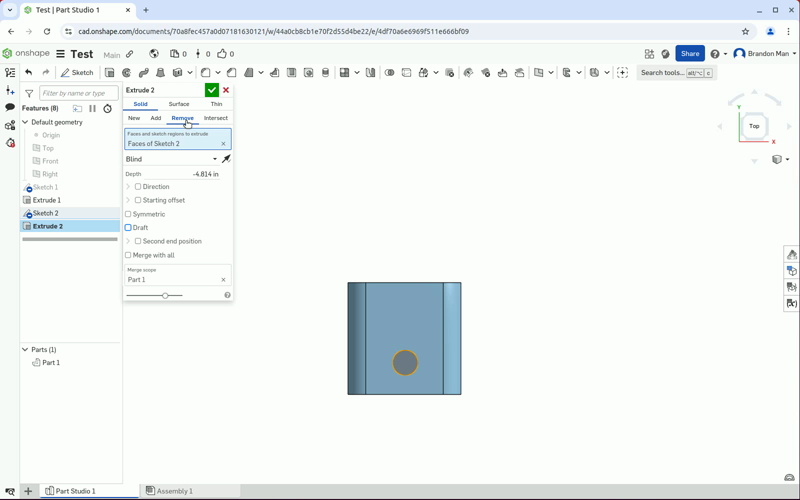
key(space)
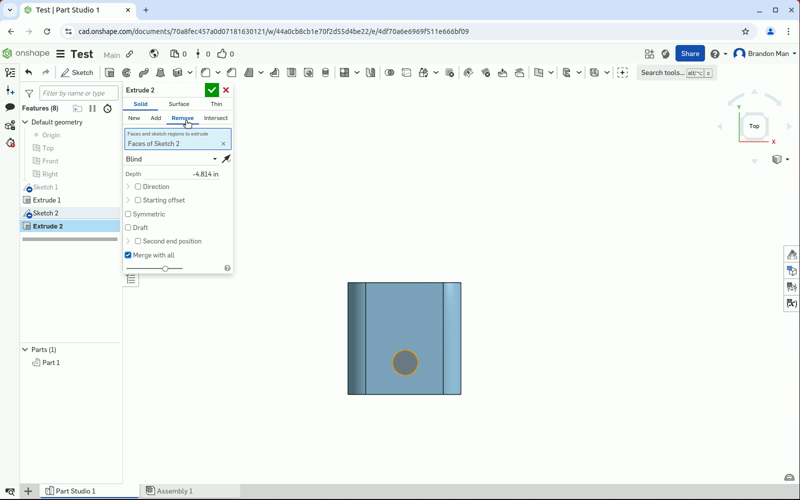
key(enter)
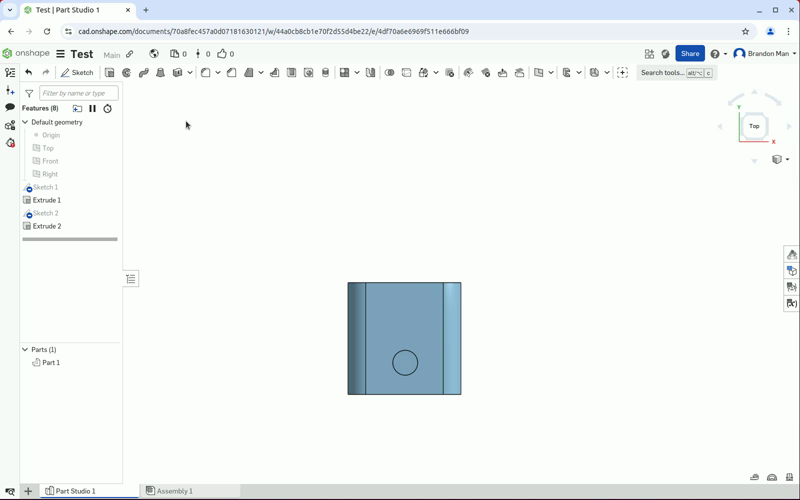
key(shift+h)
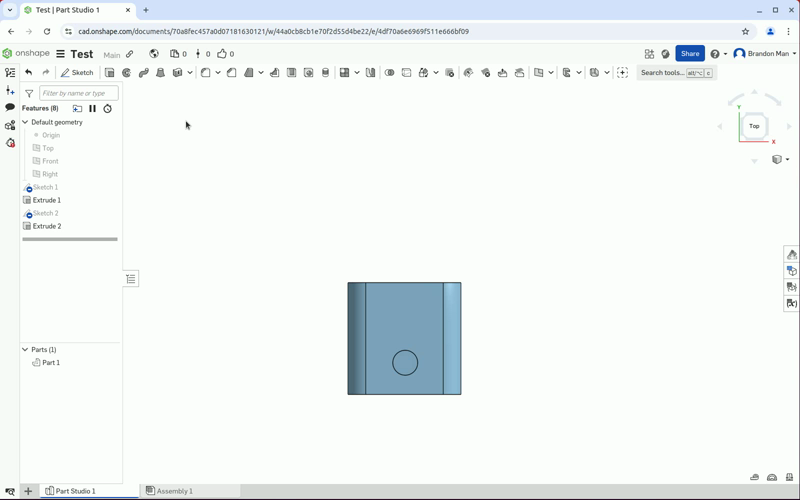
key(shift+h)
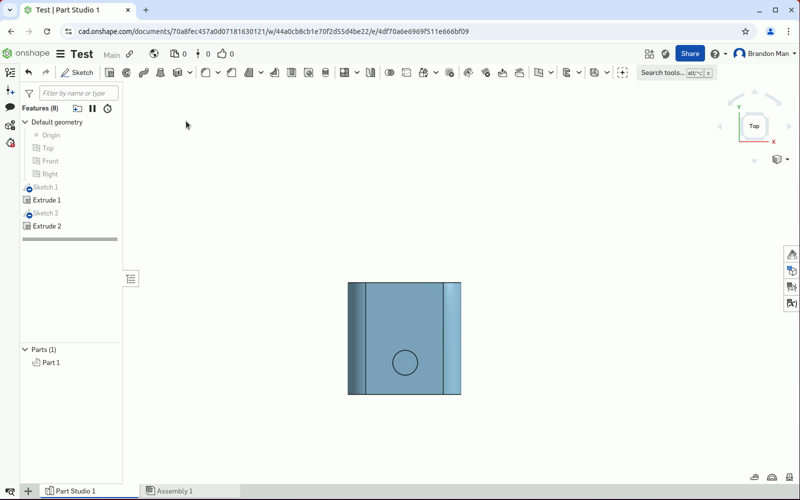
mouse_move(73, 189)
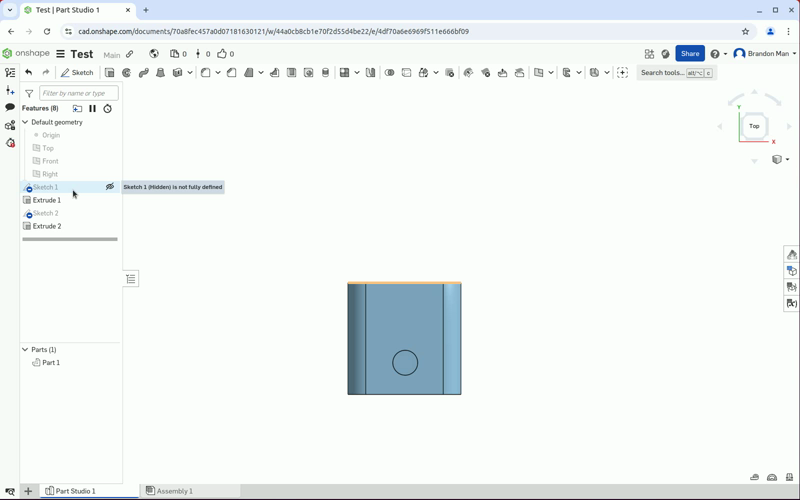
click(73, 189)
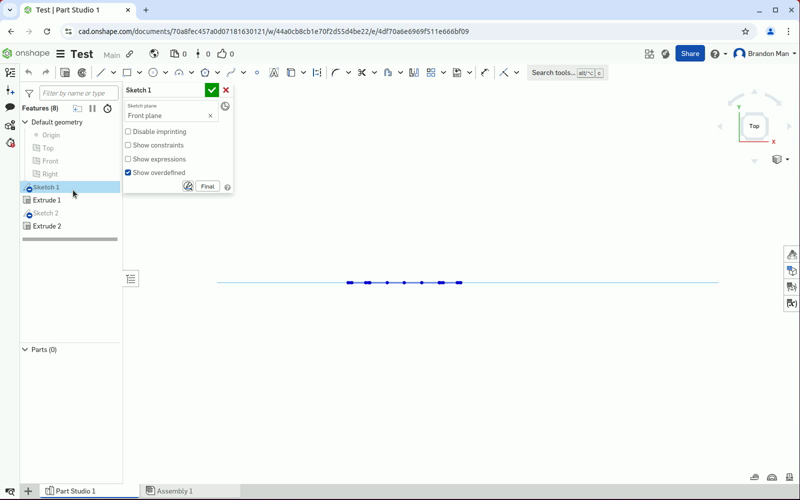
mouse_move(229, 92)
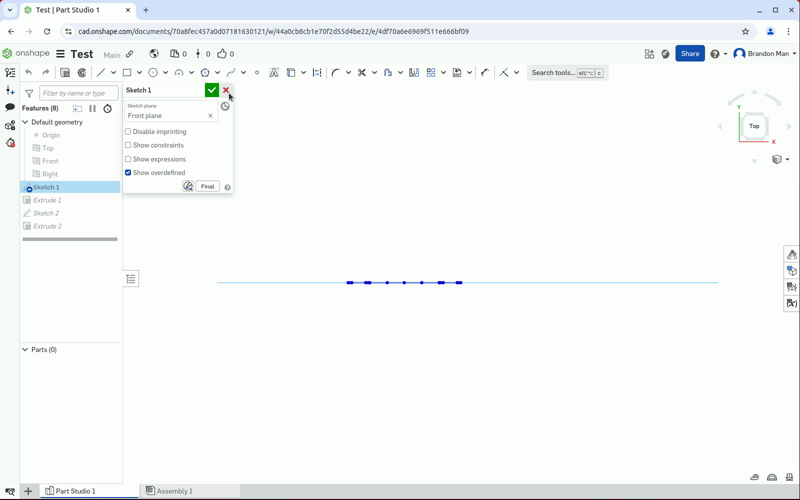
click(229, 92)
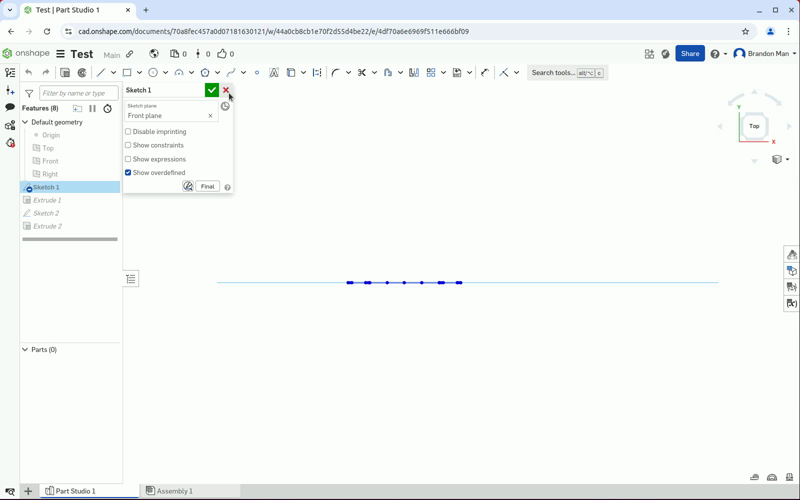
key(shift+s)
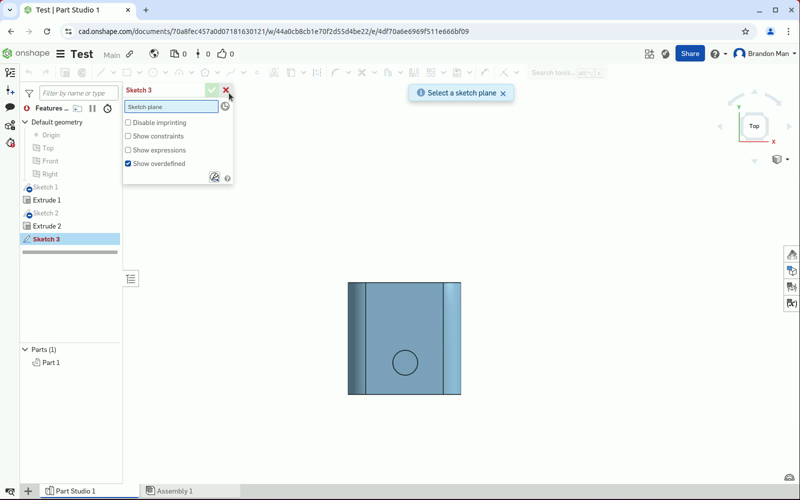
mouse_move(73, 150)
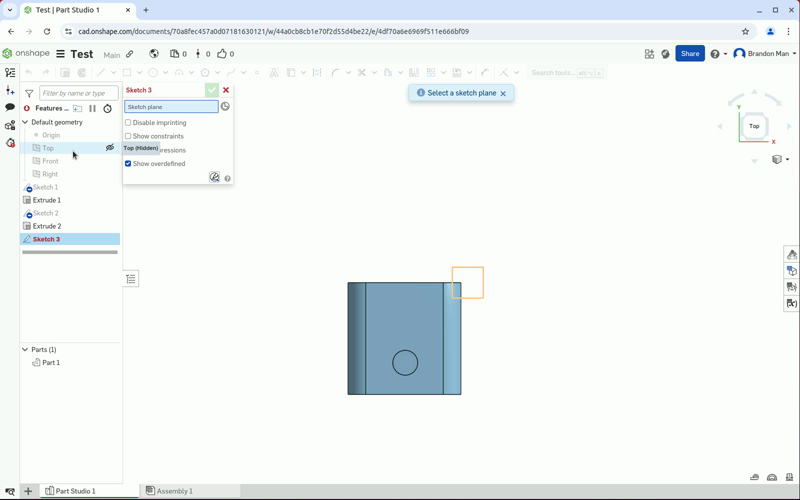
click(73, 150)
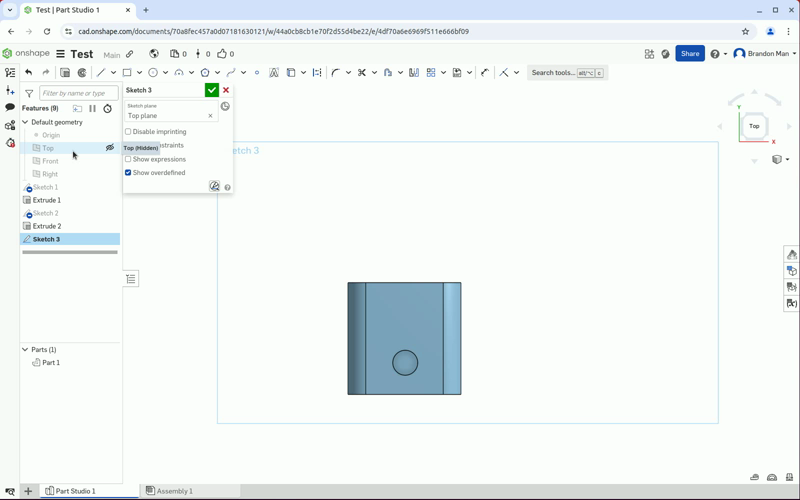
mouse_move(73, 352)
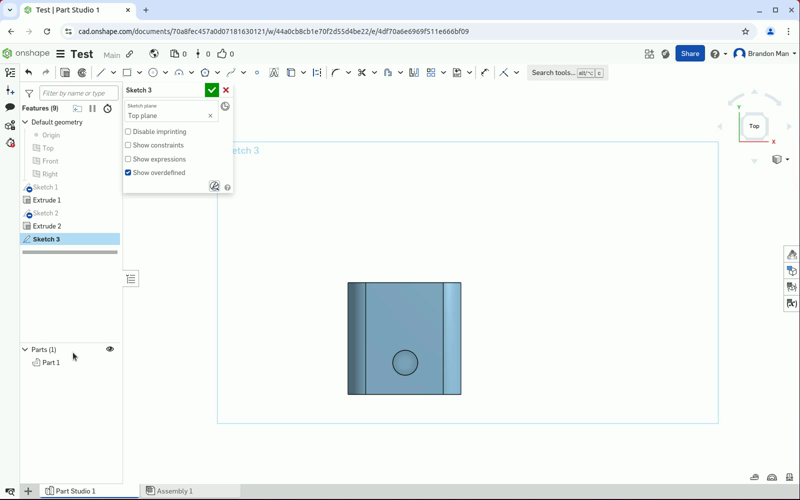
key(y)
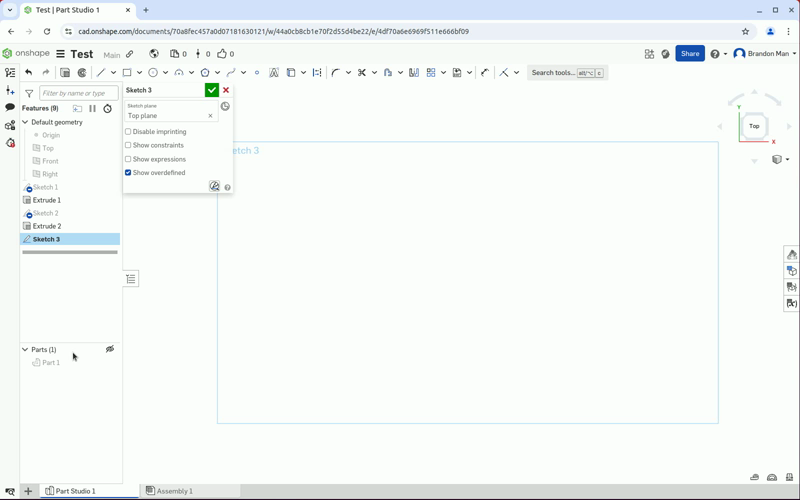
key(a)
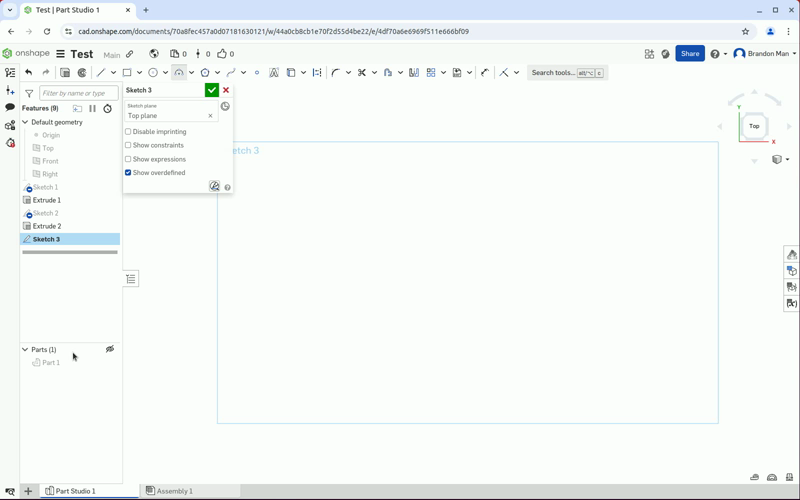
key_down(shift)
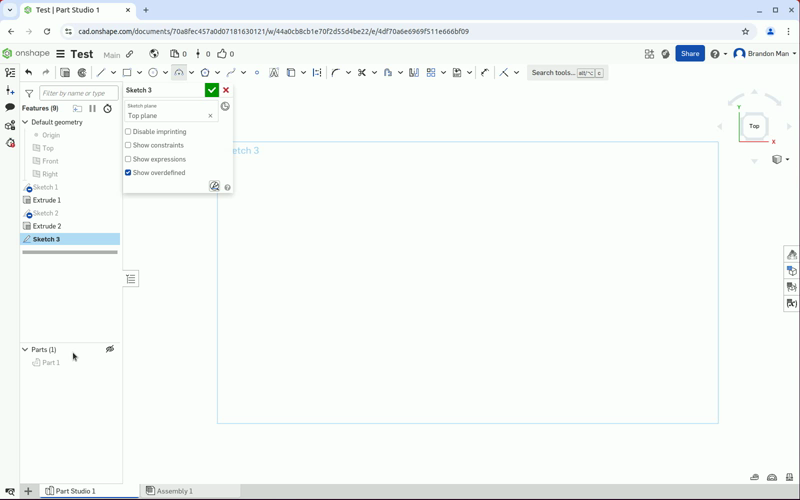
mouse_move(404, 320)
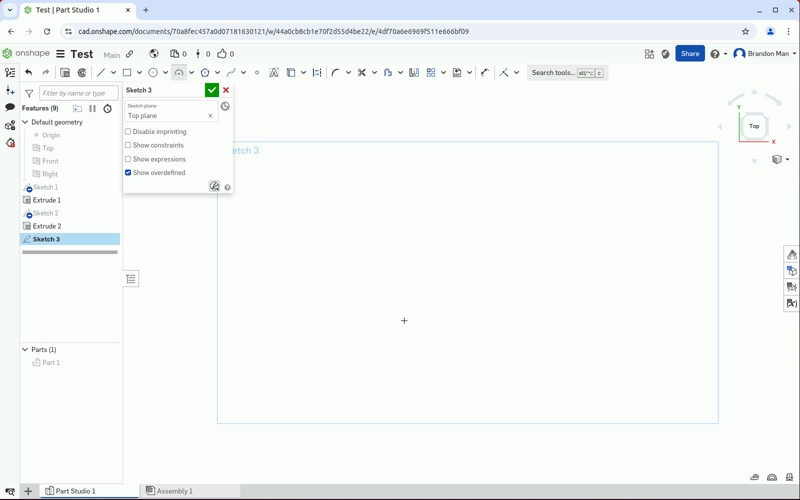
click(404, 320)
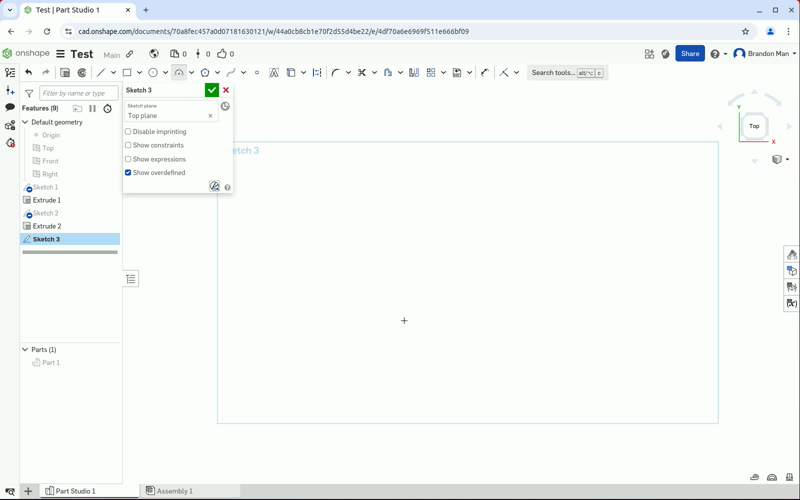
key_up(shift)
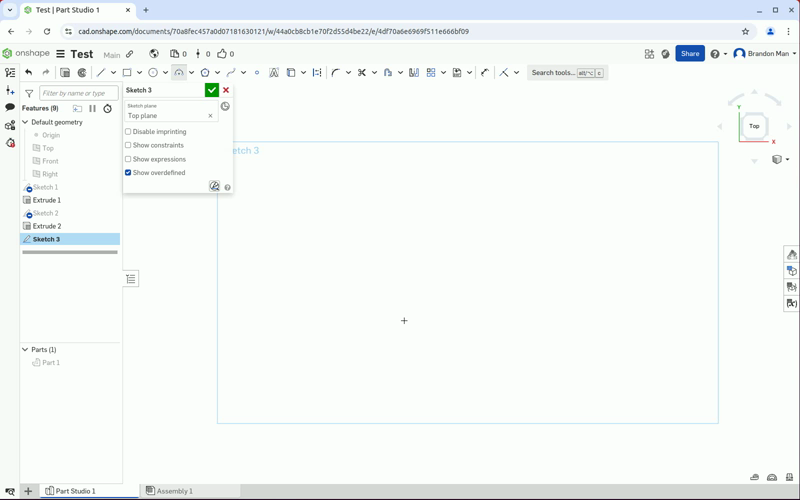
key_down(shift)
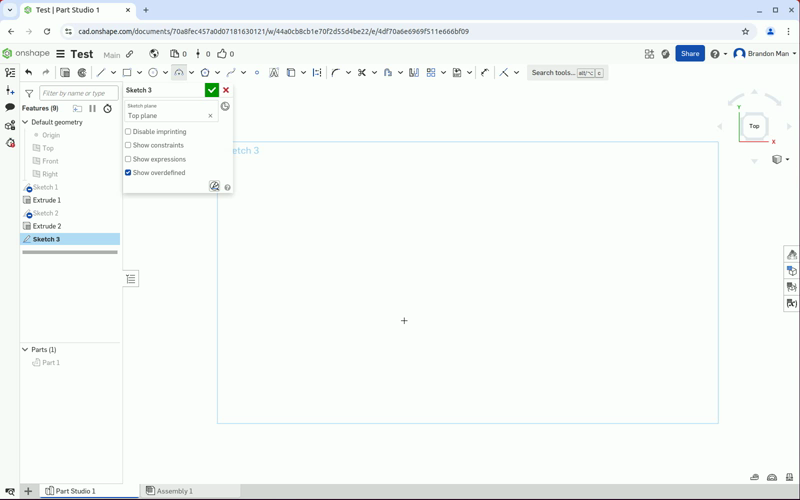
mouse_move(404, 296)
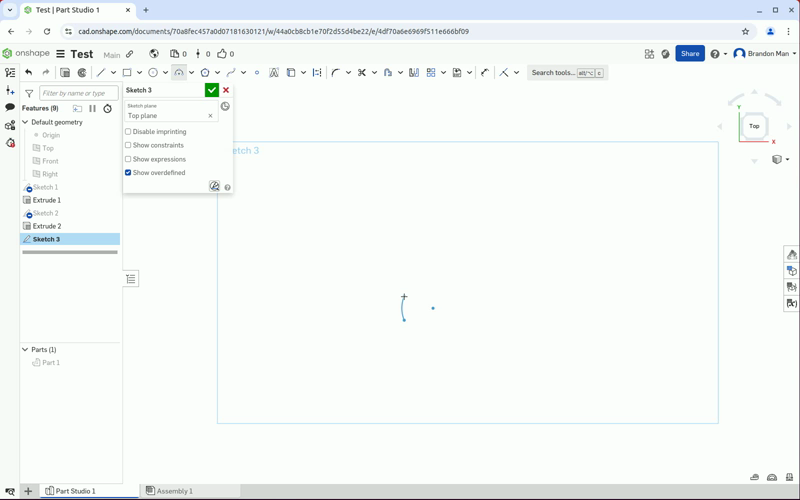
click(404, 296)
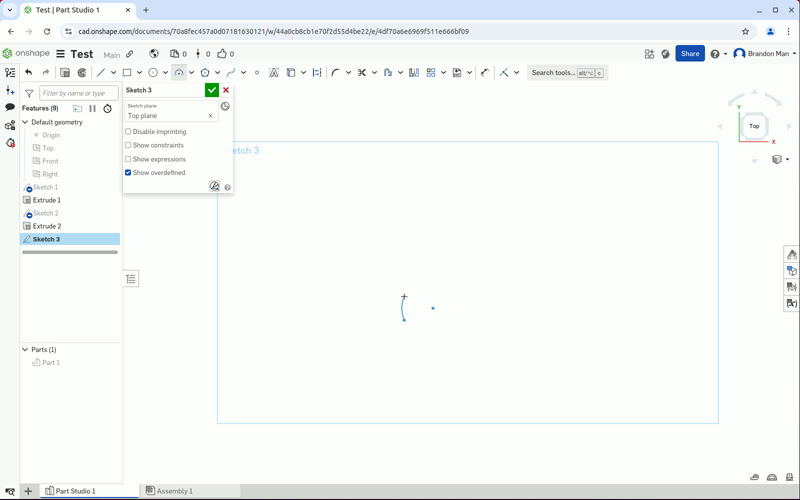
mouse_move(416, 308)
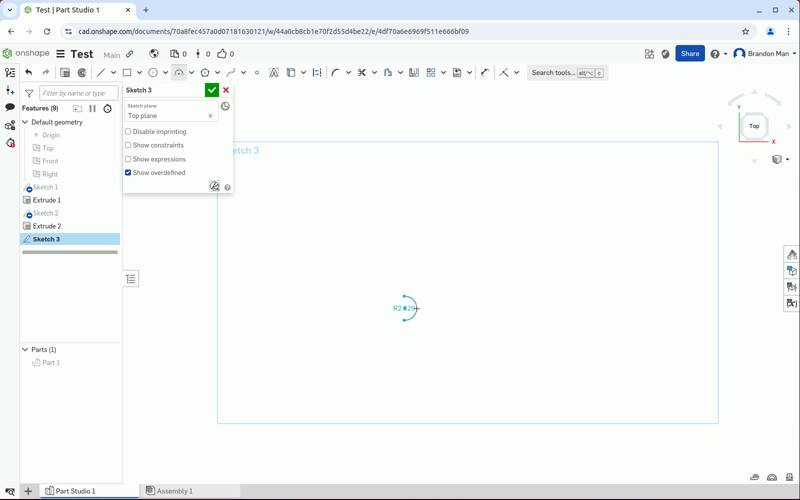
click(416, 308)
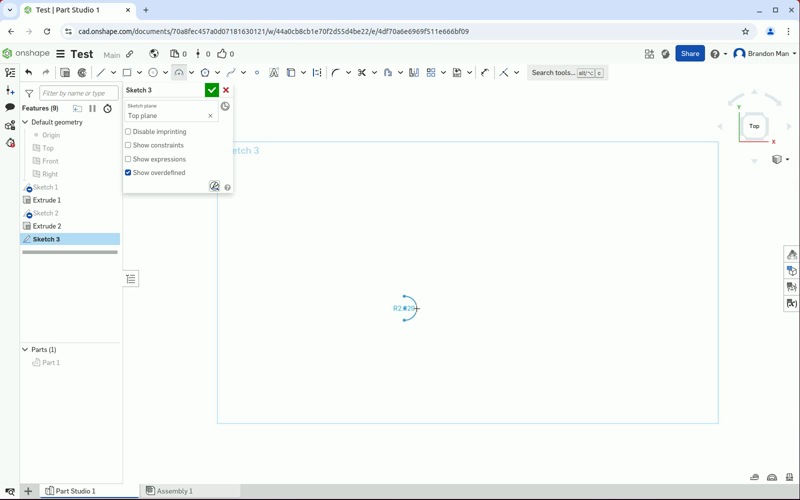
key_up(shift)
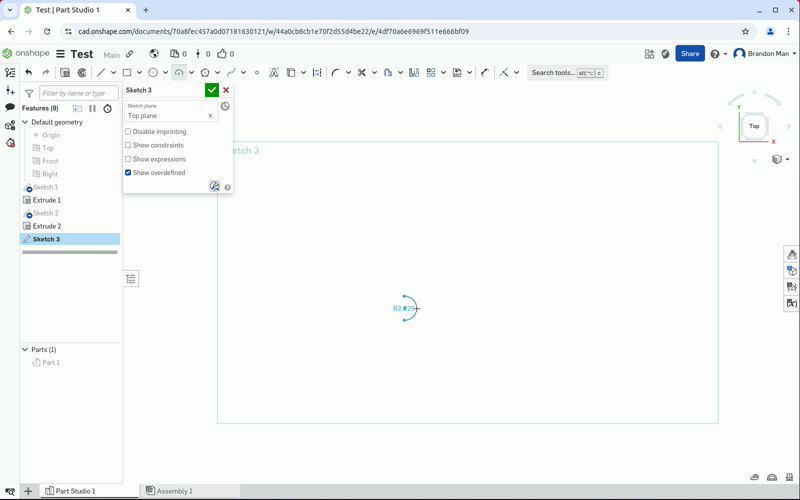
key(esc)
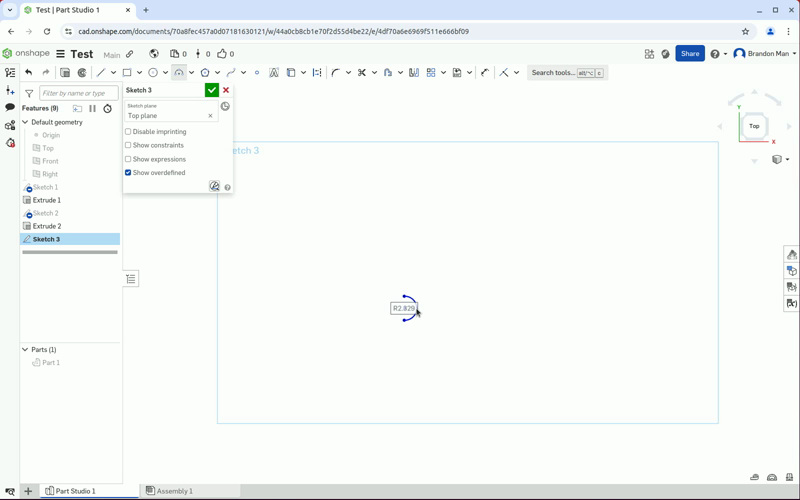
key(l)
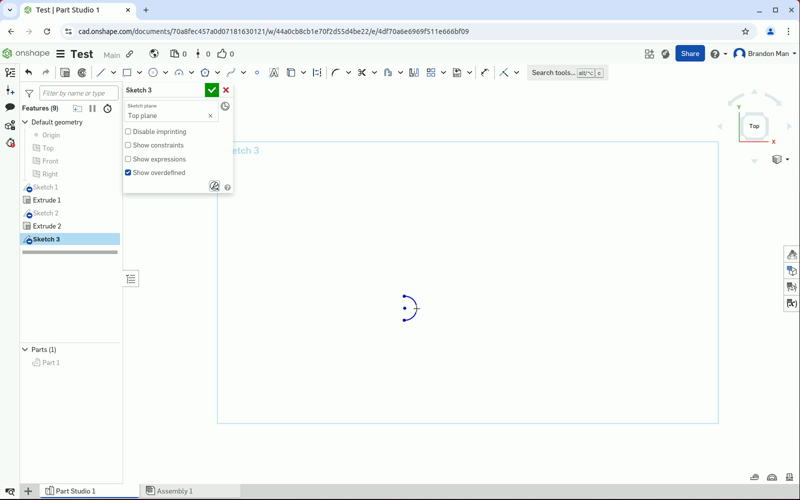
mouse_move(404, 296)
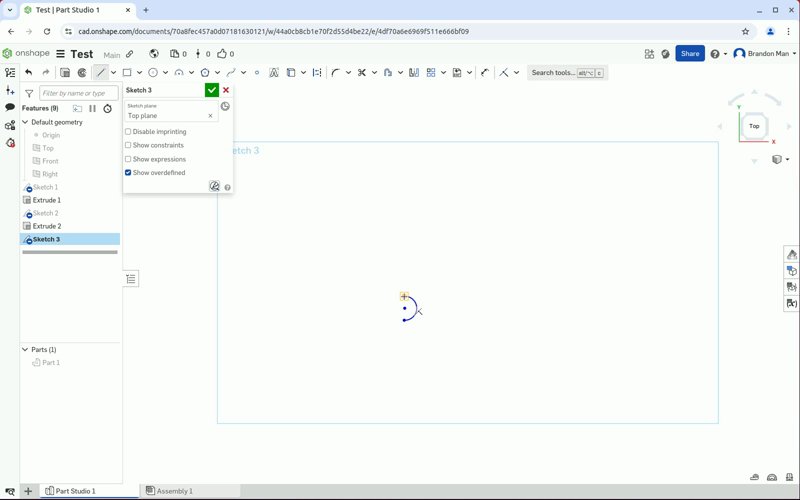
click(404, 296)
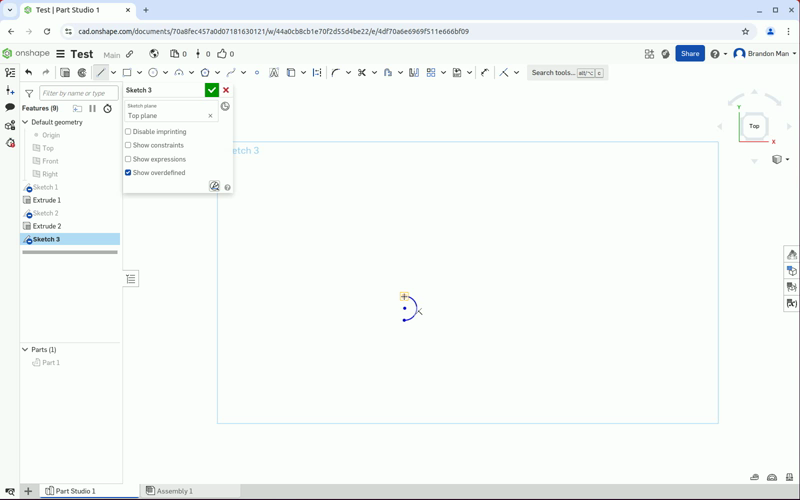
mouse_move(434, 296)
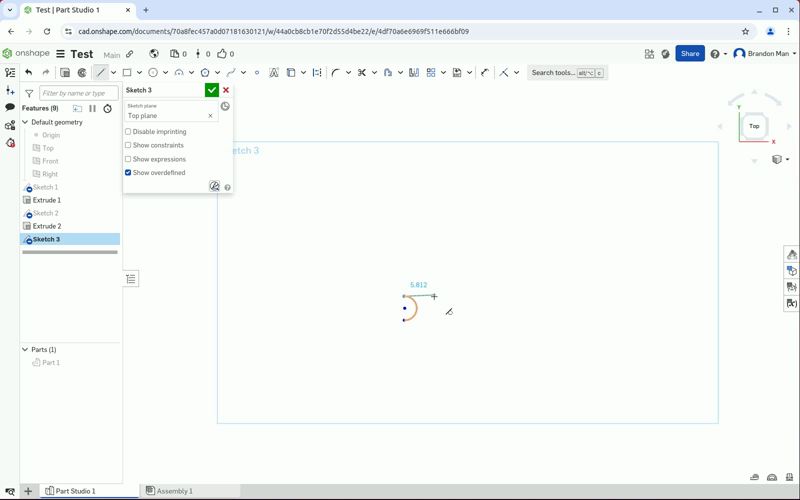
key_down(shift)
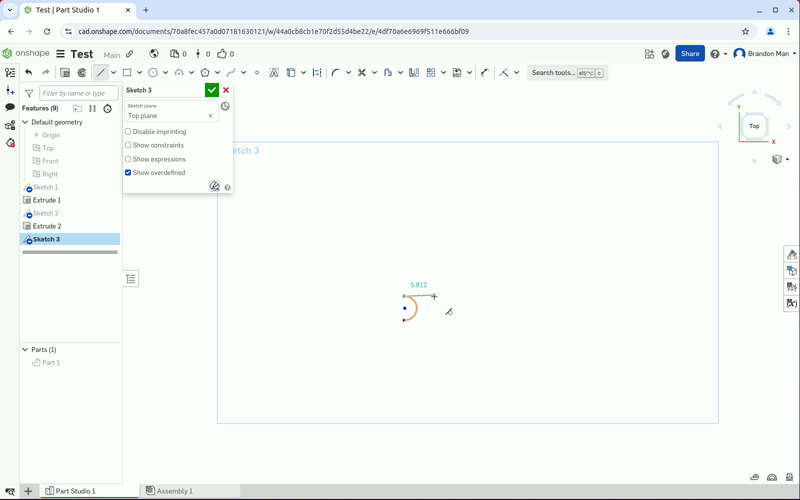
mouse_move(404, 320)
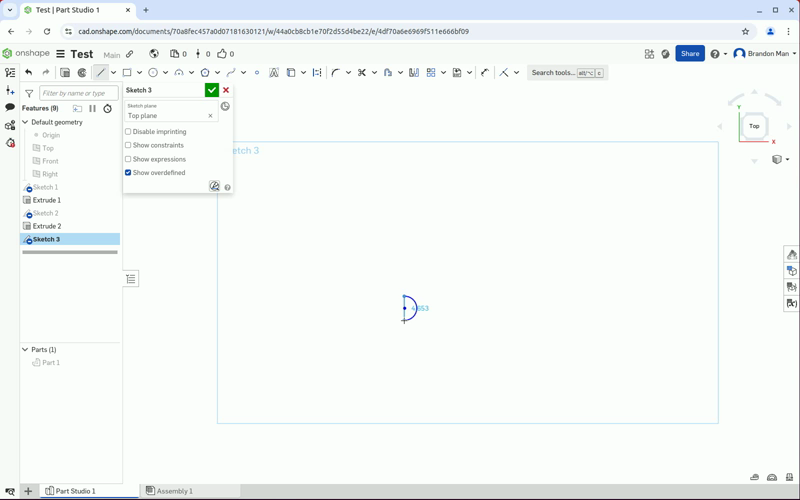
key_up(shift)
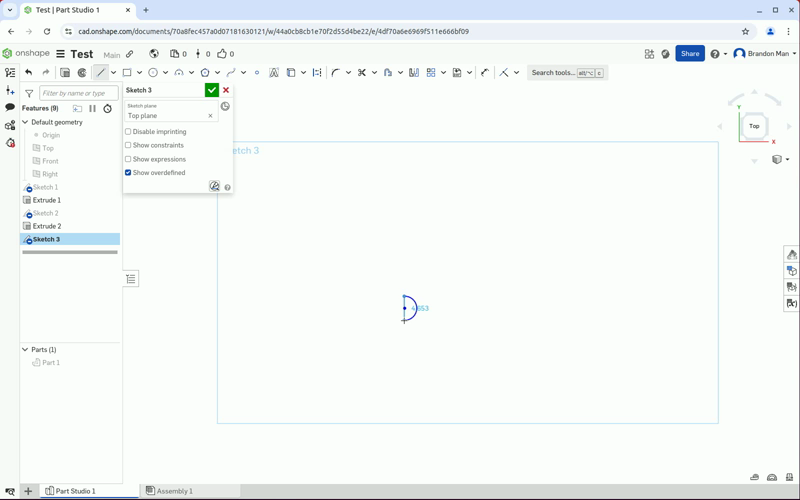
click(404, 320)
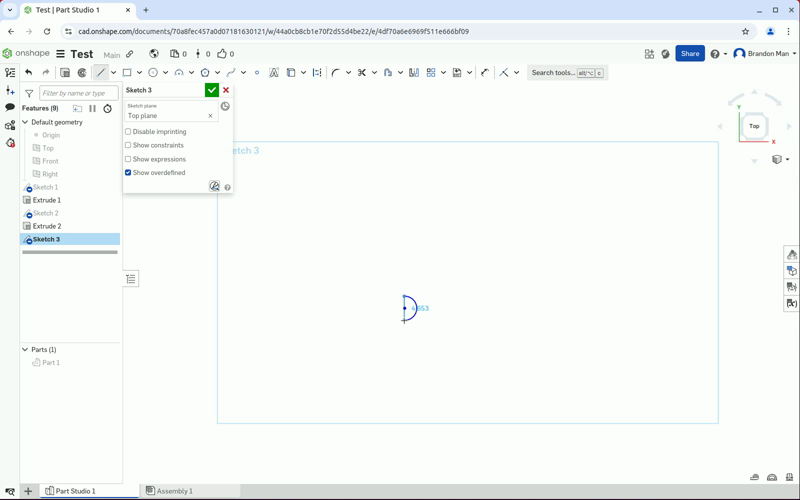
key(esc)
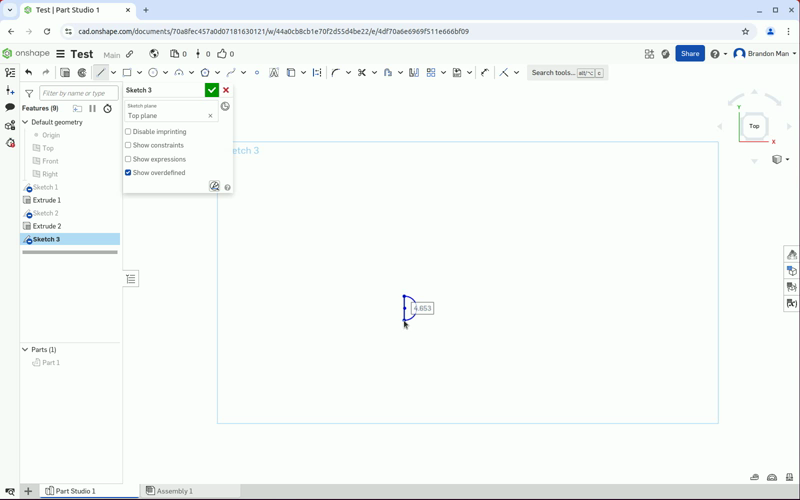
mouse_move(413, 303)
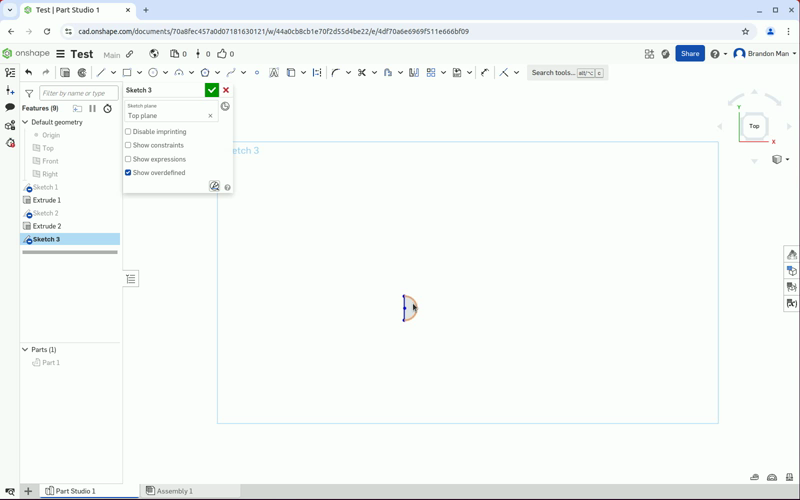
scroll(6)
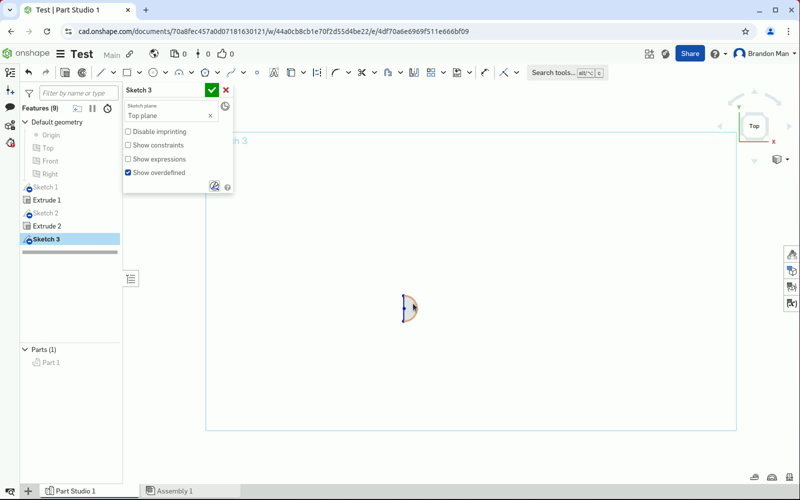
scroll(6)
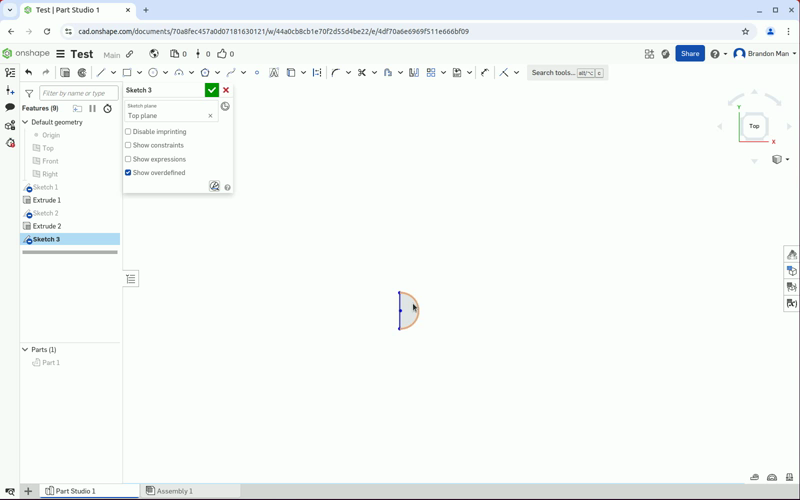
scroll(6)
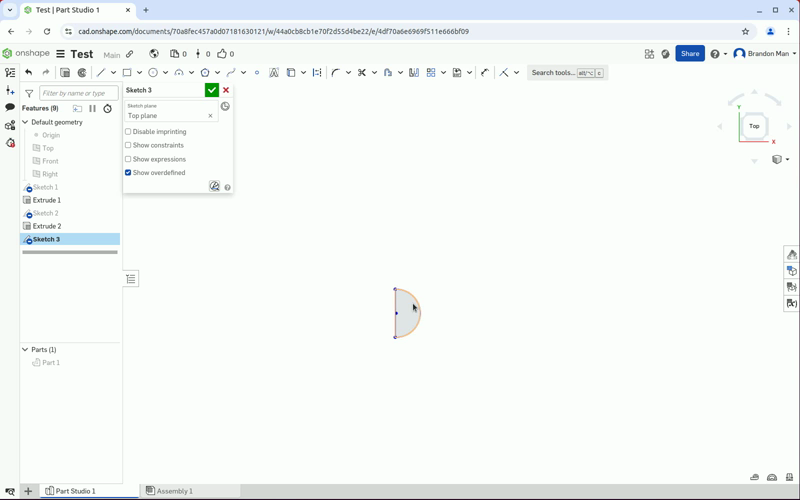
scroll(6)
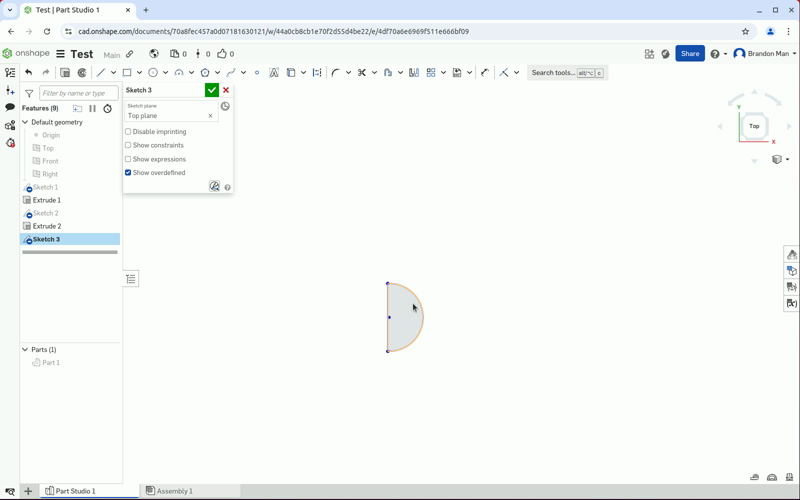
scroll(6)
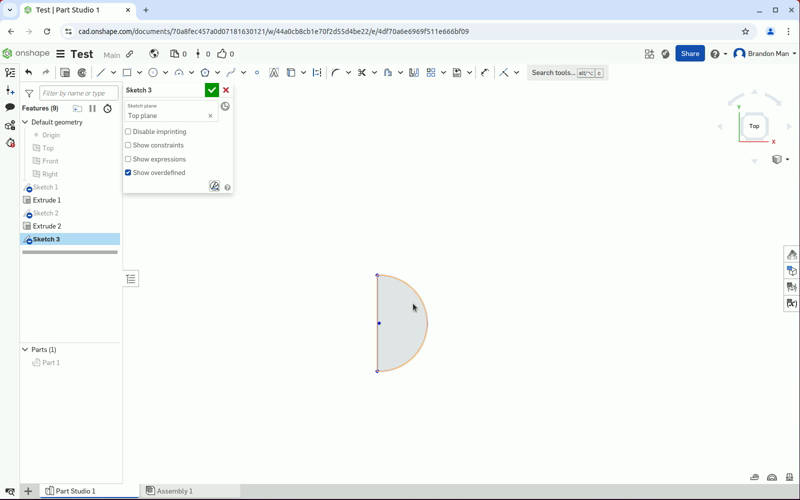
scroll(6)
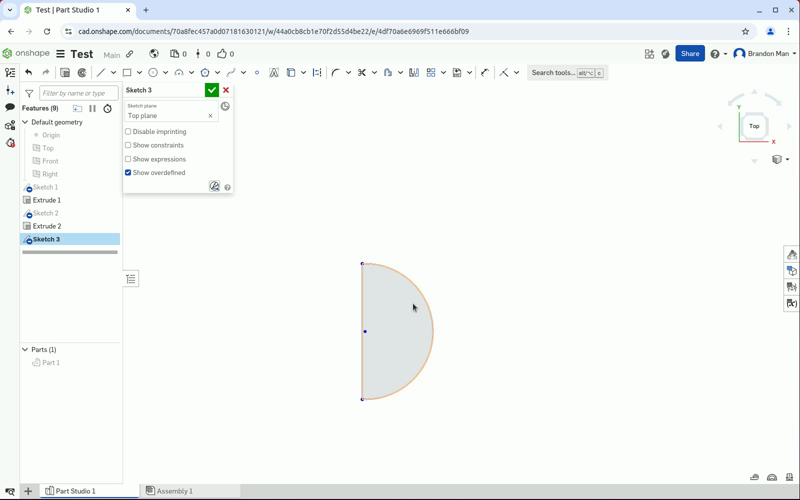
scroll(6)
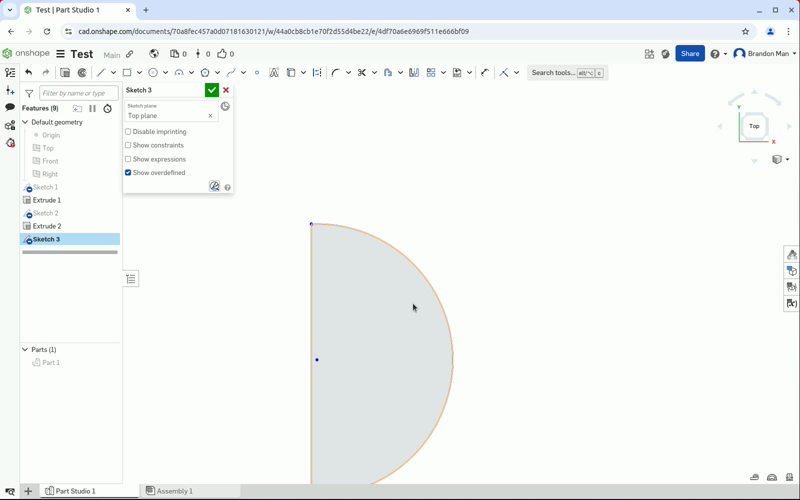
click(413, 303)
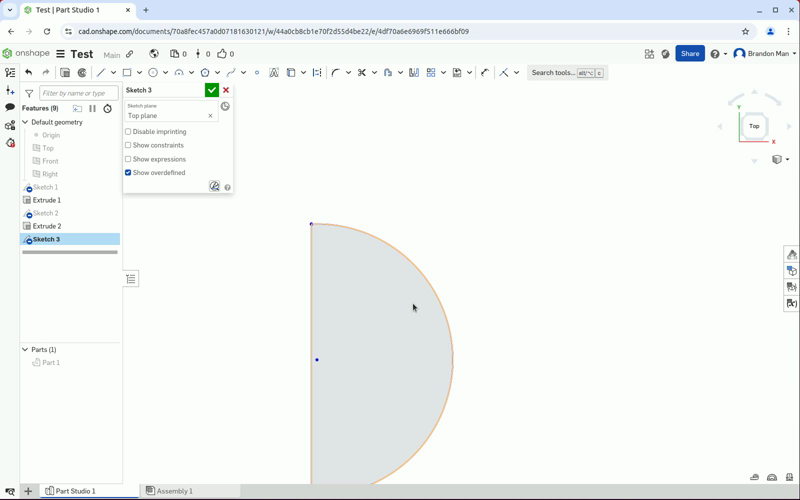
scroll(-6)
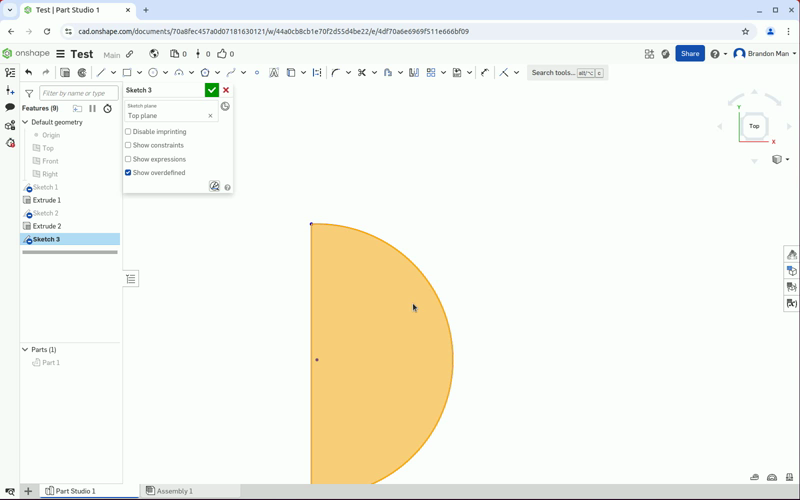
scroll(-6)
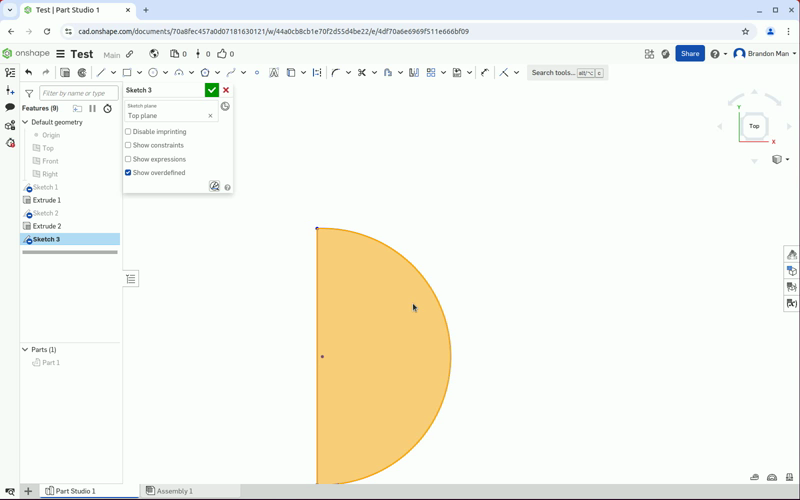
scroll(-6)
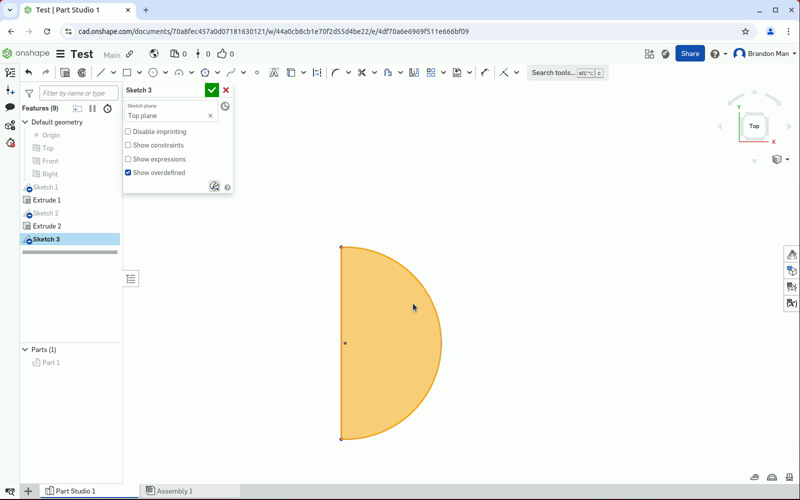
scroll(-6)
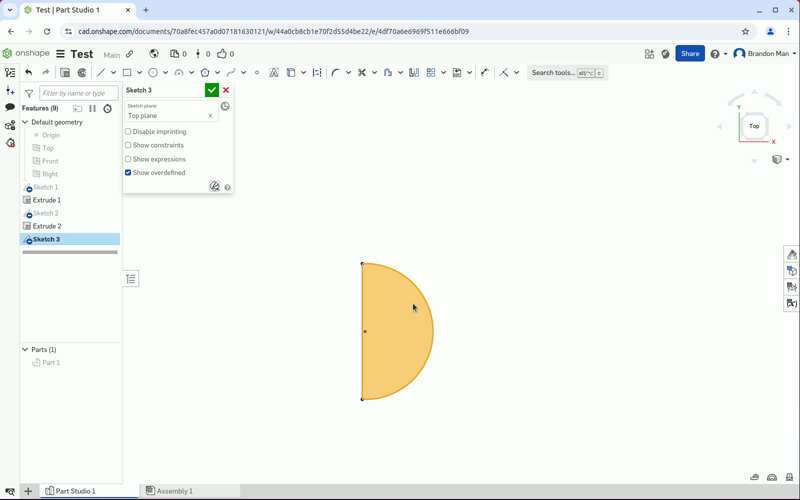
scroll(-6)
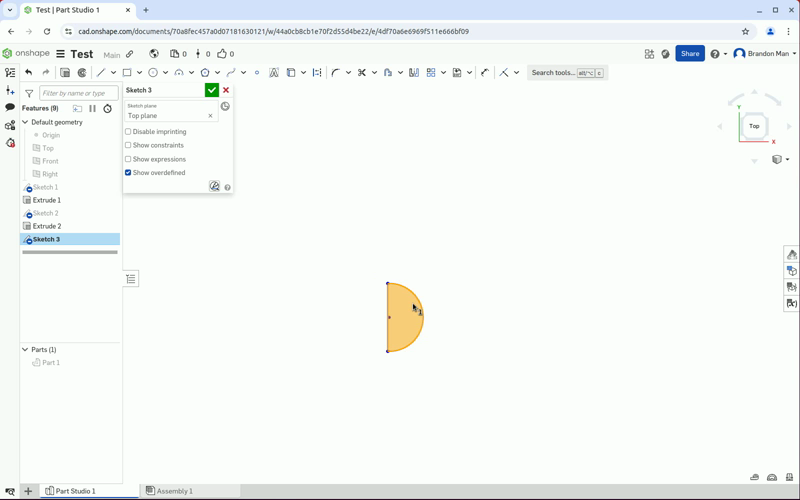
scroll(-6)
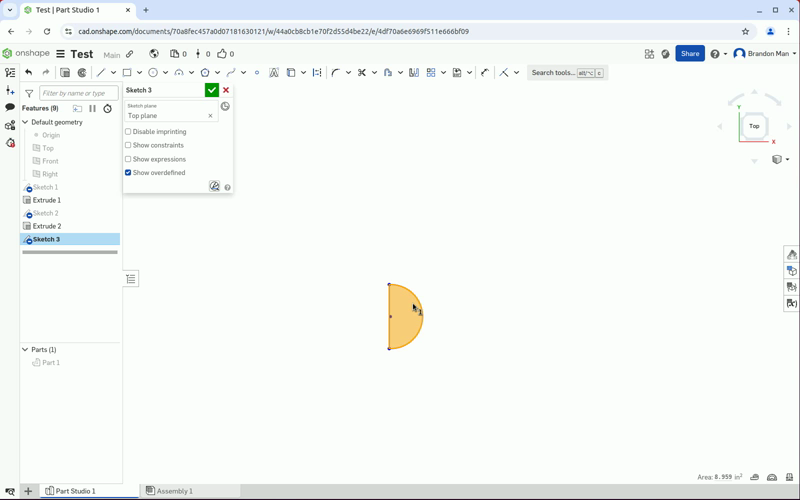
scroll(-6)
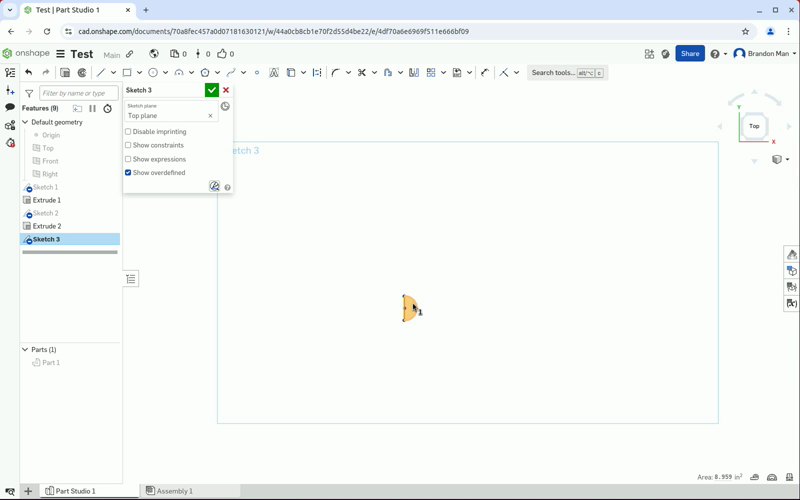
mouse_move(73, 352)
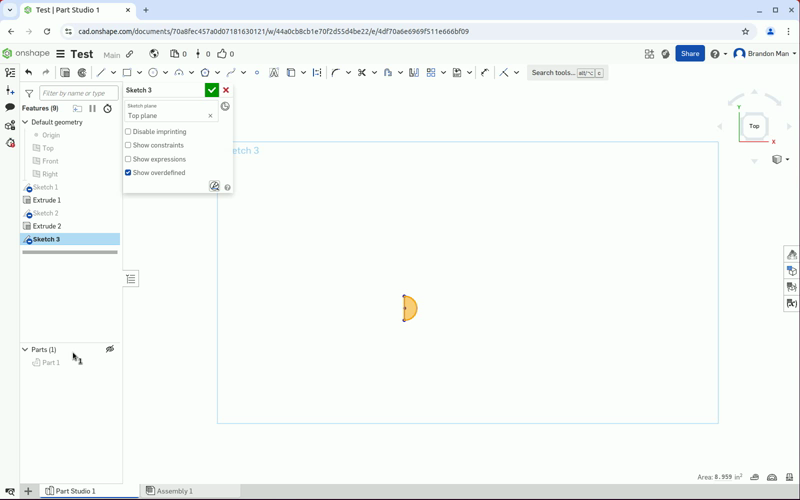
key(shift+y)
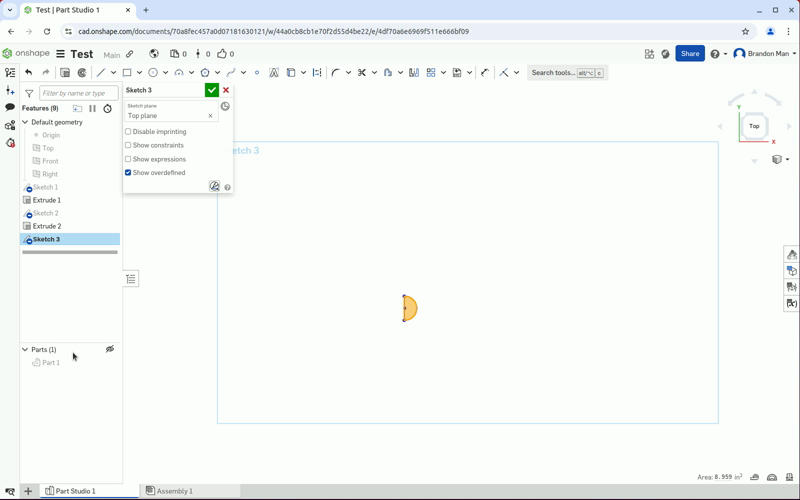
key(shift+e)
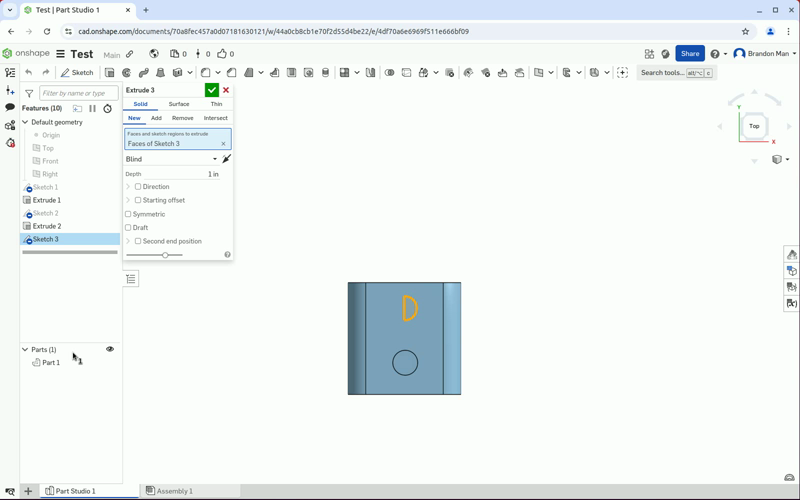
mouse_move(143, 106)
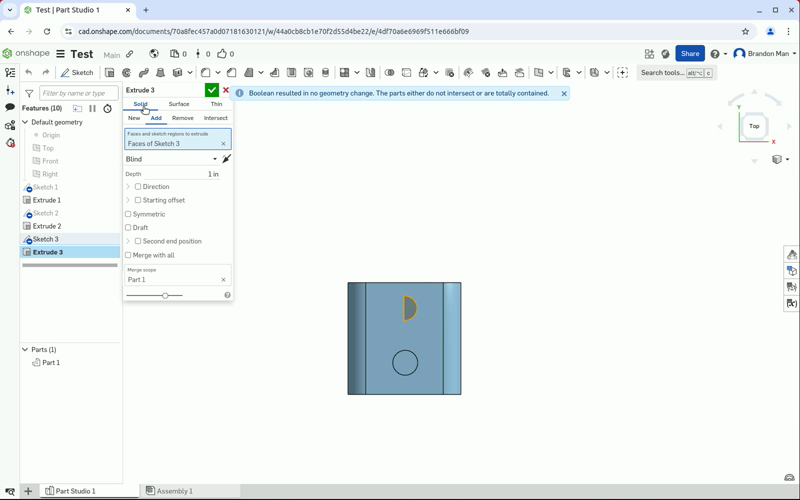
click(143, 106)
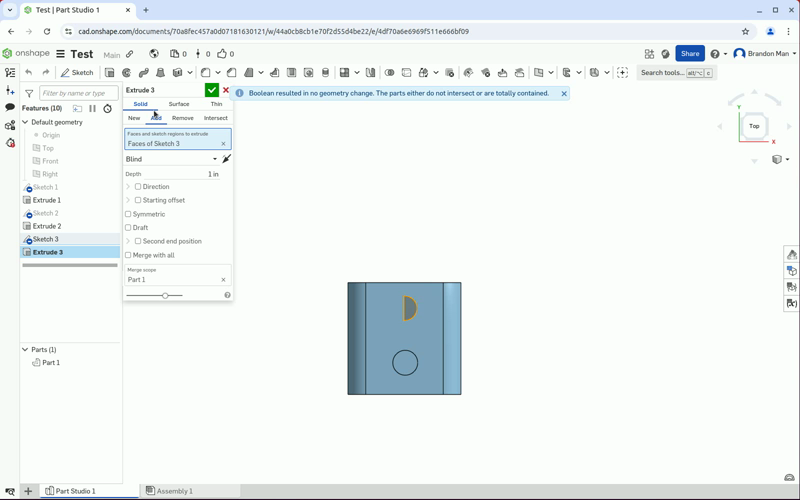
mouse_move(186, 120)
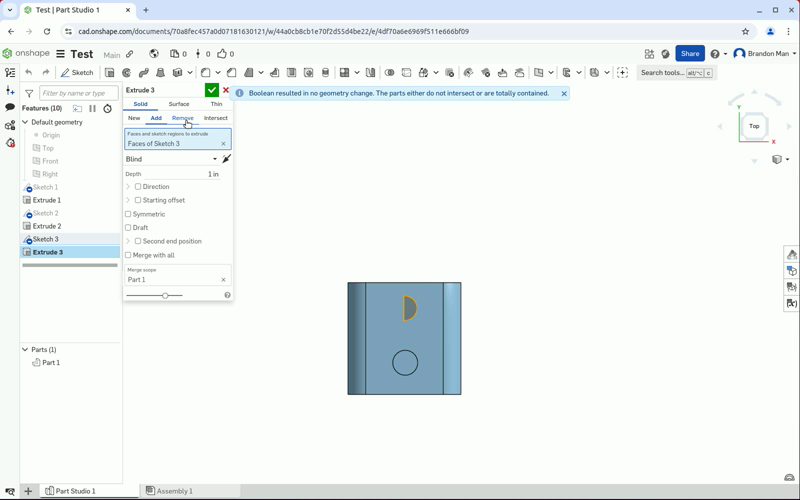
click(186, 120)
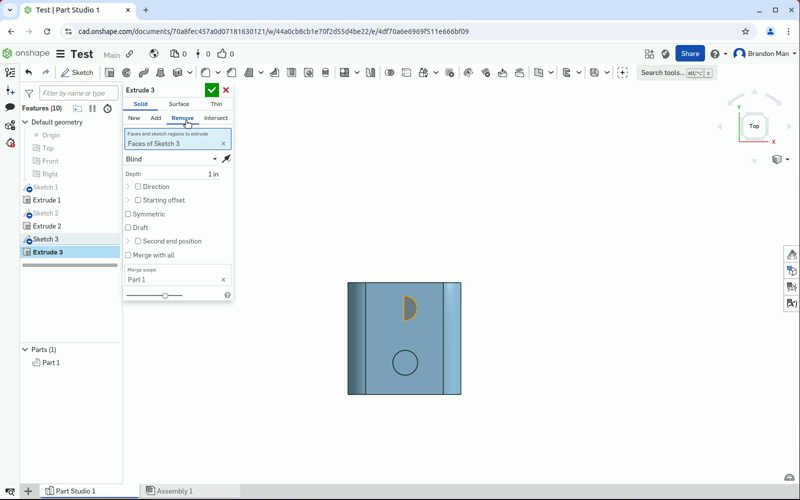
key(tab, 4)
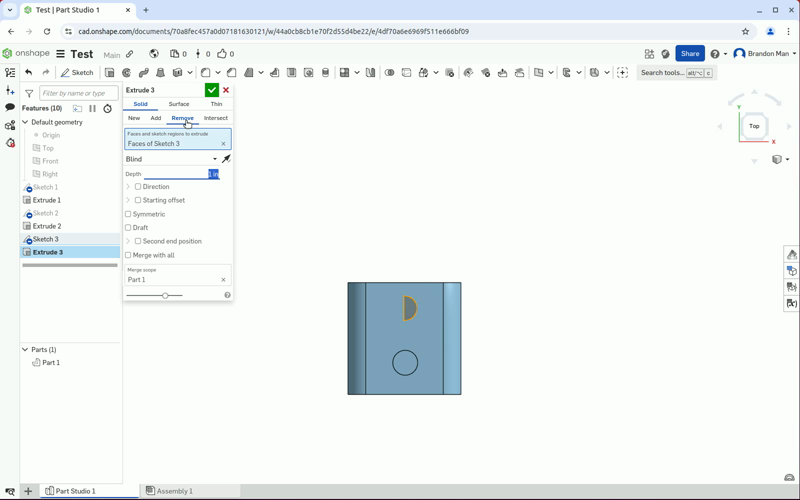
text(-4.814)
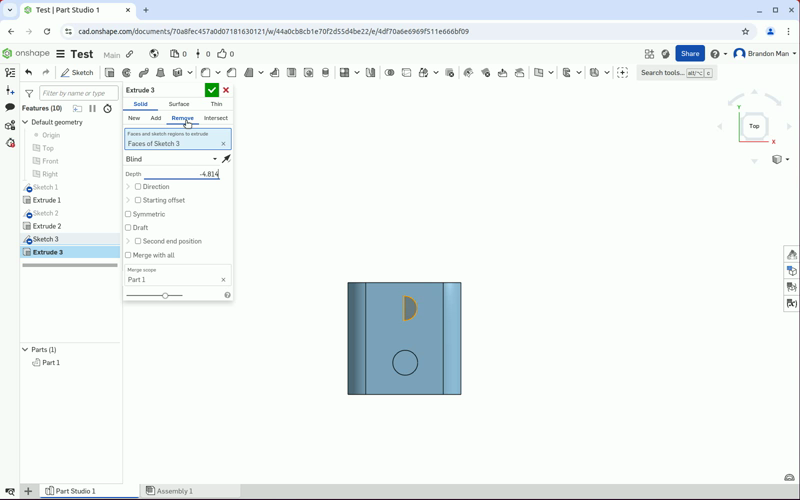
key(tab, 6)
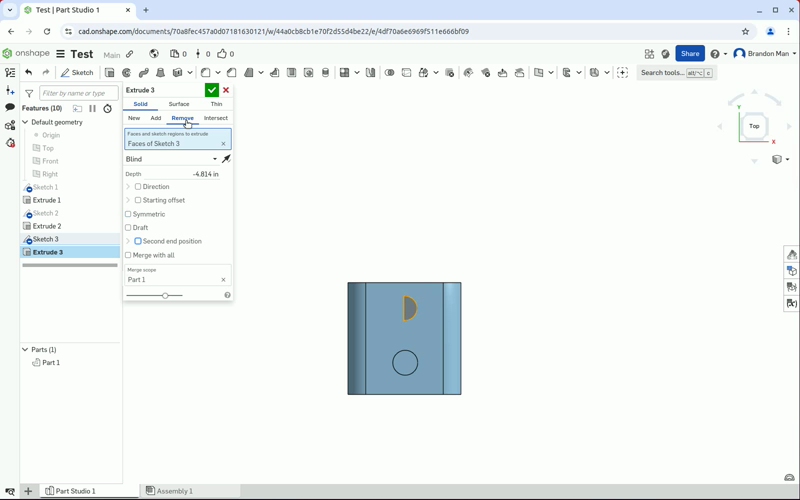
key(space)
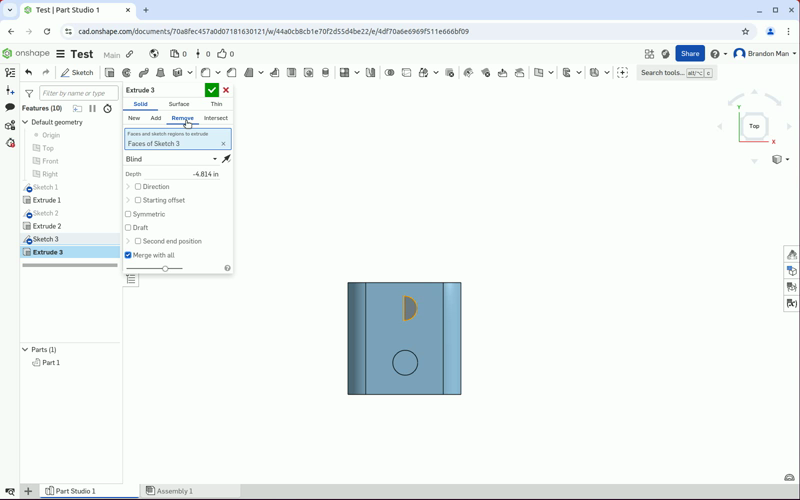
key(enter)
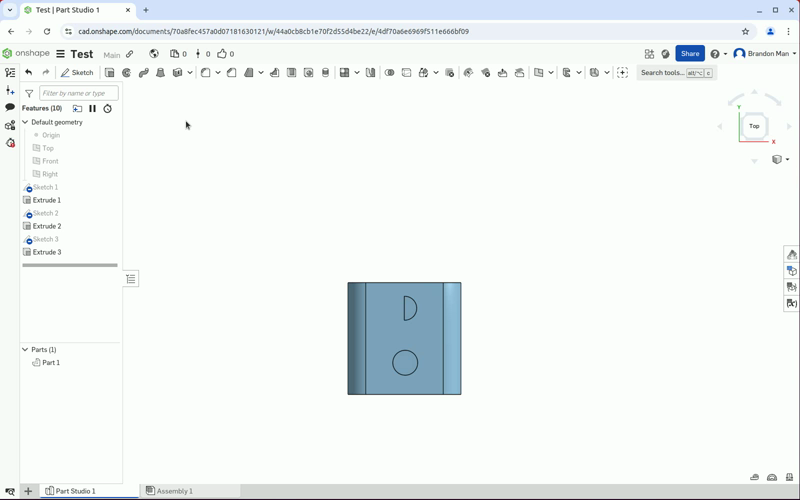
key(shift+h)
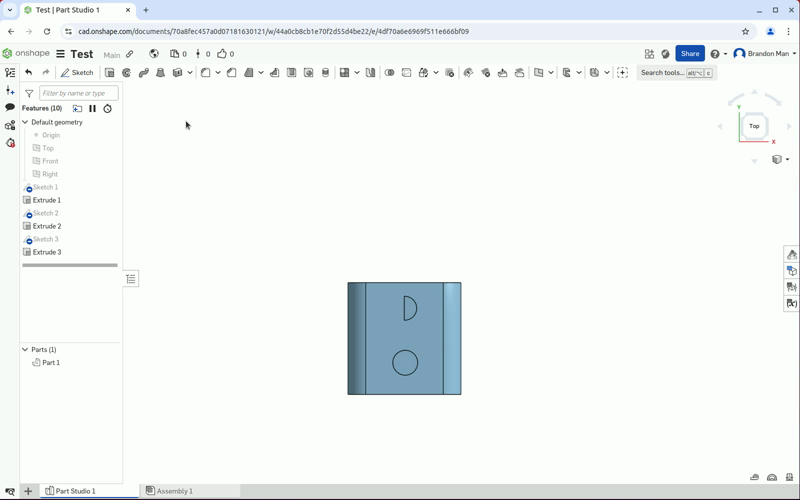
key(shift+h)
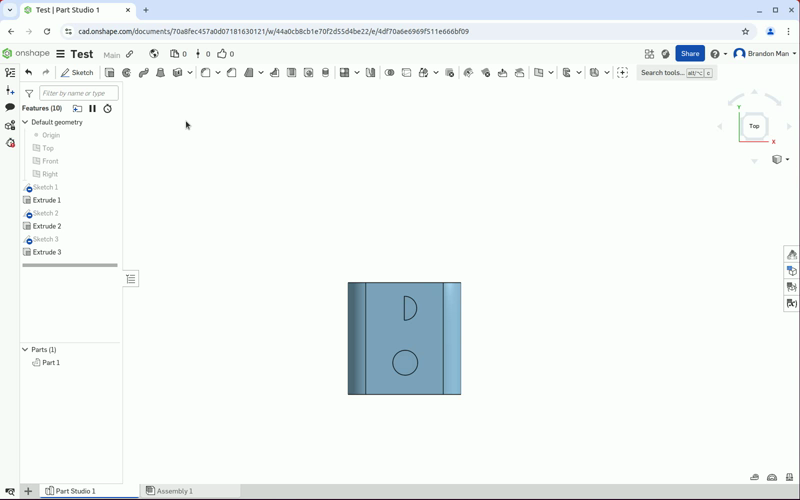
mouse_move(73, 189)
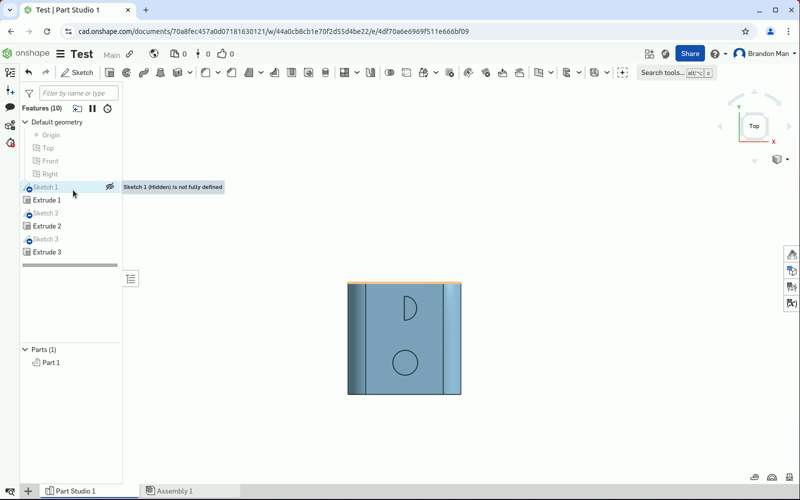
click(73, 189)
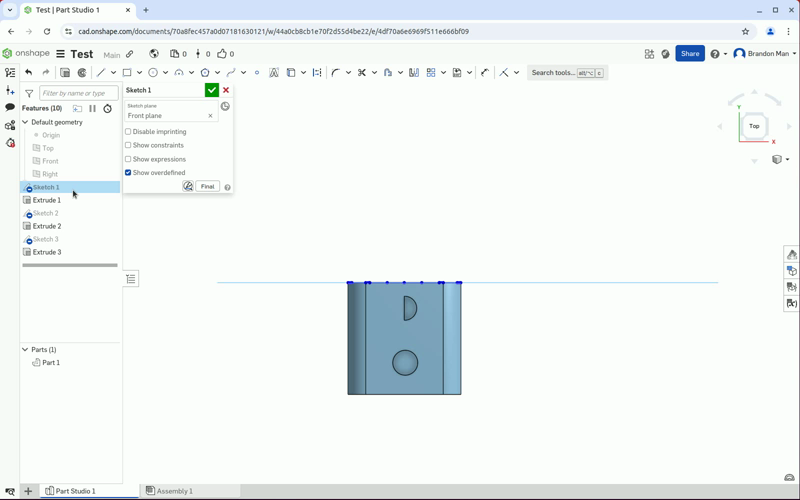
mouse_move(229, 92)
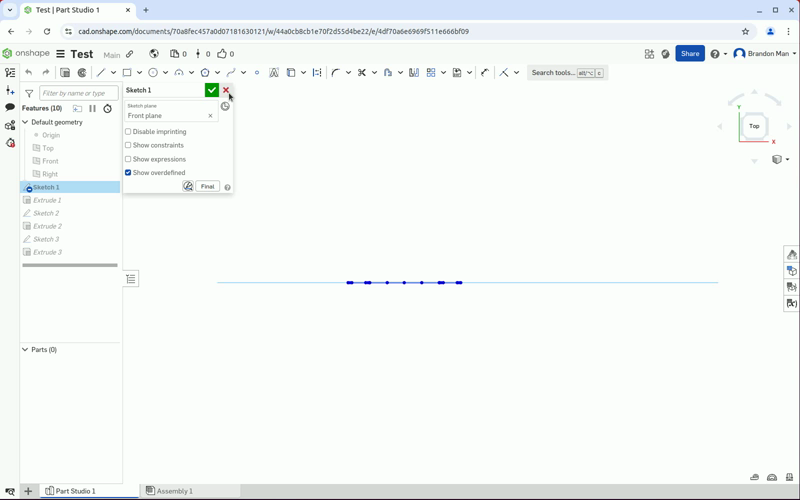
click(229, 92)
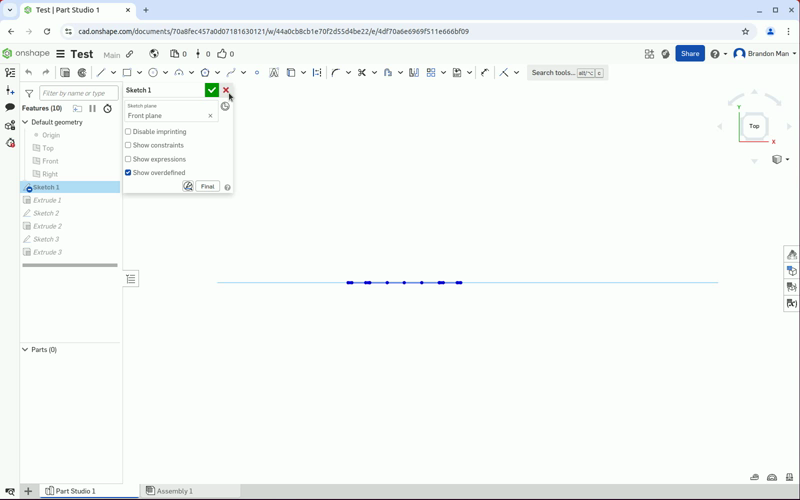
key(shift+s)
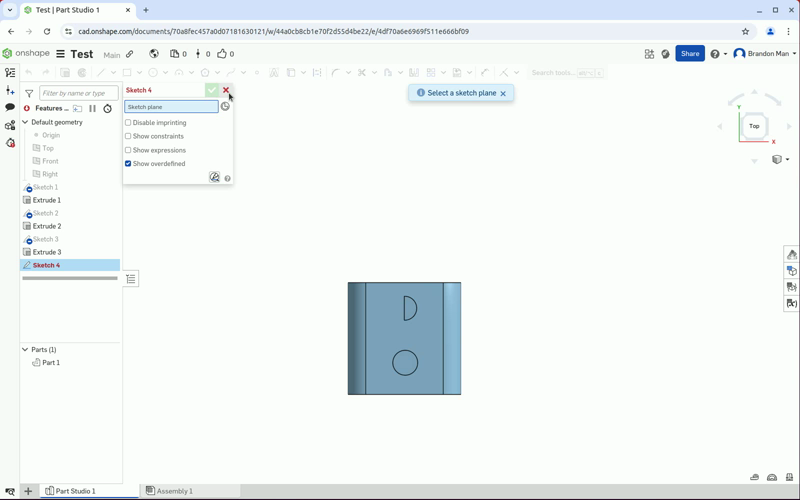
mouse_move(73, 150)
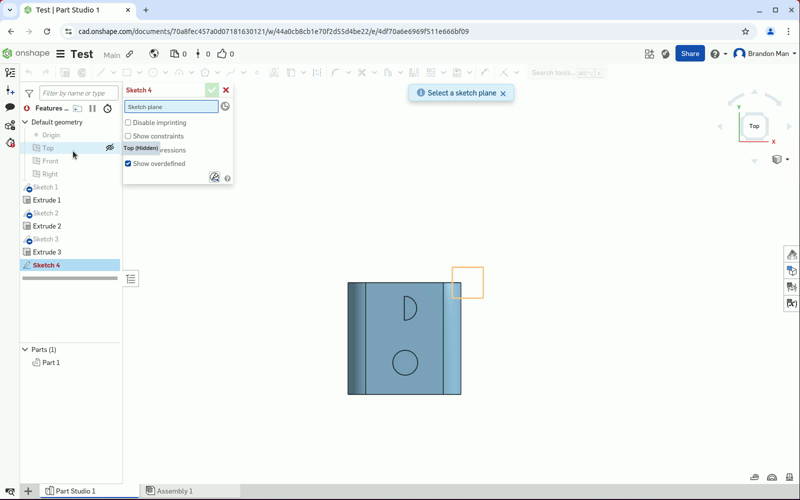
click(73, 150)
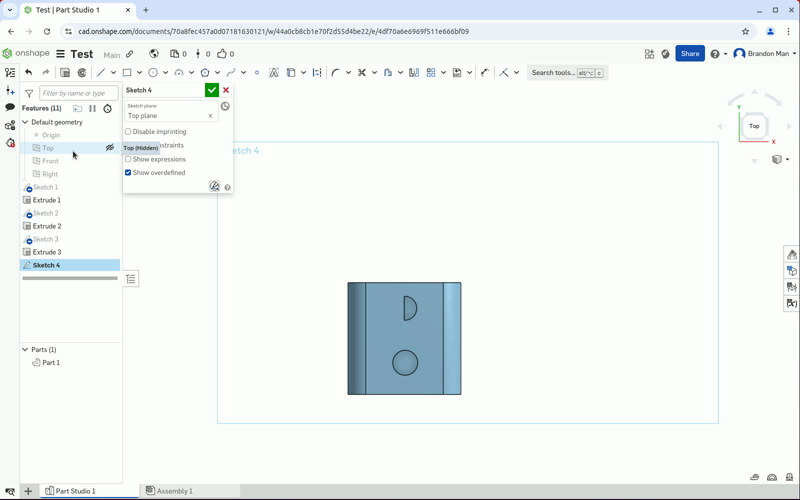
mouse_move(73, 352)
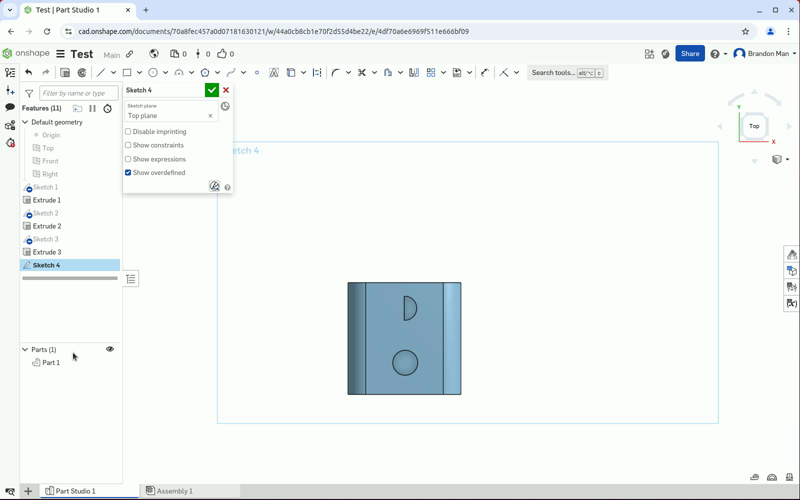
key(y)
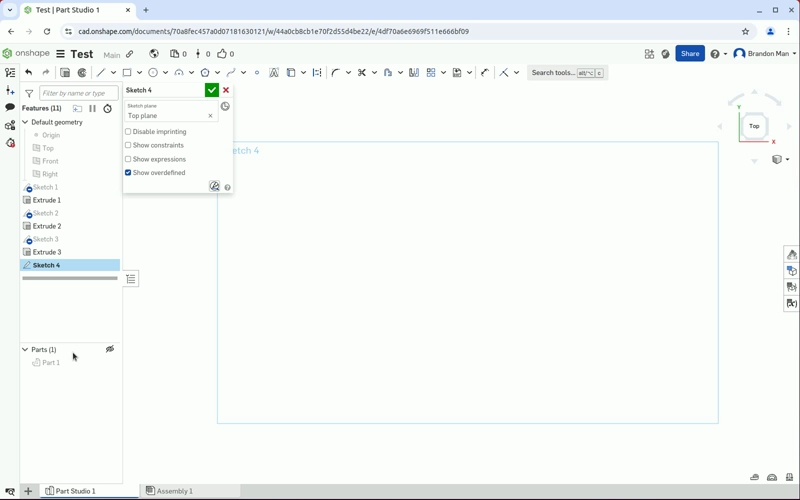
key(l)
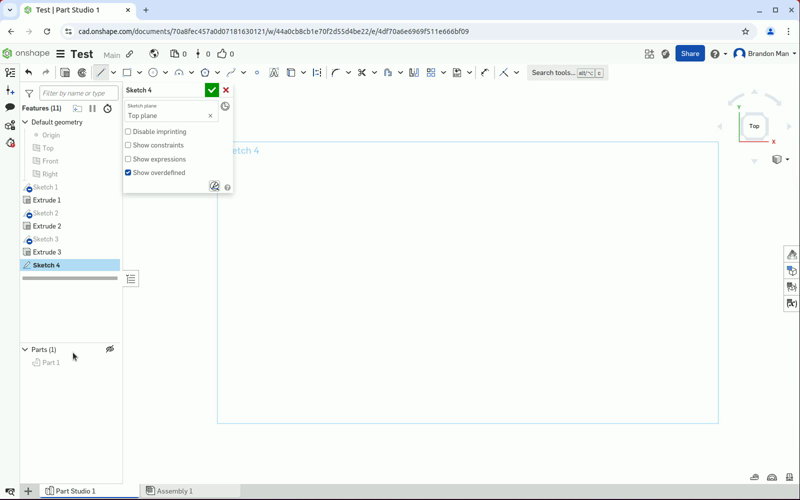
key_down(shift)
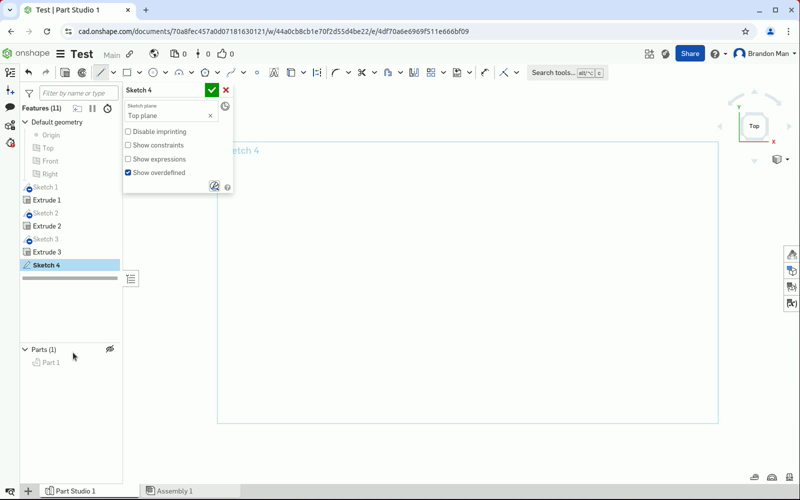
mouse_move(404, 320)
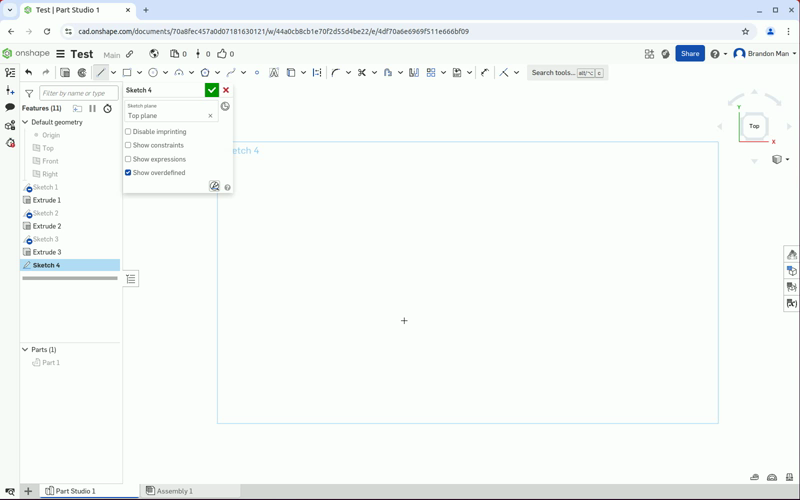
click(404, 320)
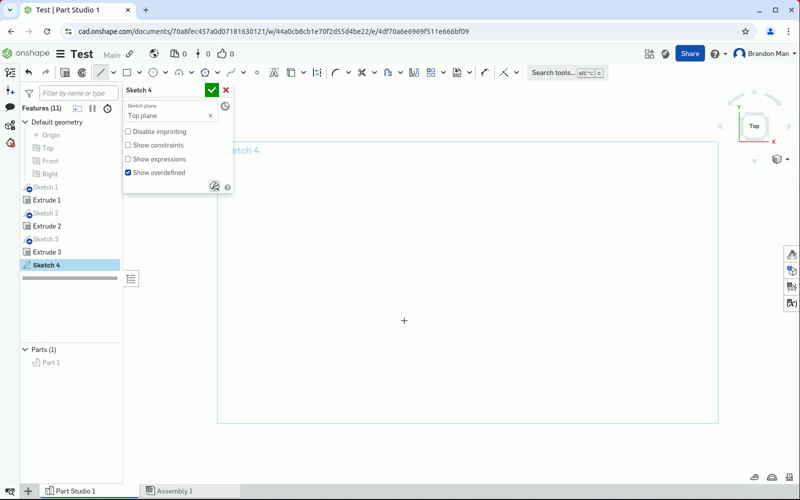
key_up(shift)
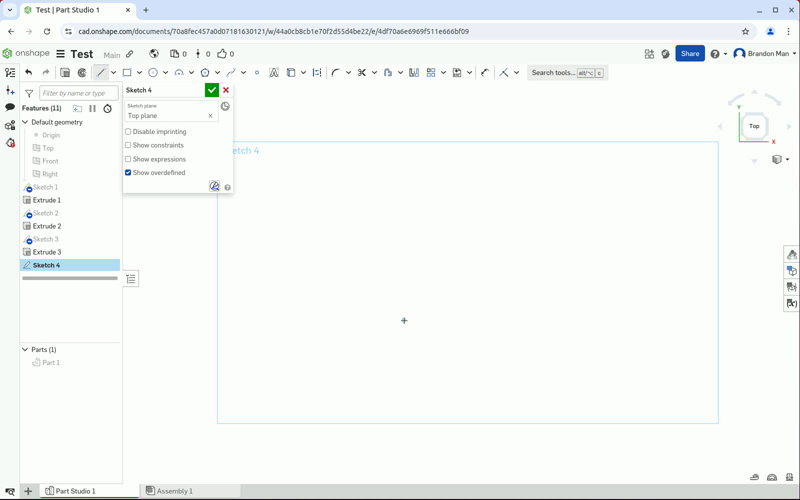
key_down(shift)
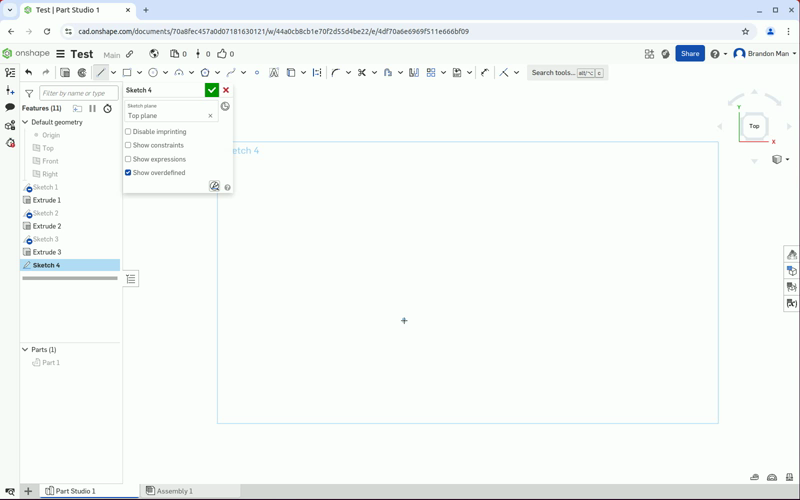
mouse_move(434, 320)
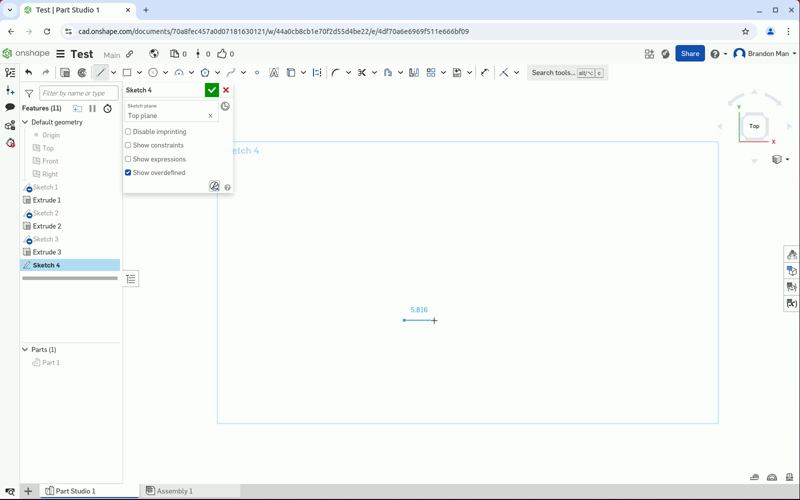
mouse_move(404, 296)
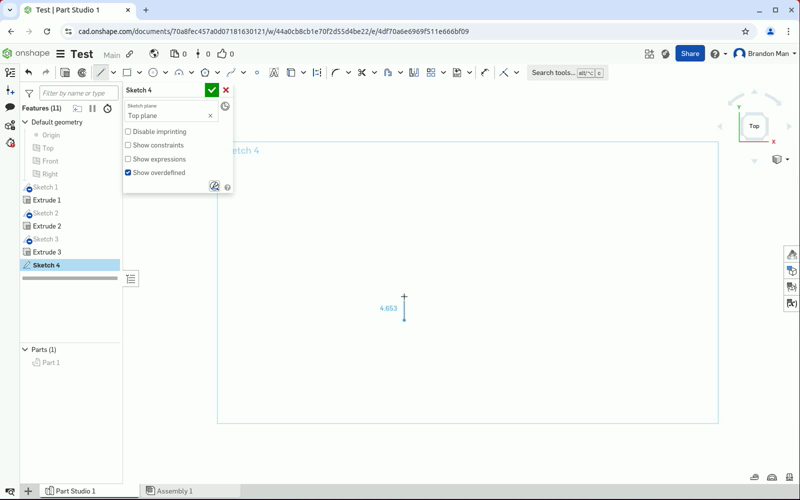
click(404, 296)
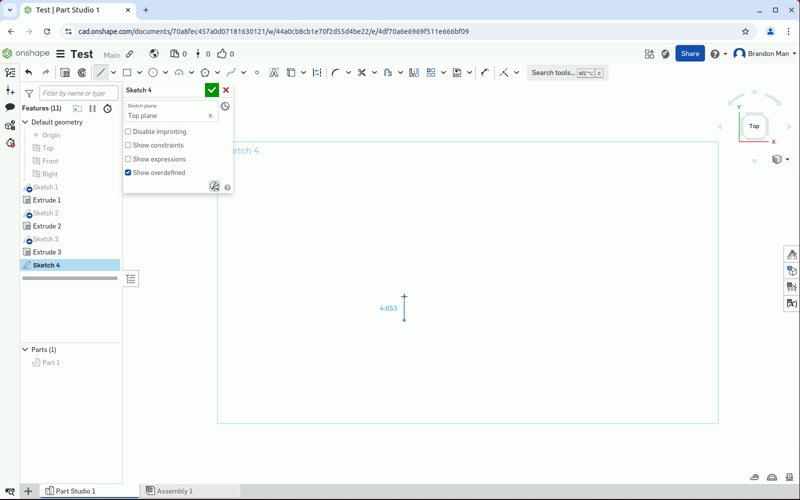
key_up(shift)
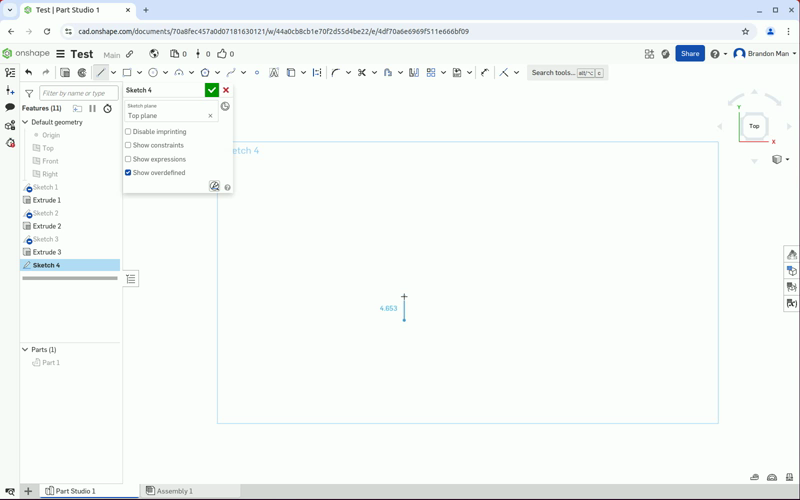
key(esc)
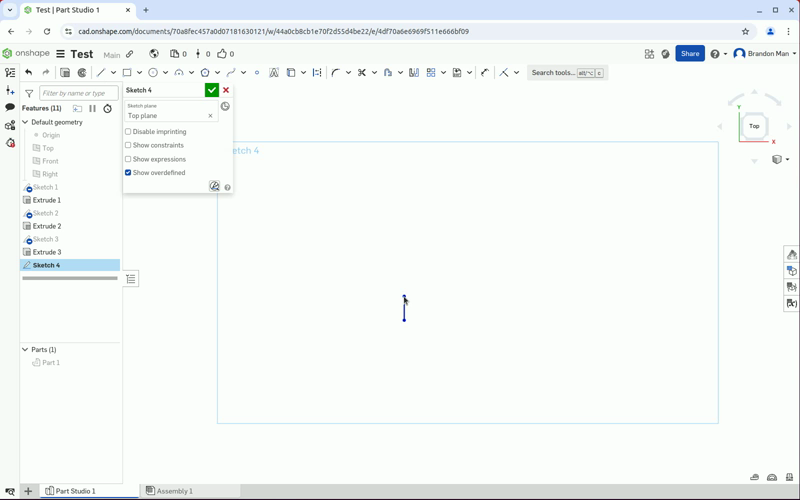
key(a)
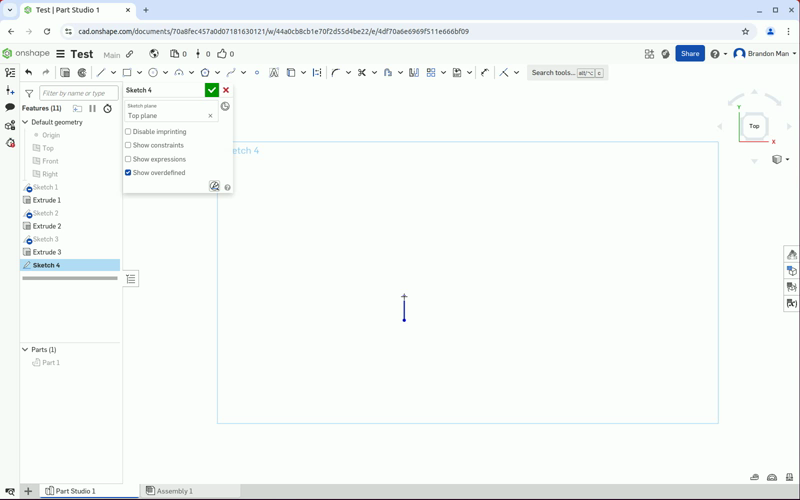
mouse_move(404, 296)
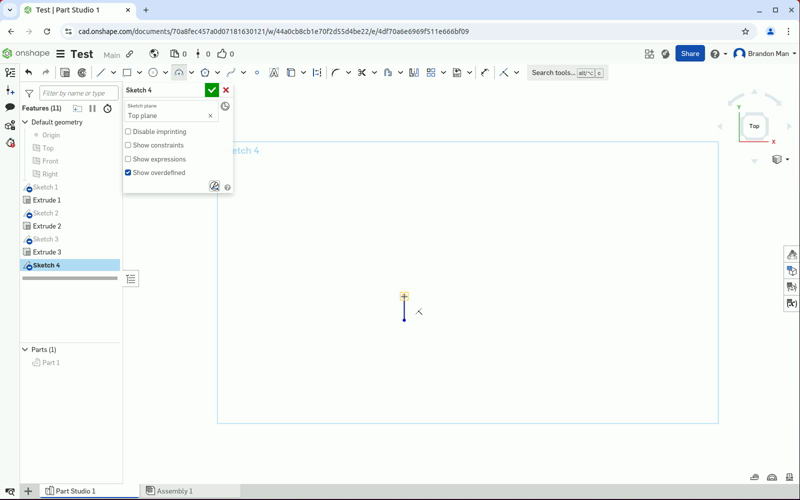
click(404, 296)
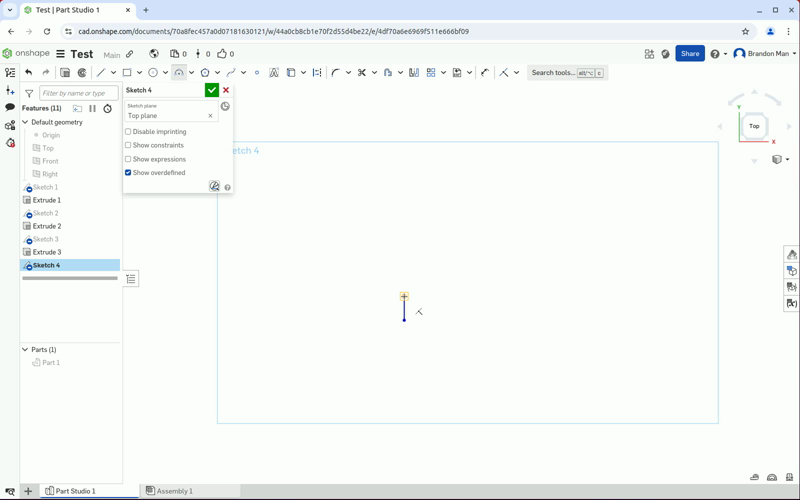
mouse_move(404, 320)
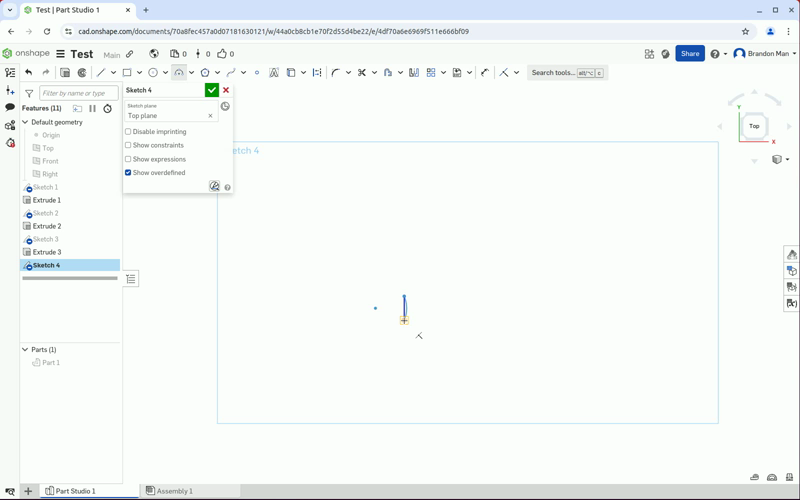
click(404, 320)
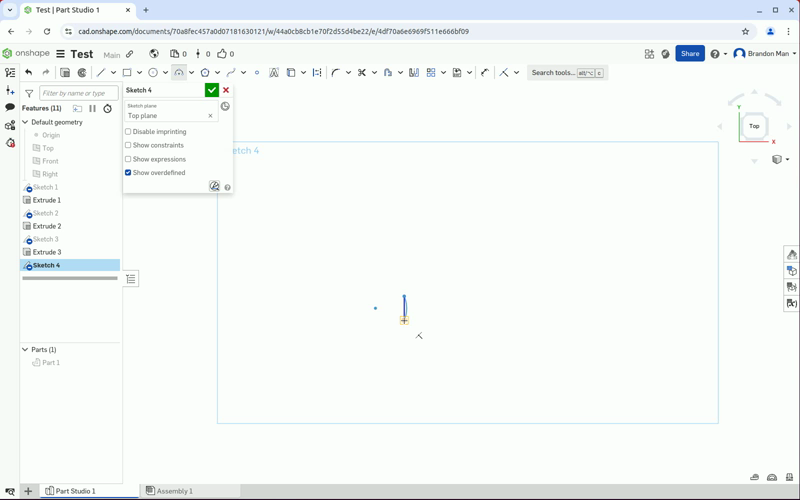
key_down(shift)
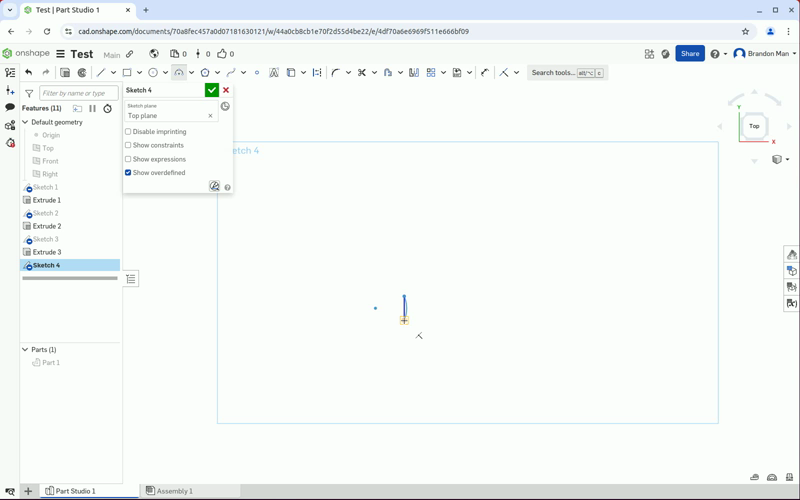
mouse_move(392, 308)
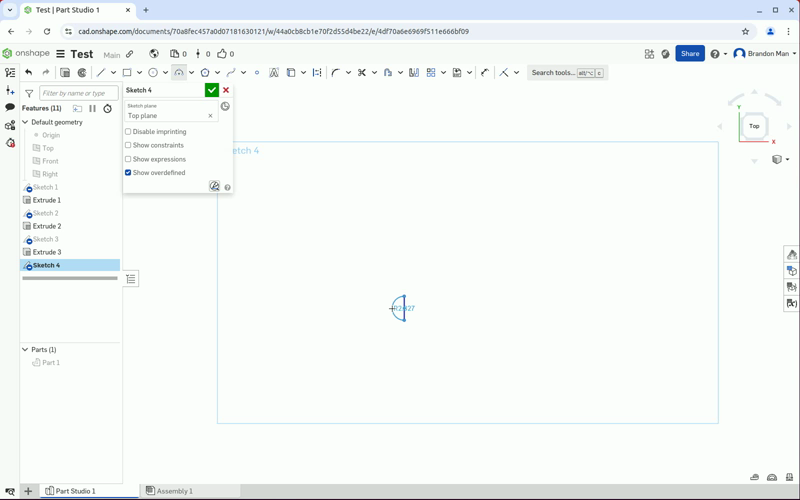
click(392, 308)
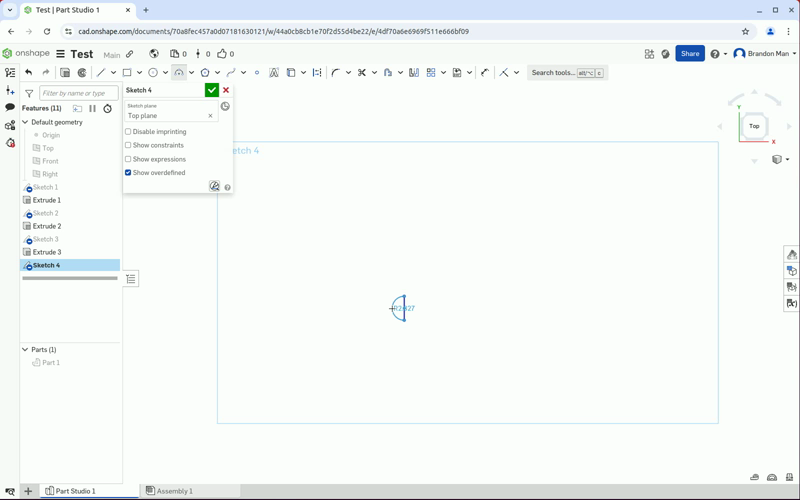
key_up(shift)
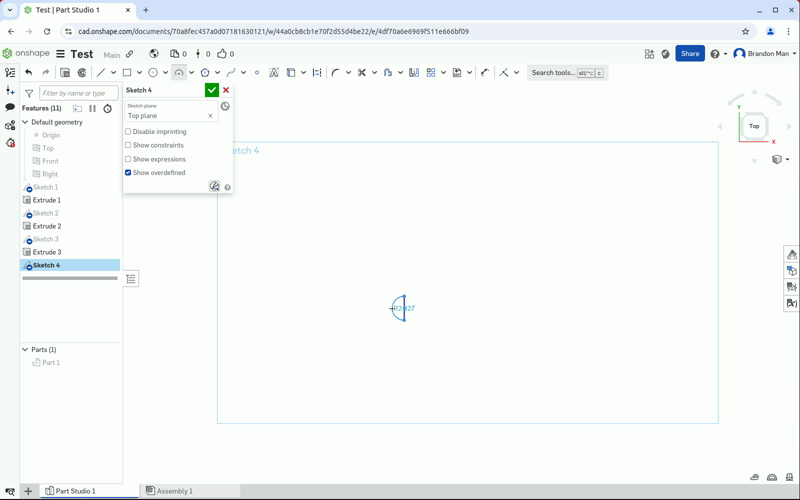
key(esc)
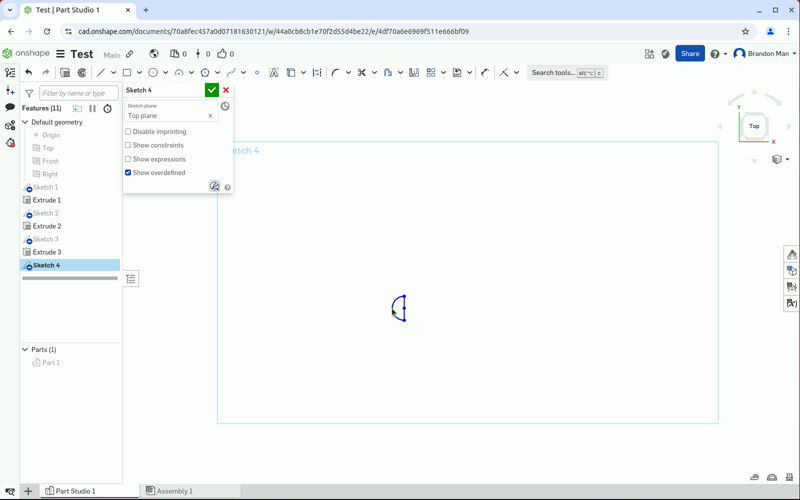
mouse_move(401, 302)
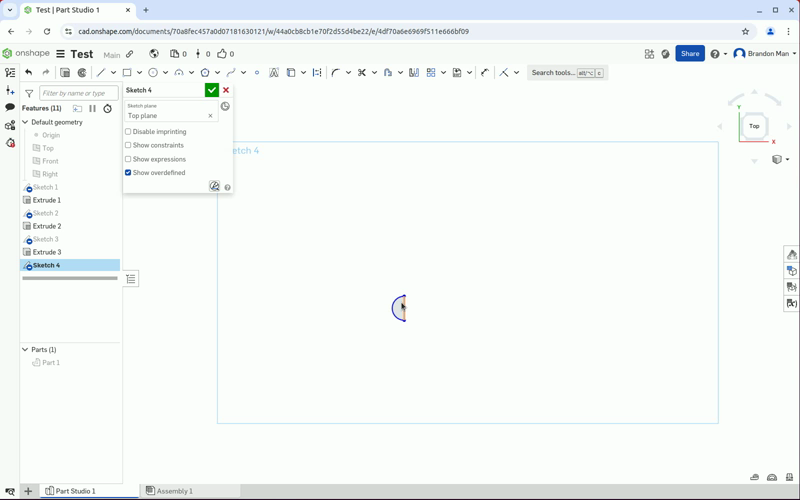
scroll(6)
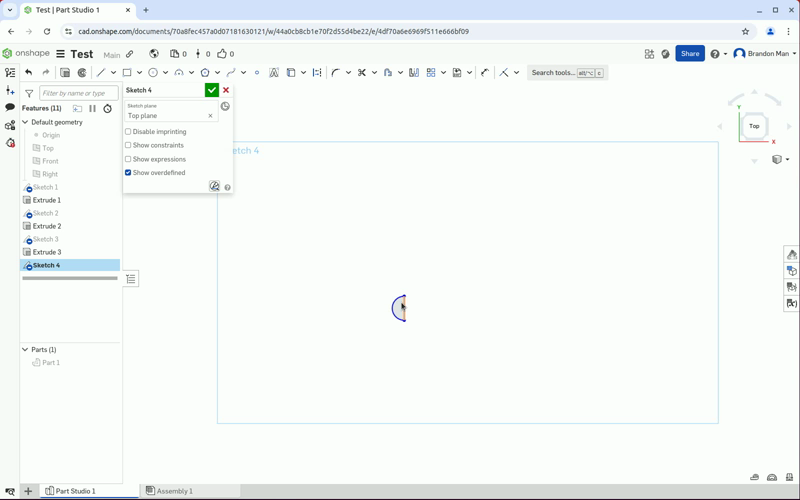
scroll(6)
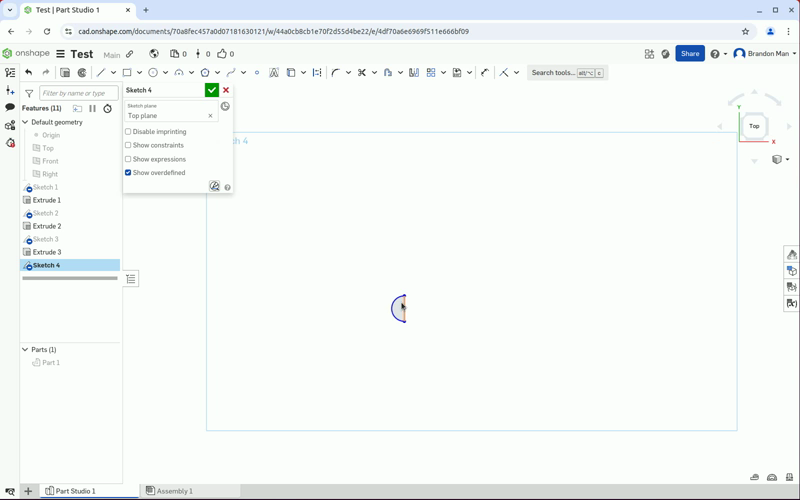
scroll(6)
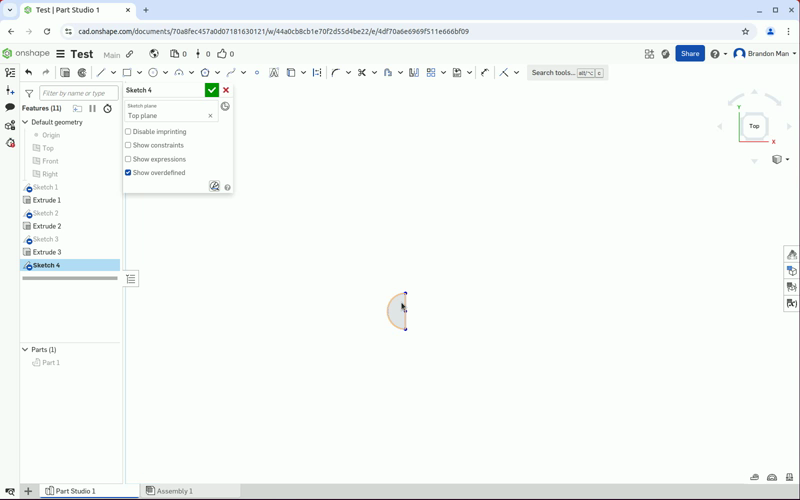
scroll(6)
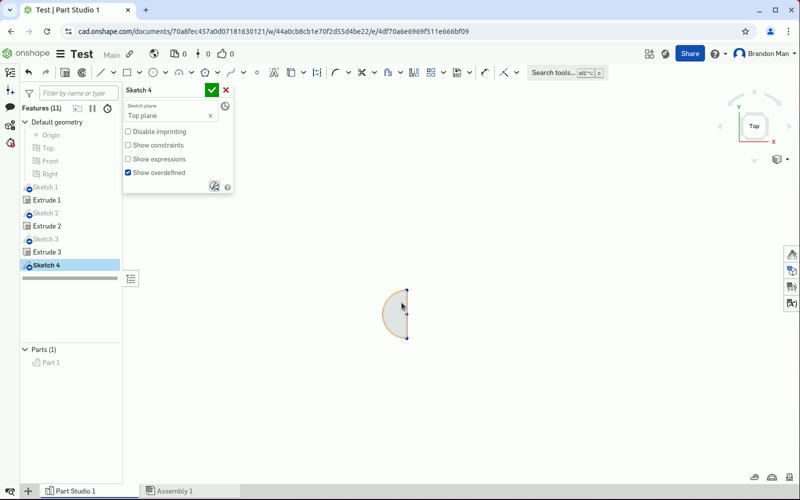
scroll(6)
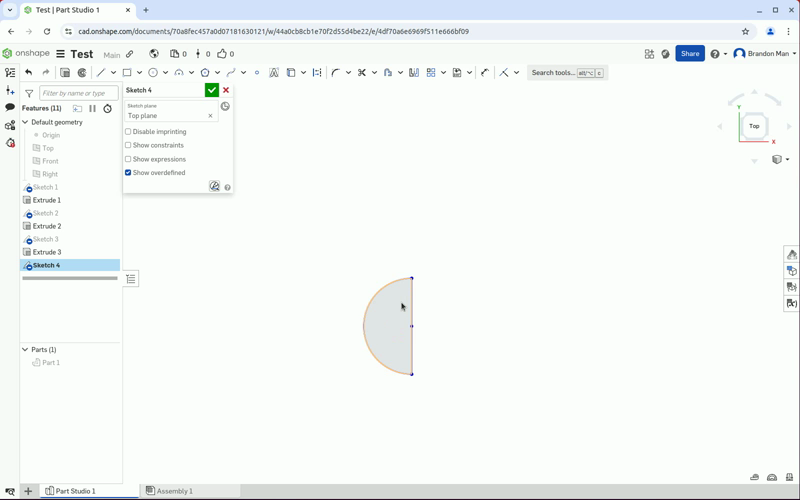
scroll(6)
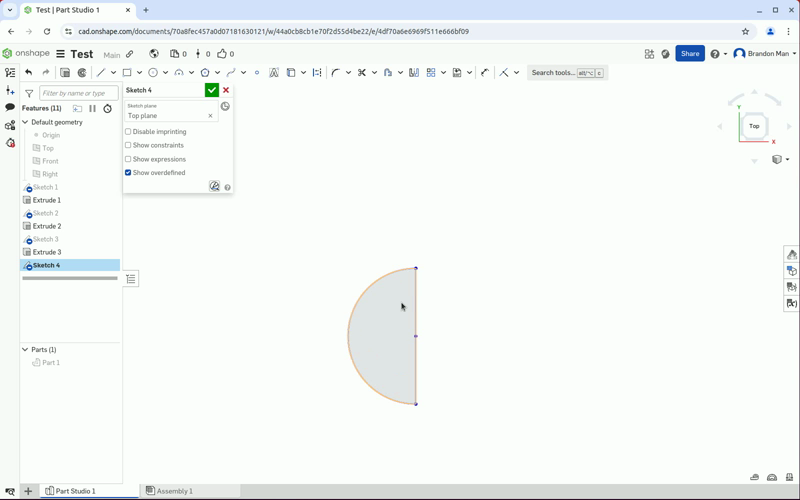
scroll(6)
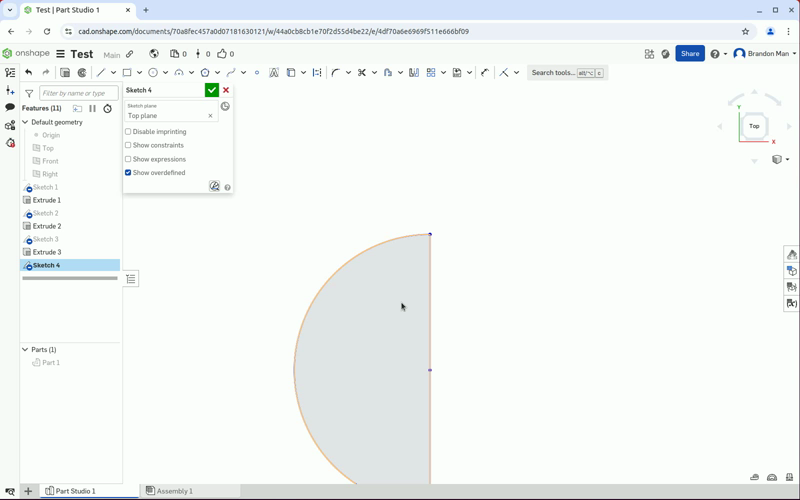
click(401, 302)
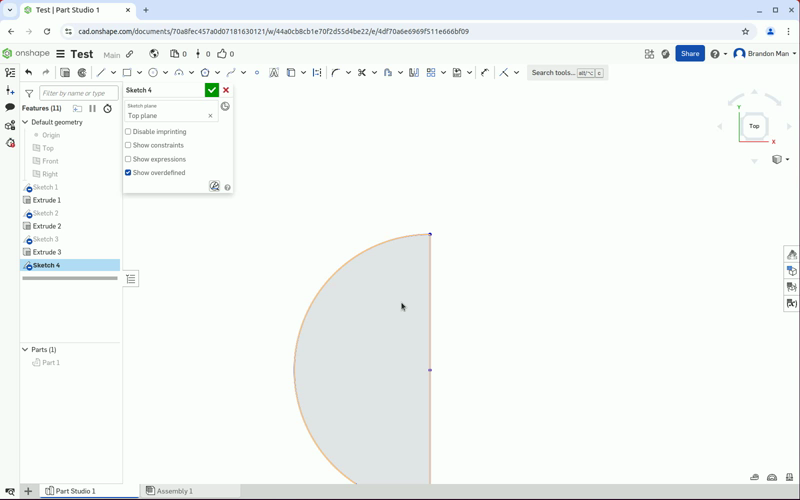
scroll(-6)
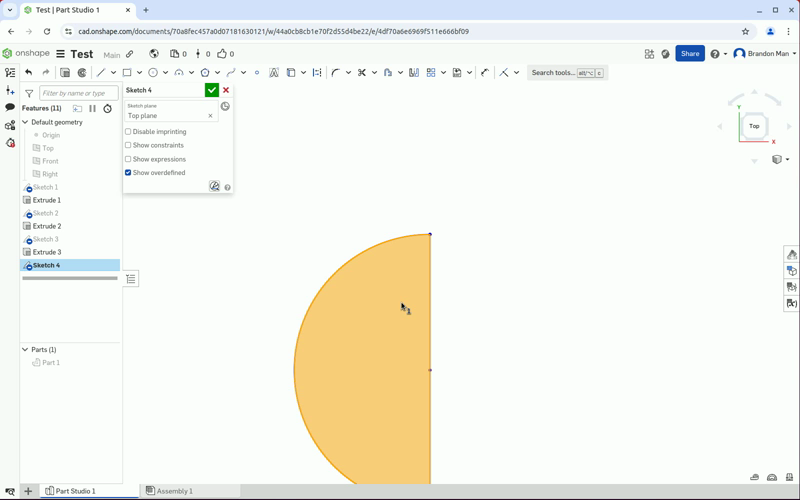
scroll(-6)
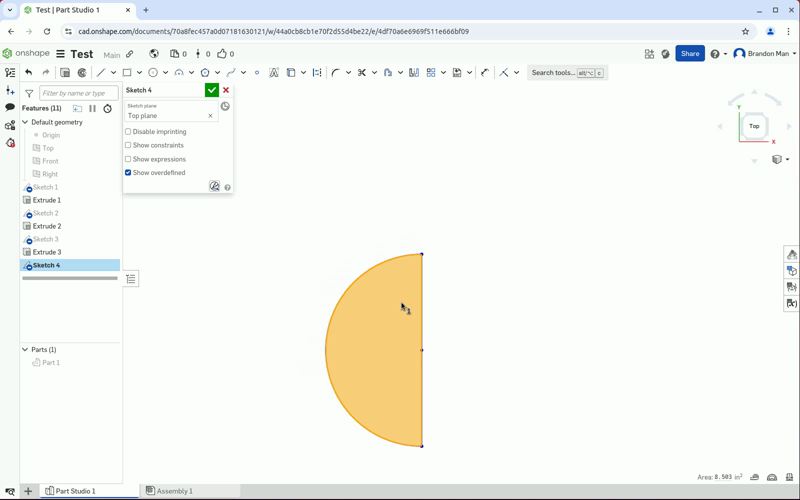
scroll(-6)
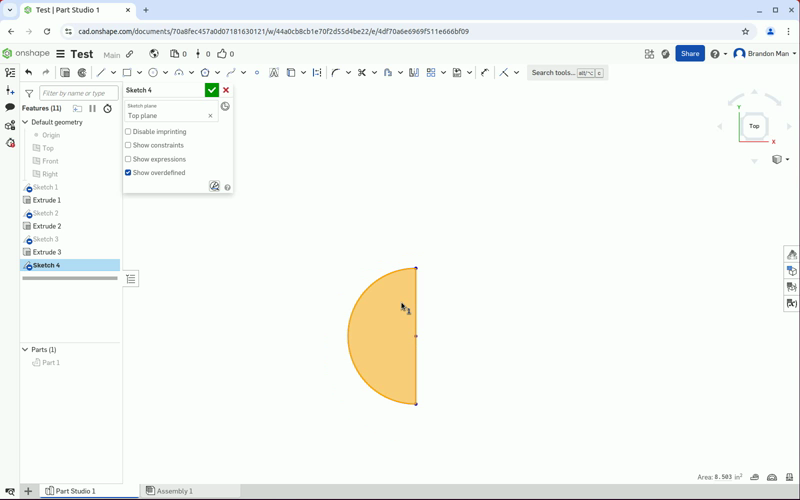
scroll(-6)
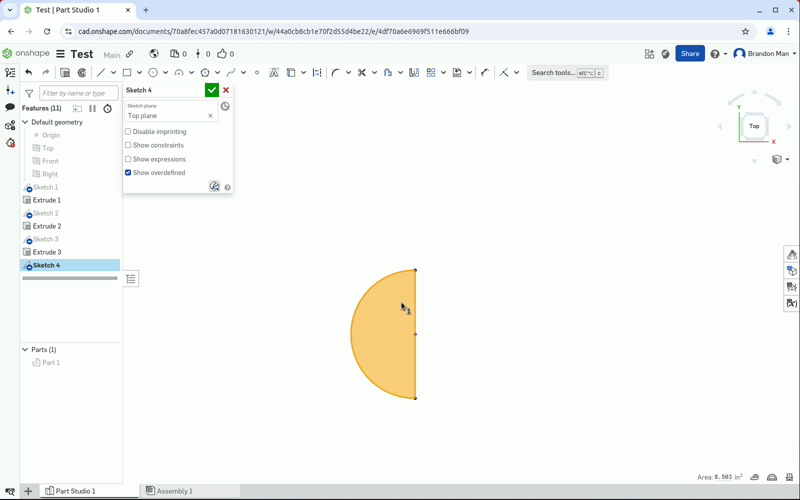
scroll(-6)
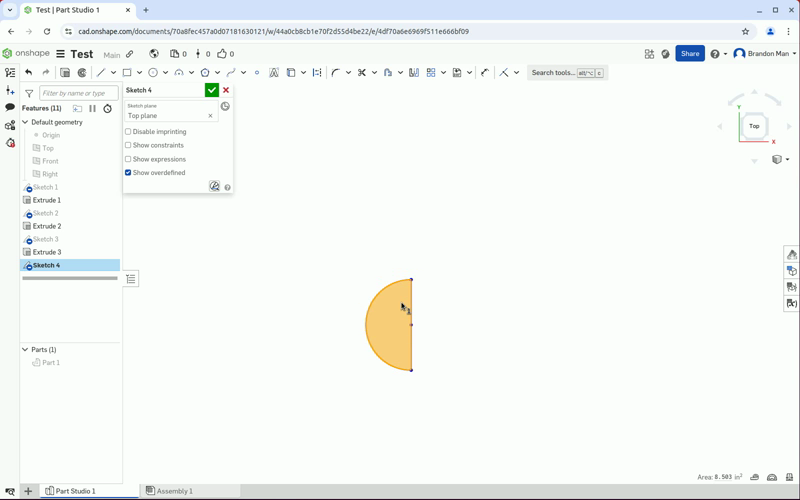
scroll(-6)
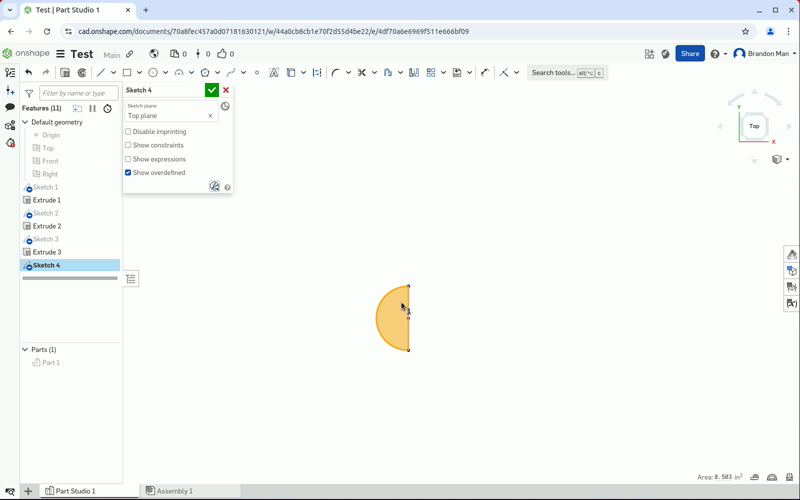
scroll(-6)
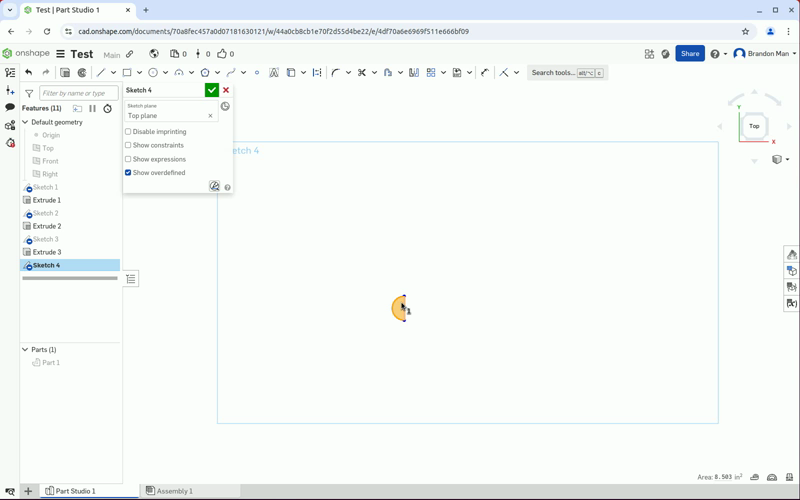
mouse_move(73, 352)
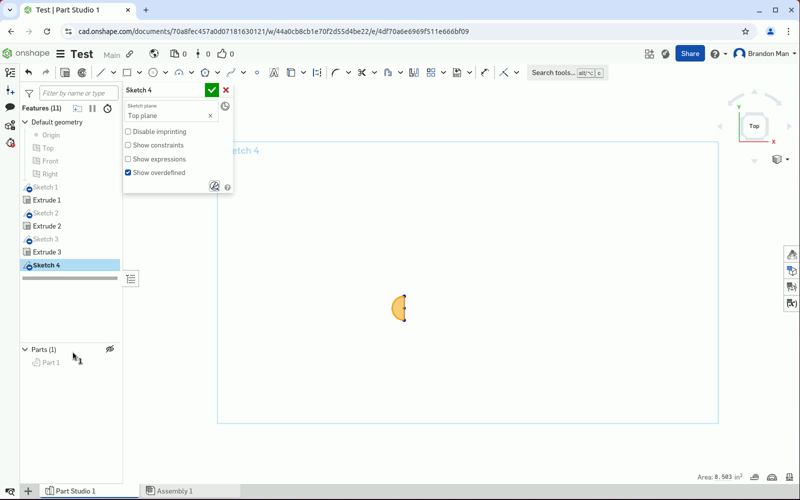
key(shift+y)
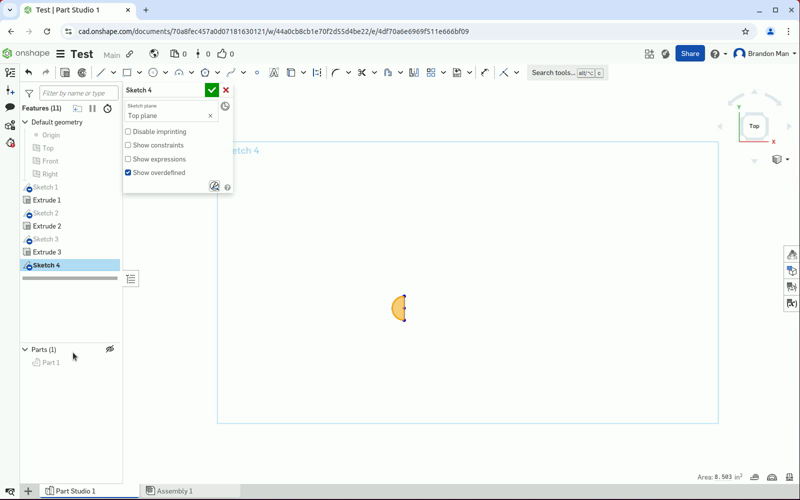
key(shift+e)
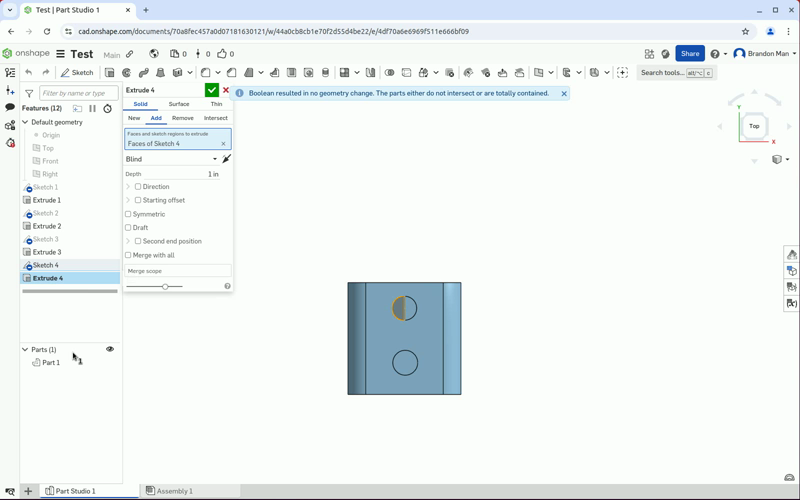
mouse_move(143, 106)
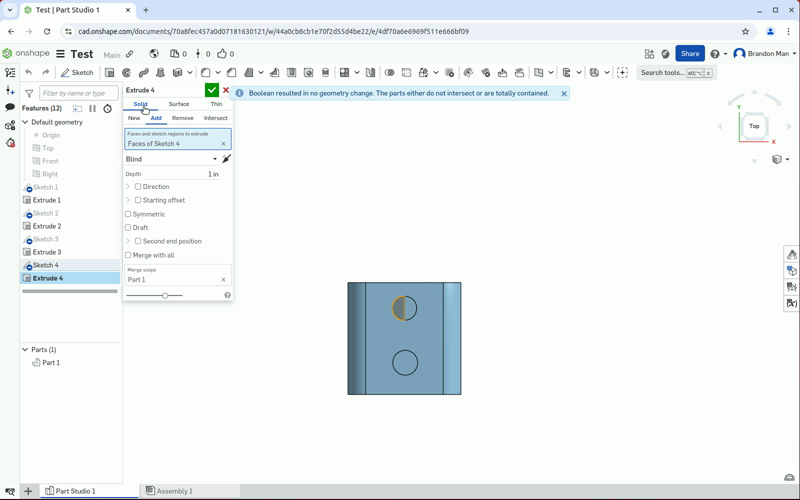
click(143, 106)
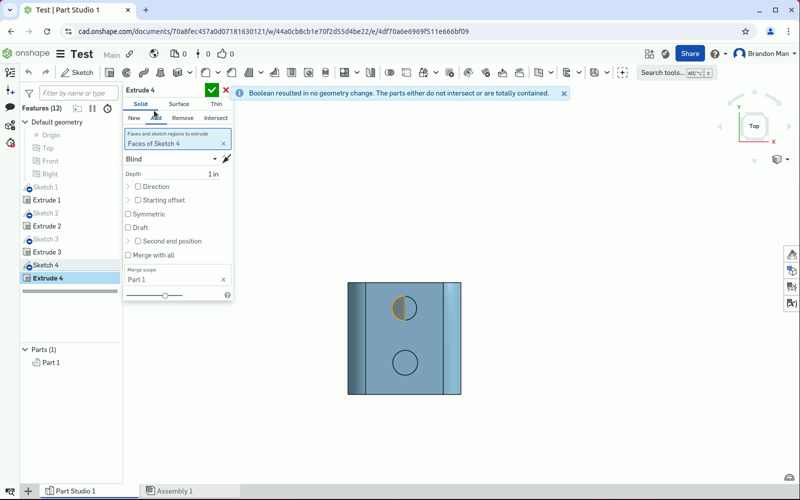
mouse_move(186, 120)
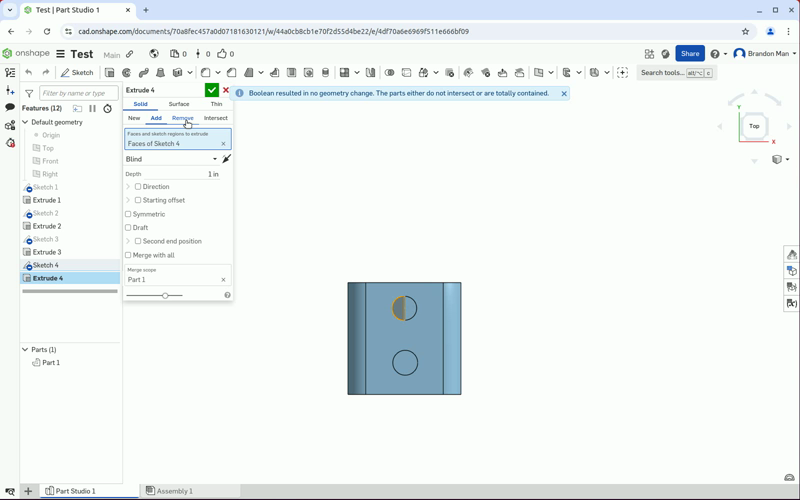
click(186, 120)
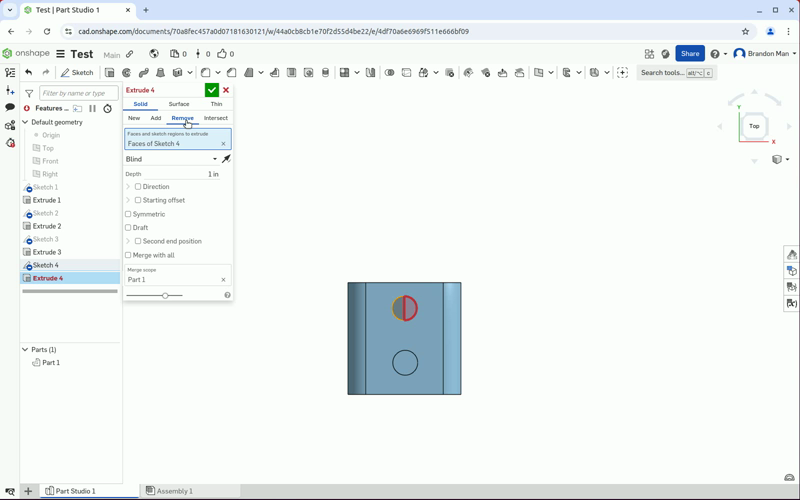
key(tab, 4)
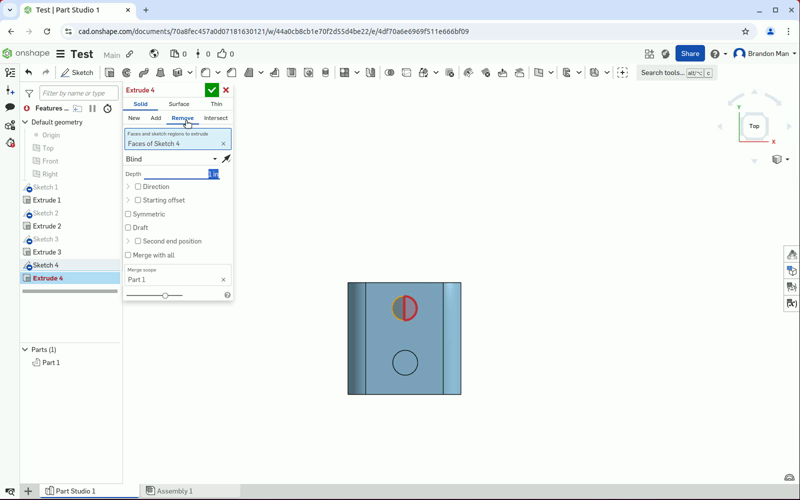
text(-4.814)
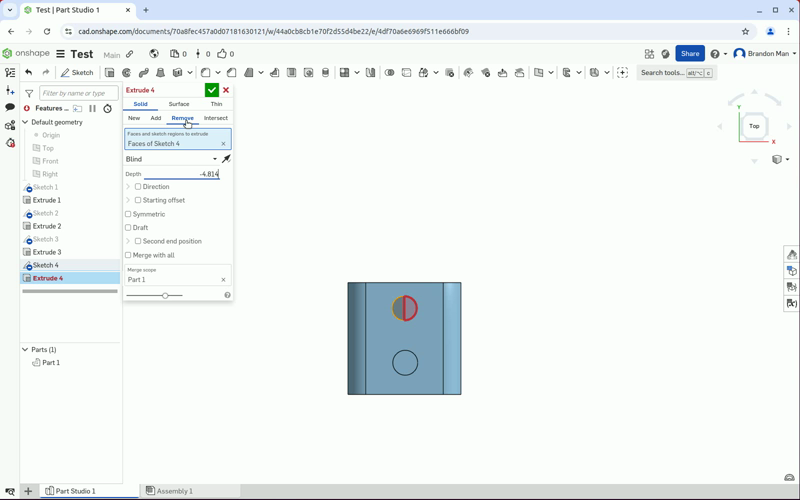
key(tab, 6)
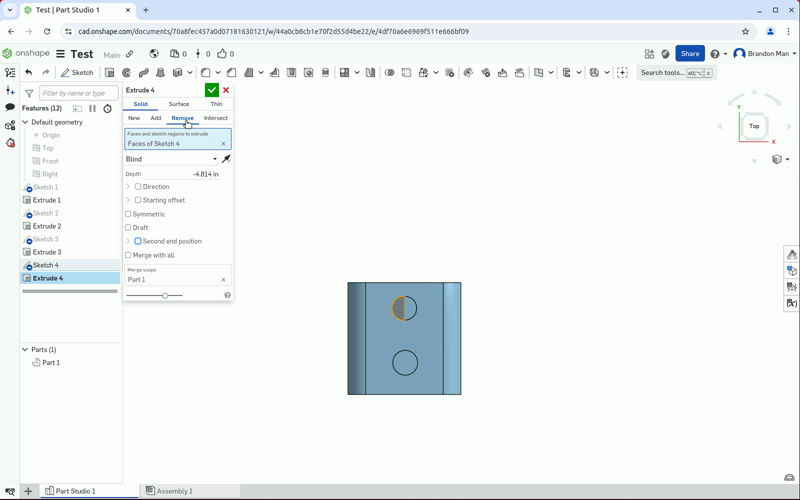
key(space)
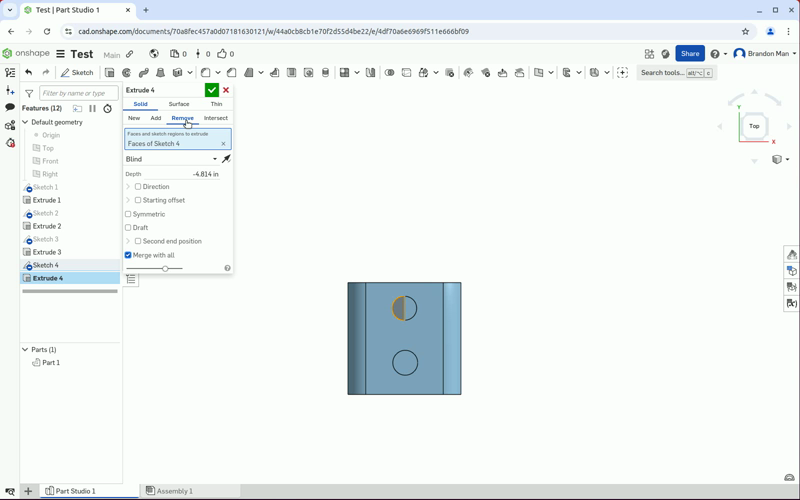
key(enter)
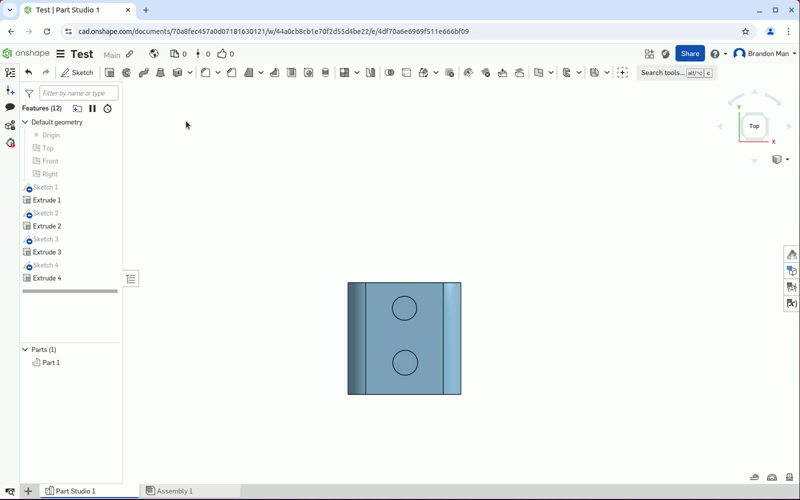
key(shift+h)
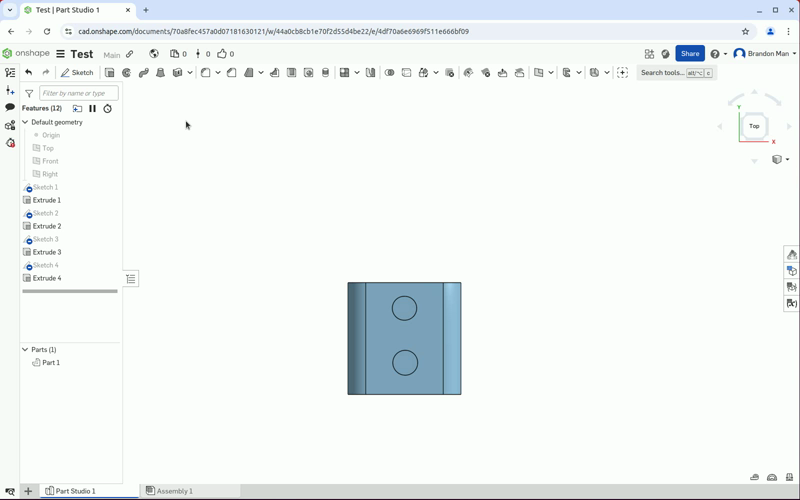
key(shift+h)
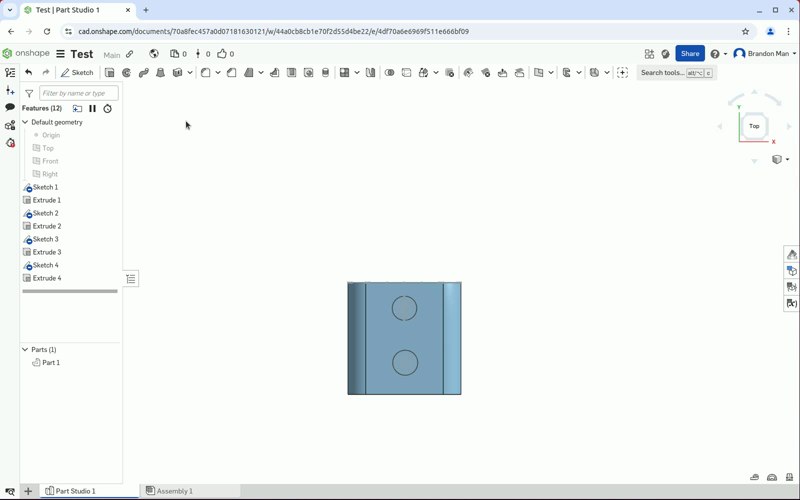
key(shift+7)
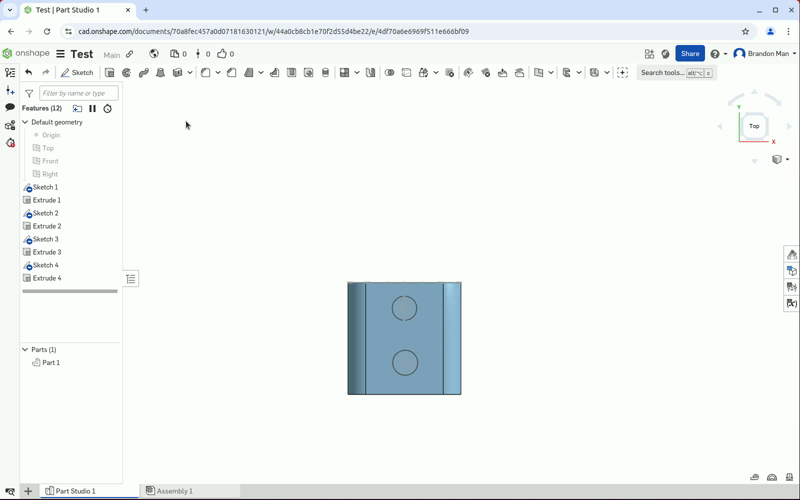
key(up, 3)
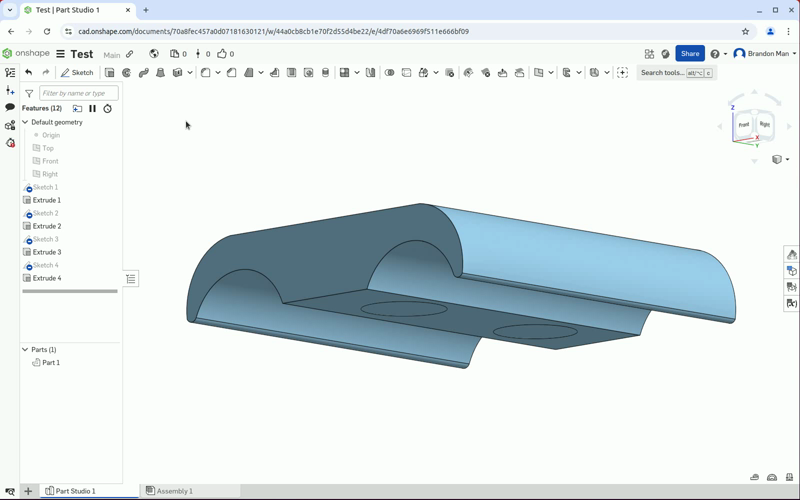
key(left, 3)
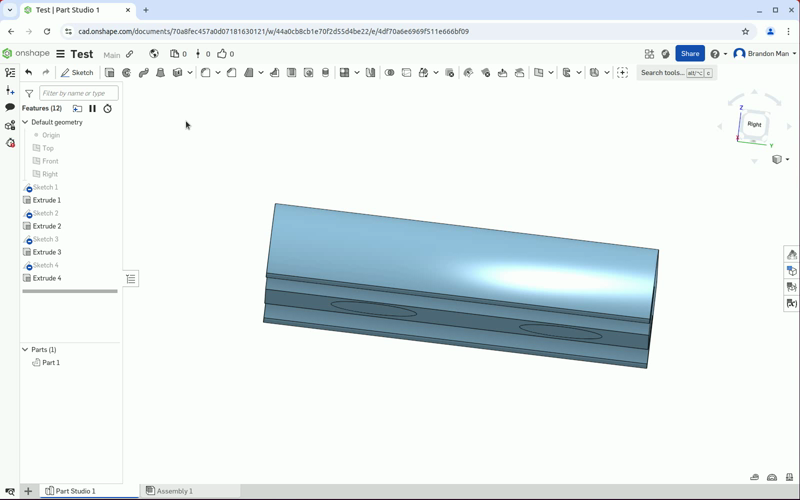
key(right, 3)
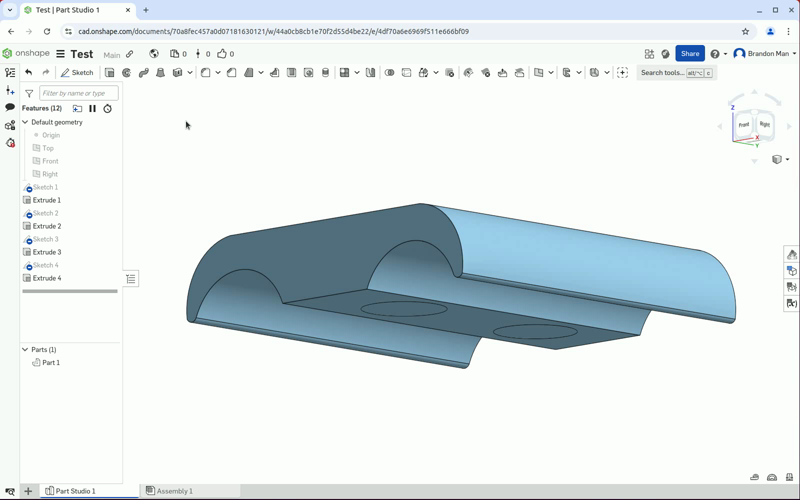
key(down, 3)
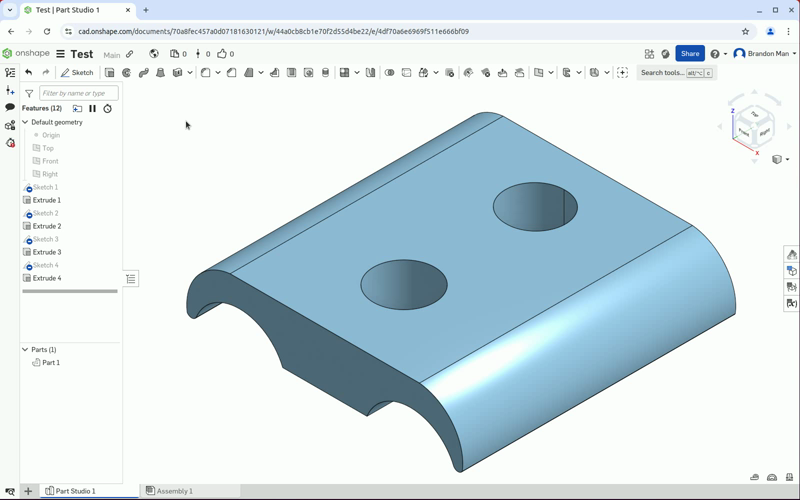
mouse_move(73, 189)
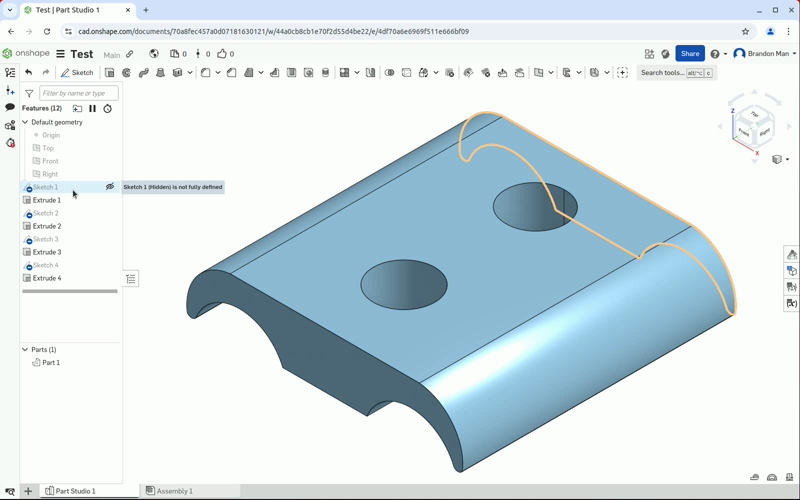
click(73, 189)